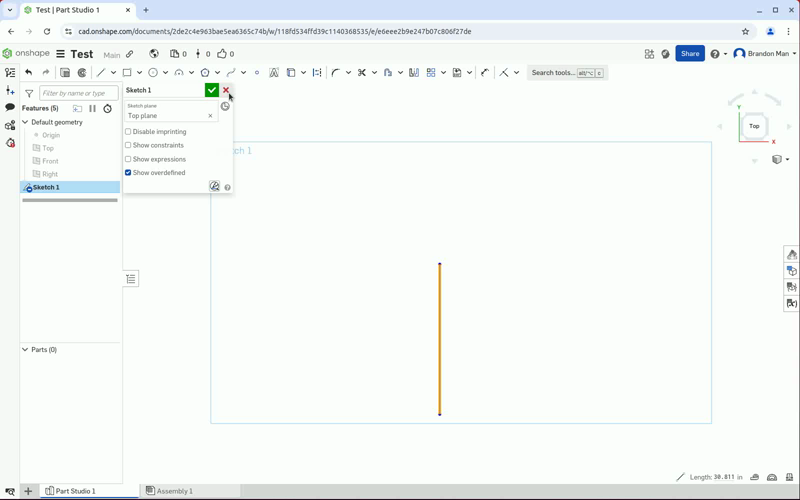
key(shift+h)
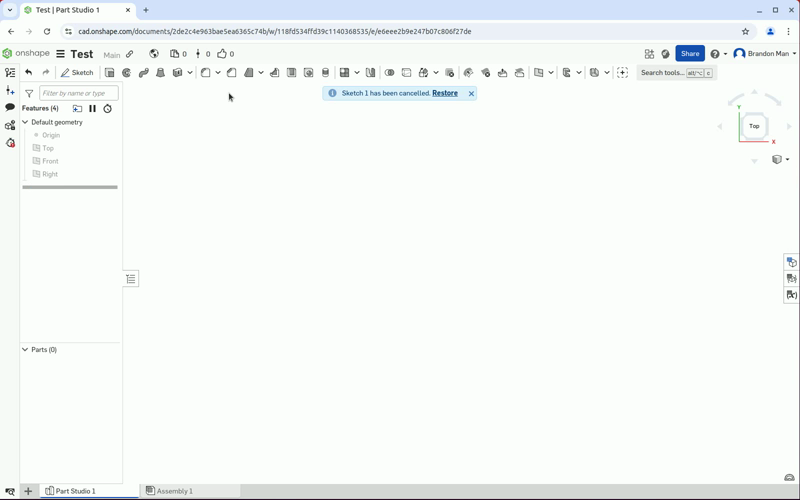
mouse_move(73, 352)
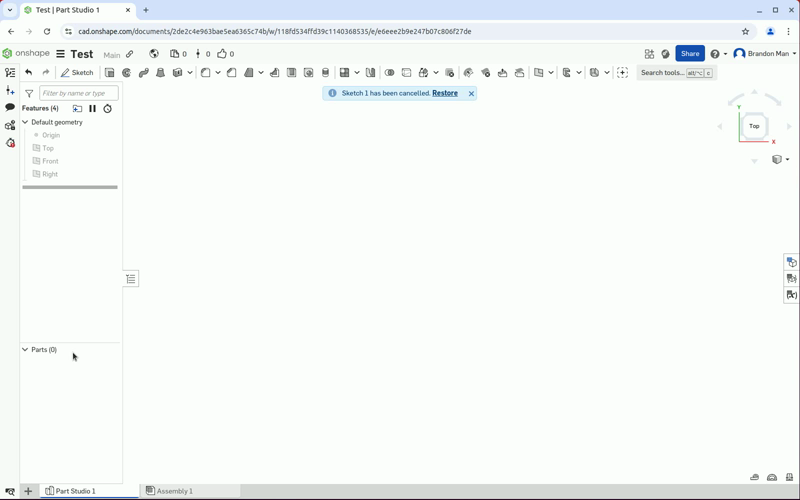
key(y)
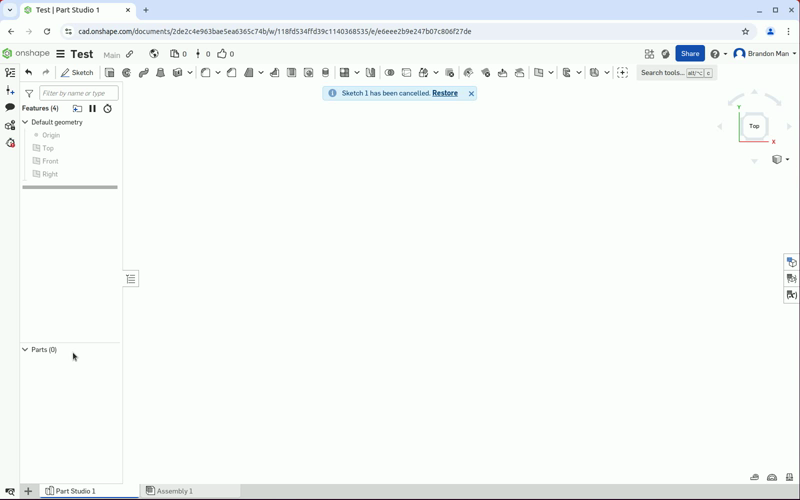
key(shift+p)
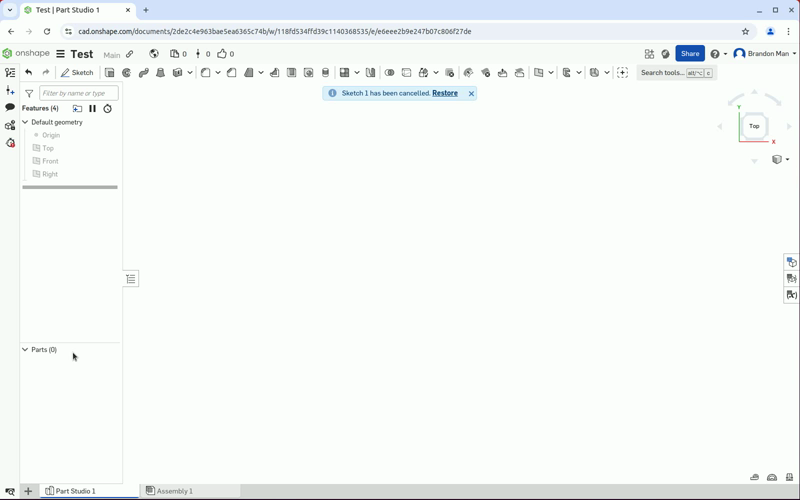
key(space)
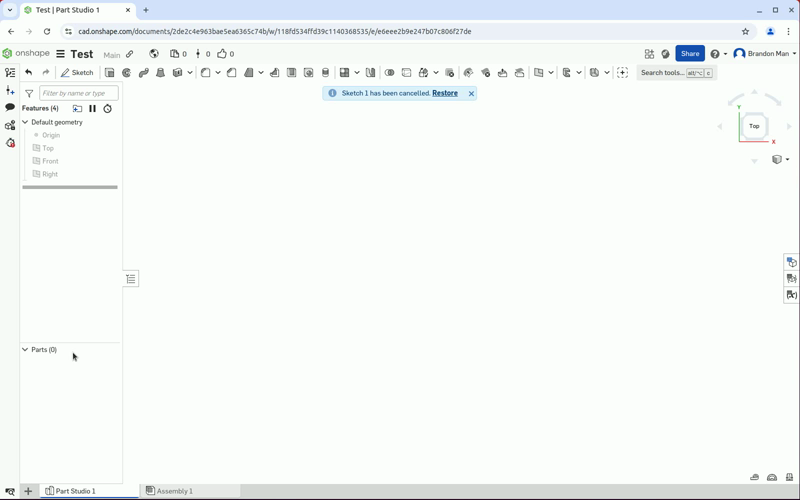
key_down(shift)
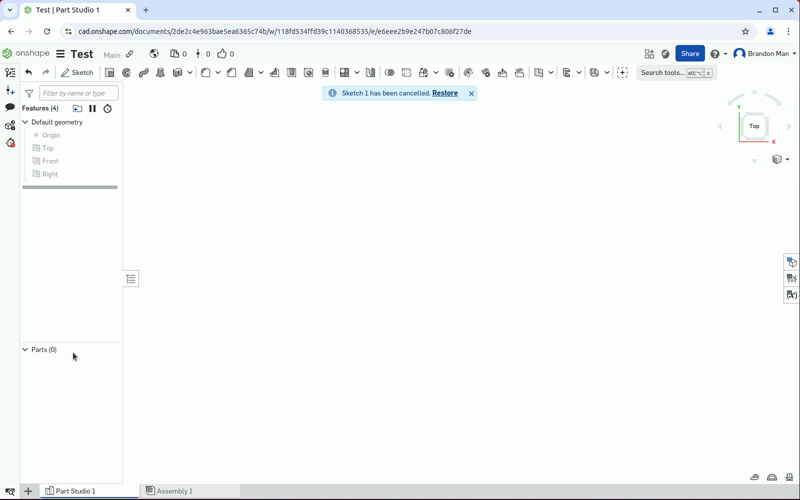
key(up)
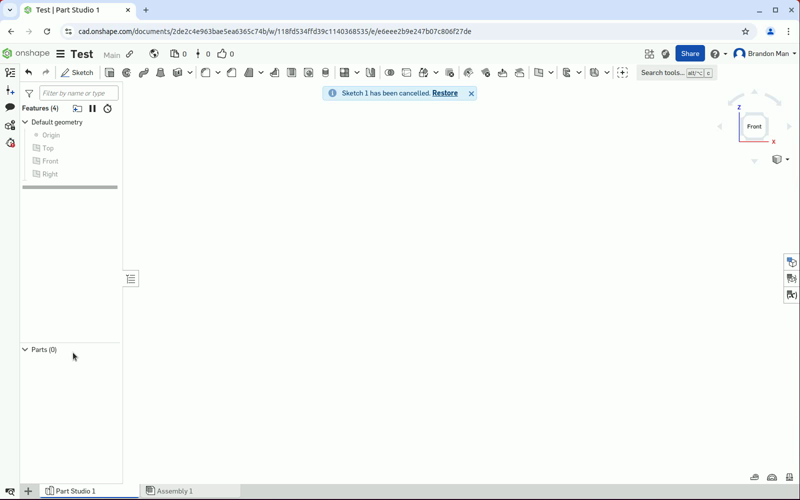
key_up(shift)
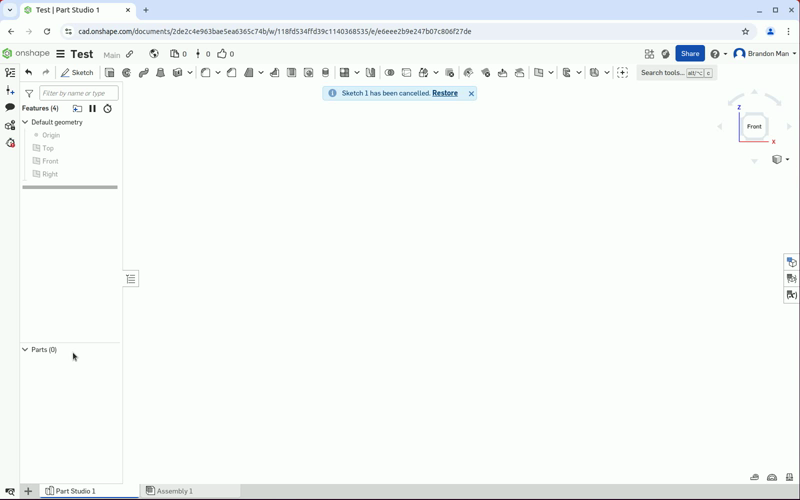
mouse_move(73, 352)
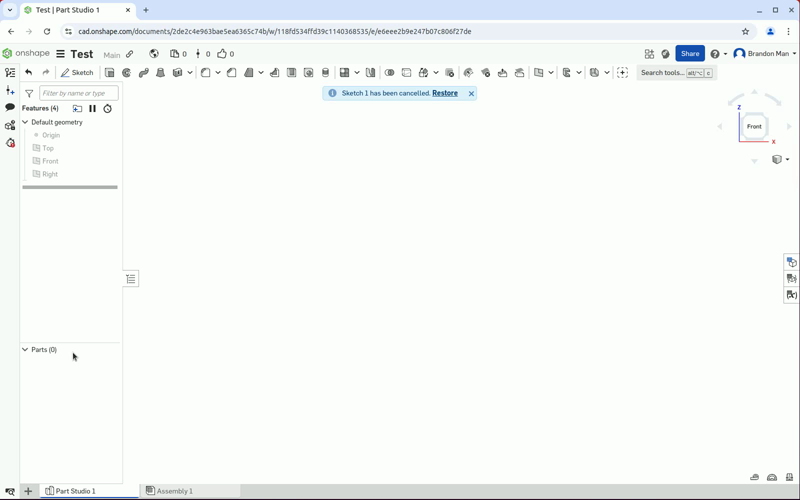
key(shift+y)
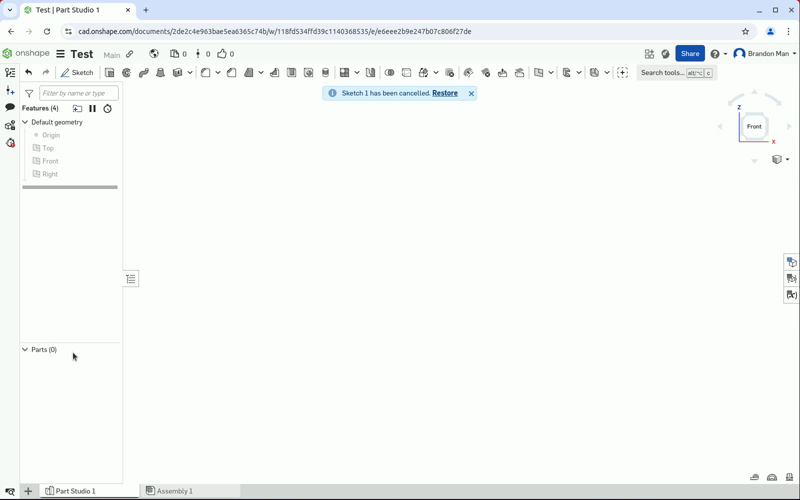
key(shift+s)
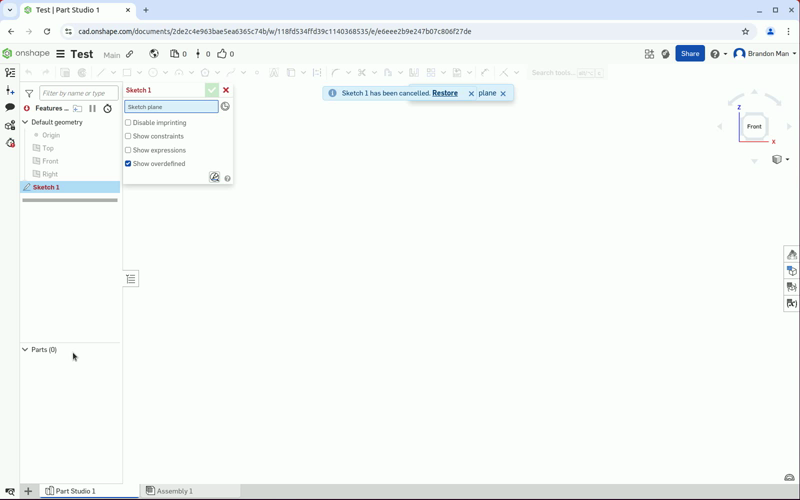
mouse_move(73, 163)
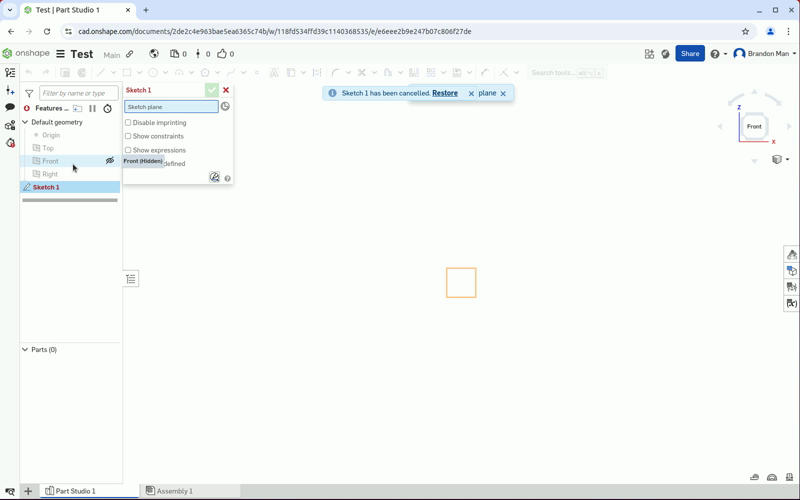
click(73, 163)
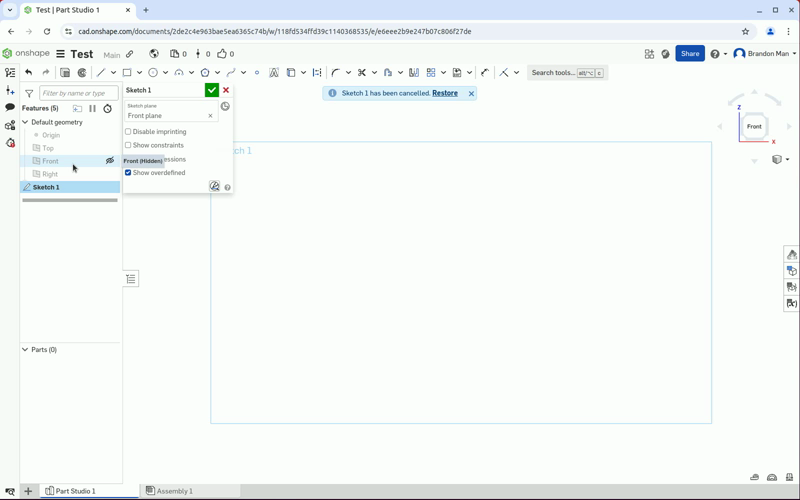
mouse_move(73, 352)
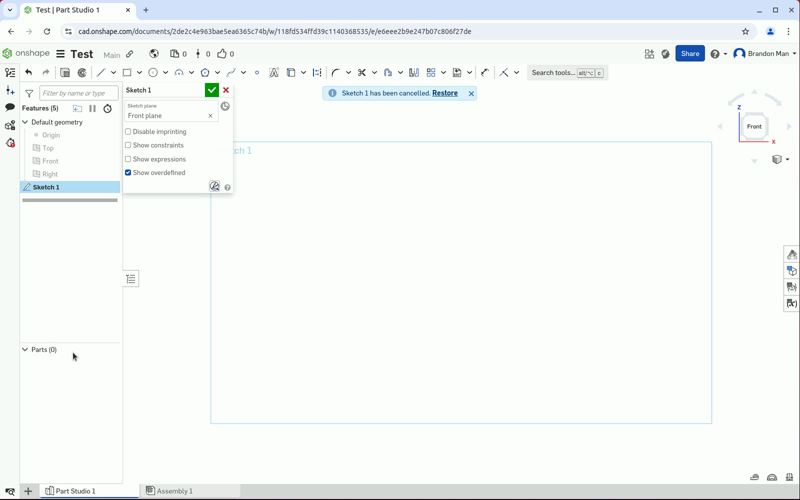
key(y)
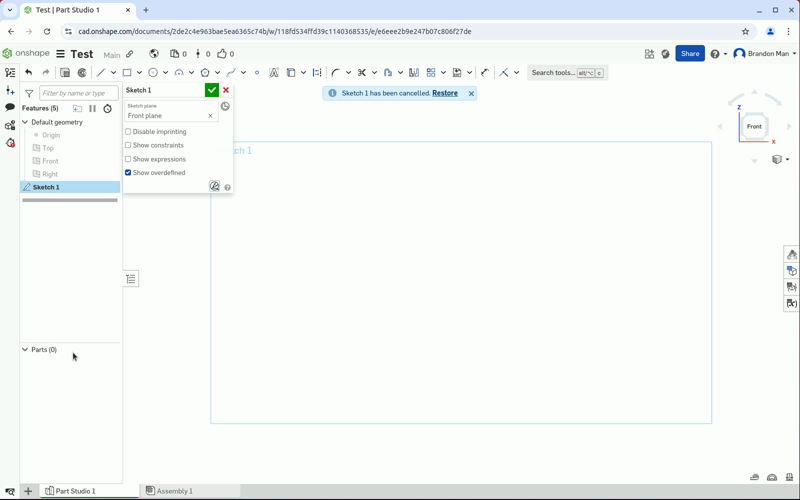
key(l)
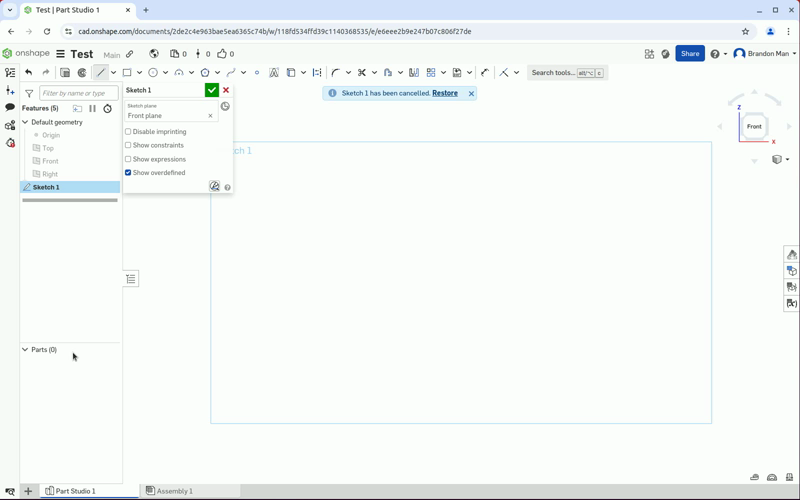
key_down(shift)
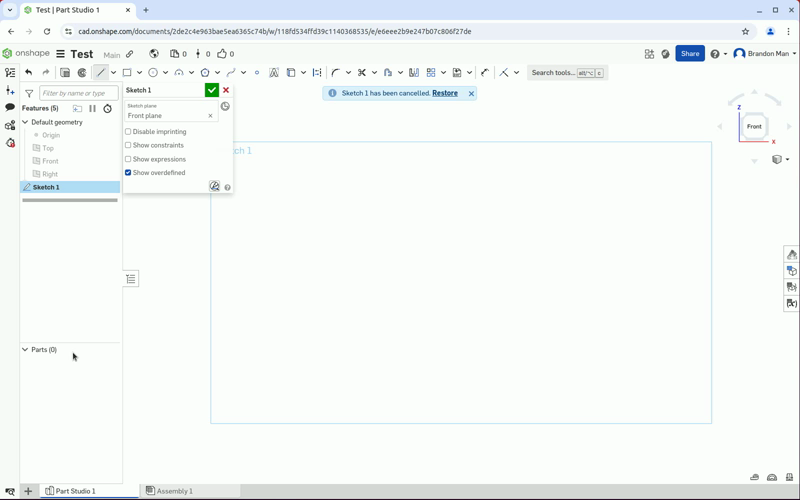
mouse_move(457, 174)
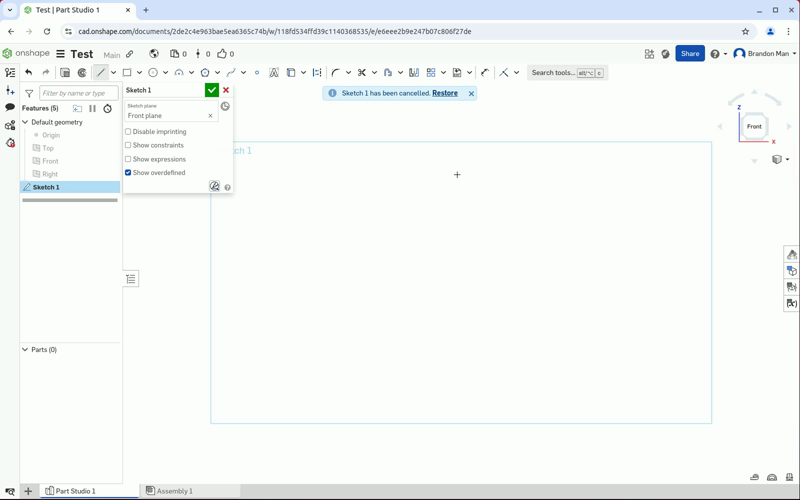
click(457, 174)
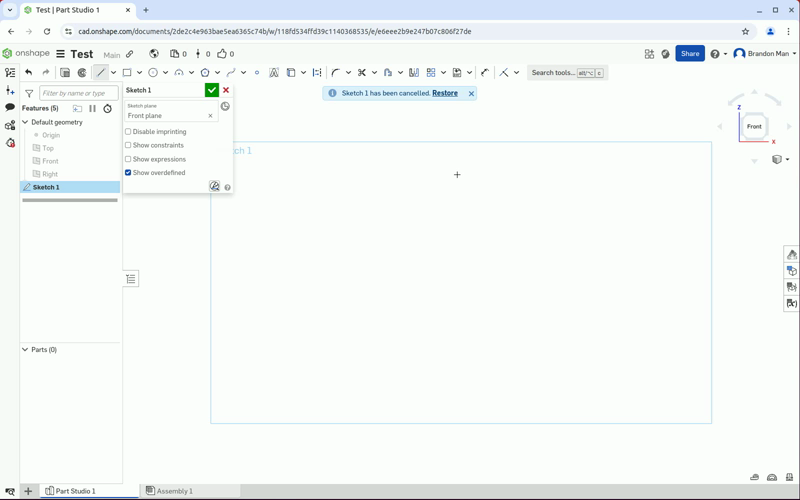
key_up(shift)
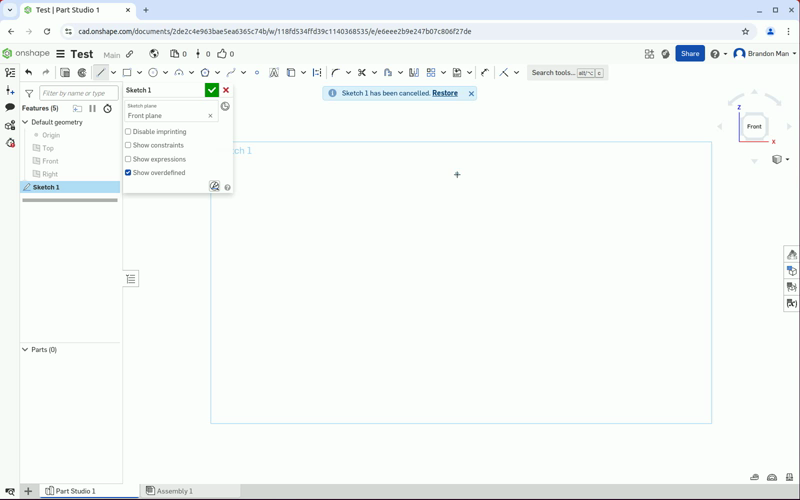
key_down(shift)
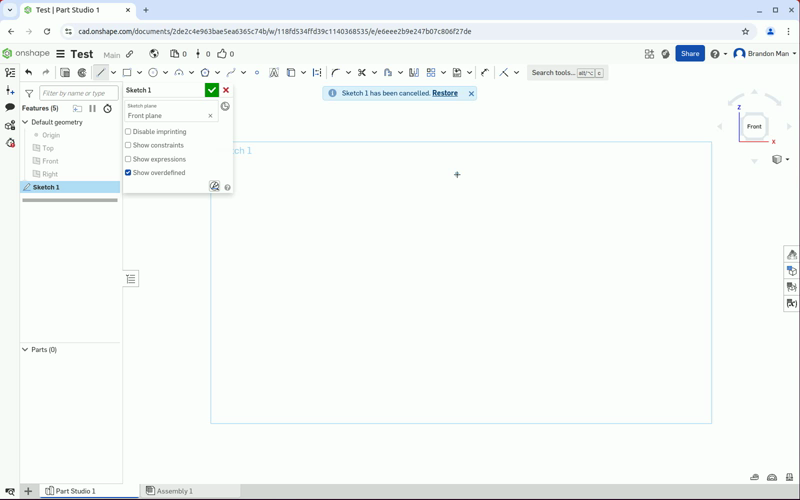
mouse_move(518, 174)
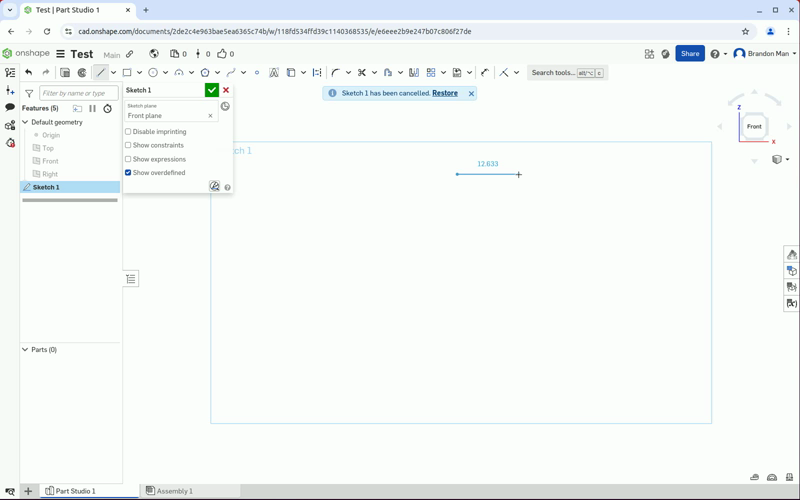
click(518, 174)
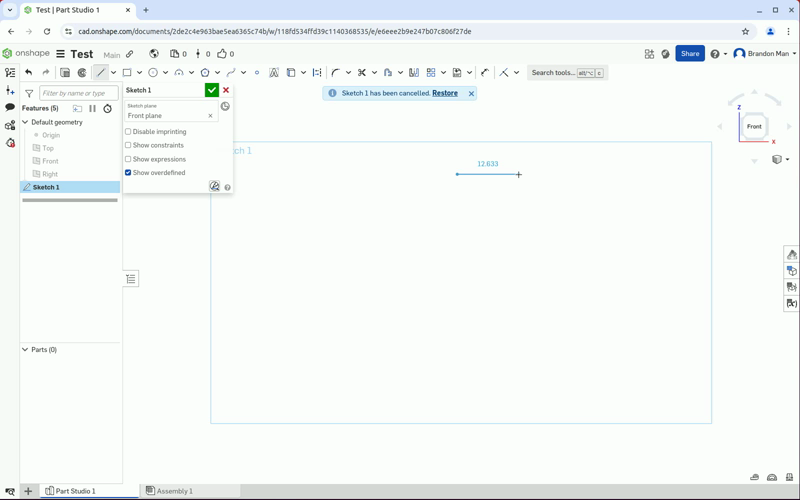
key_up(shift)
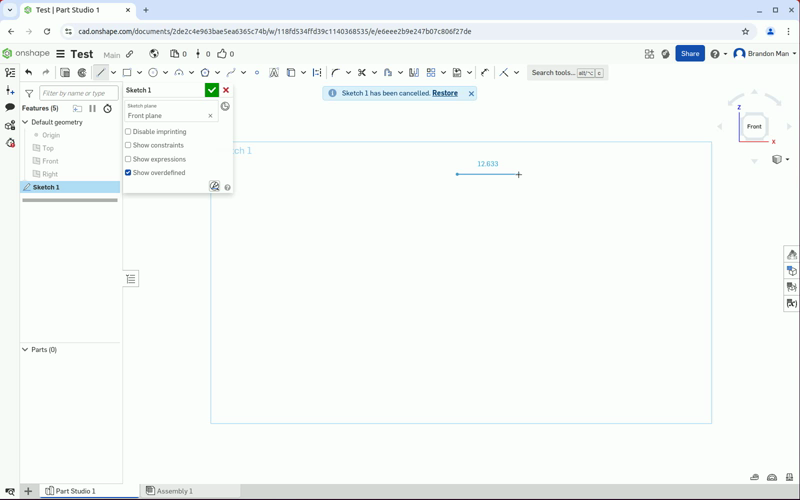
key_down(shift)
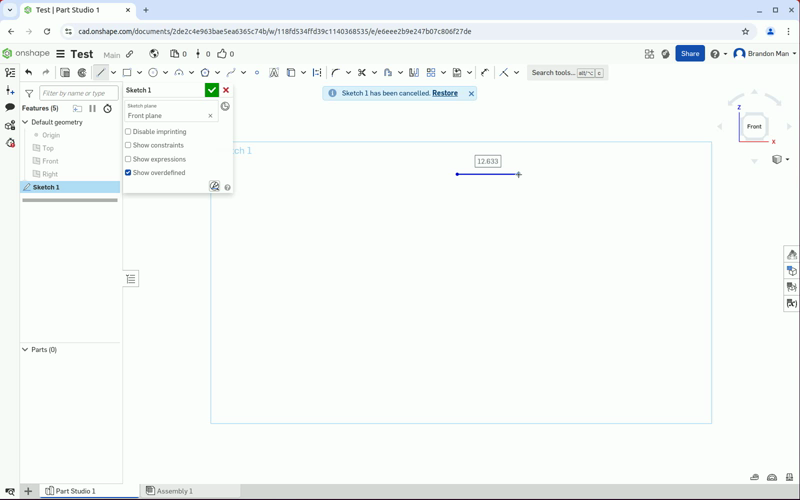
mouse_move(548, 174)
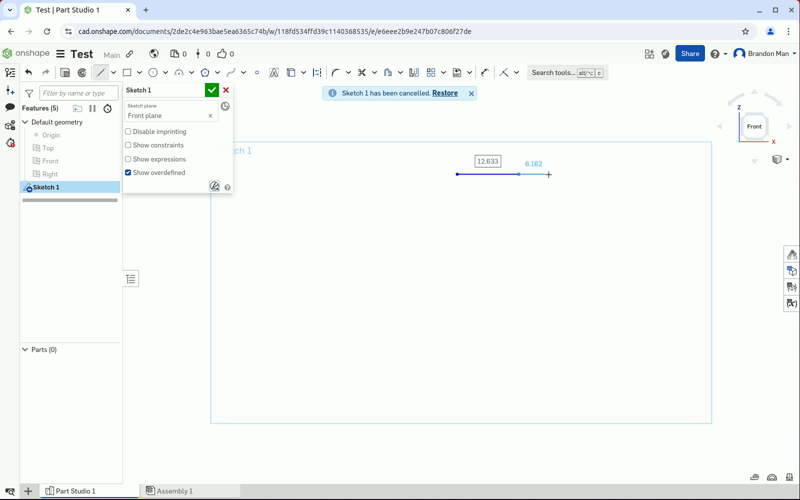
mouse_move(518, 170)
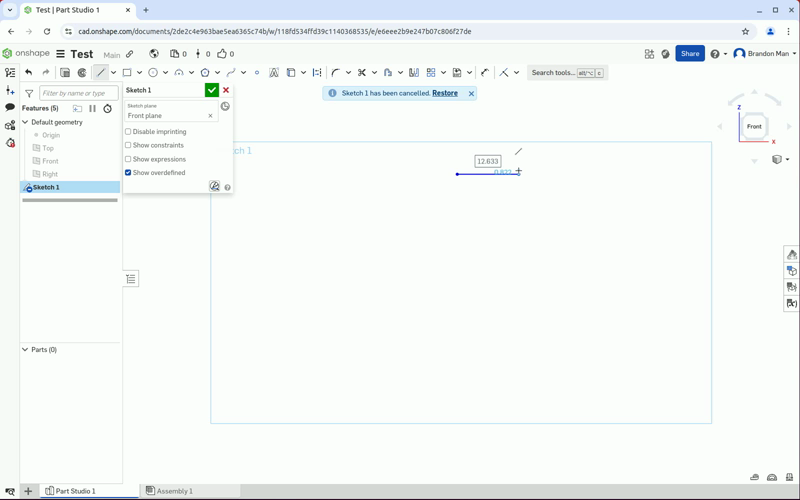
scroll(6)
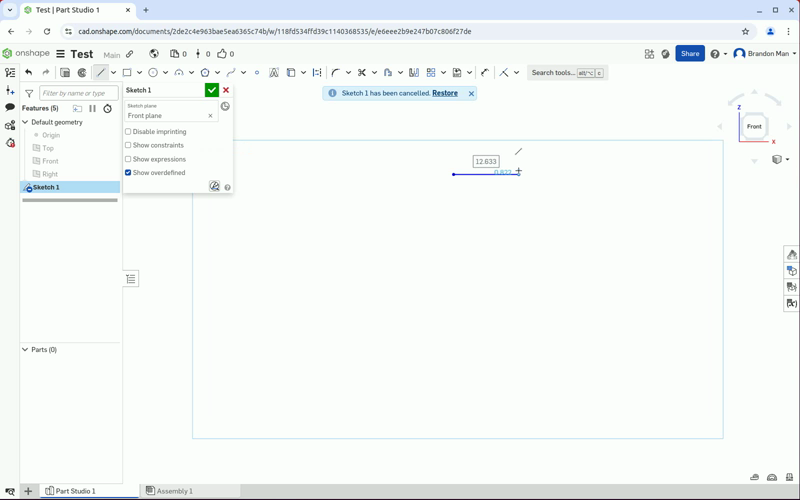
scroll(6)
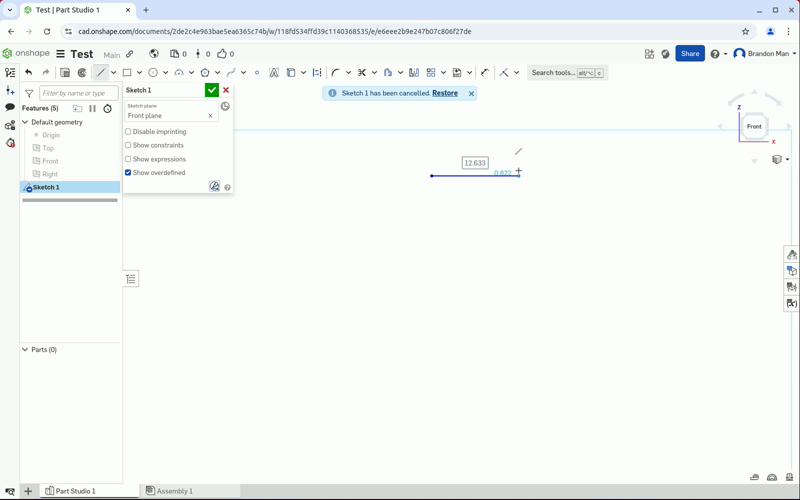
scroll(6)
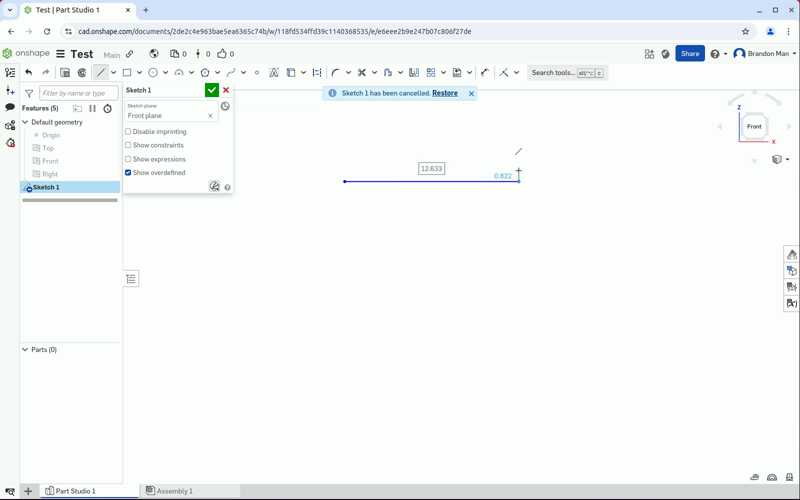
scroll(6)
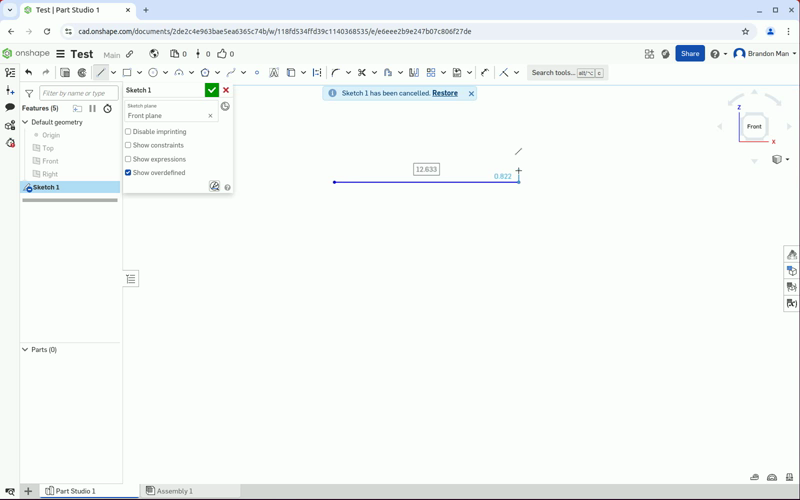
scroll(6)
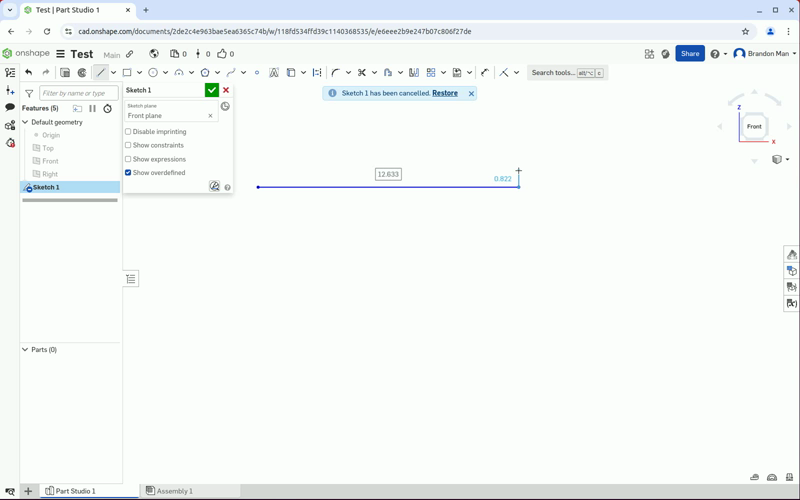
scroll(6)
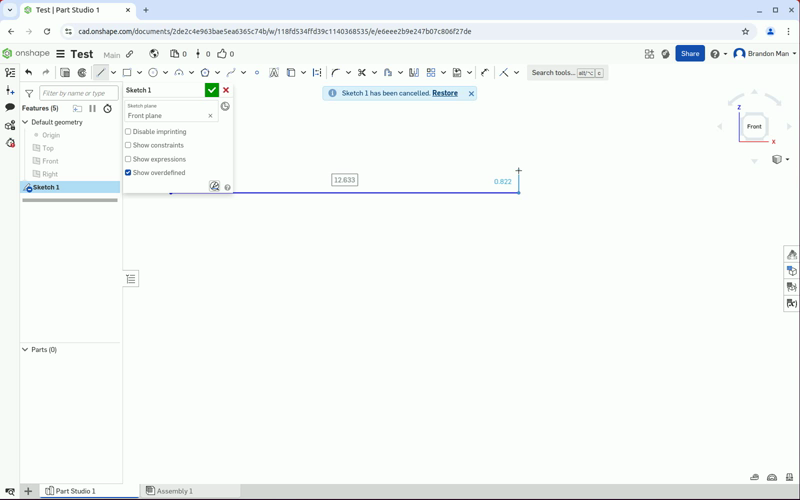
scroll(6)
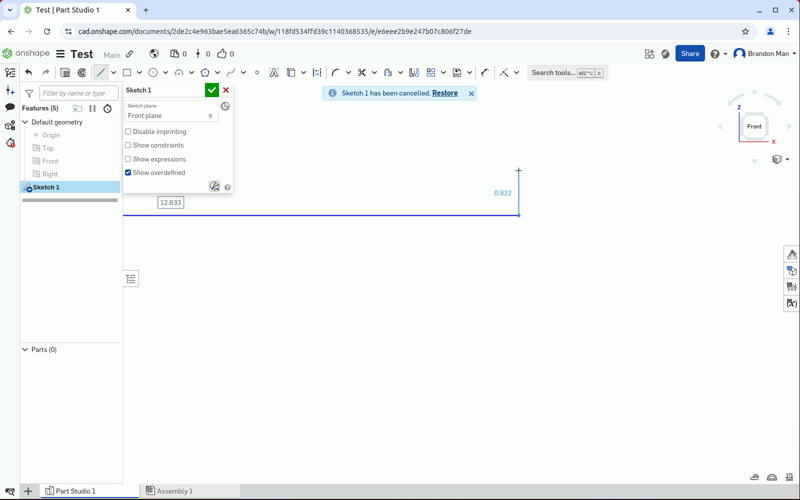
click(518, 170)
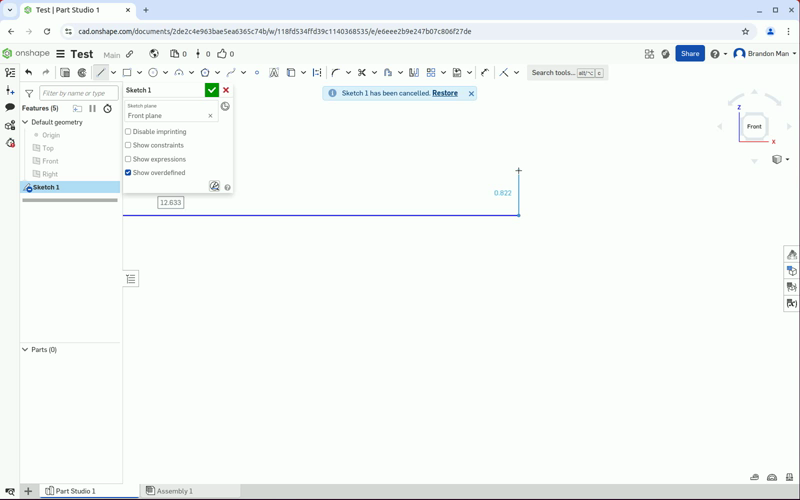
scroll(-6)
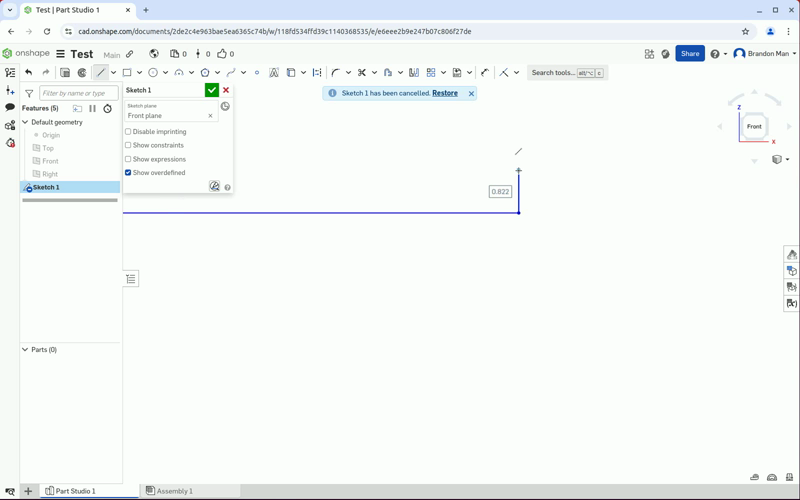
scroll(-6)
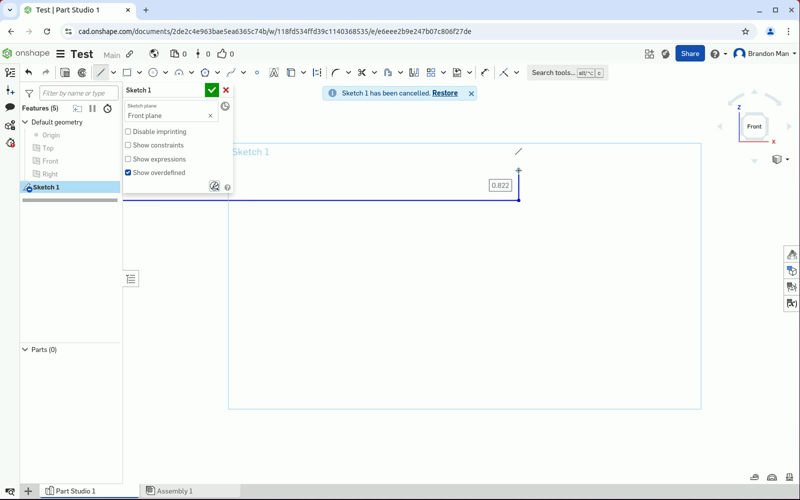
scroll(-6)
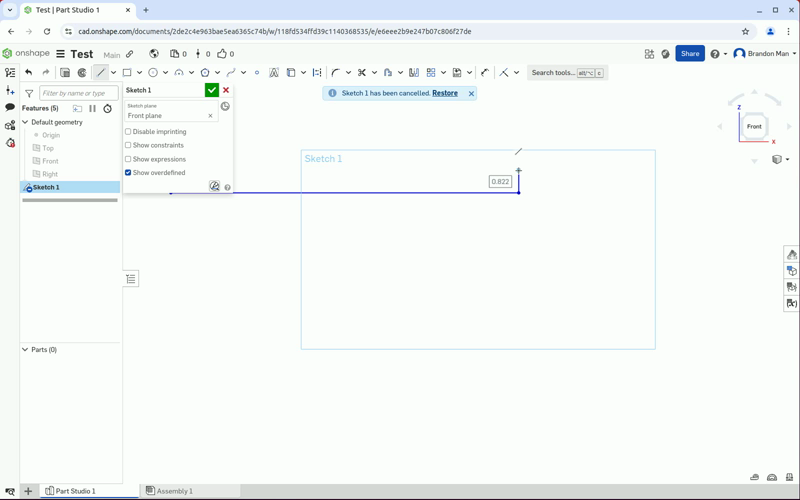
scroll(-6)
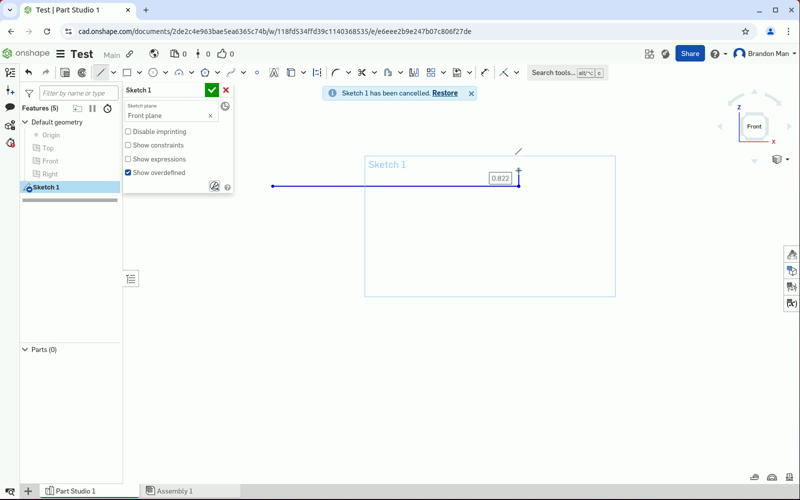
scroll(-6)
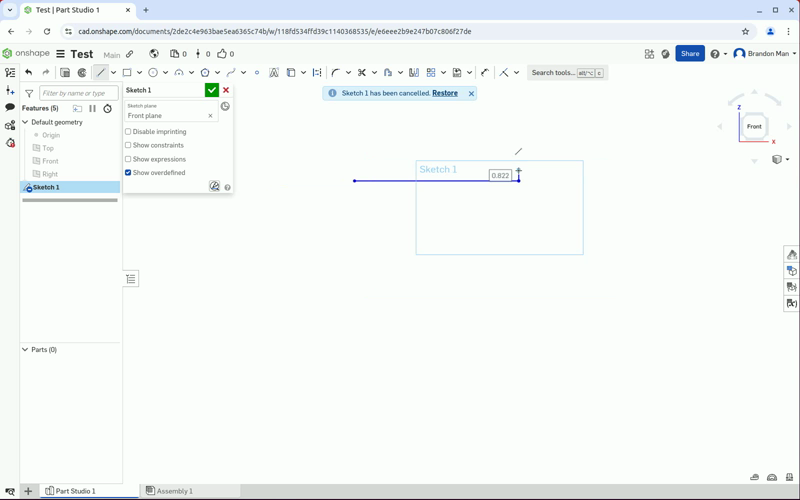
scroll(-6)
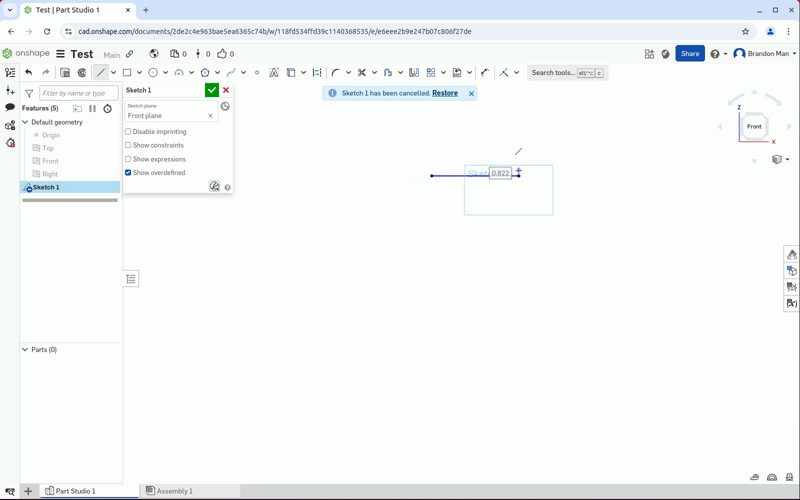
scroll(-6)
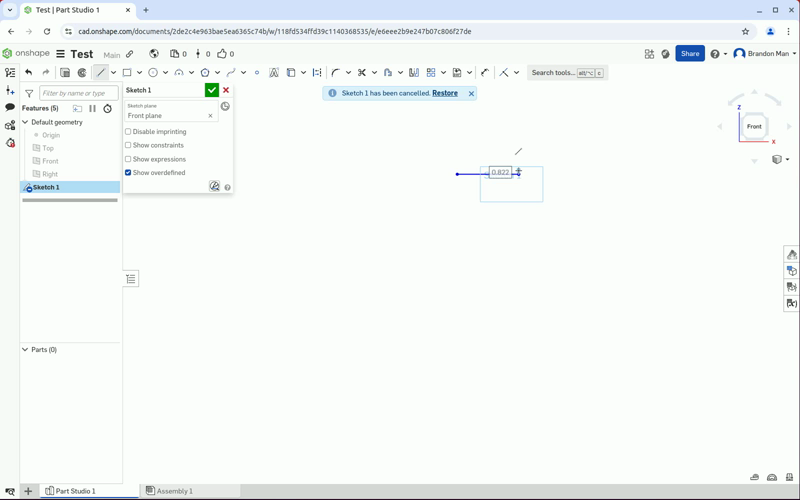
key_up(shift)
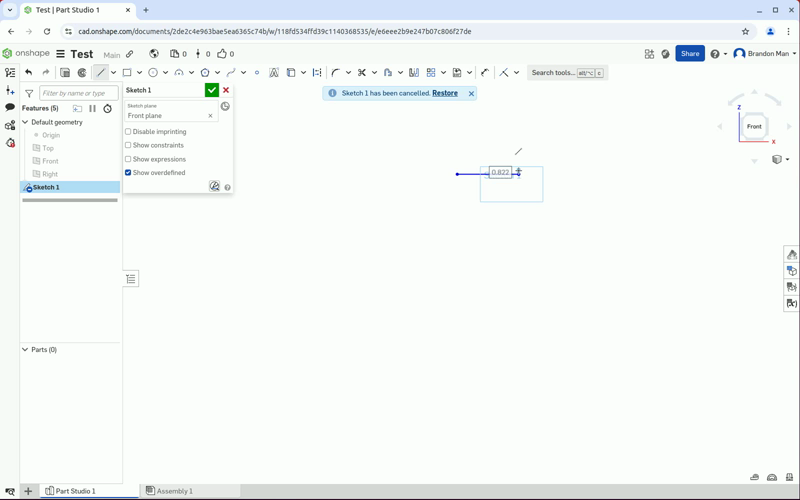
key_down(shift)
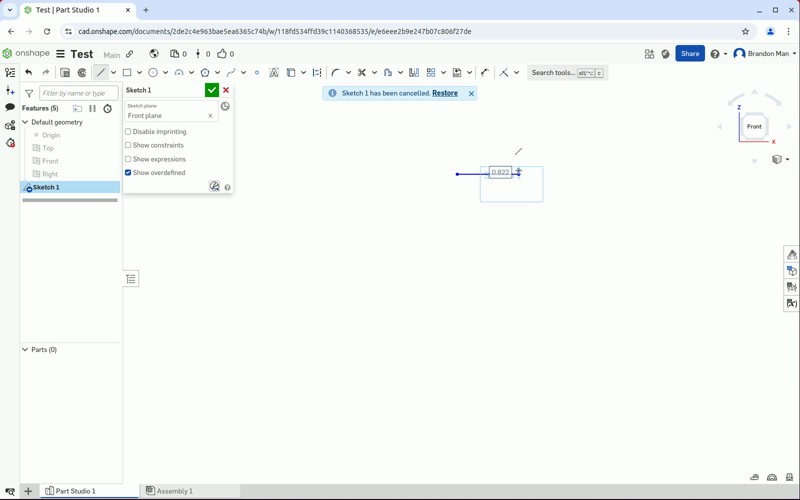
mouse_move(457, 170)
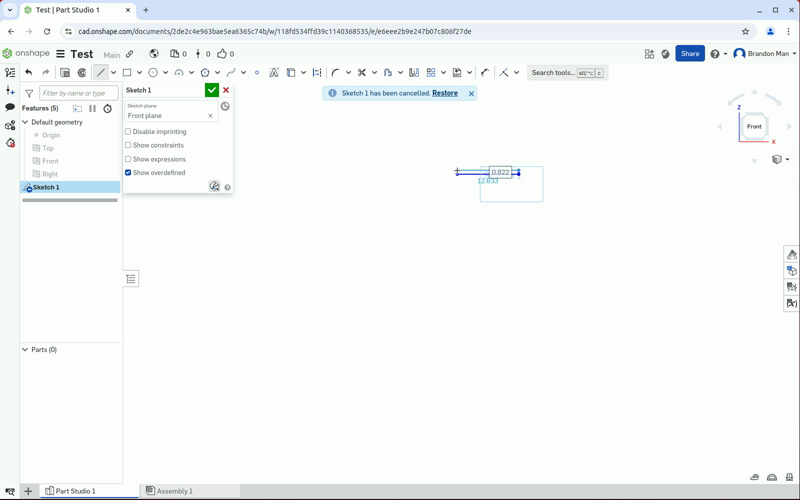
scroll(6)
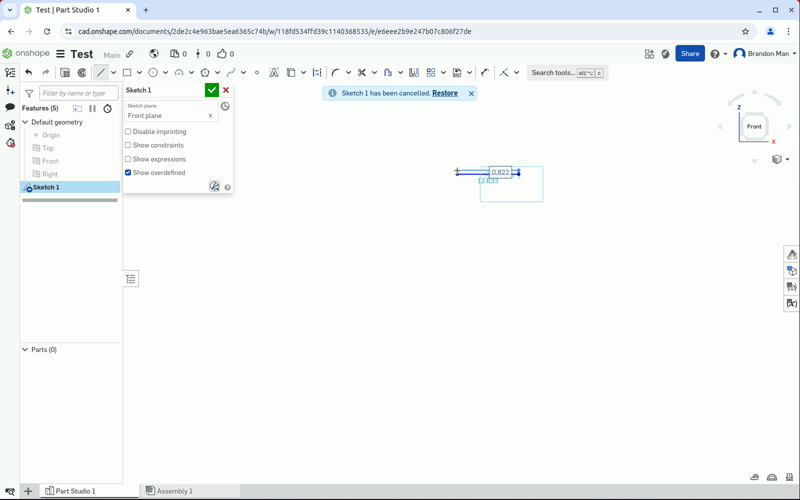
scroll(6)
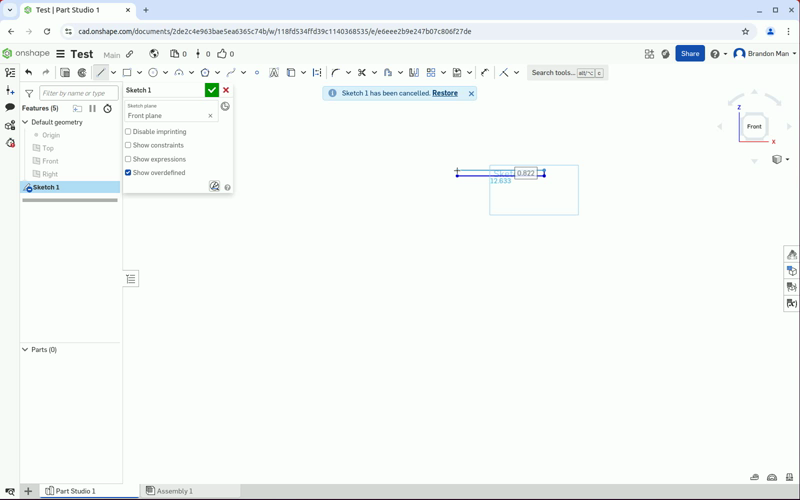
scroll(6)
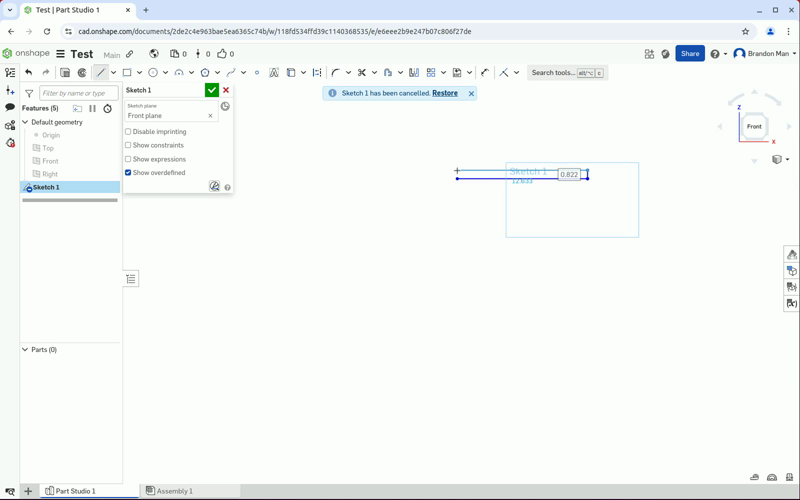
scroll(6)
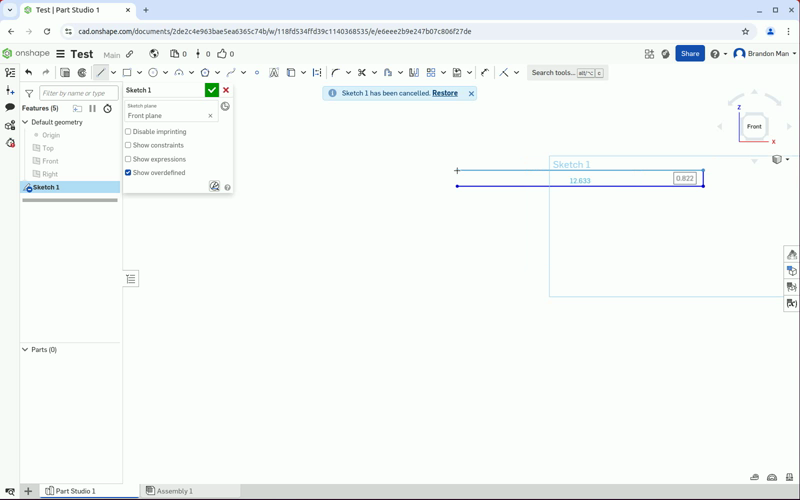
scroll(6)
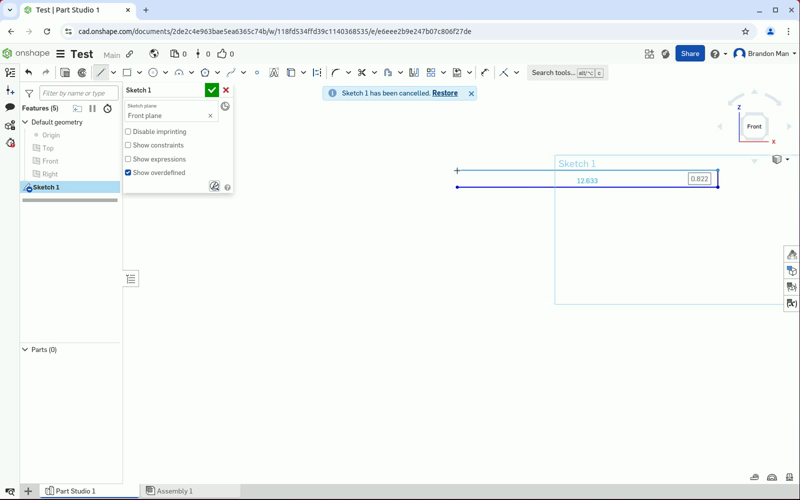
scroll(6)
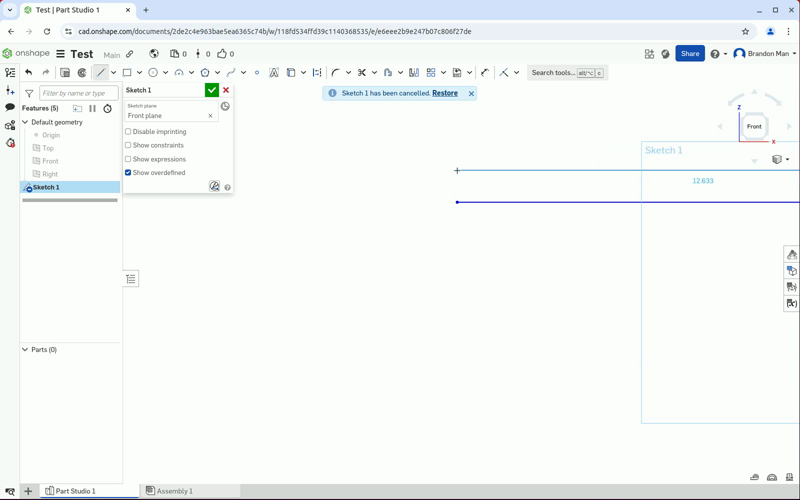
scroll(6)
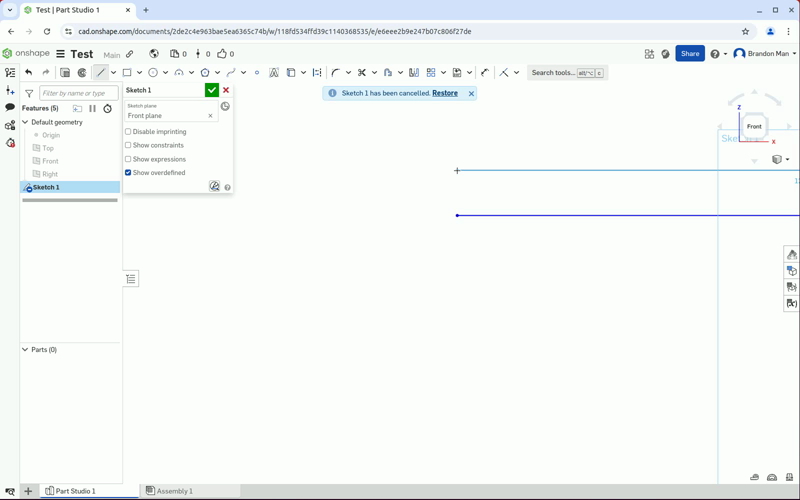
click(457, 170)
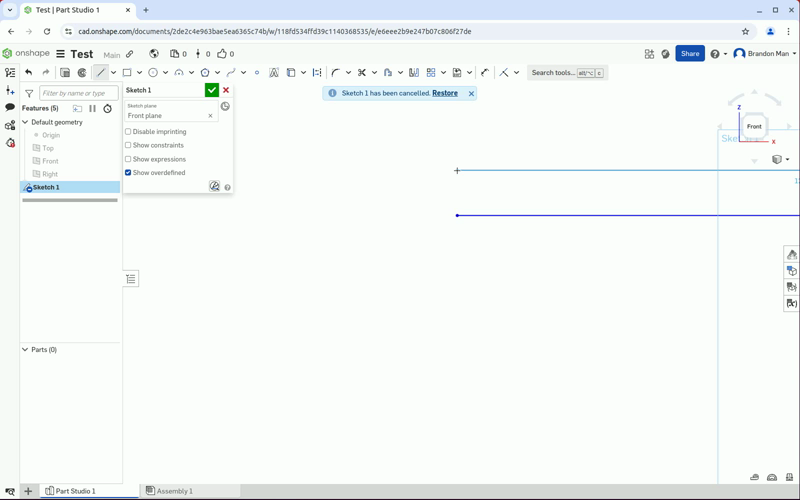
scroll(-6)
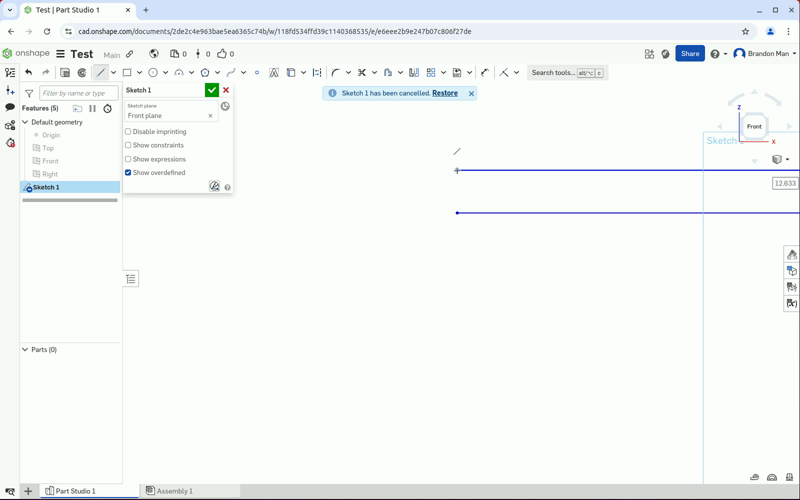
scroll(-6)
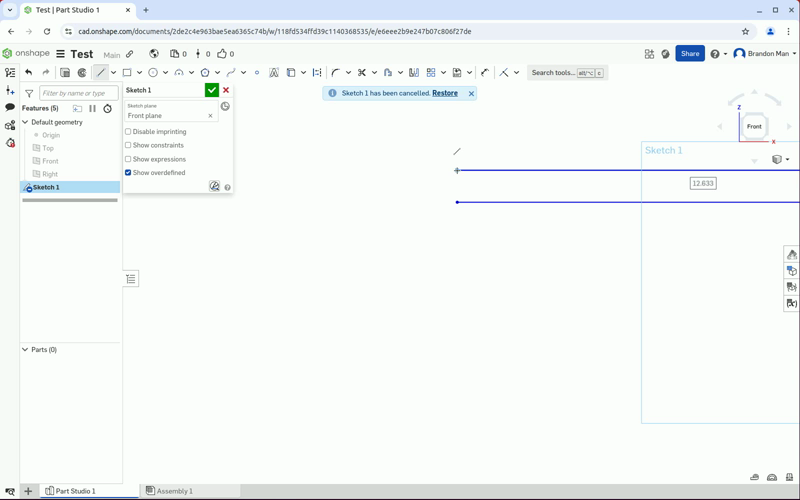
scroll(-6)
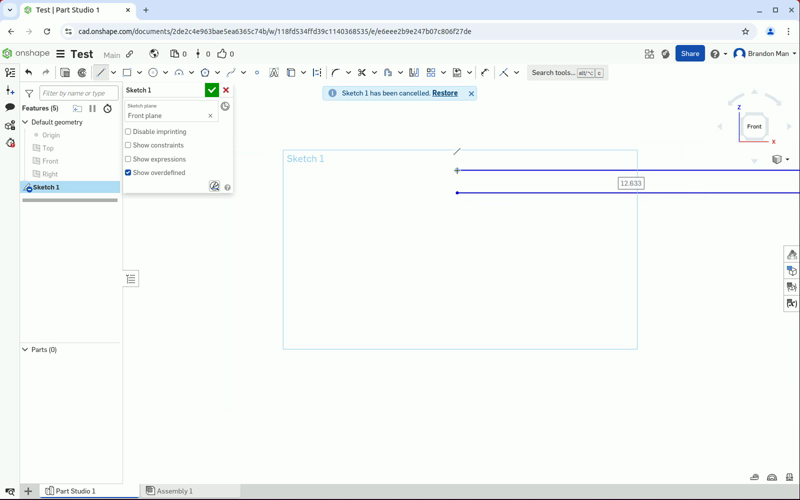
scroll(-6)
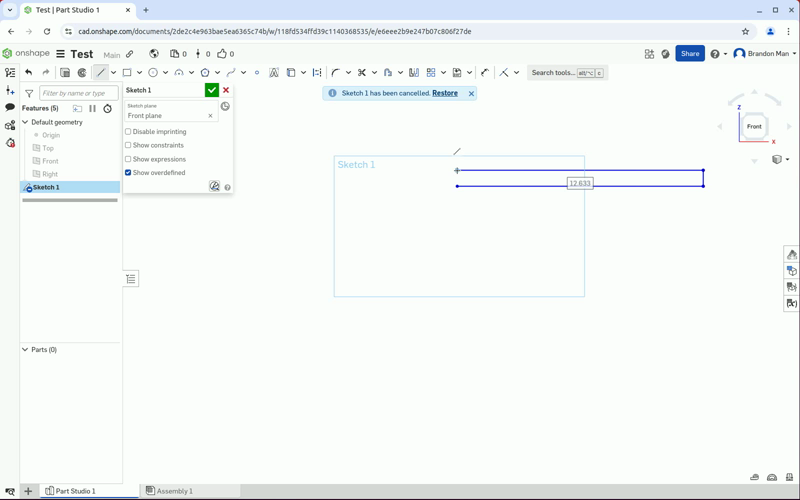
scroll(-6)
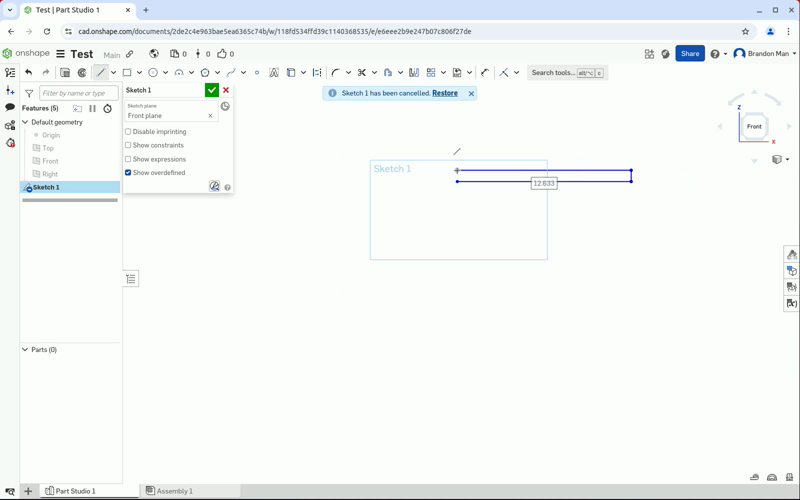
scroll(-6)
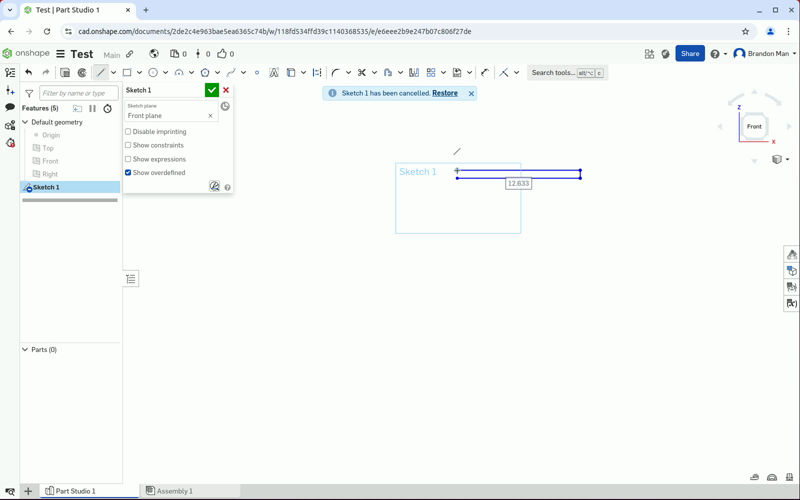
scroll(-6)
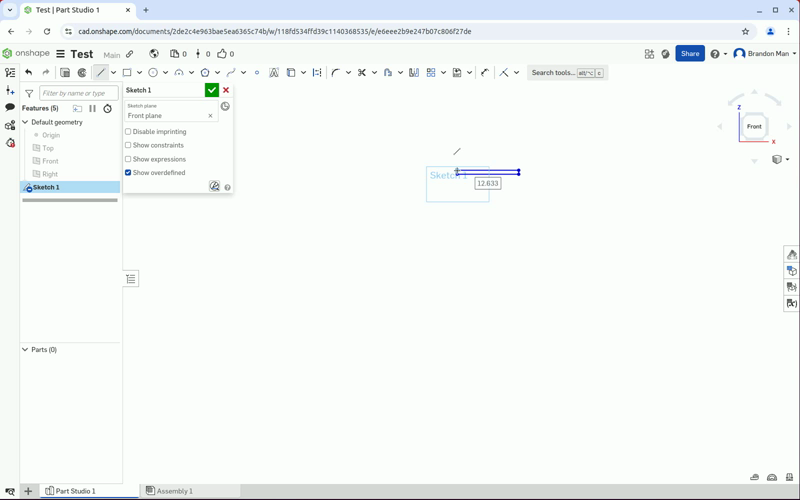
key_up(shift)
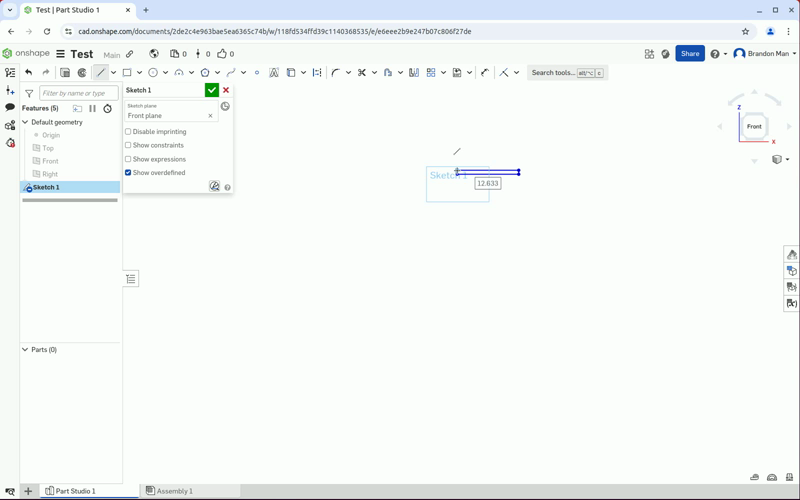
mouse_move(487, 170)
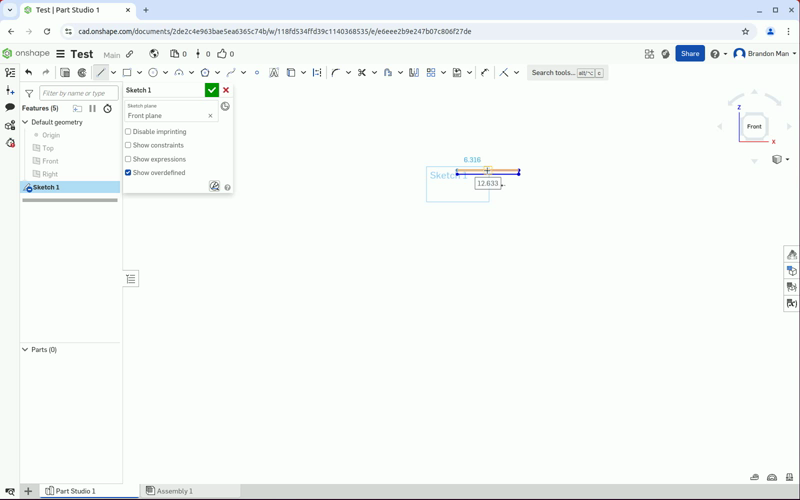
key_down(shift)
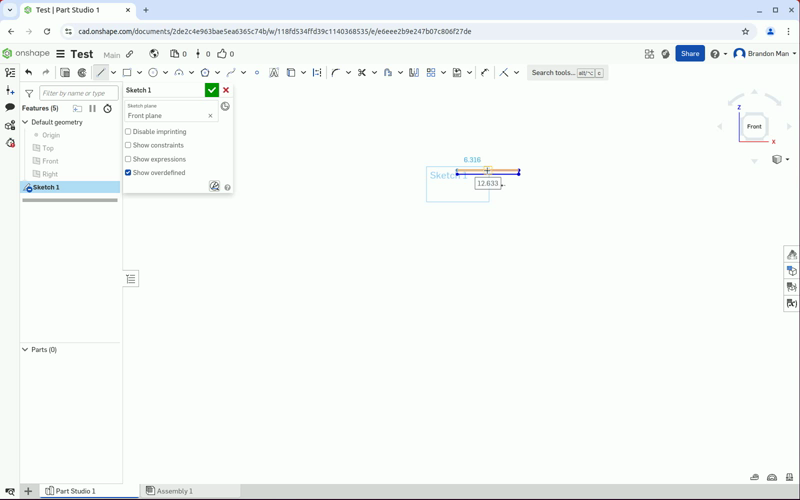
mouse_move(457, 174)
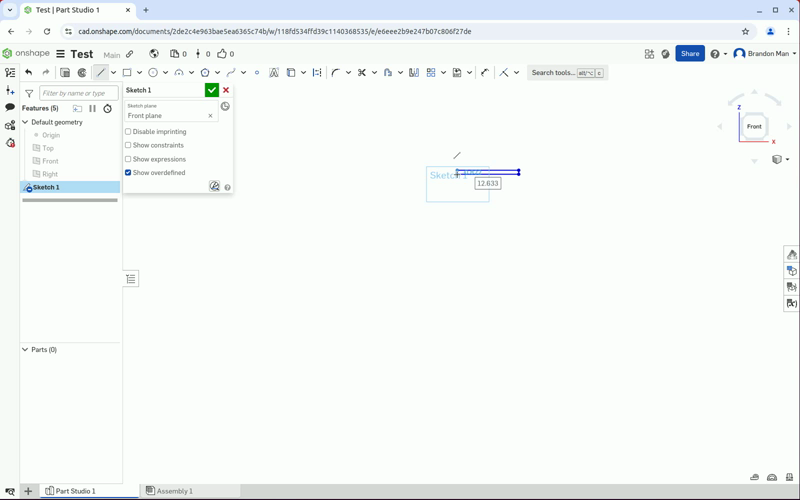
scroll(6)
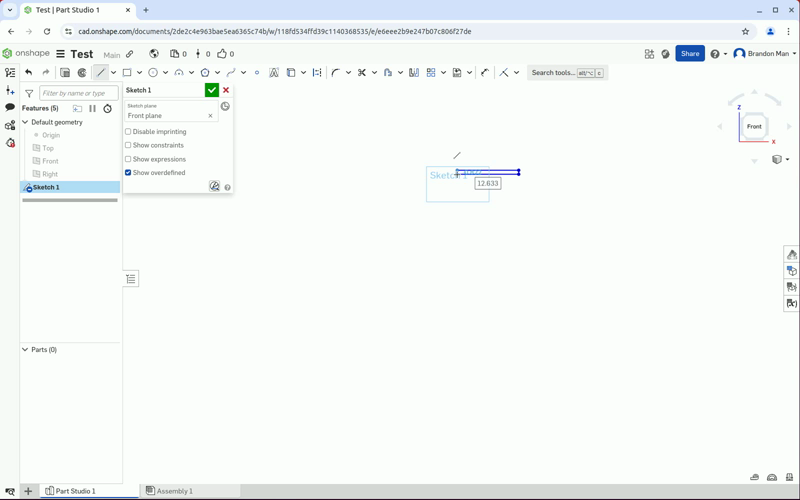
scroll(6)
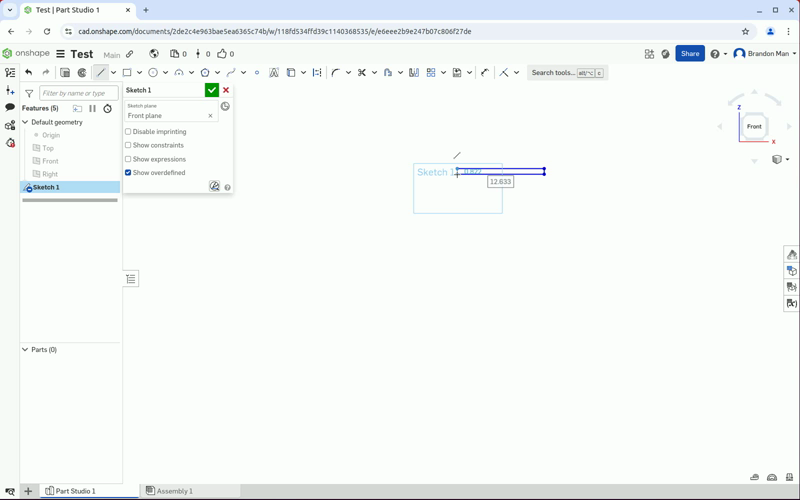
scroll(6)
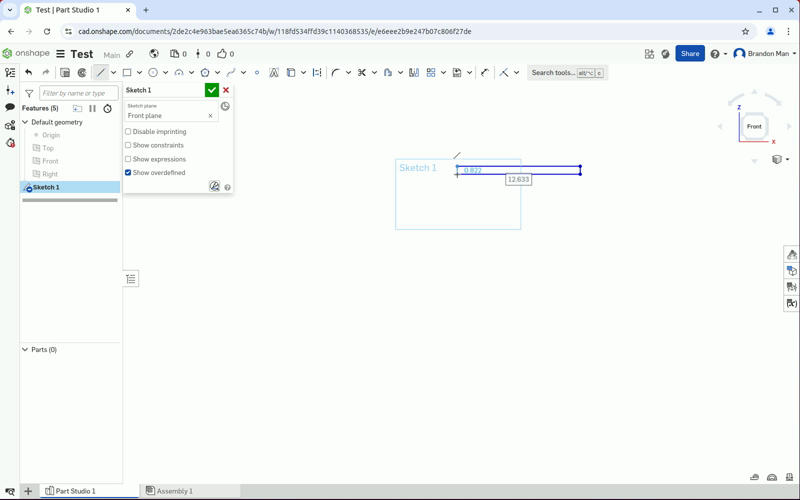
scroll(6)
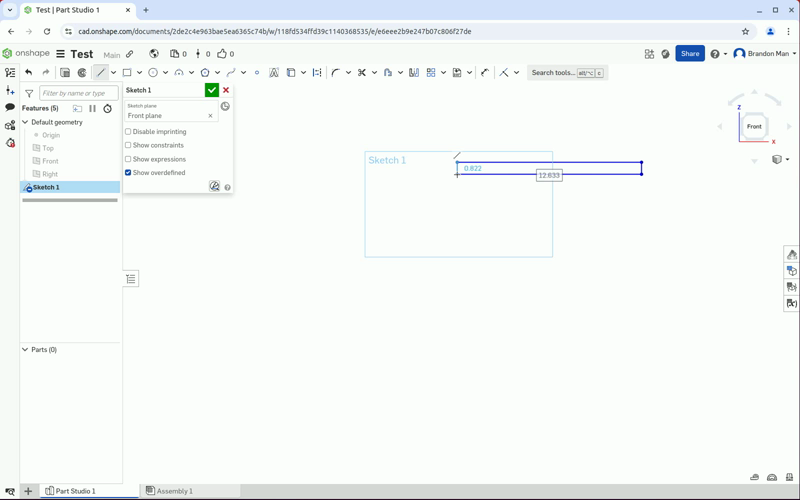
scroll(6)
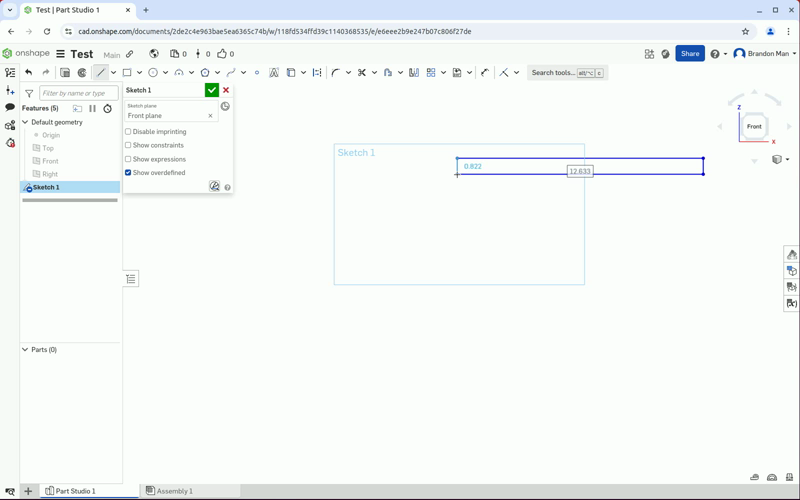
scroll(6)
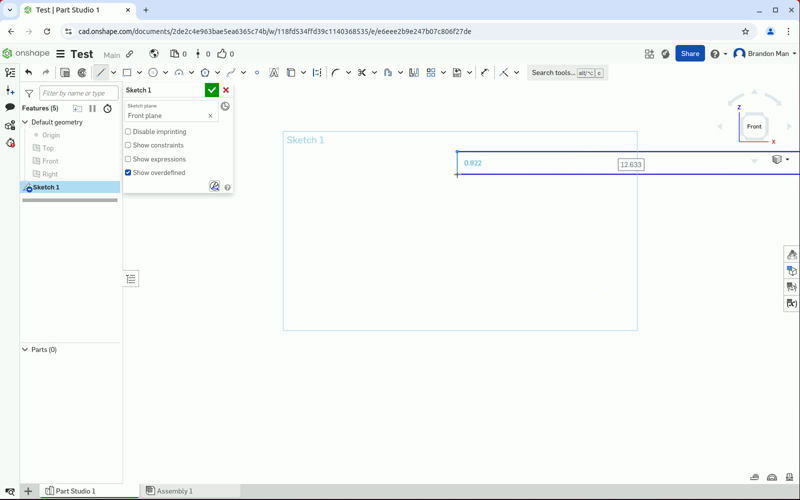
scroll(6)
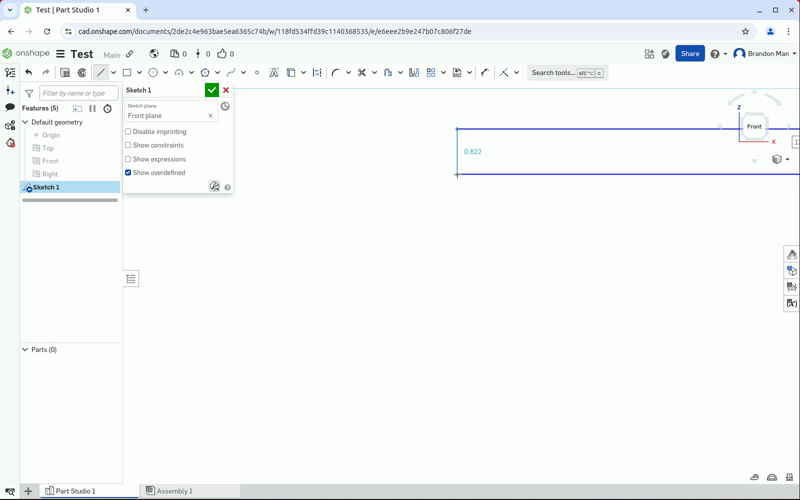
key_up(shift)
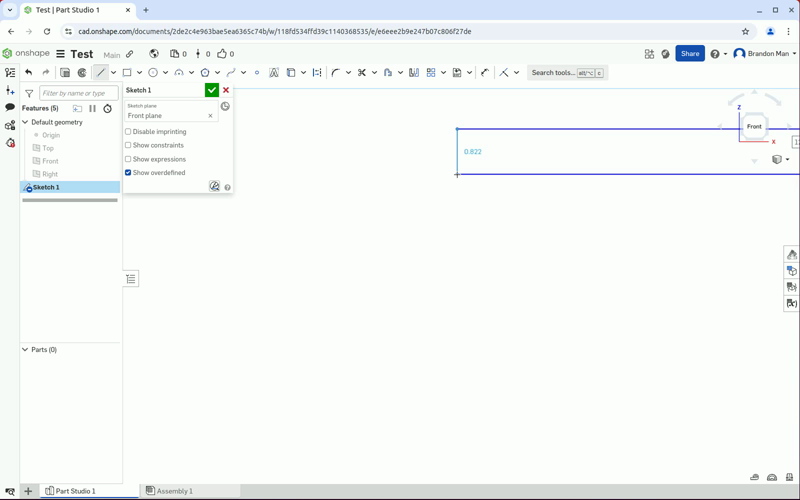
click(457, 174)
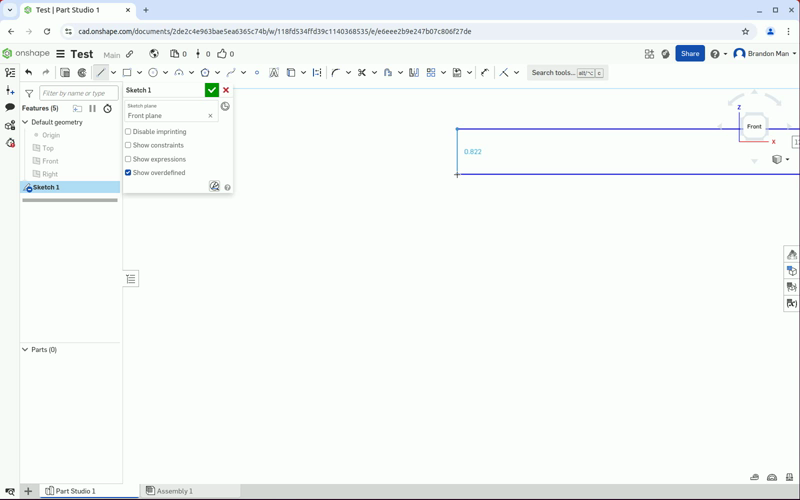
scroll(-6)
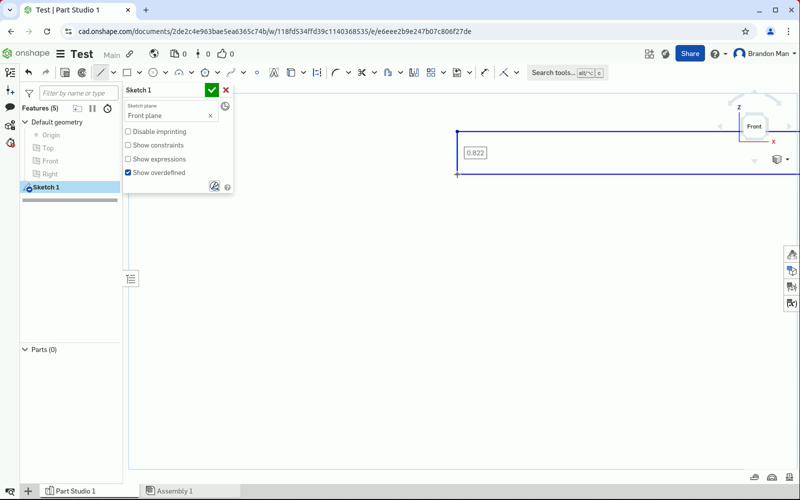
scroll(-6)
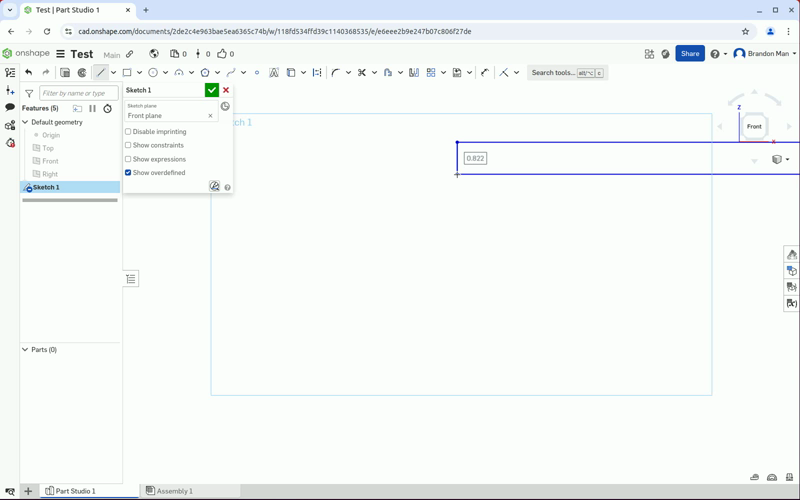
scroll(-6)
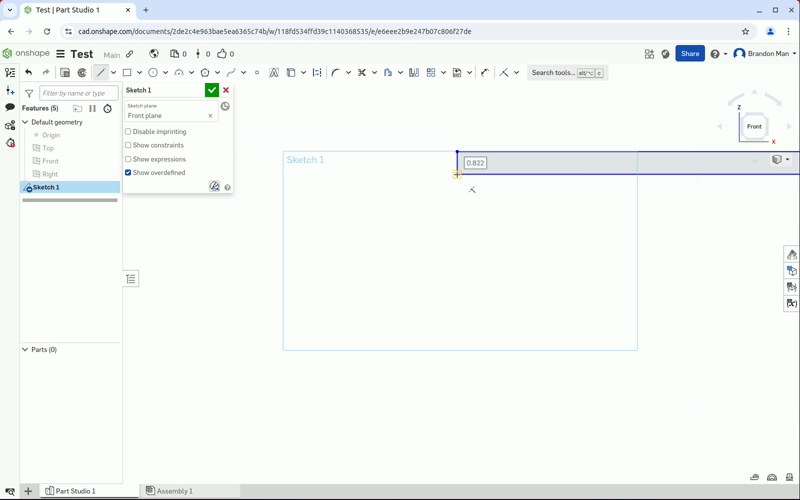
scroll(-6)
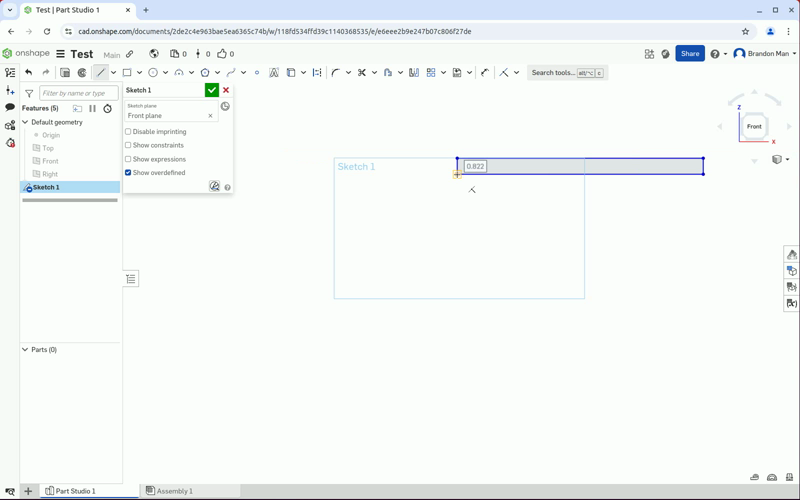
scroll(-6)
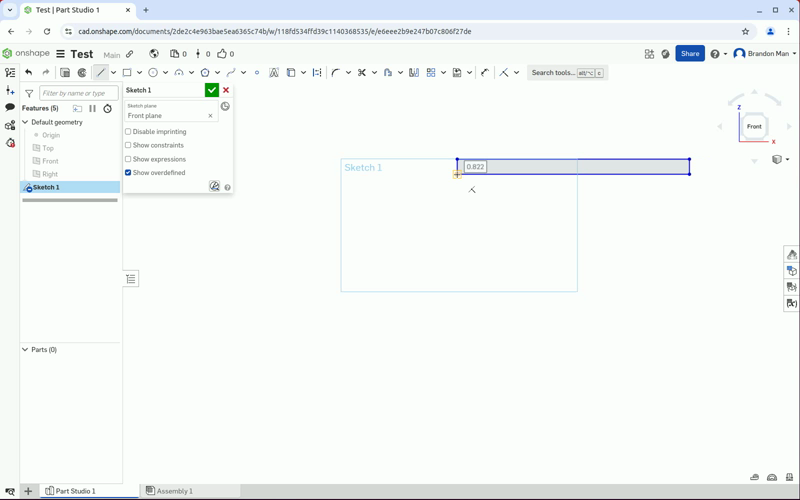
scroll(-6)
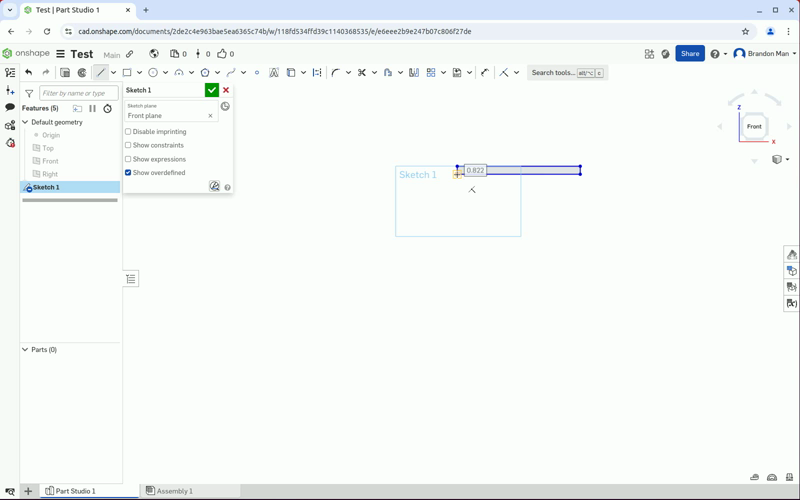
scroll(-6)
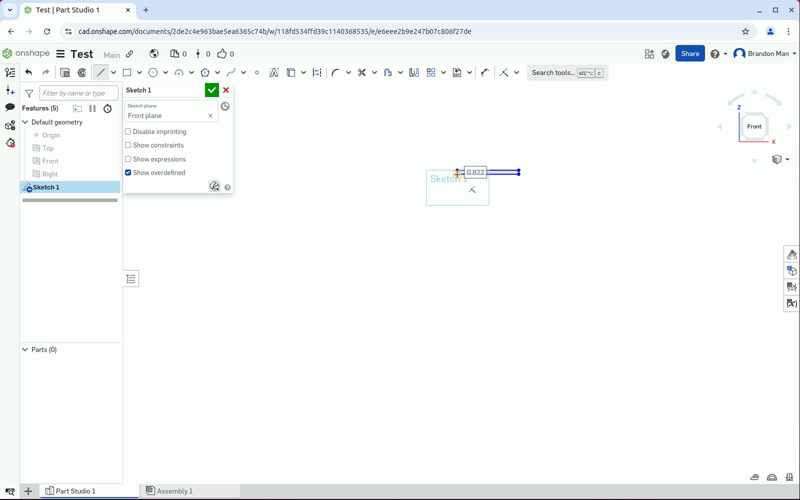
key(esc)
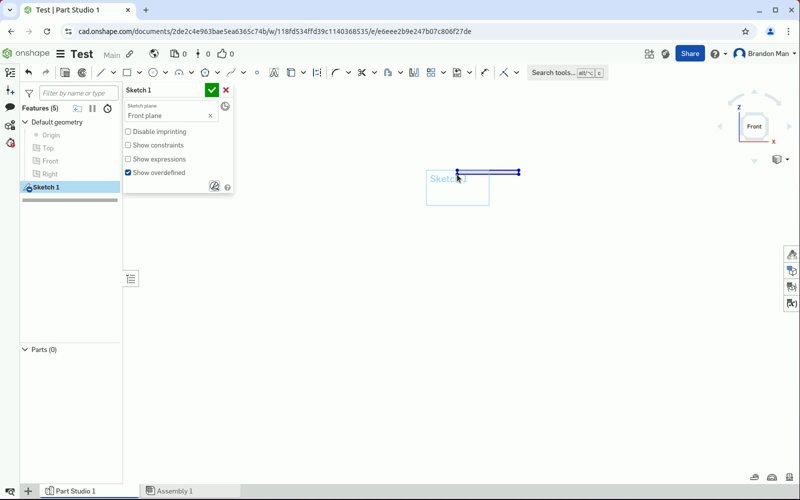
mouse_move(462, 171)
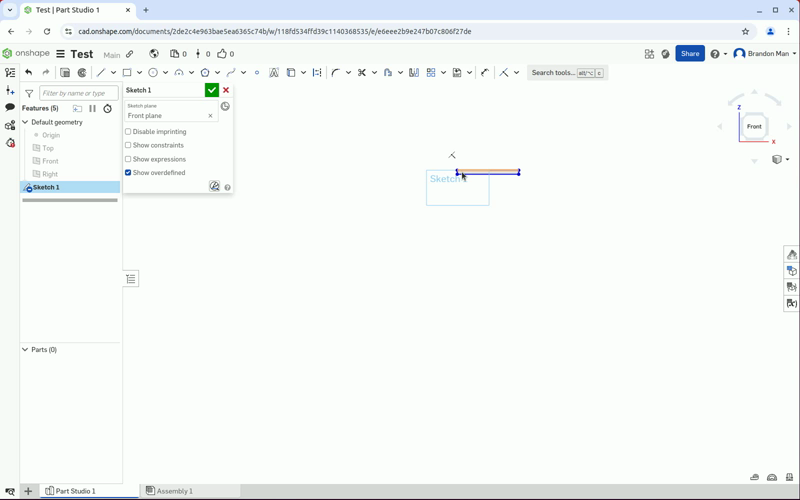
scroll(6)
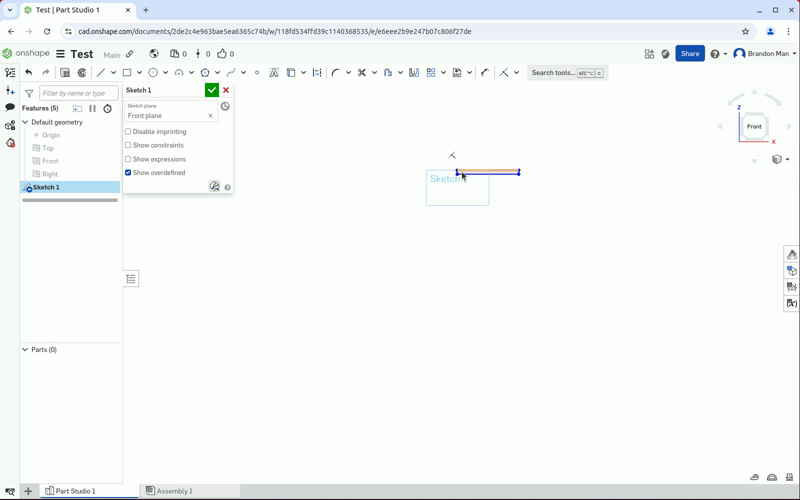
scroll(6)
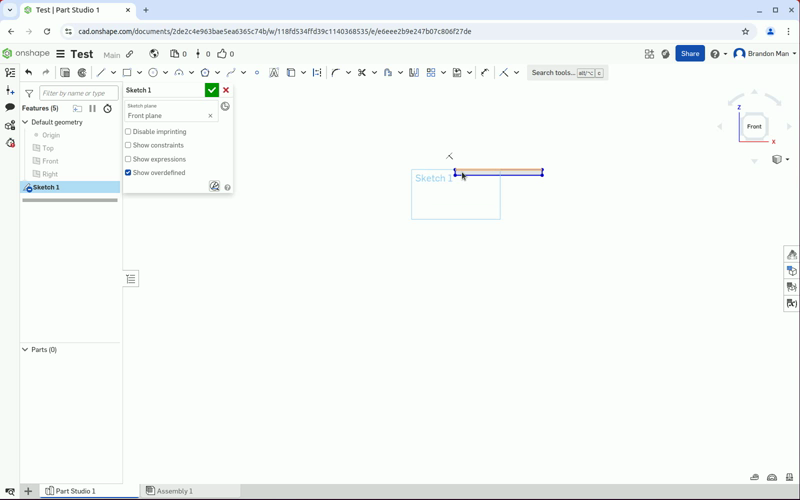
scroll(6)
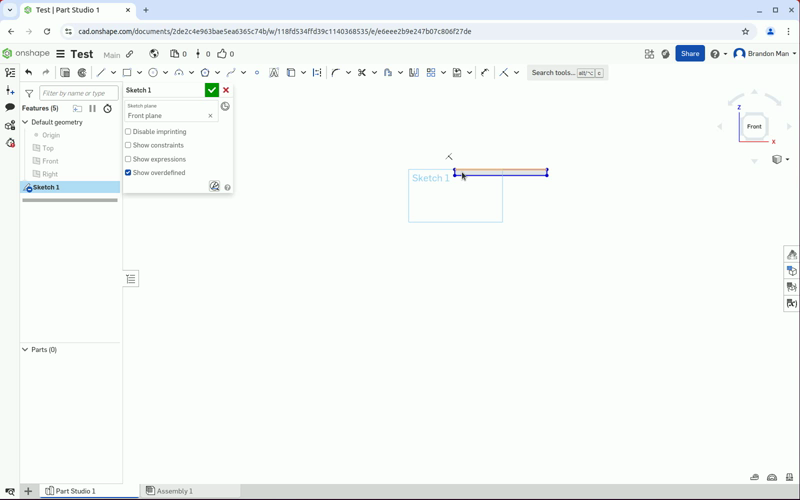
scroll(6)
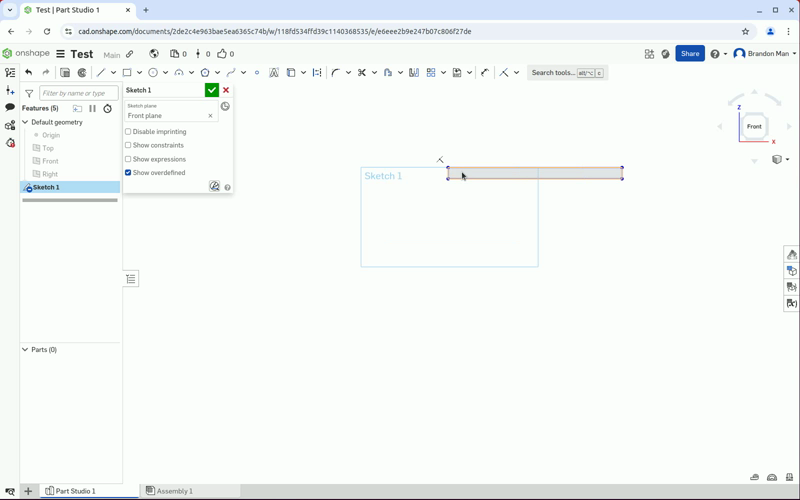
scroll(6)
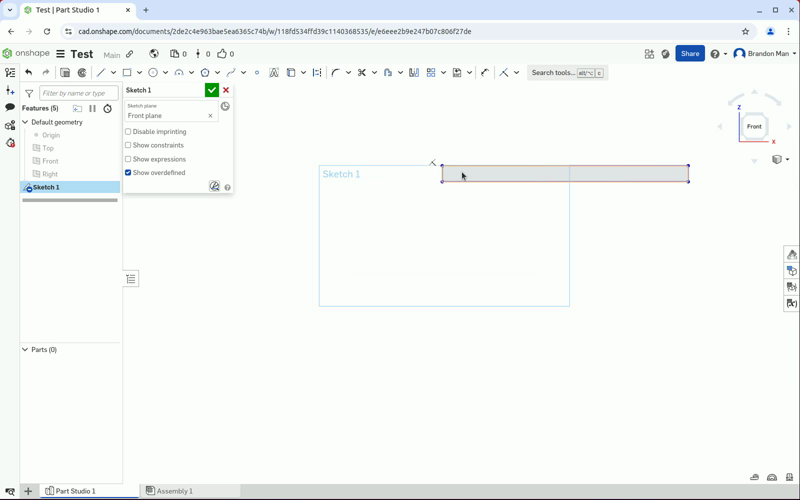
scroll(6)
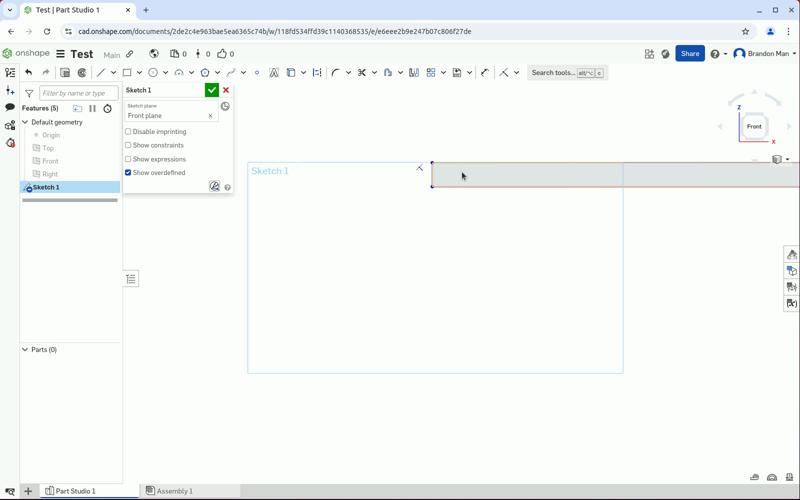
scroll(6)
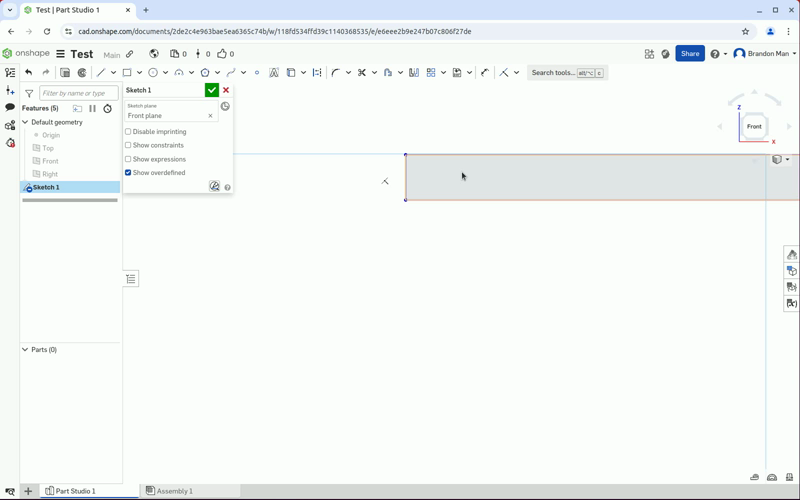
click(462, 171)
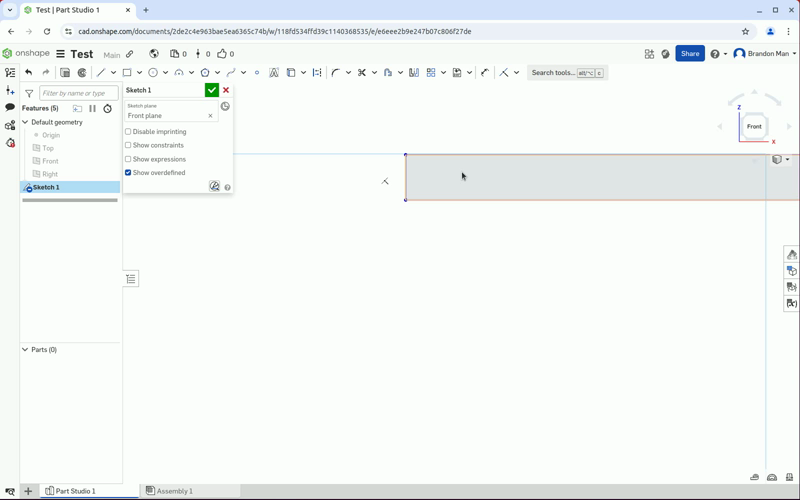
scroll(-6)
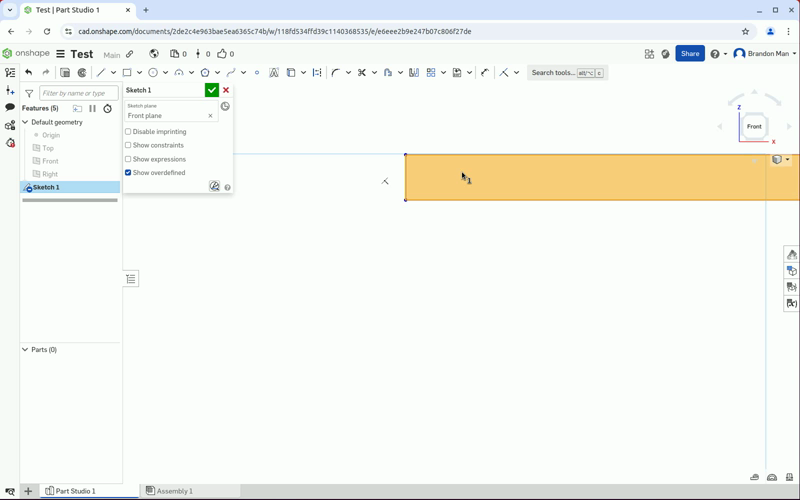
scroll(-6)
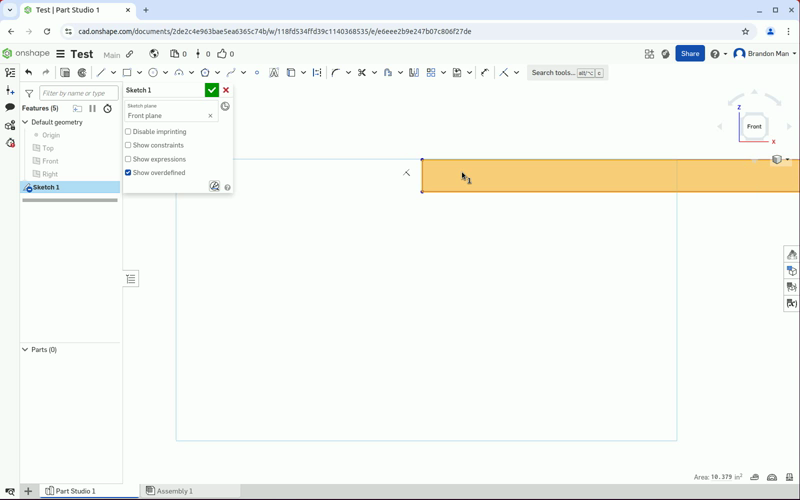
scroll(-6)
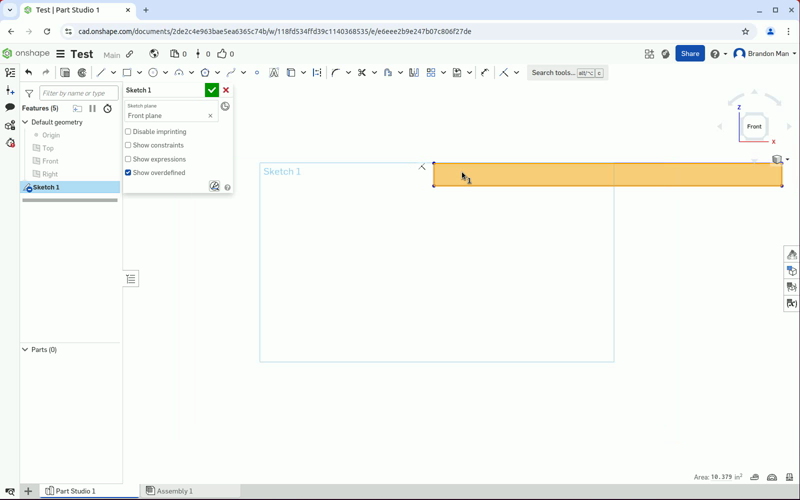
scroll(-6)
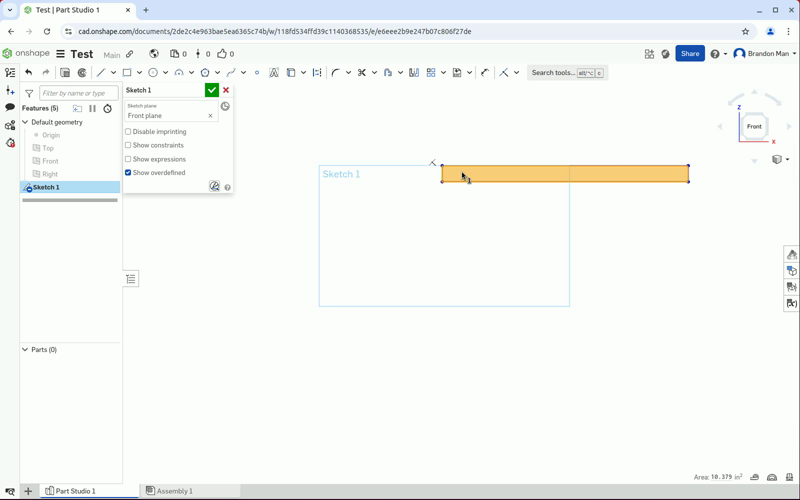
scroll(-6)
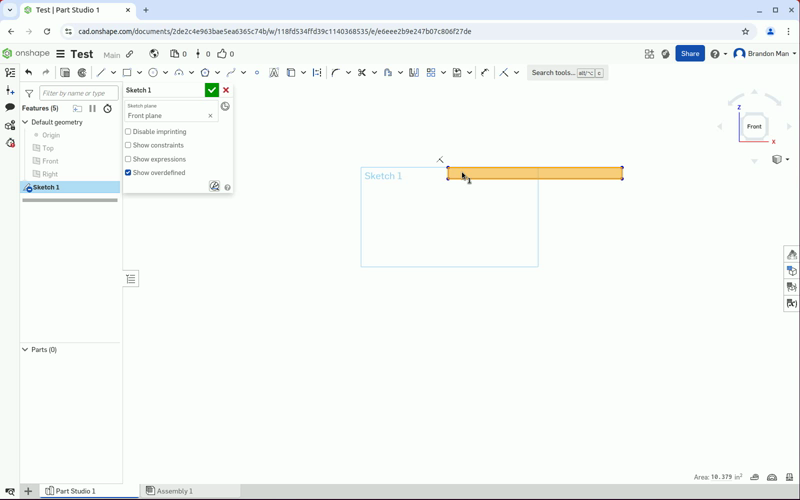
scroll(-6)
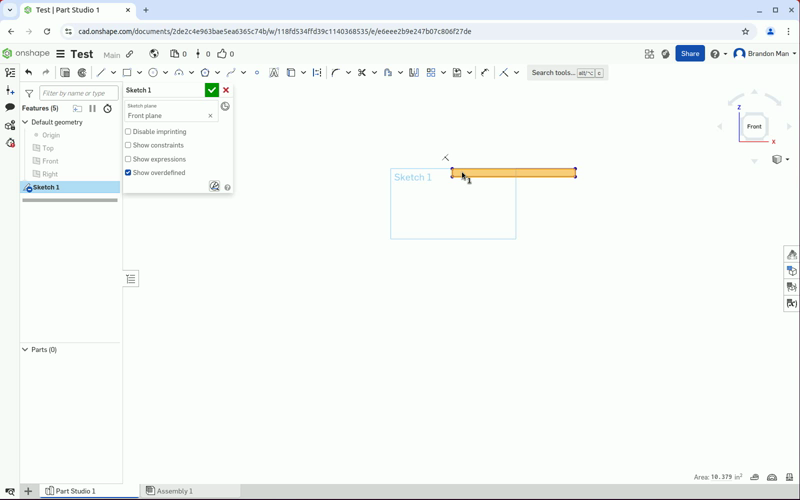
scroll(-6)
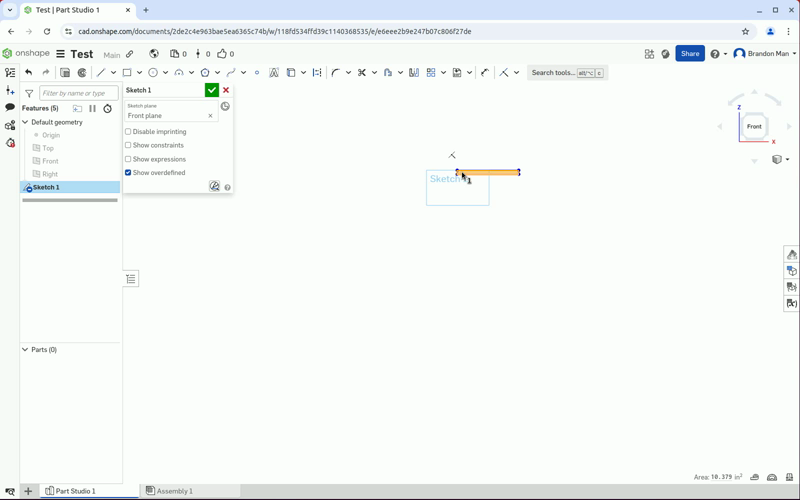
mouse_move(73, 352)
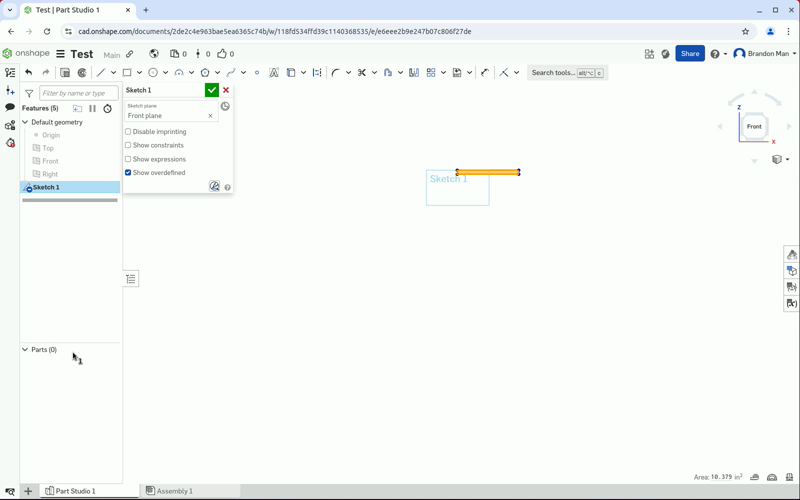
key(shift+y)
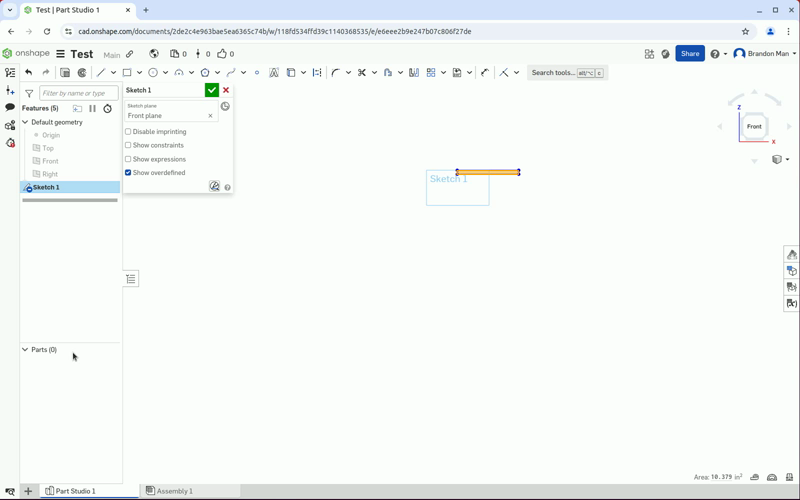
key(shift+e)
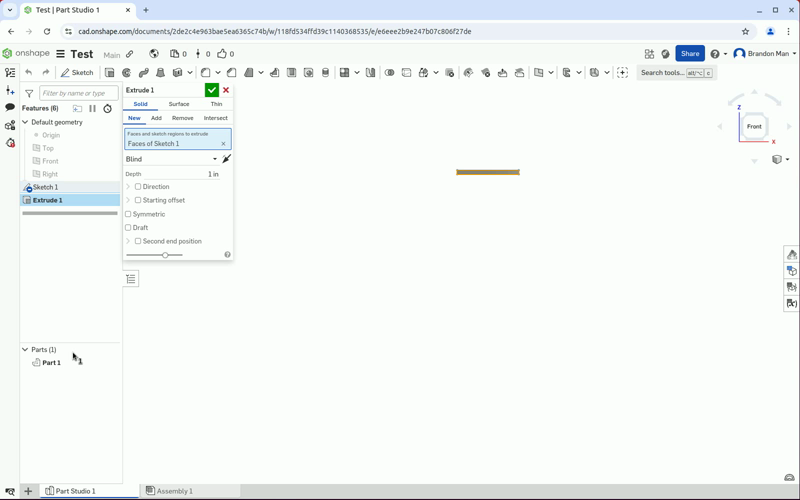
mouse_move(143, 106)
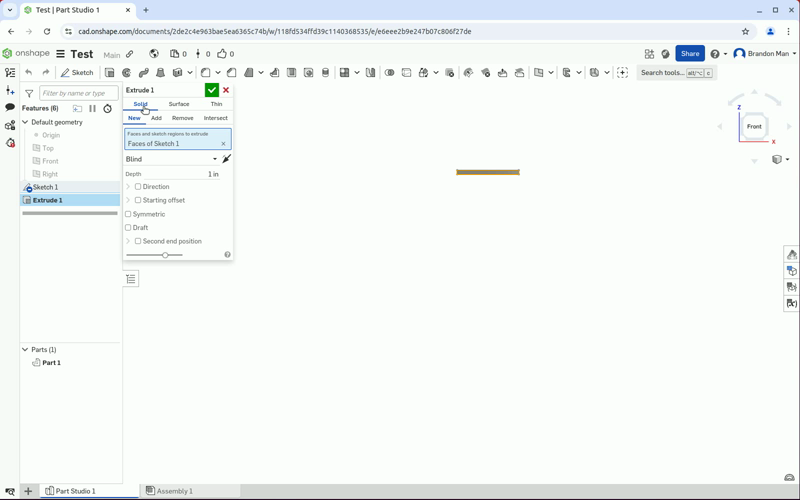
click(143, 106)
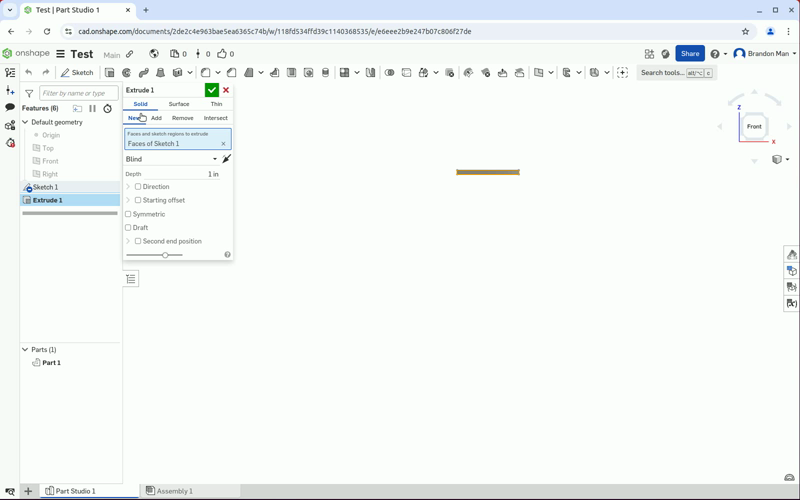
mouse_move(137, 120)
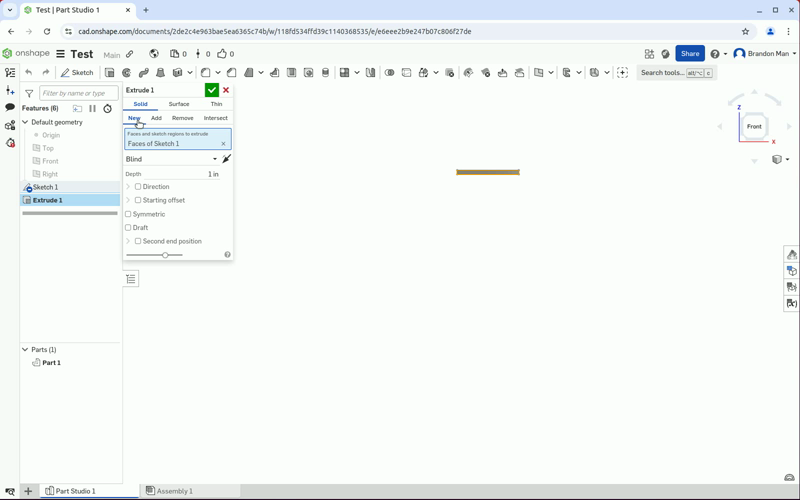
click(137, 120)
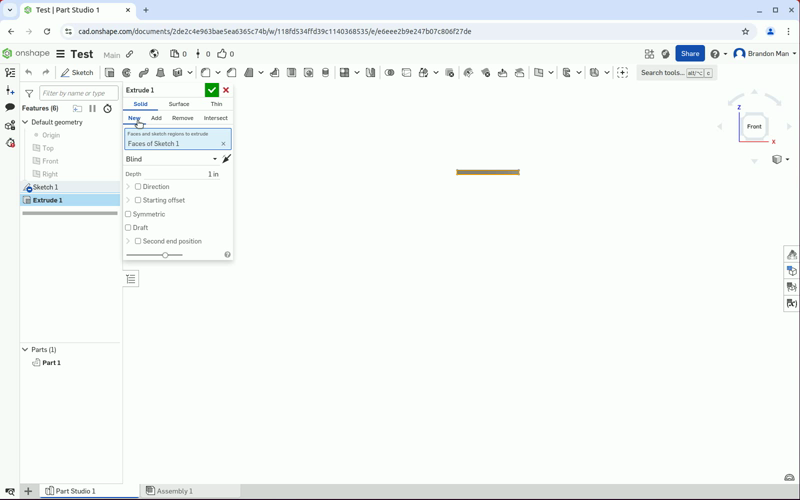
key(tab, 4)
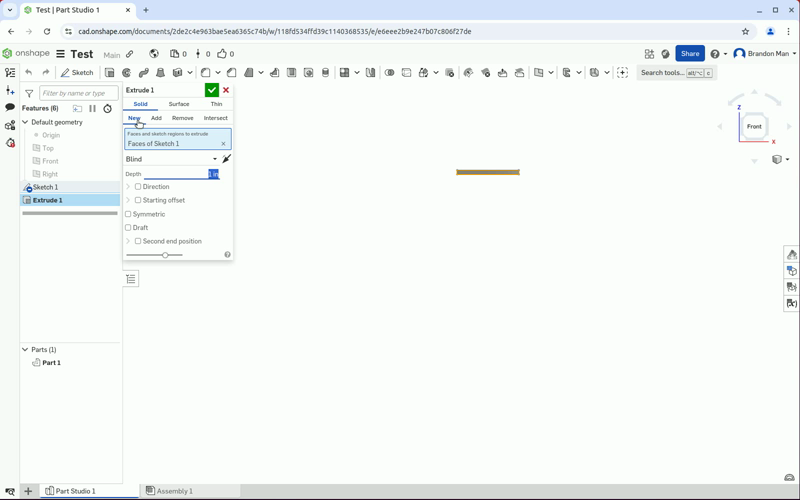
text(0.481)
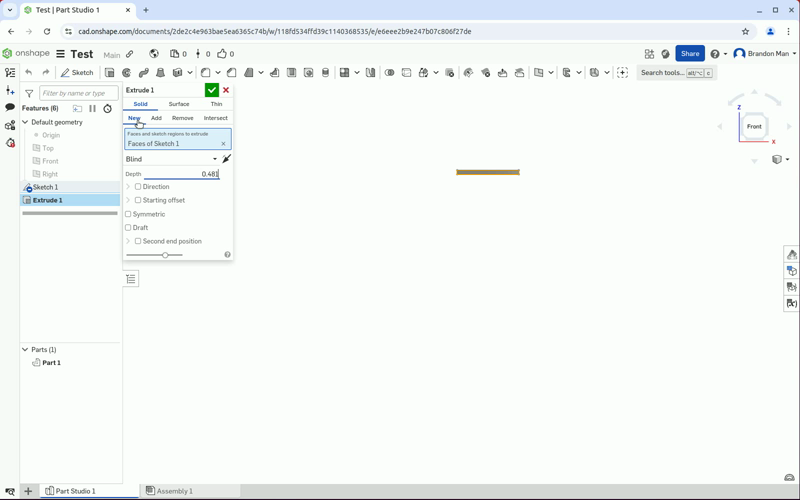
key(enter)
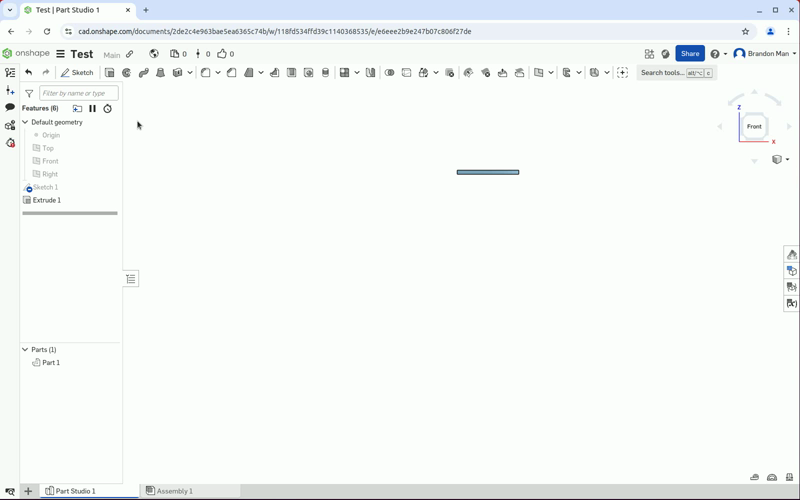
key(shift+h)
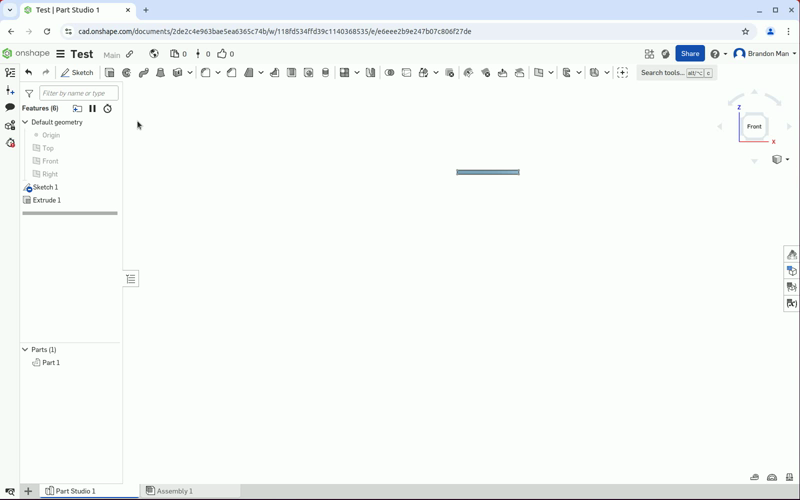
key(shift+h)
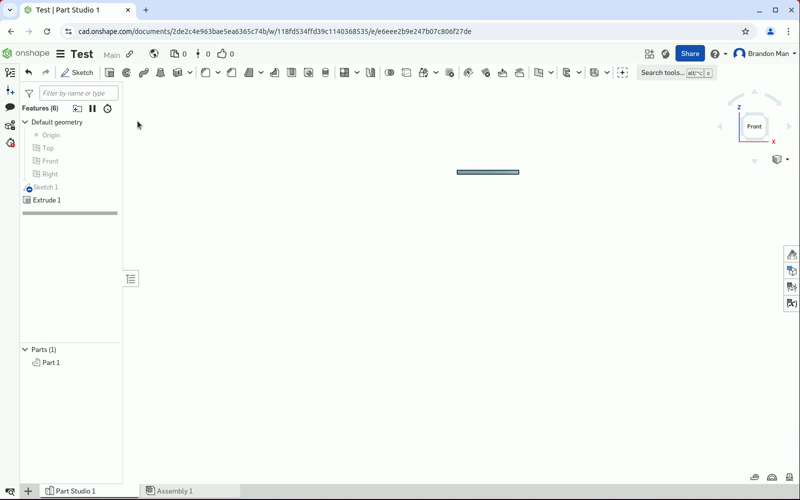
mouse_move(73, 189)
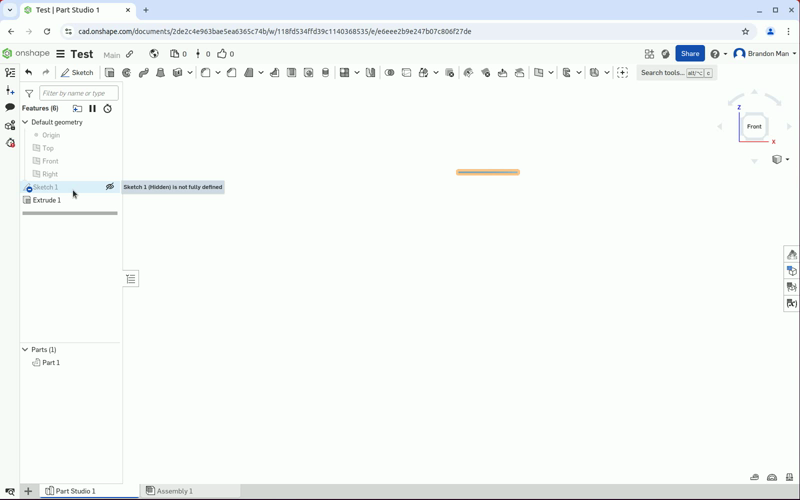
click(73, 189)
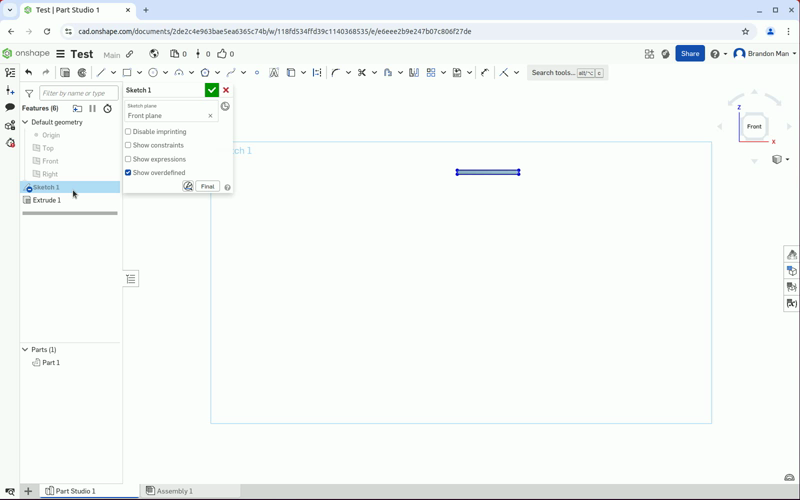
mouse_move(229, 92)
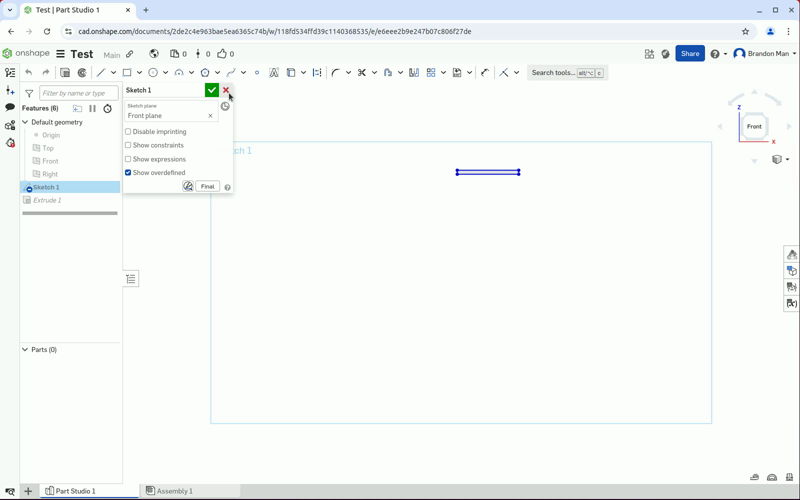
click(229, 92)
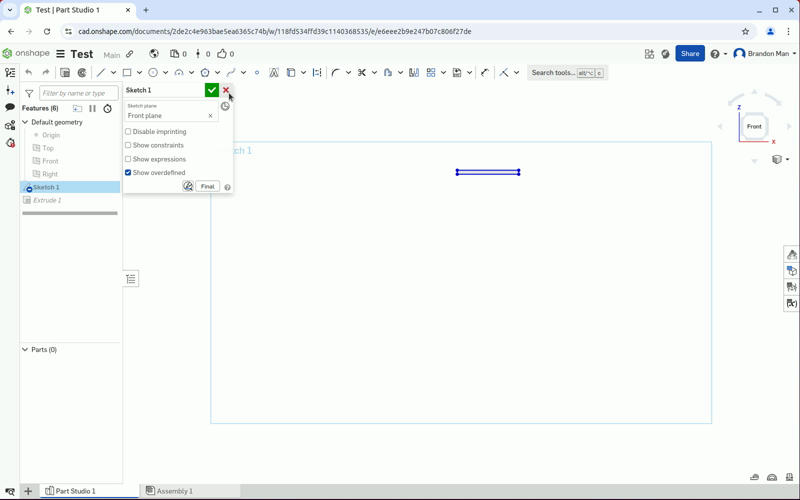
key(shift+s)
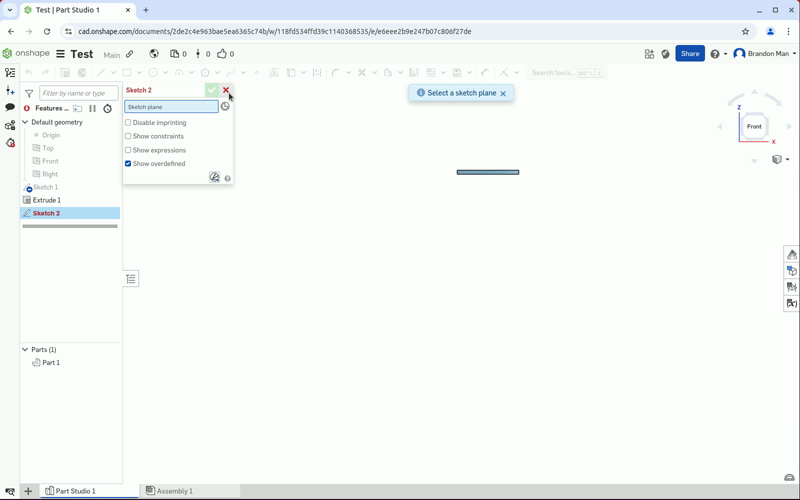
mouse_move(73, 163)
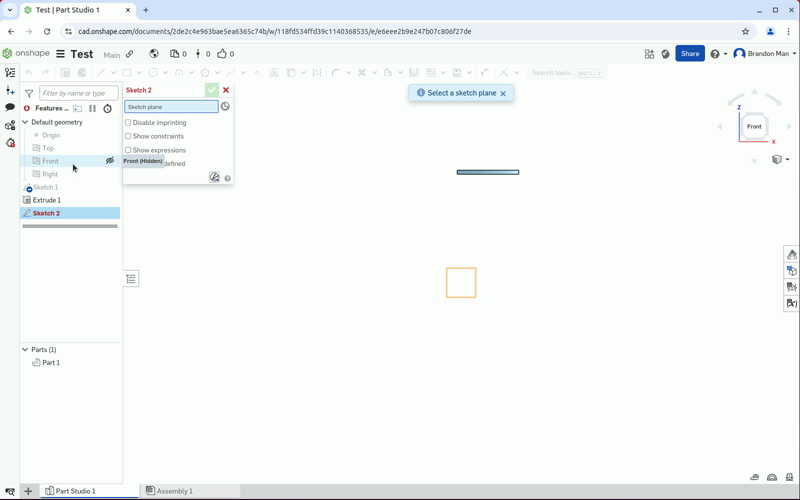
click(73, 163)
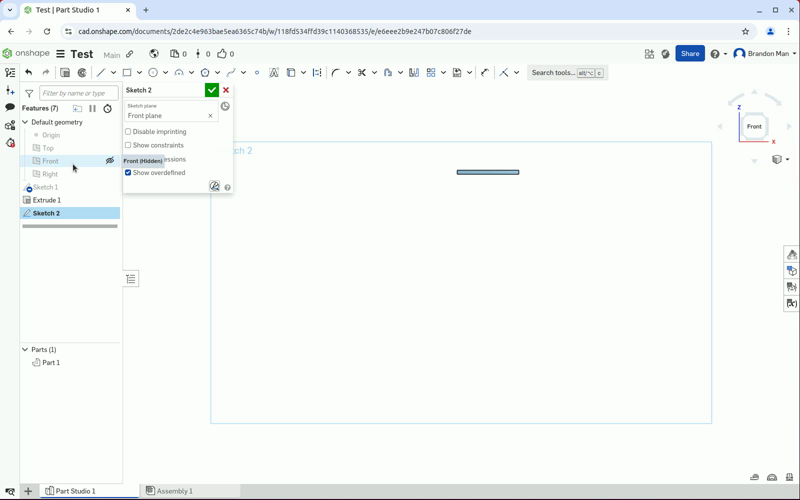
mouse_move(73, 352)
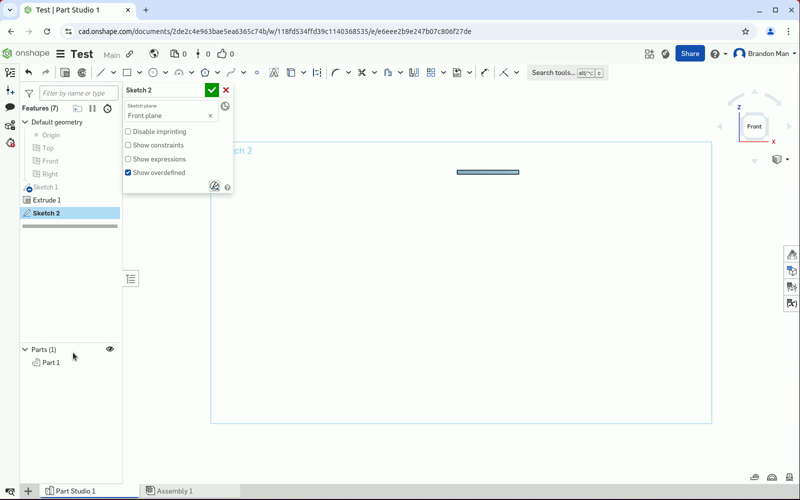
key(y)
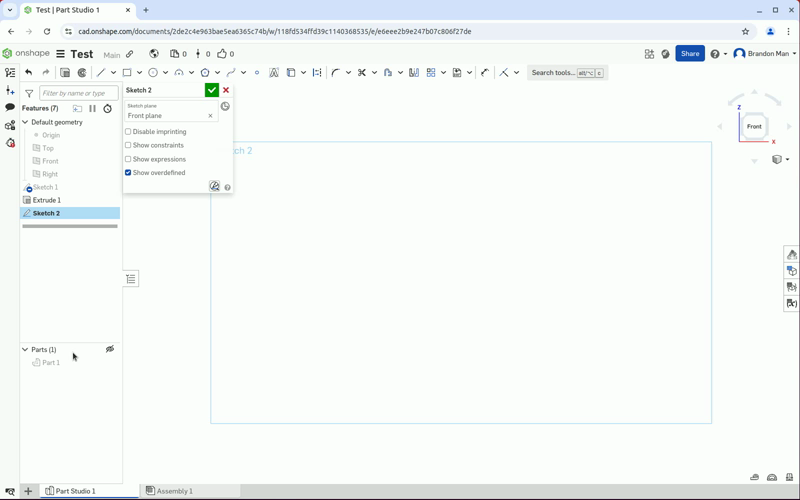
key(l)
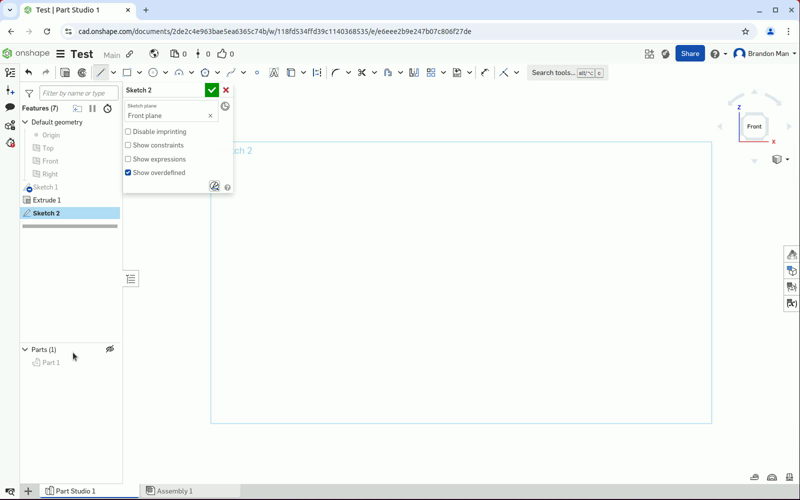
key_down(shift)
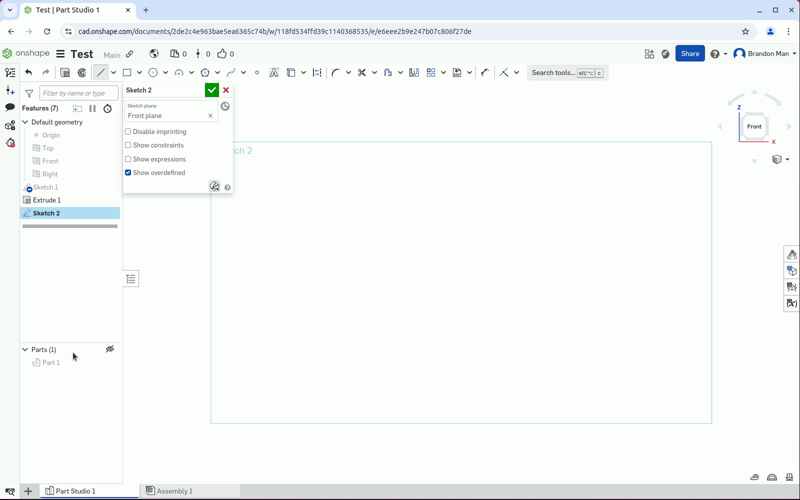
mouse_move(454, 287)
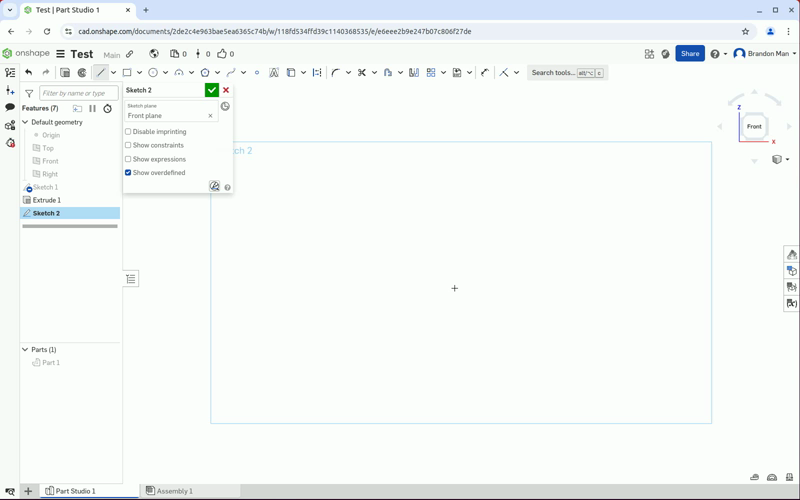
click(454, 287)
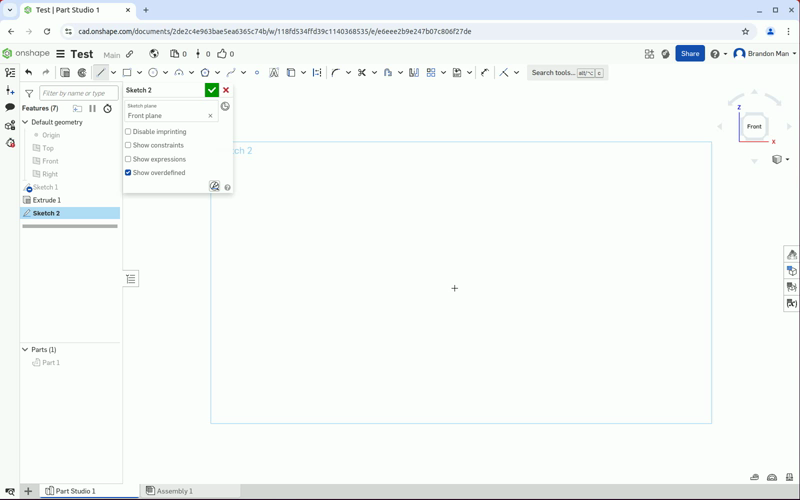
key_up(shift)
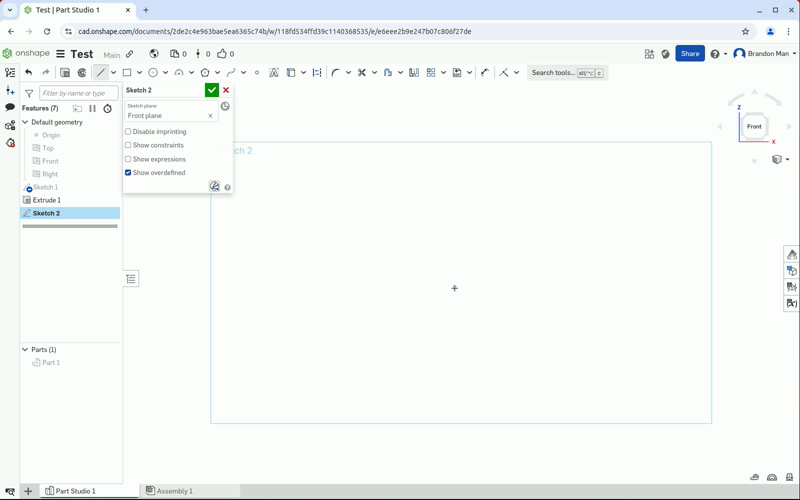
key_down(shift)
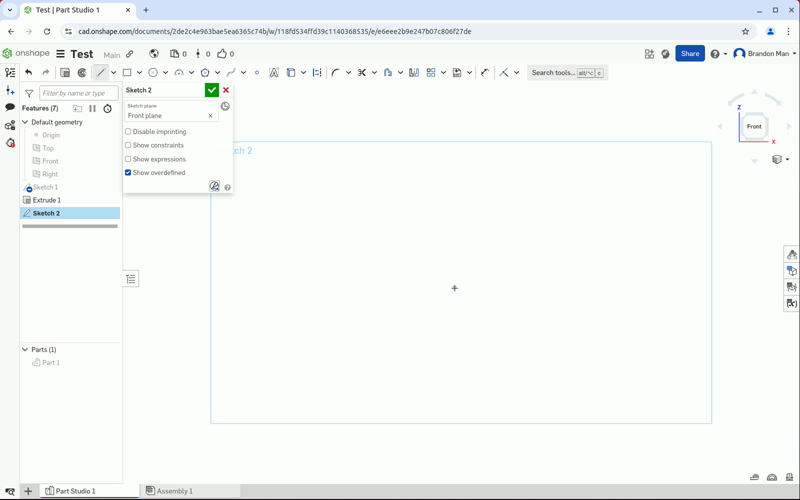
mouse_move(484, 287)
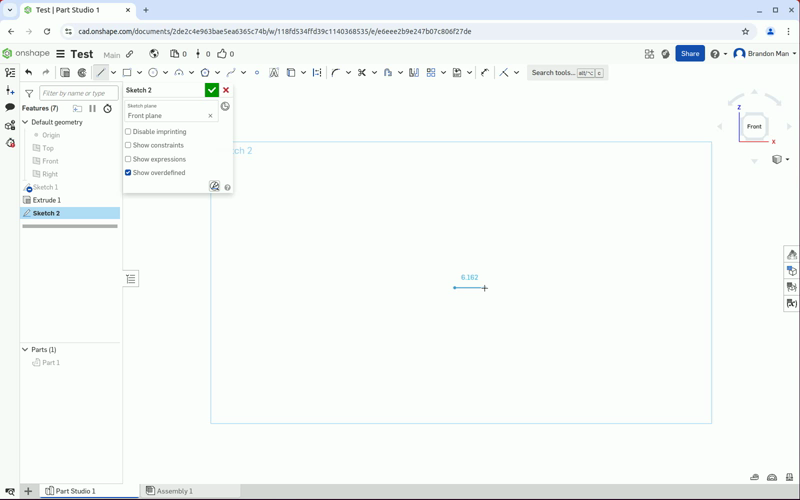
mouse_move(457, 287)
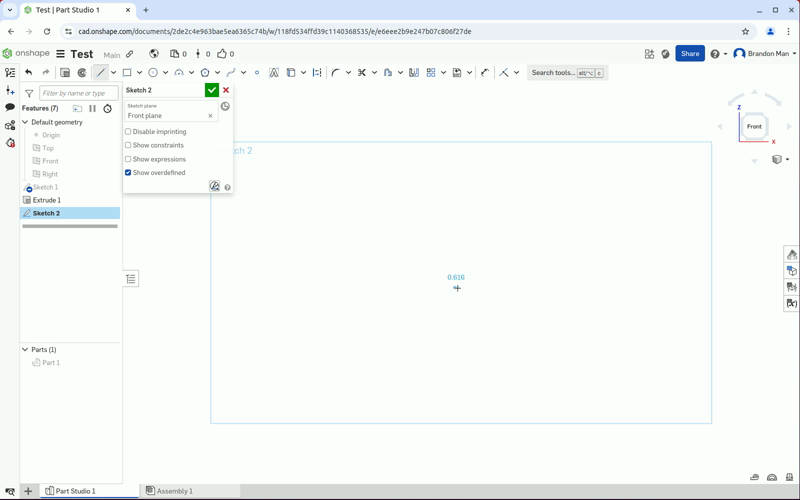
scroll(6)
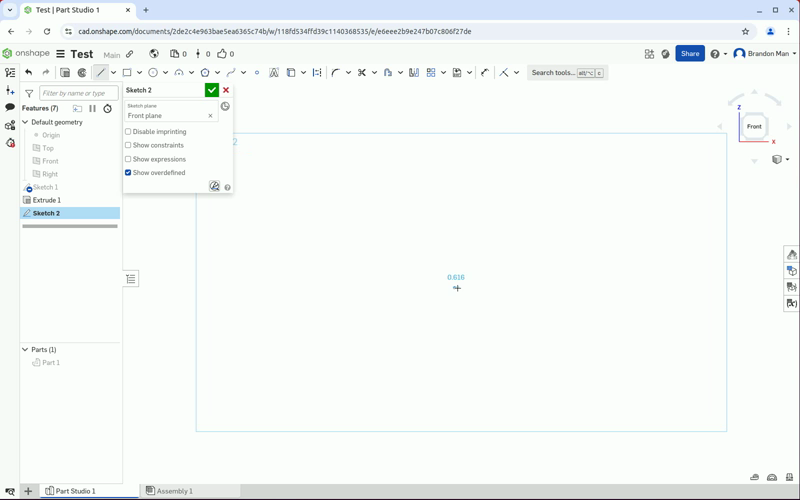
scroll(6)
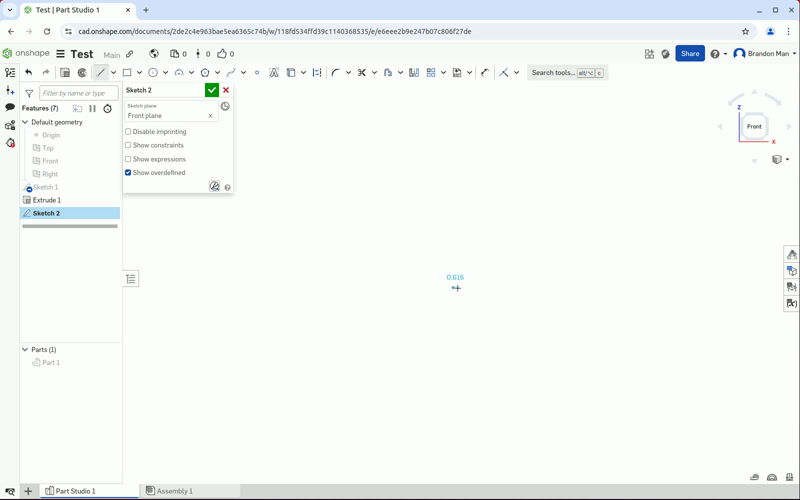
scroll(6)
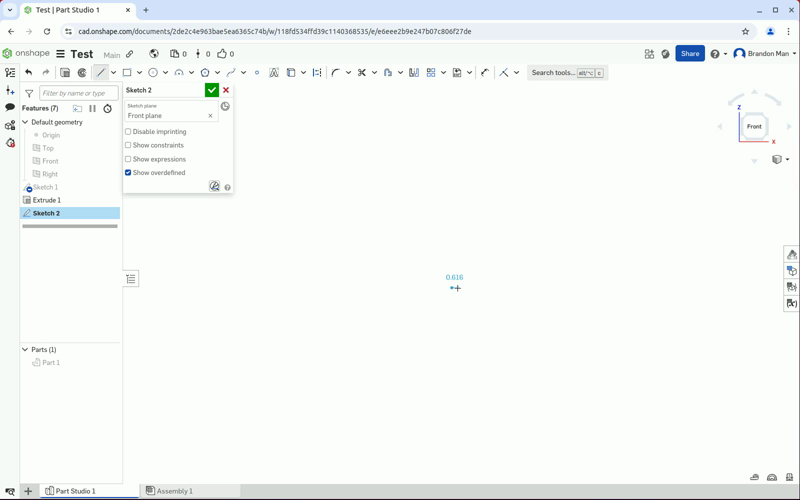
scroll(6)
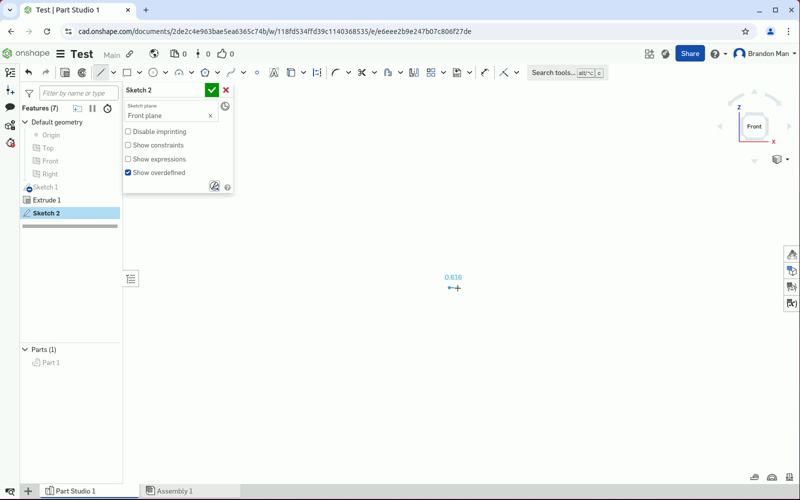
scroll(6)
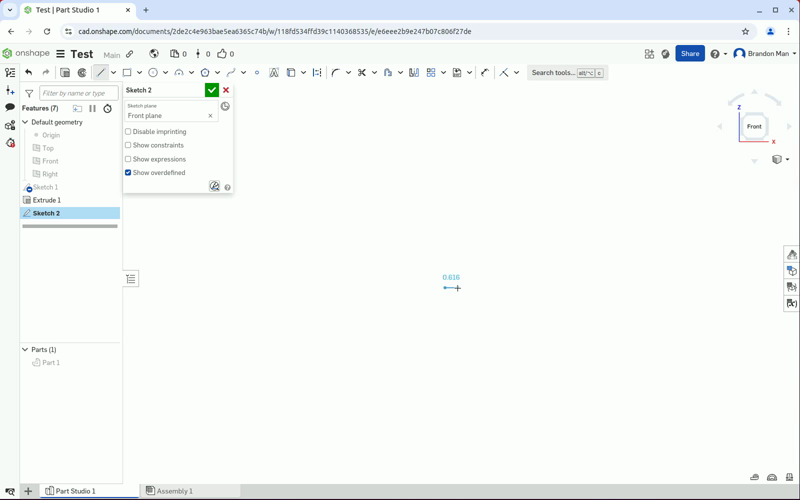
scroll(6)
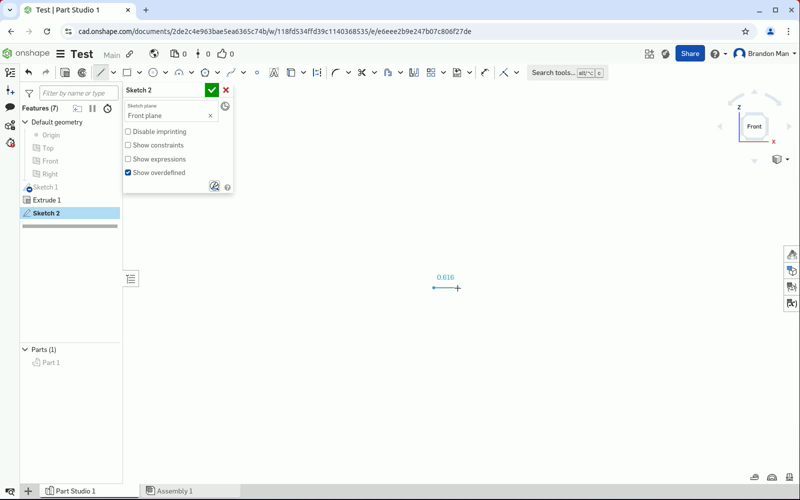
scroll(6)
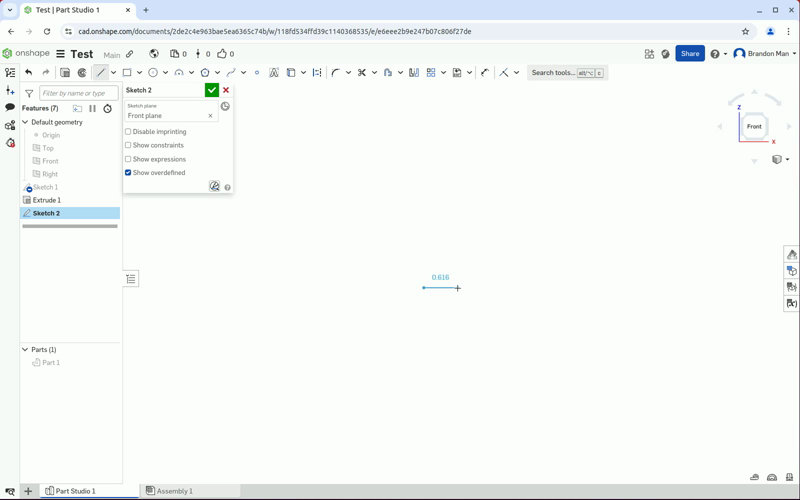
click(457, 287)
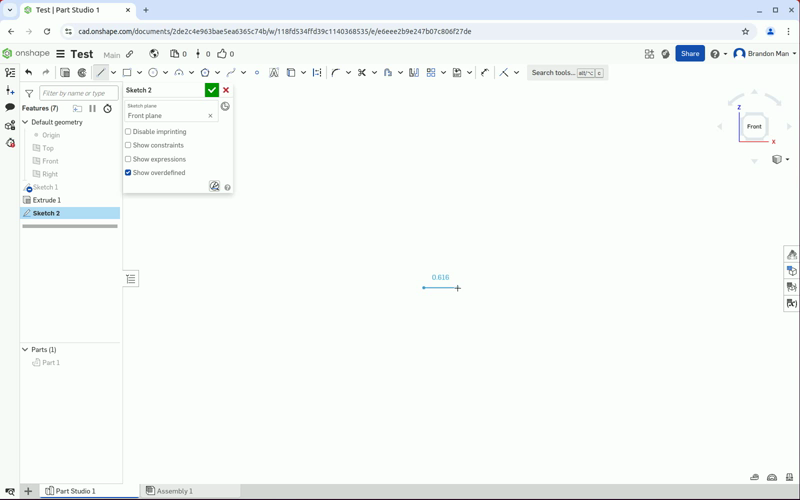
scroll(-6)
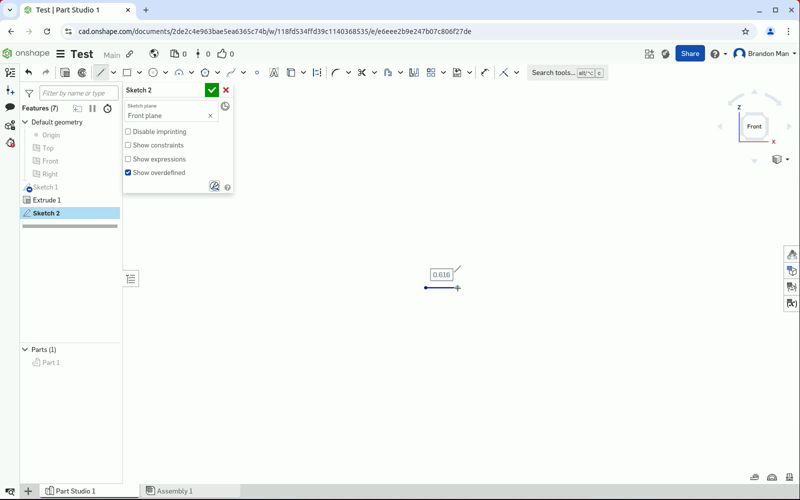
scroll(-6)
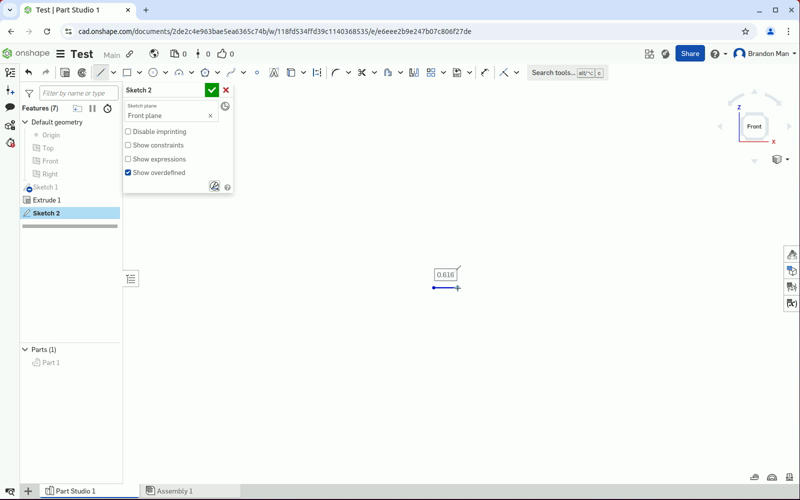
scroll(-6)
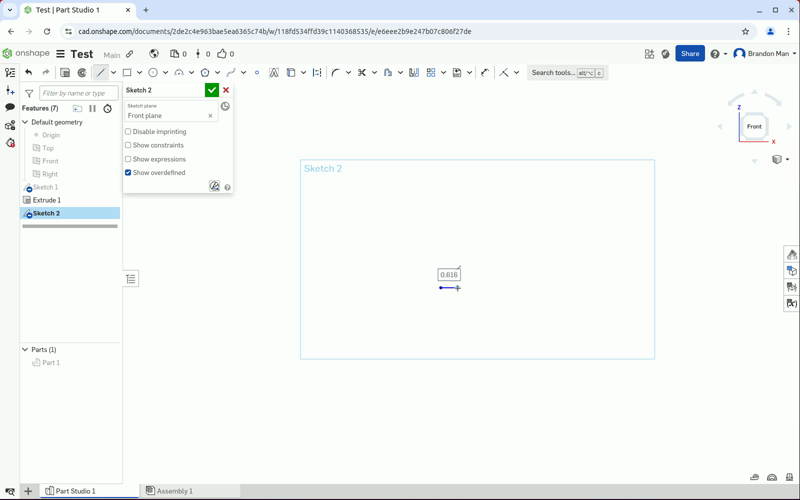
scroll(-6)
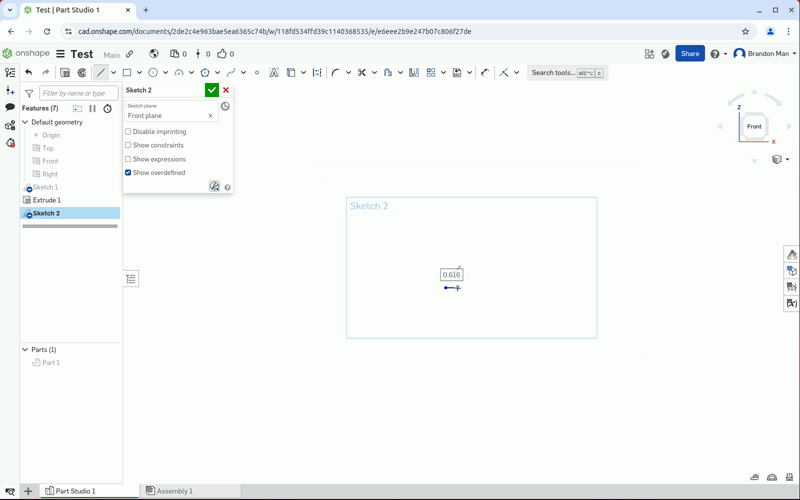
scroll(-6)
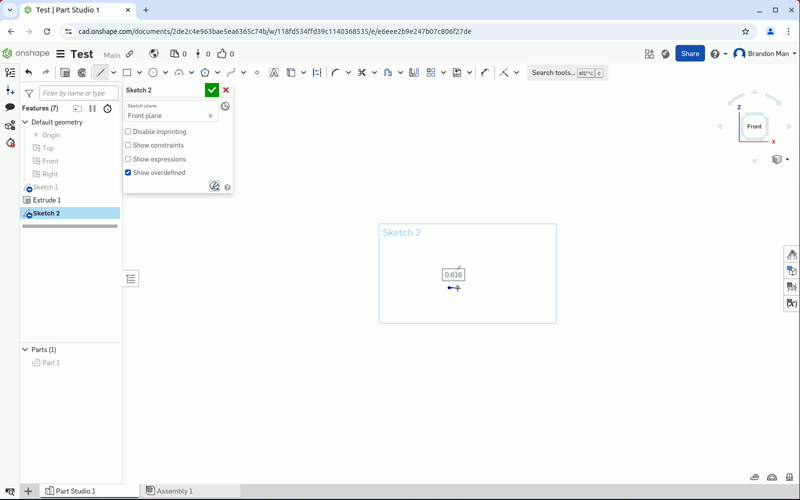
scroll(-6)
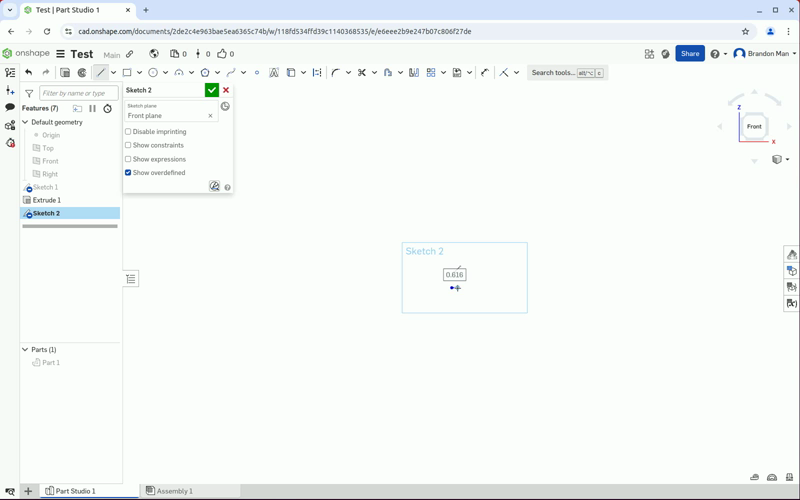
scroll(-6)
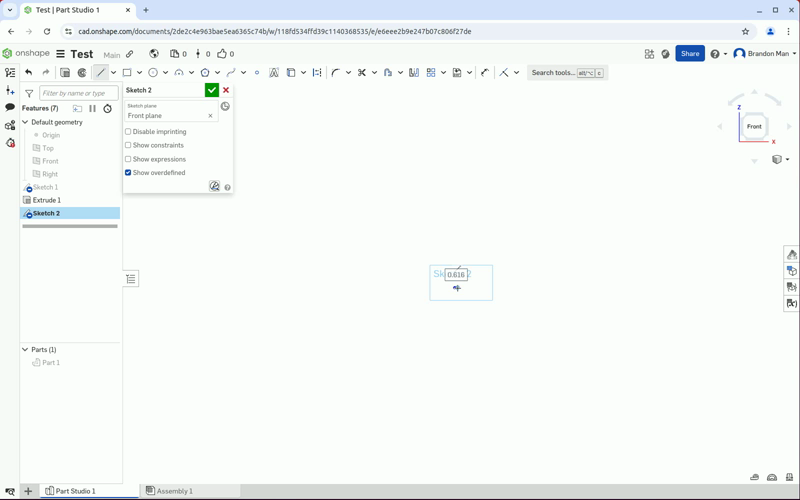
key_up(shift)
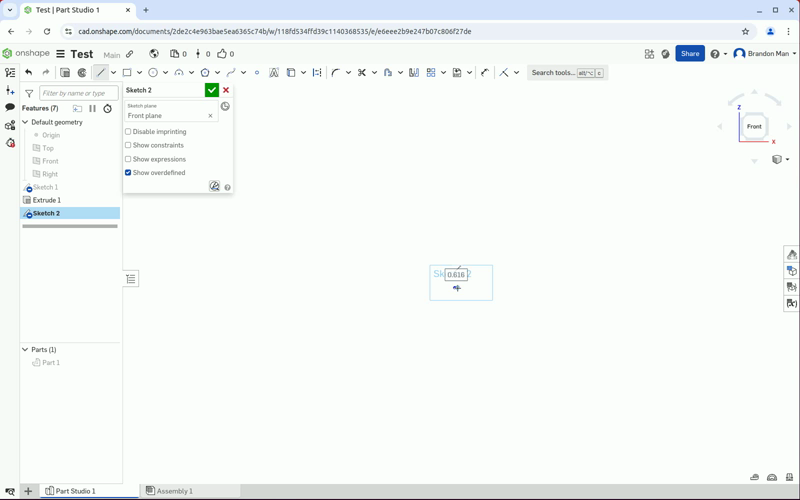
key_down(shift)
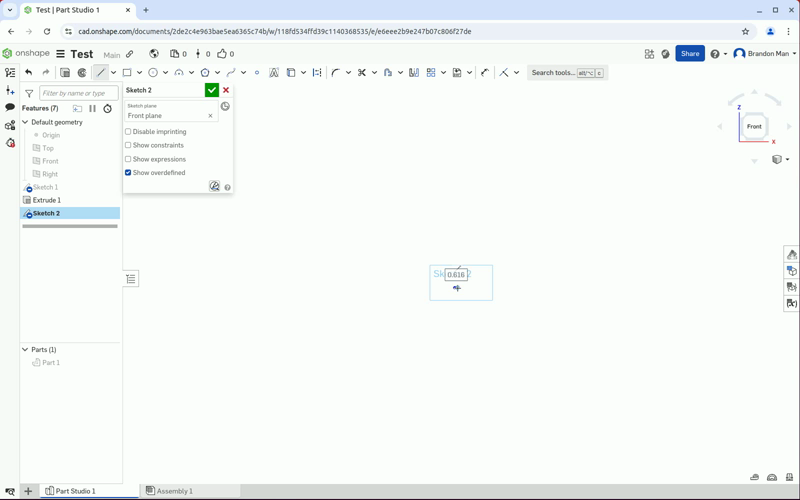
mouse_move(487, 287)
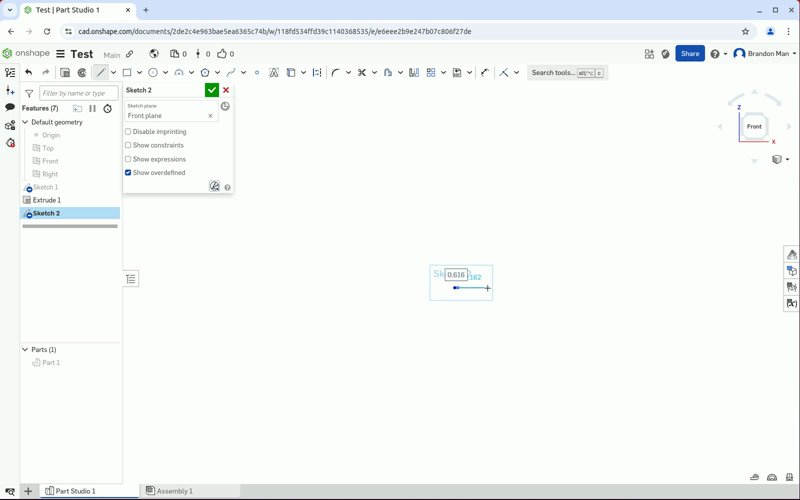
mouse_move(457, 285)
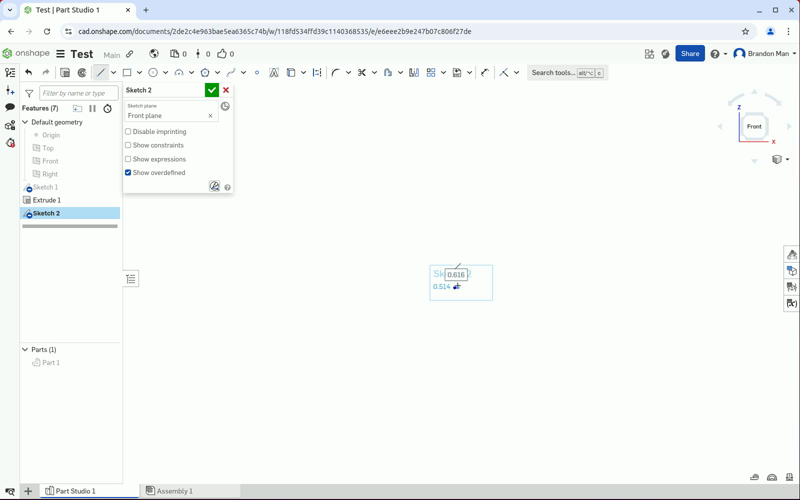
scroll(6)
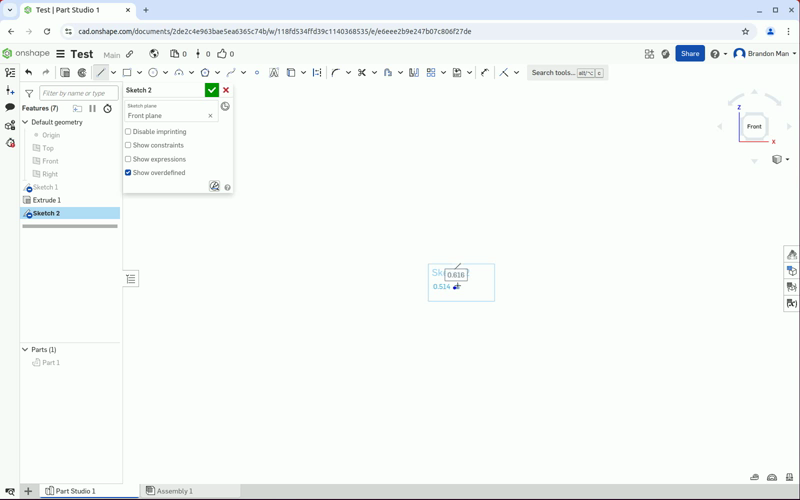
scroll(6)
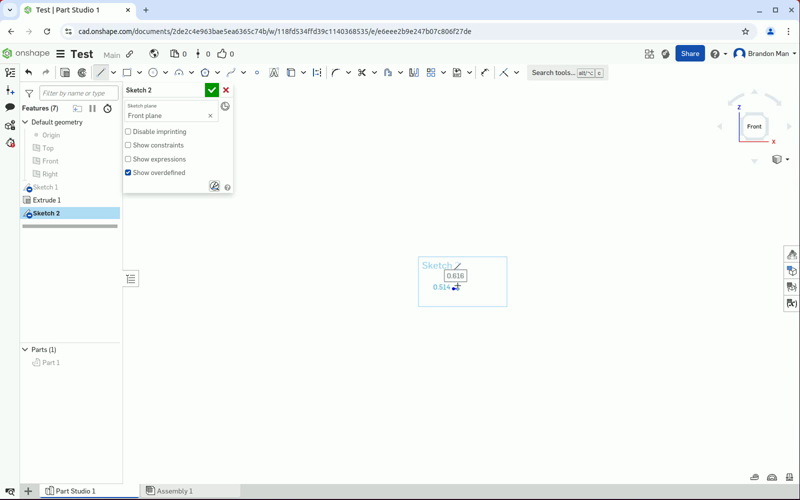
scroll(6)
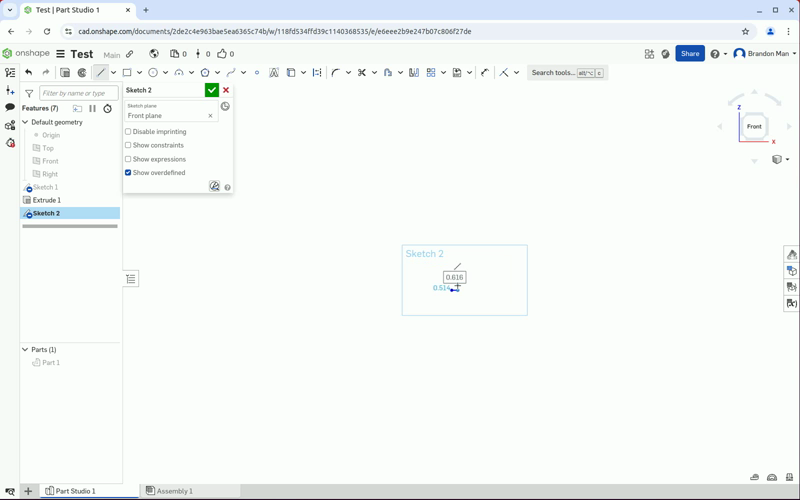
scroll(6)
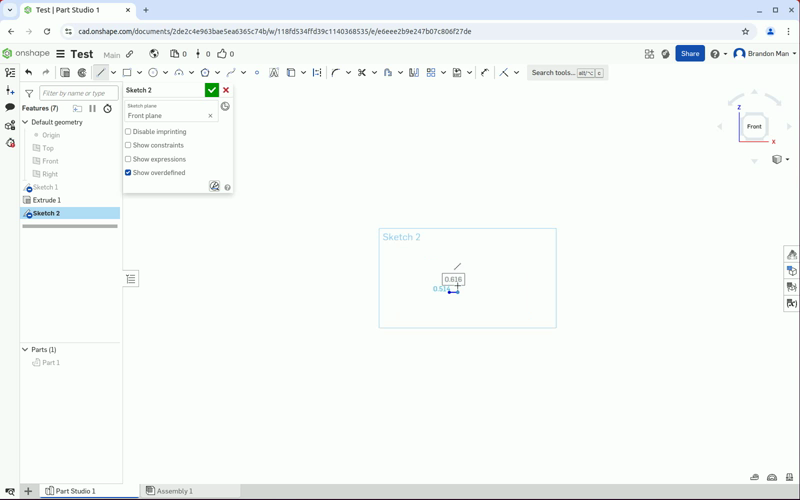
scroll(6)
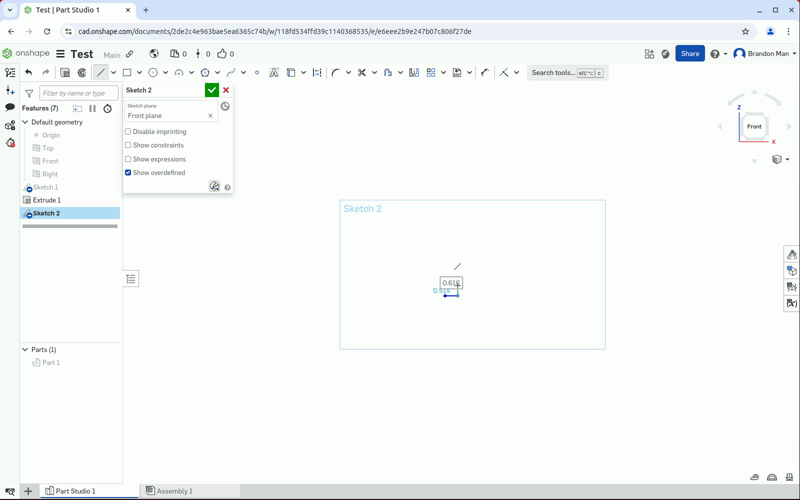
scroll(6)
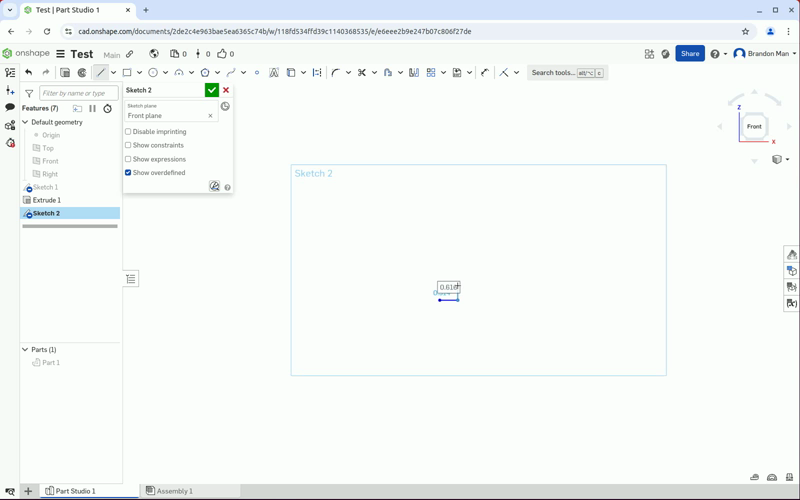
scroll(6)
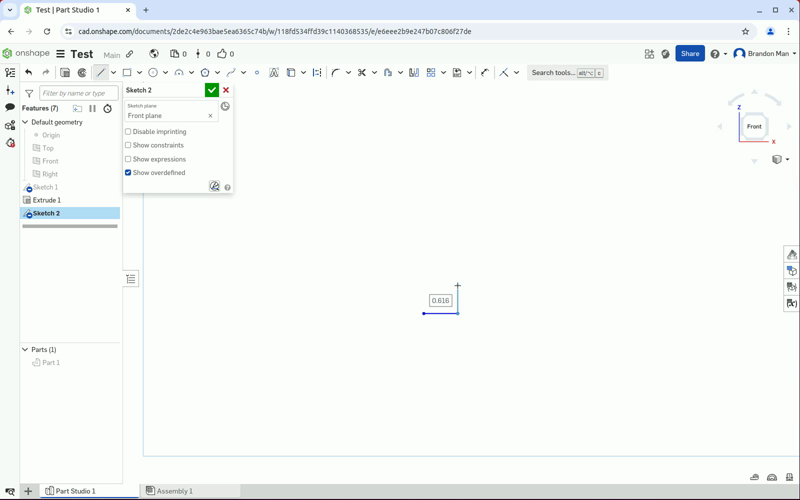
click(457, 285)
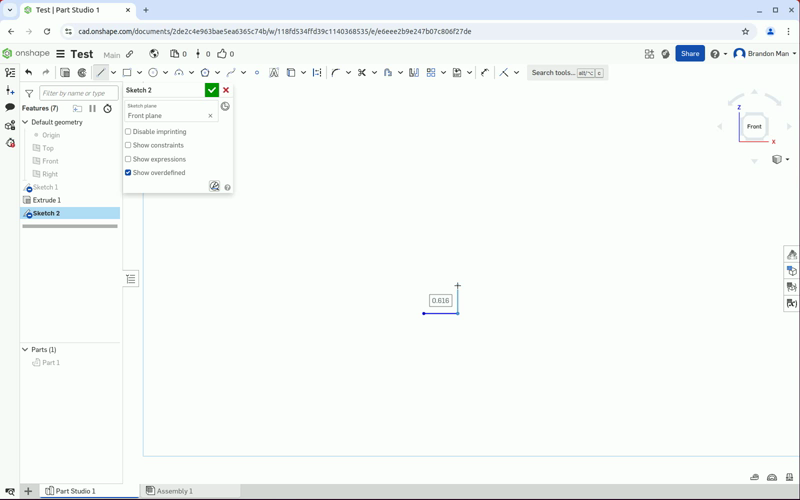
scroll(-6)
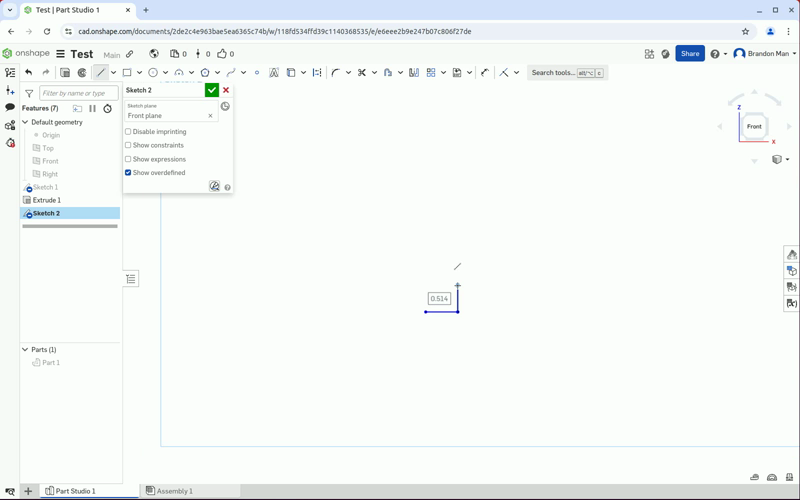
scroll(-6)
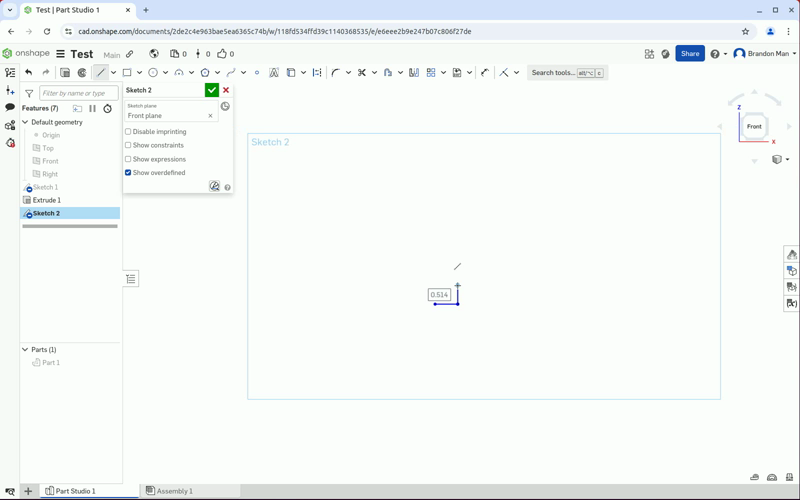
scroll(-6)
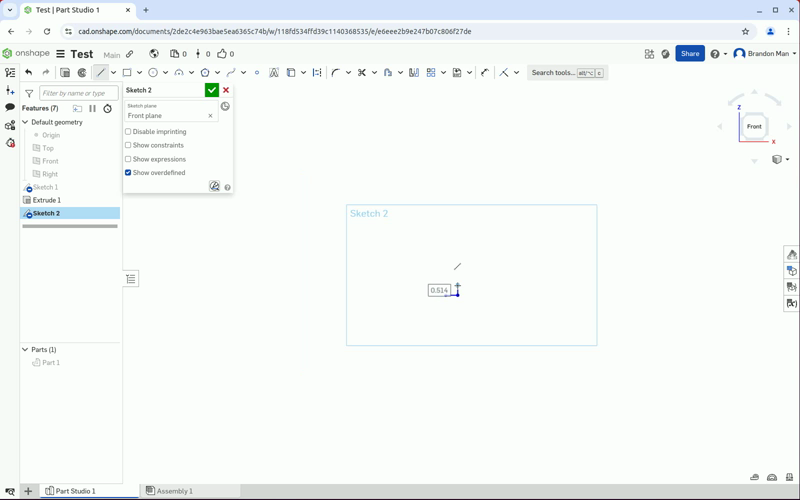
scroll(-6)
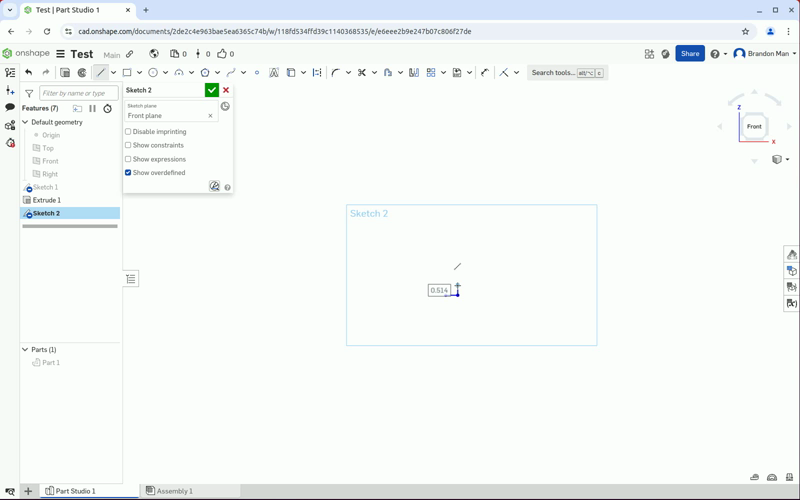
scroll(-6)
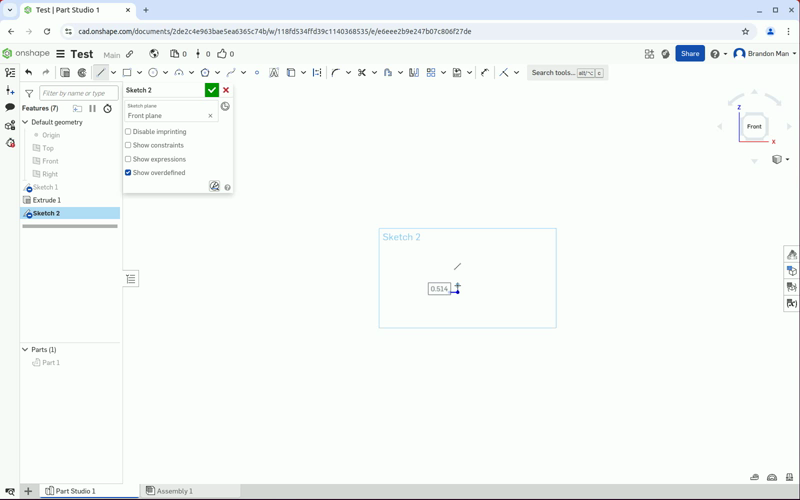
scroll(-6)
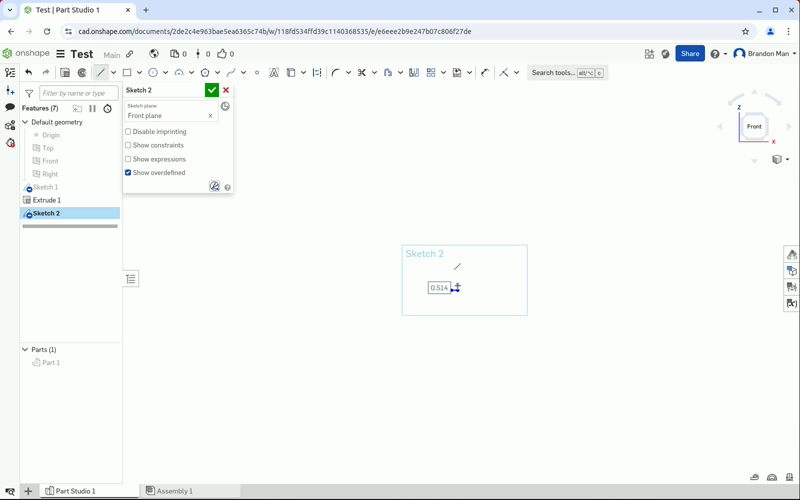
scroll(-6)
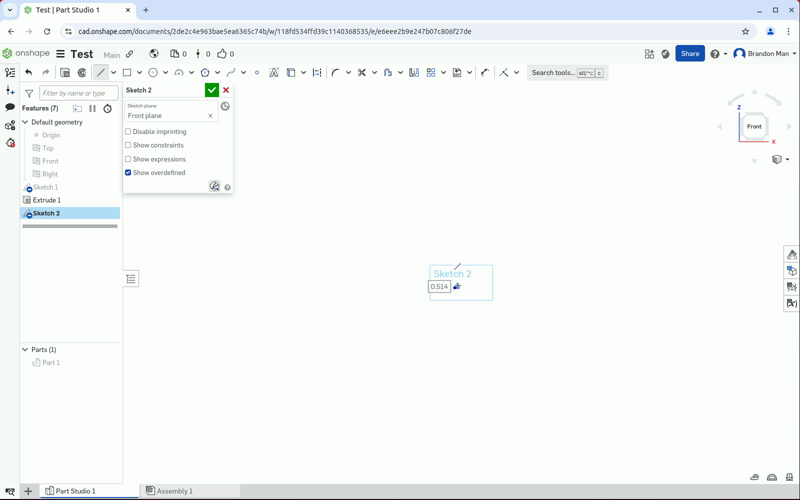
key_up(shift)
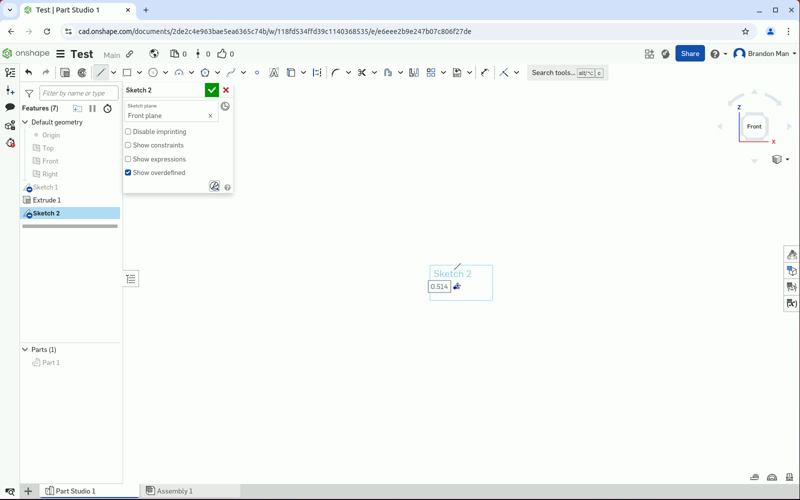
key_down(shift)
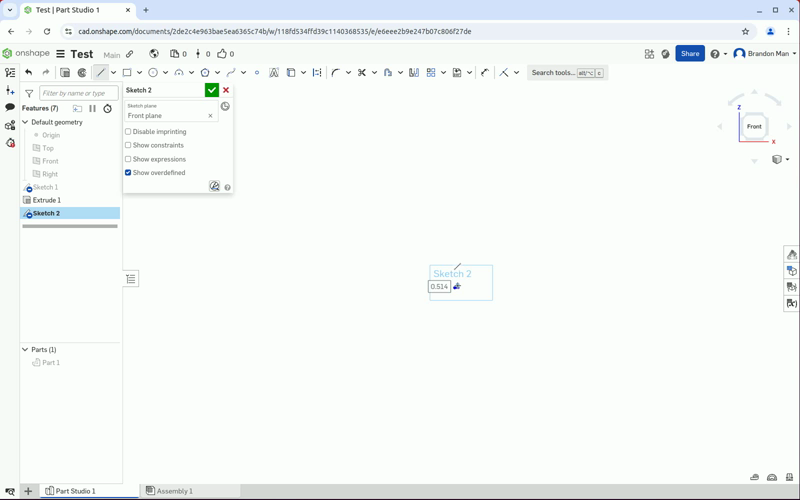
mouse_move(457, 174)
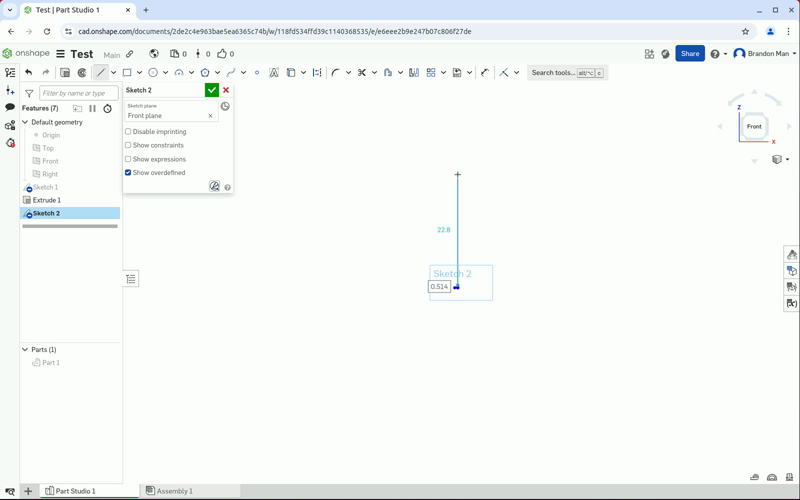
click(457, 174)
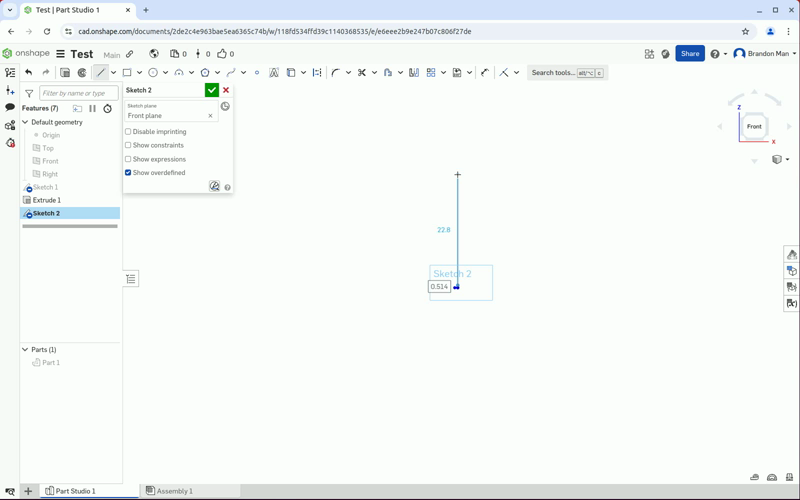
key_up(shift)
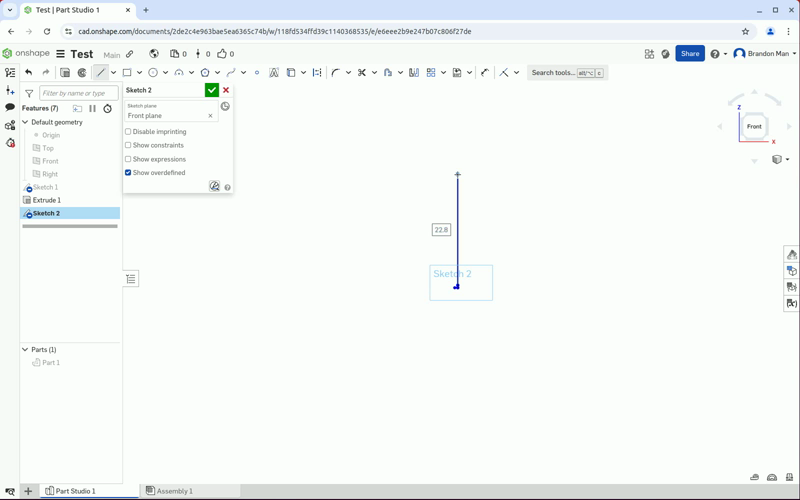
key_down(shift)
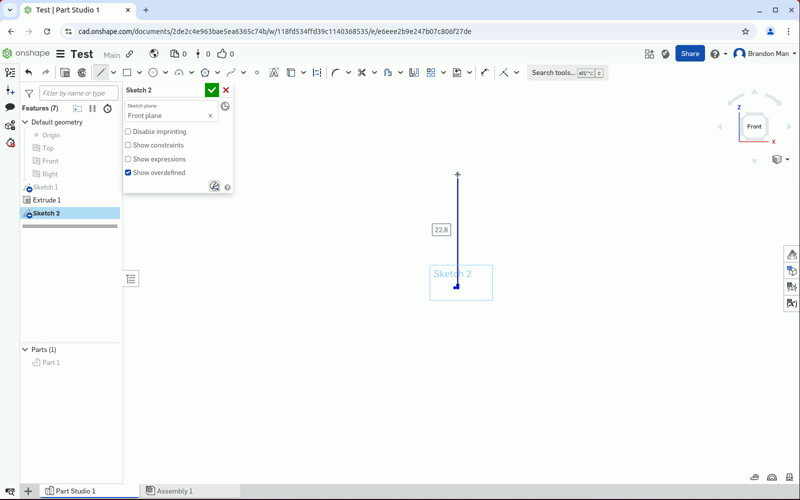
mouse_move(487, 174)
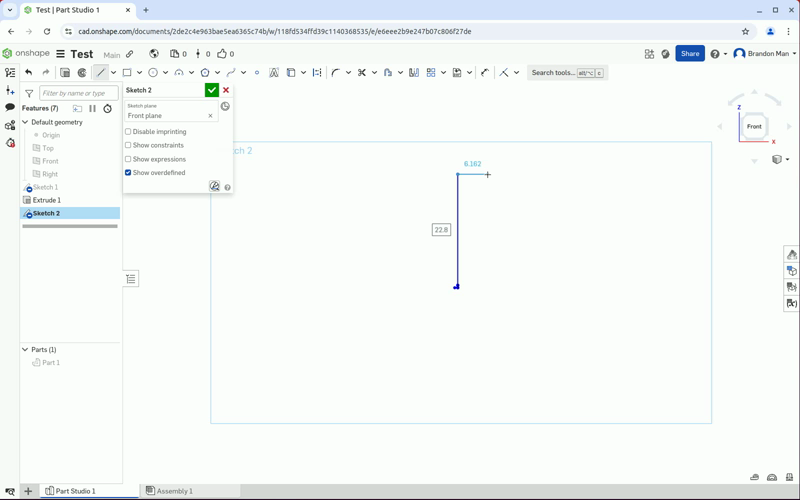
mouse_move(457, 170)
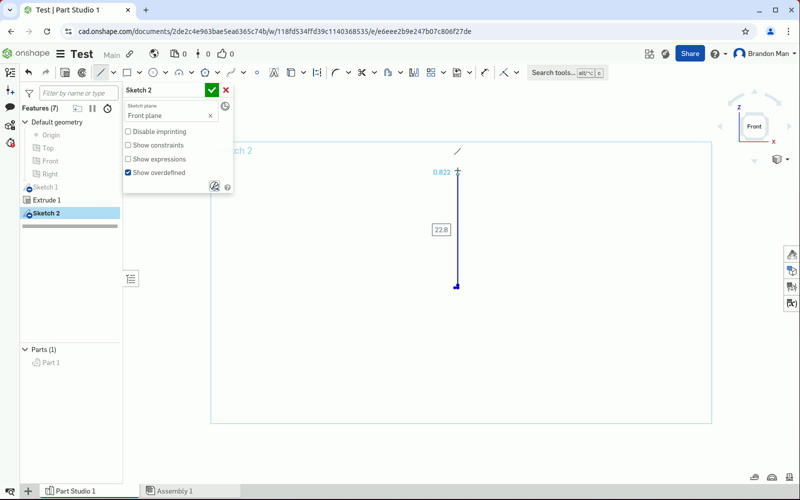
scroll(6)
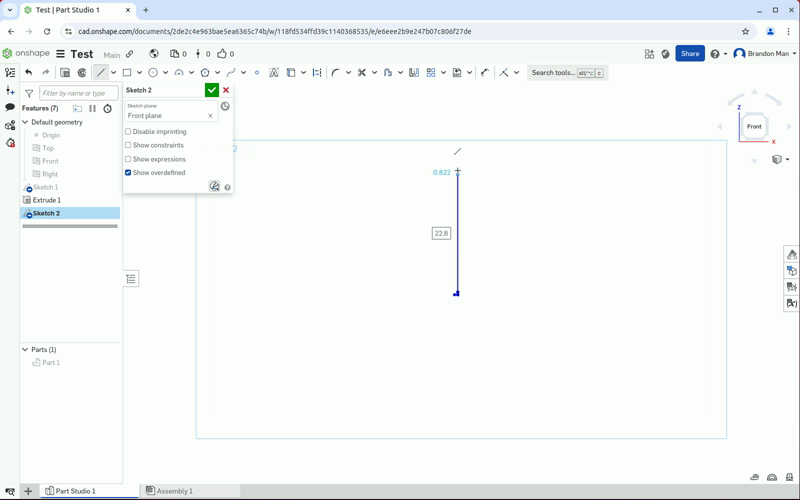
scroll(6)
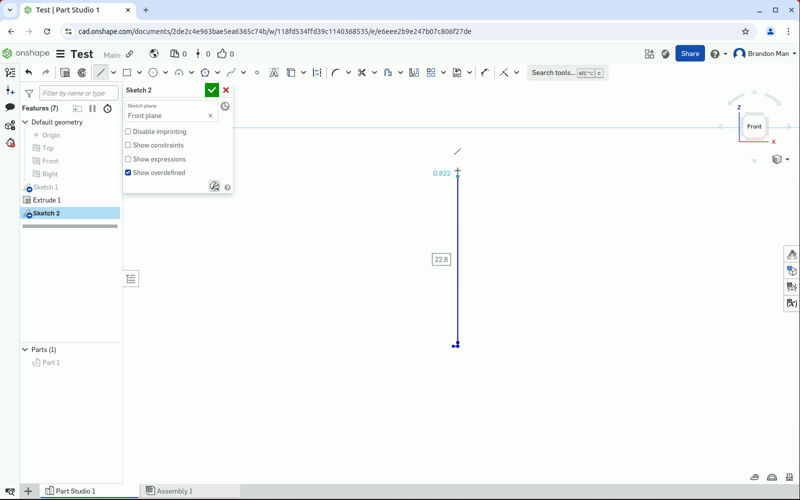
scroll(6)
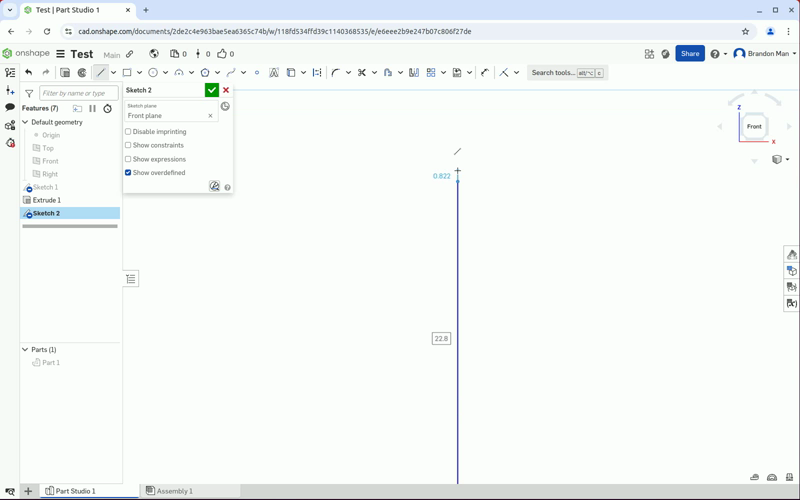
scroll(6)
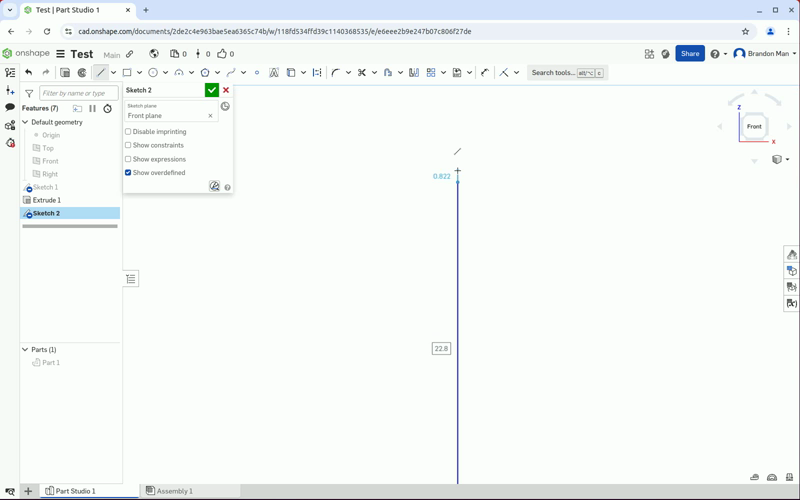
scroll(6)
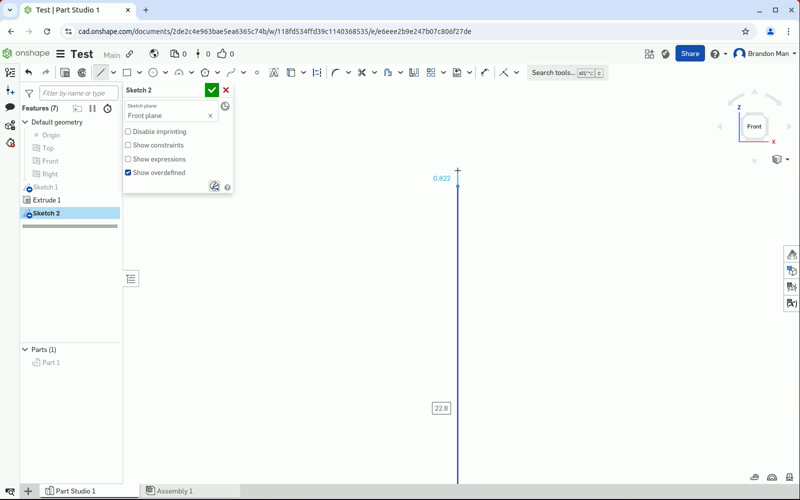
scroll(6)
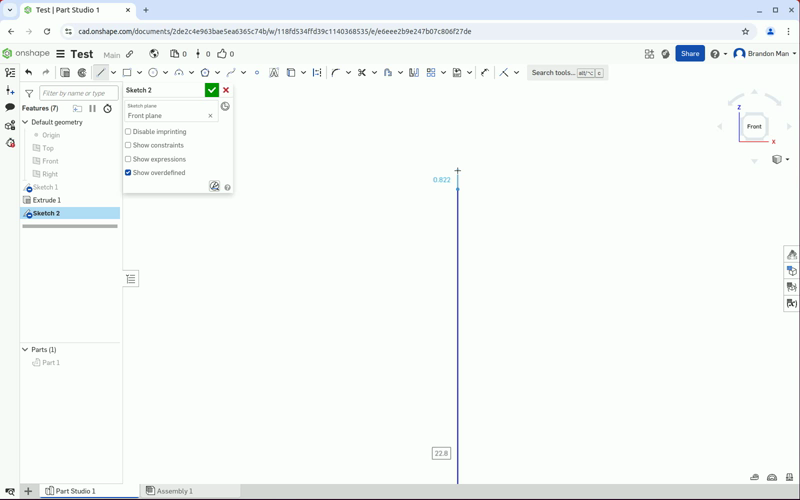
scroll(6)
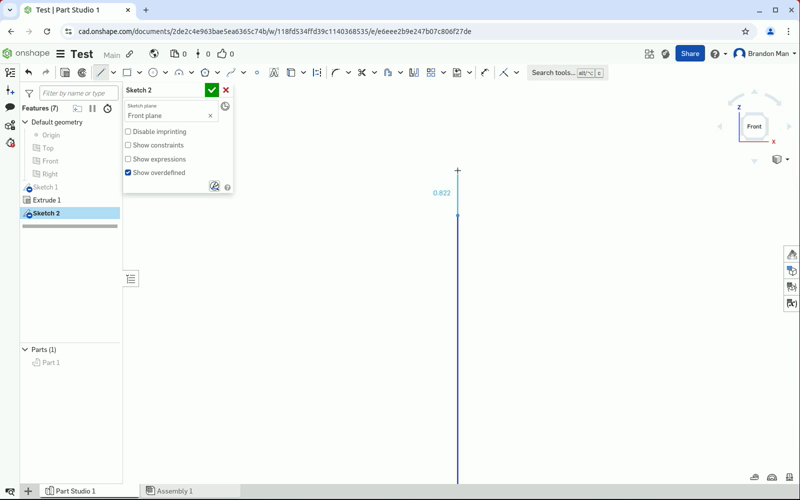
click(457, 170)
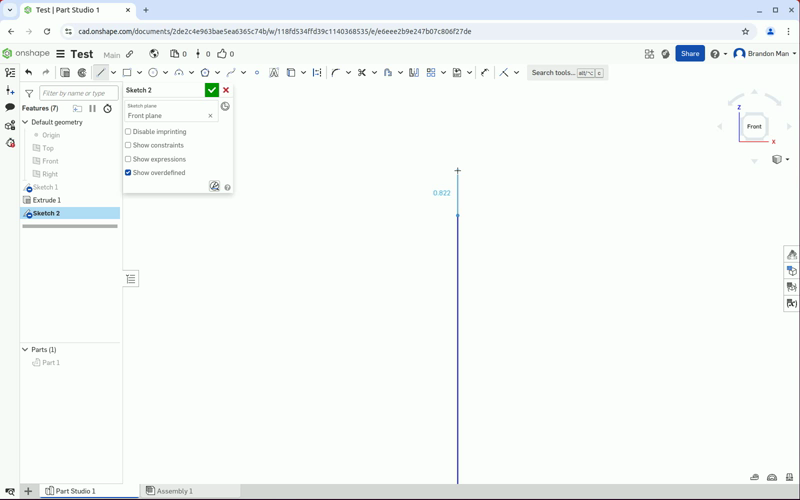
scroll(-6)
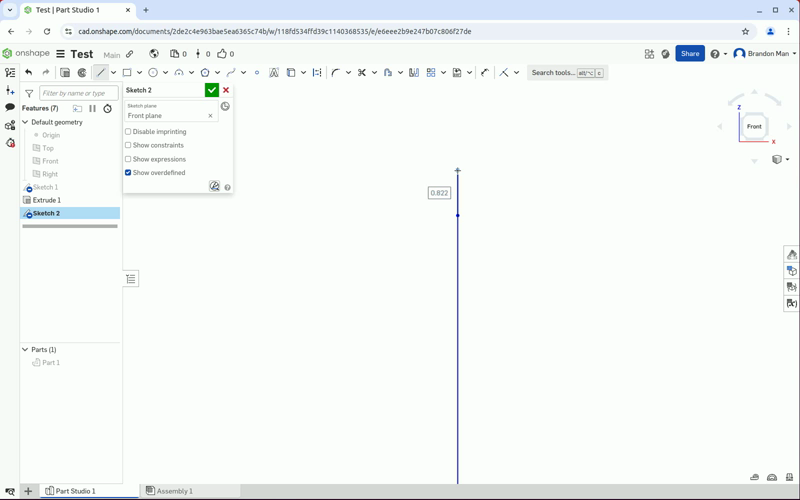
scroll(-6)
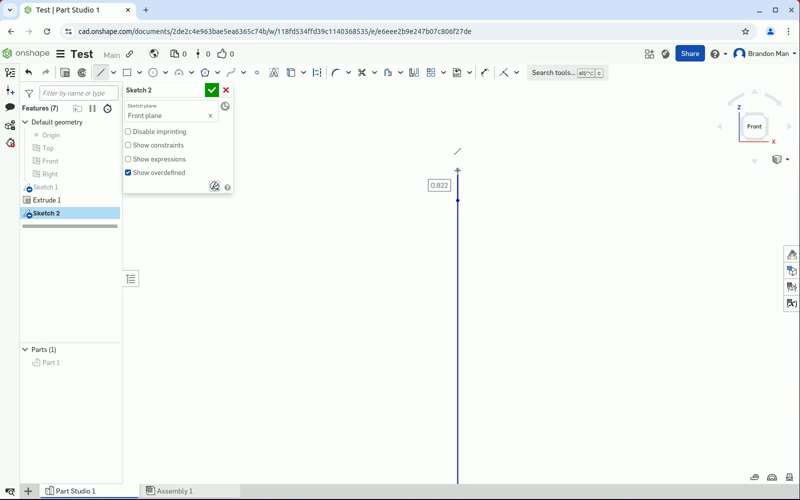
scroll(-6)
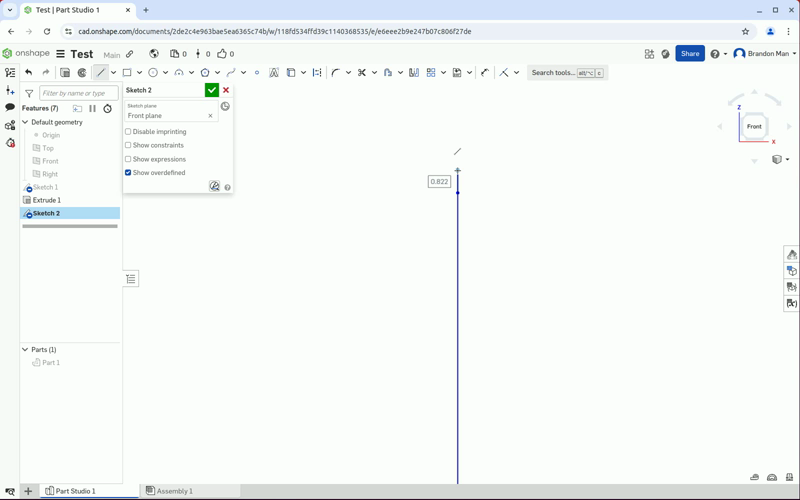
scroll(-6)
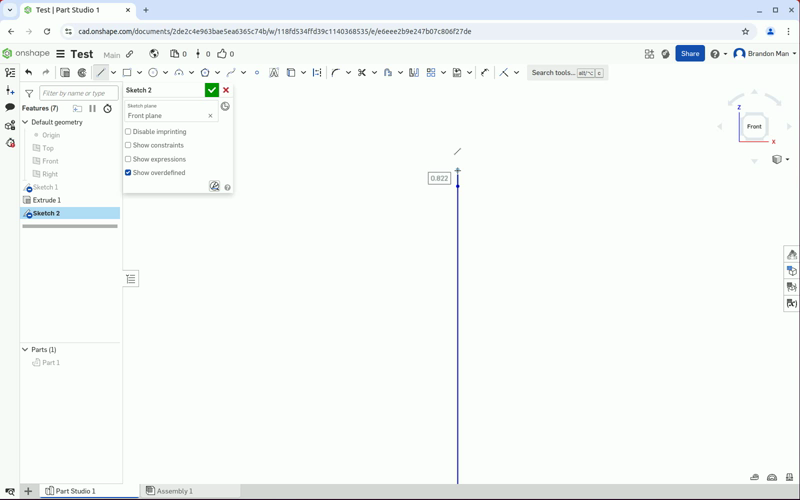
scroll(-6)
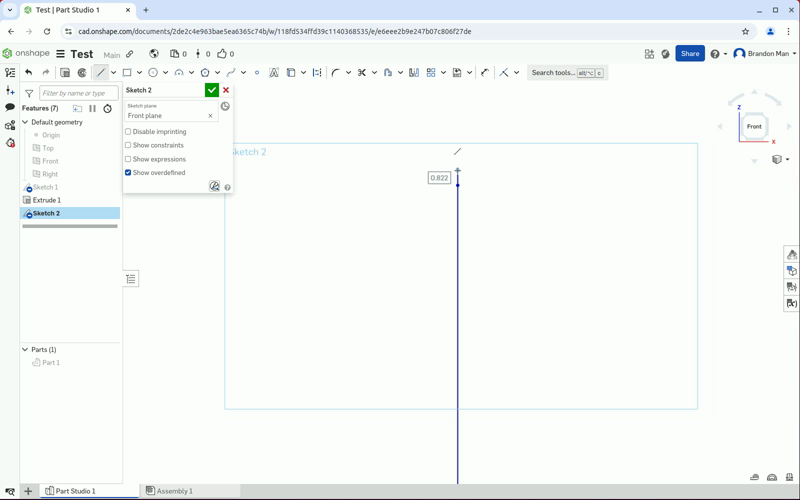
scroll(-6)
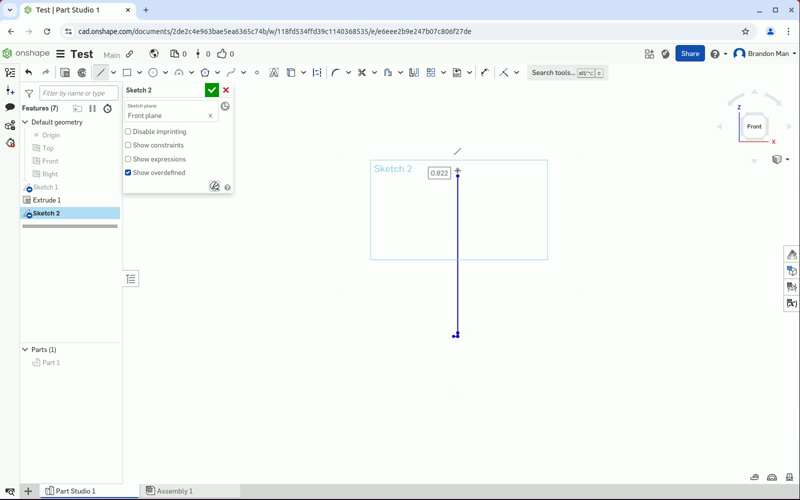
scroll(-6)
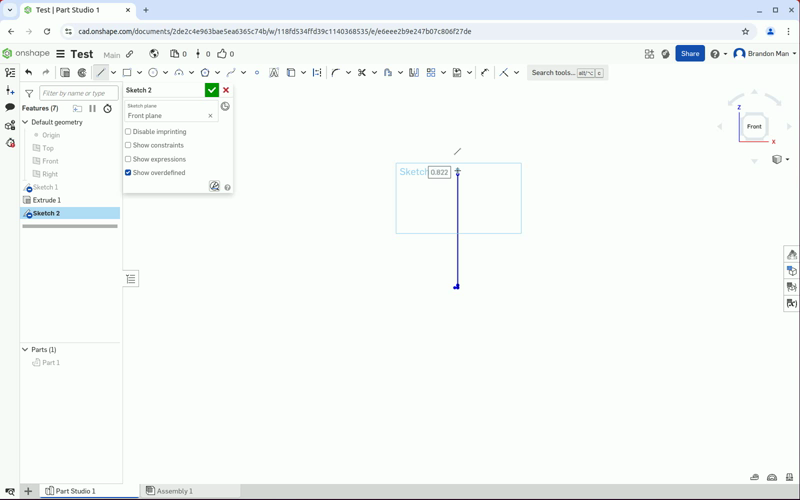
key_up(shift)
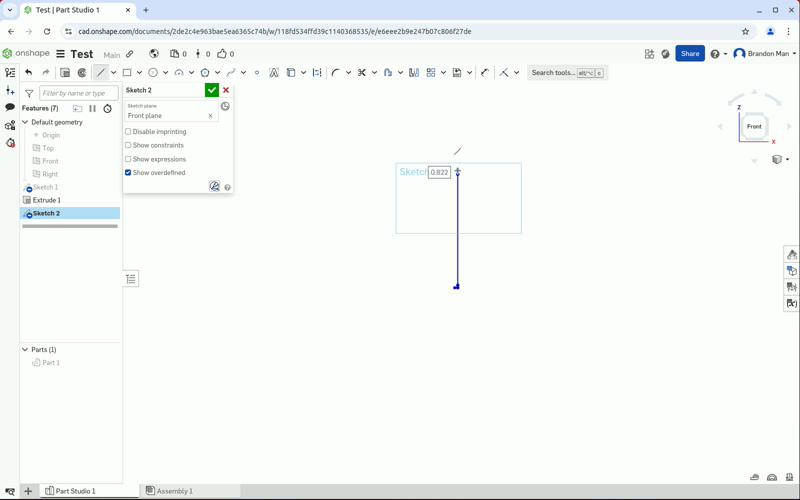
key_down(shift)
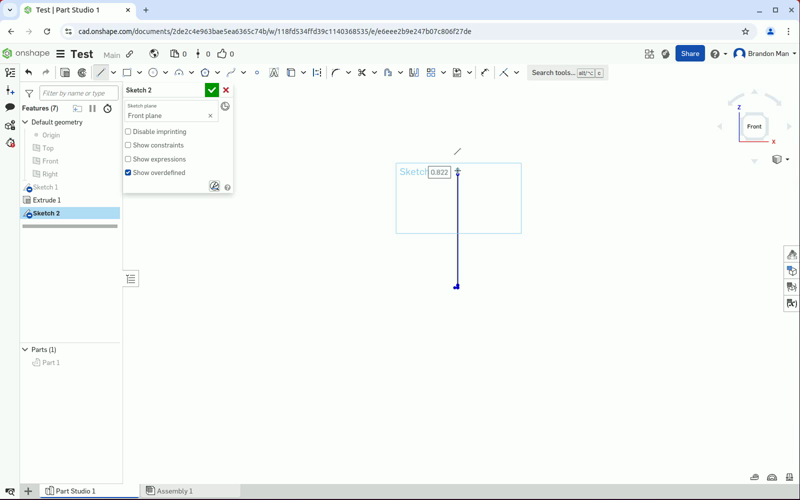
mouse_move(487, 170)
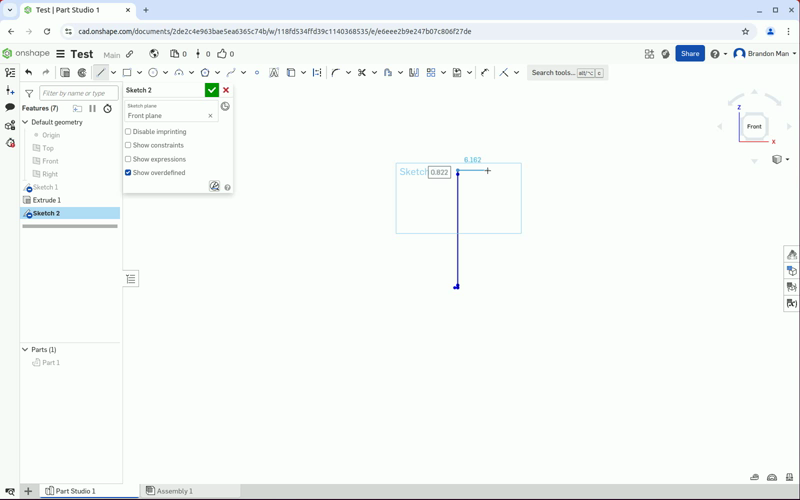
mouse_move(454, 170)
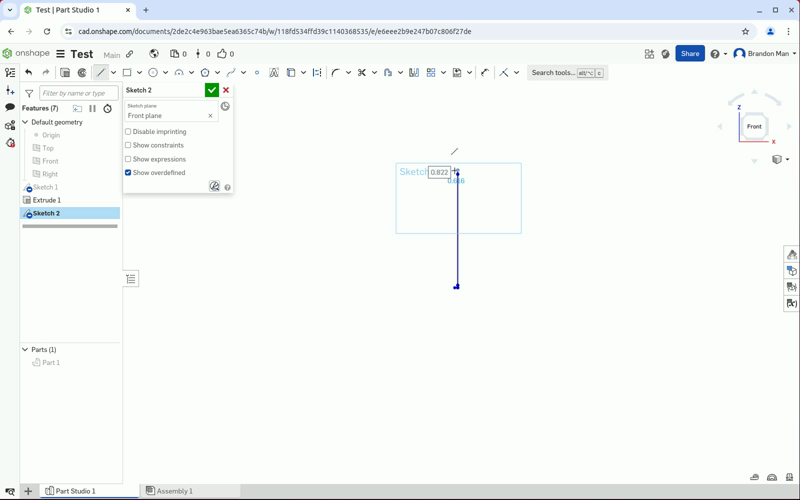
scroll(6)
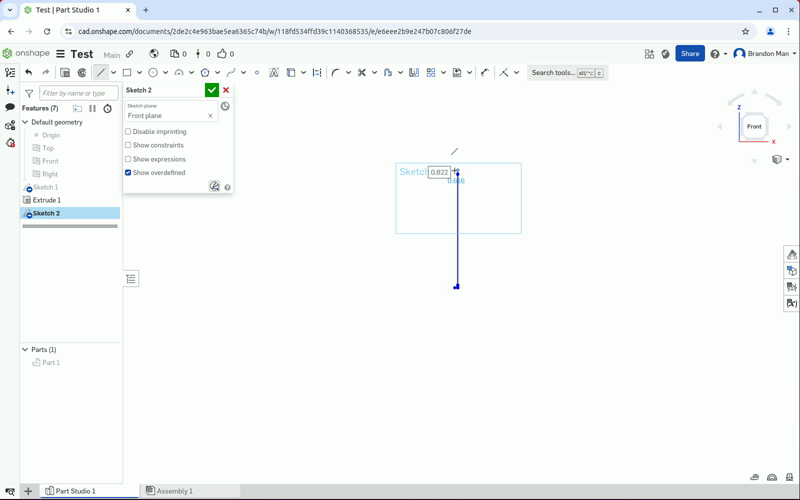
scroll(6)
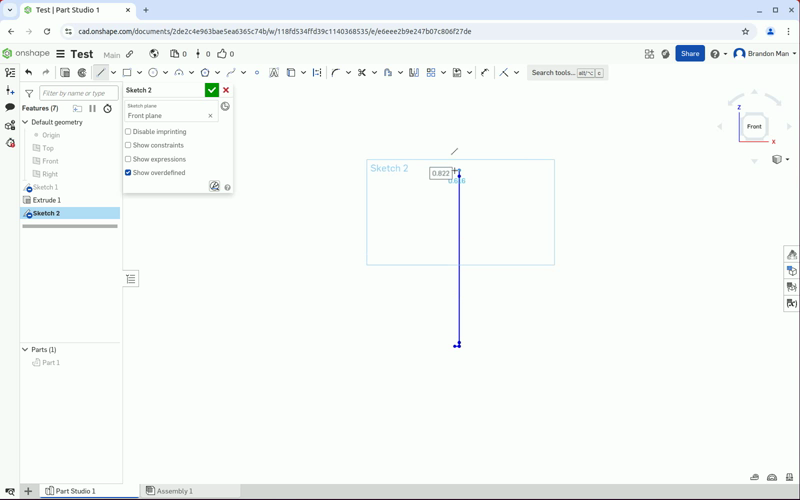
scroll(6)
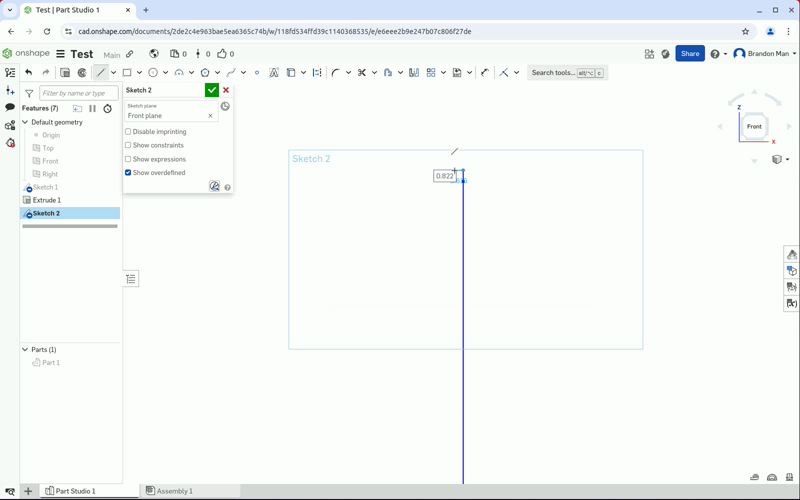
scroll(6)
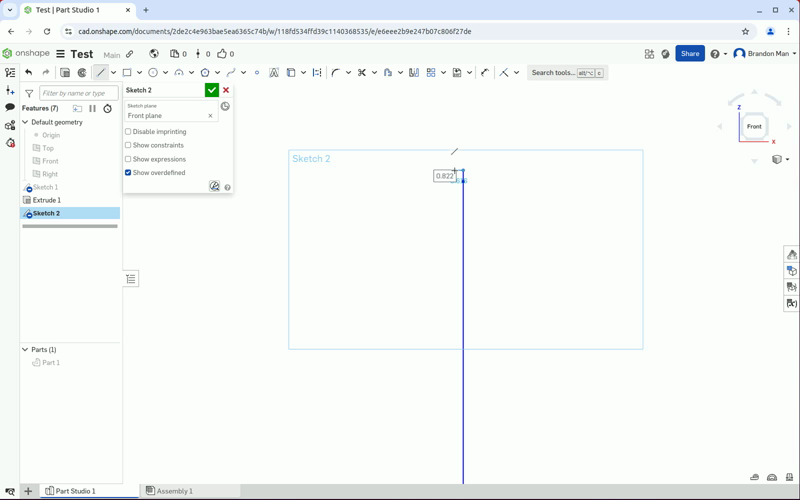
scroll(6)
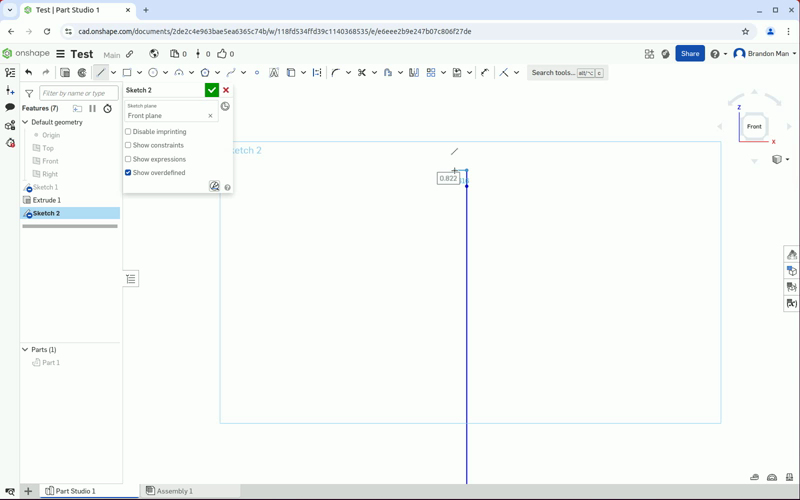
scroll(6)
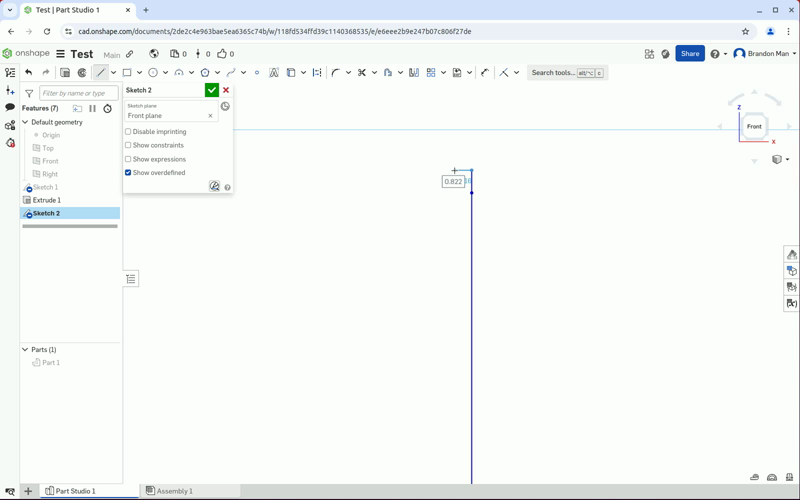
scroll(6)
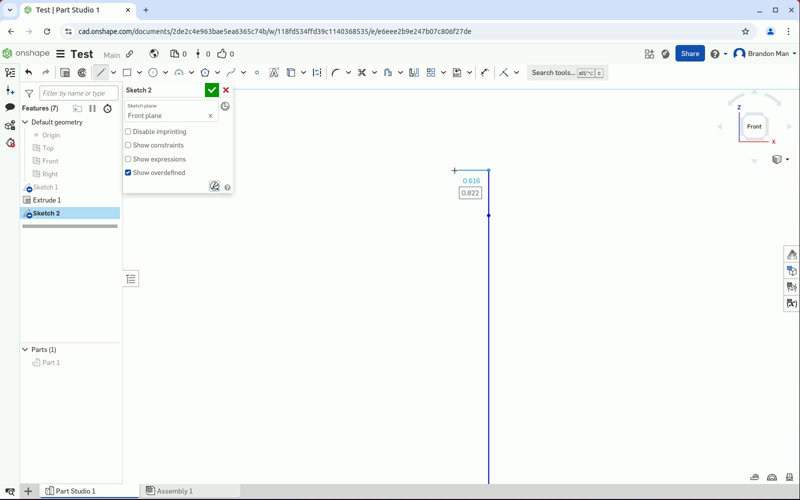
click(454, 170)
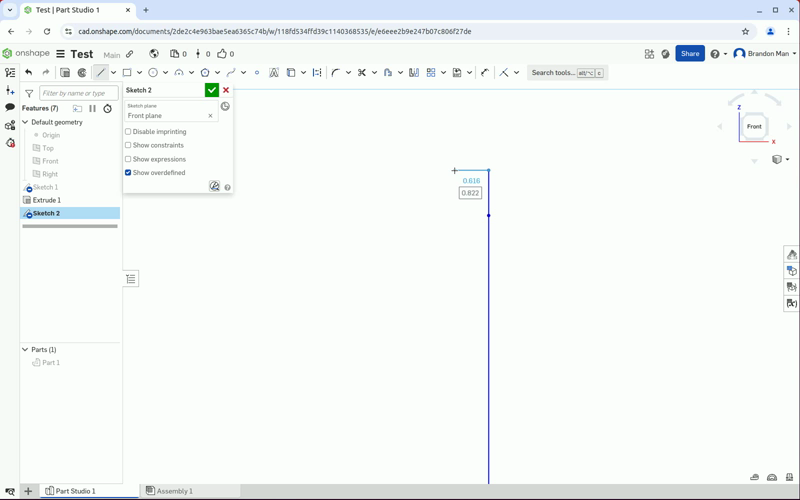
scroll(-6)
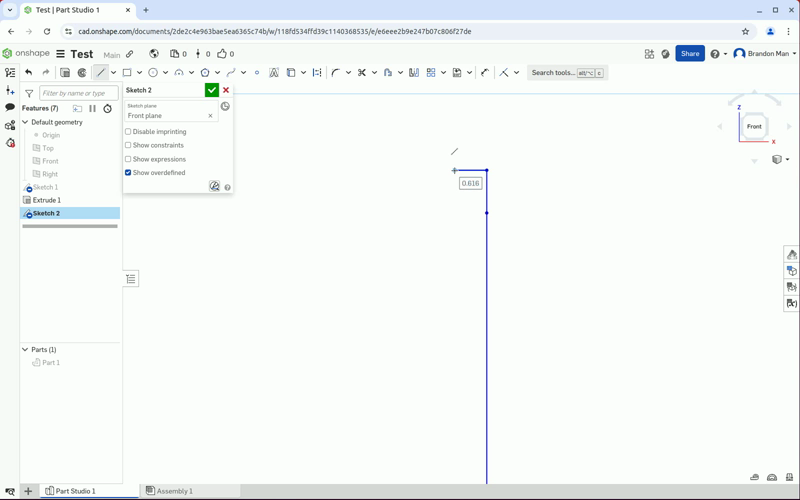
scroll(-6)
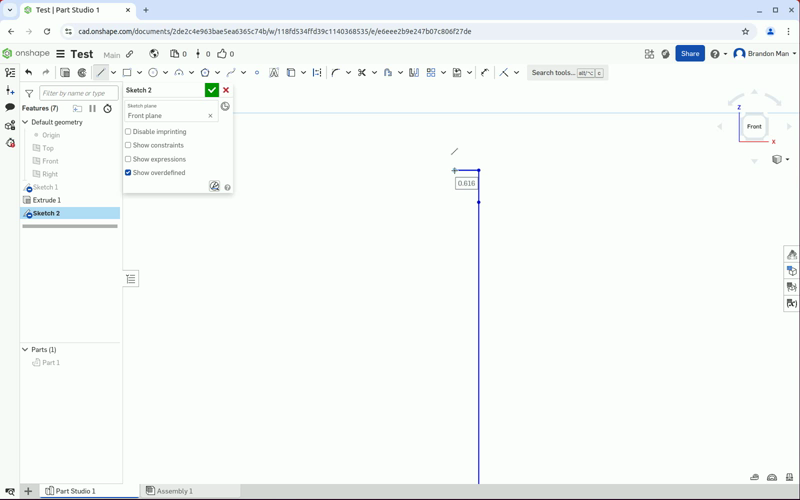
scroll(-6)
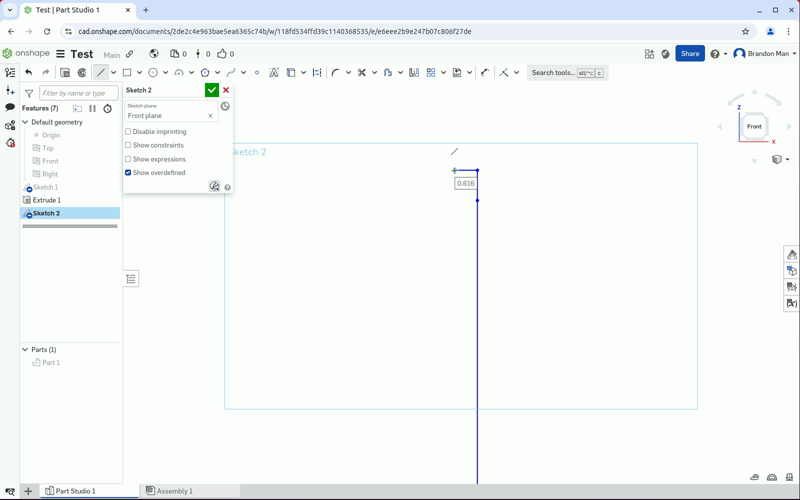
scroll(-6)
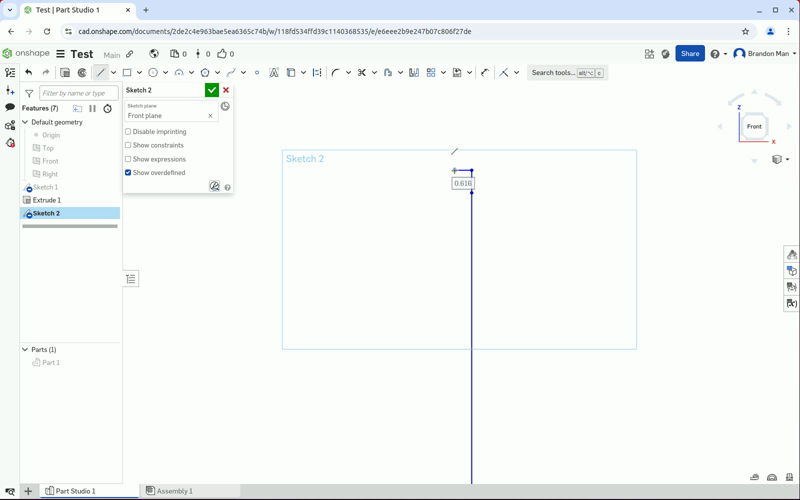
scroll(-6)
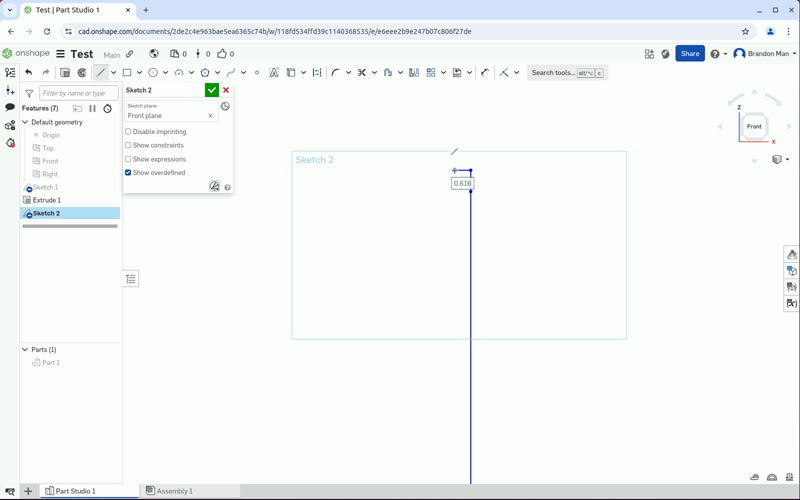
scroll(-6)
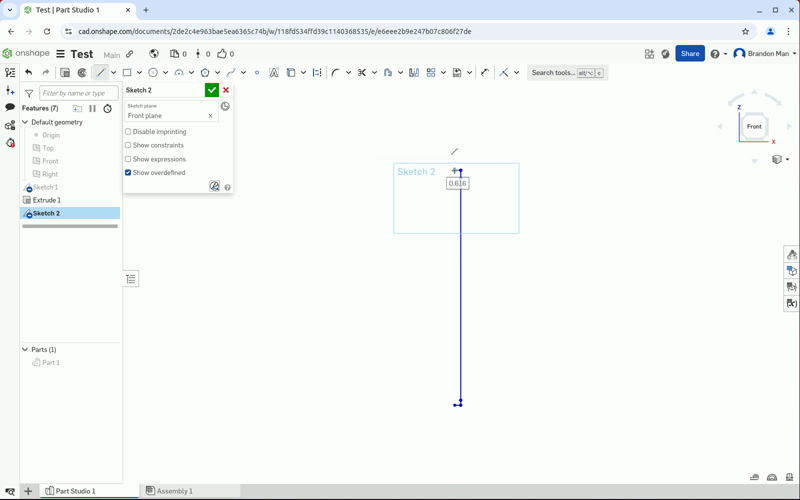
scroll(-6)
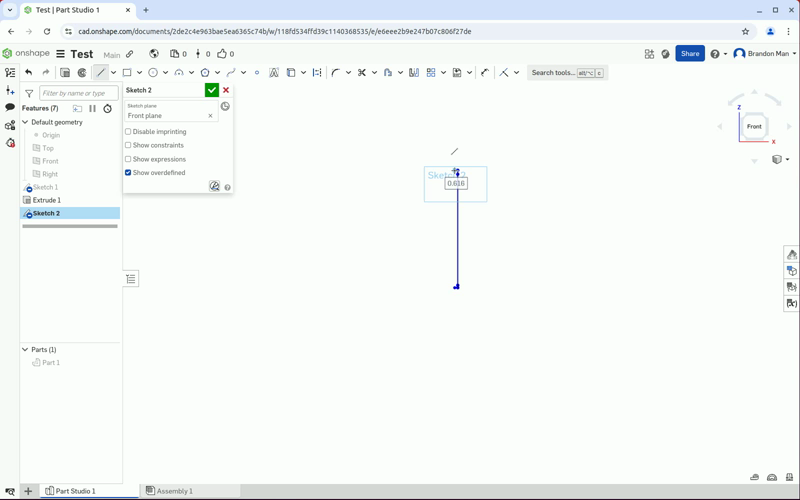
key_up(shift)
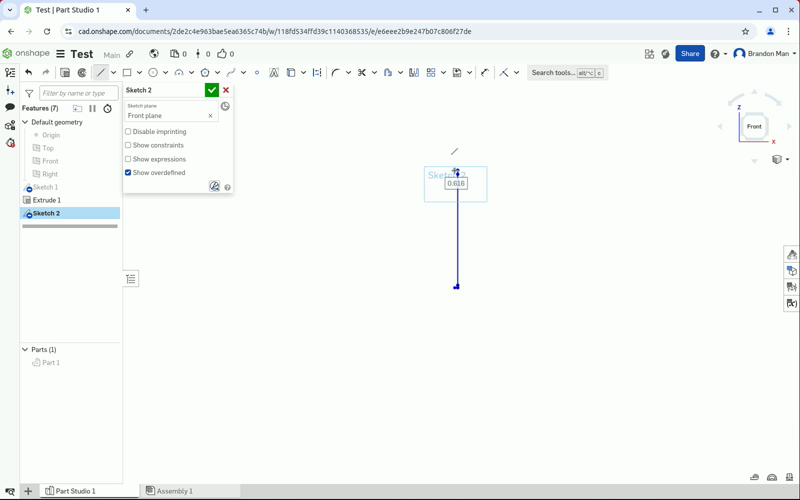
key_down(shift)
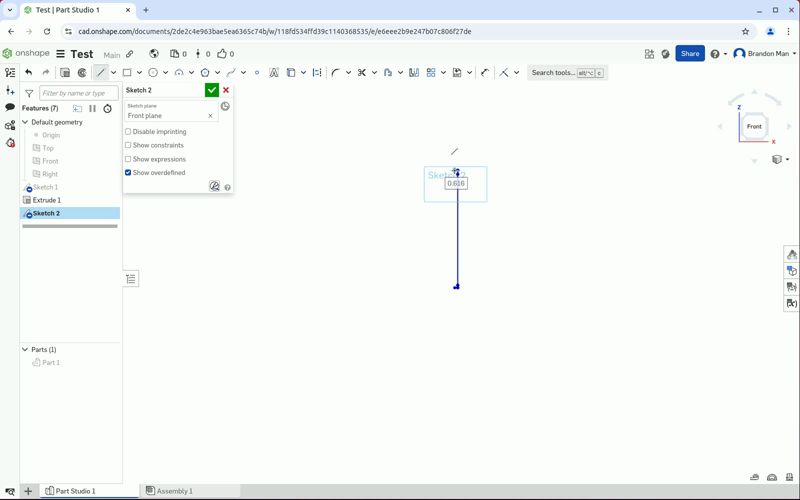
mouse_move(454, 287)
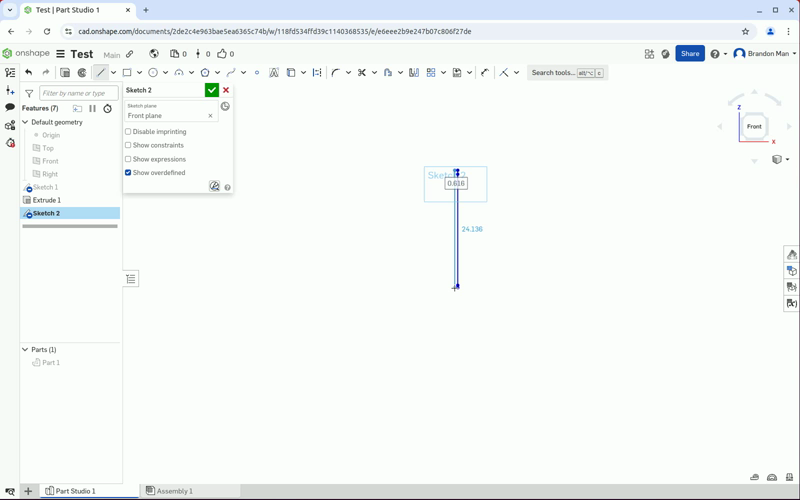
scroll(6)
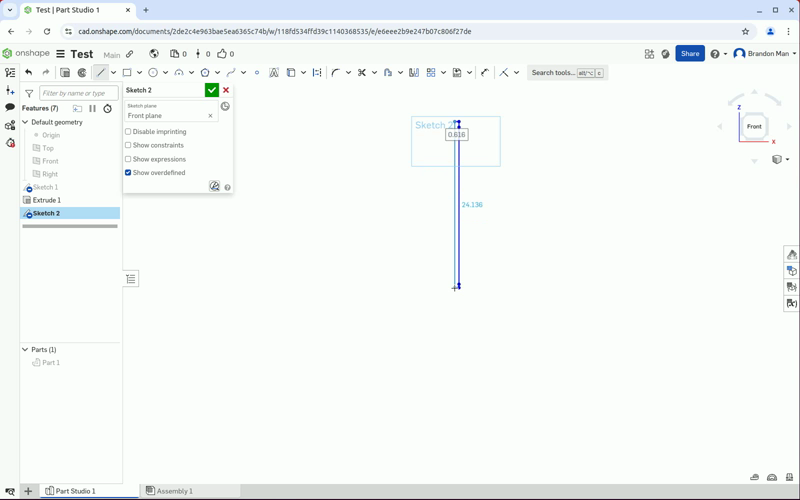
scroll(6)
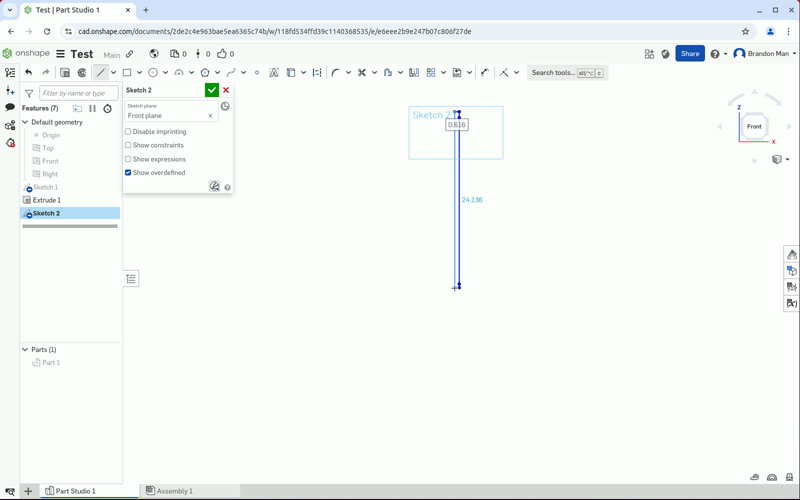
scroll(6)
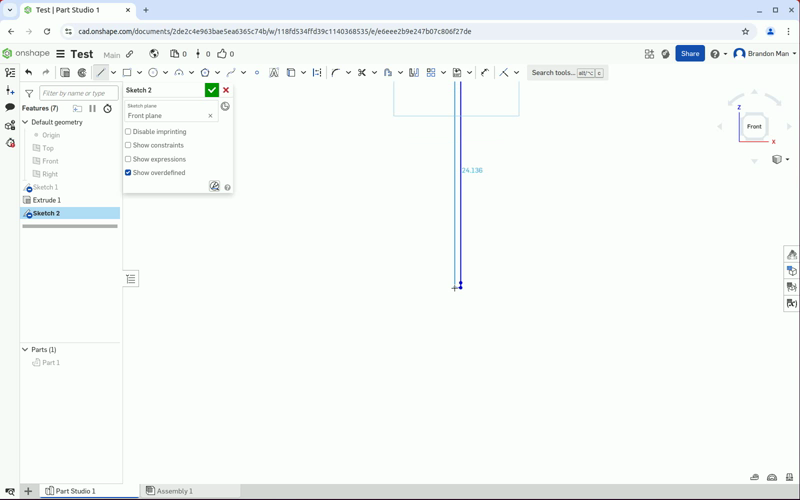
scroll(6)
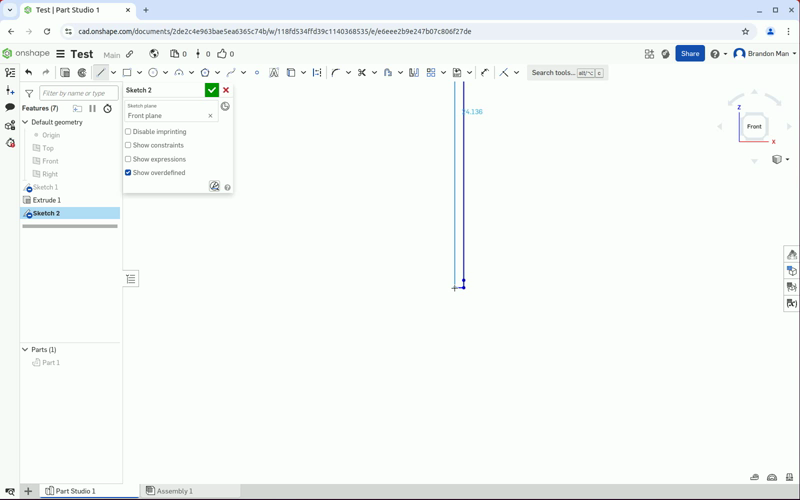
scroll(6)
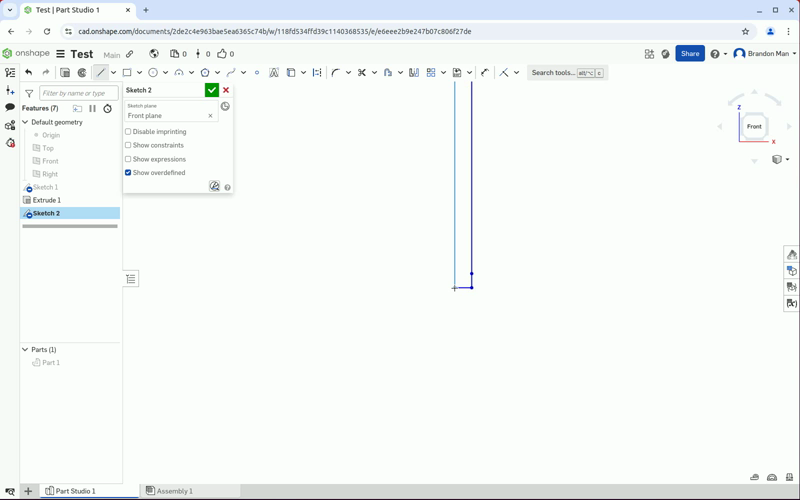
scroll(6)
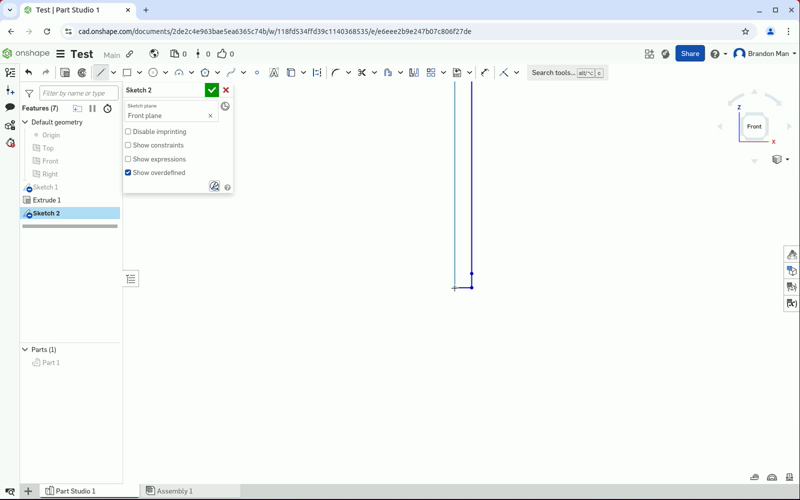
scroll(6)
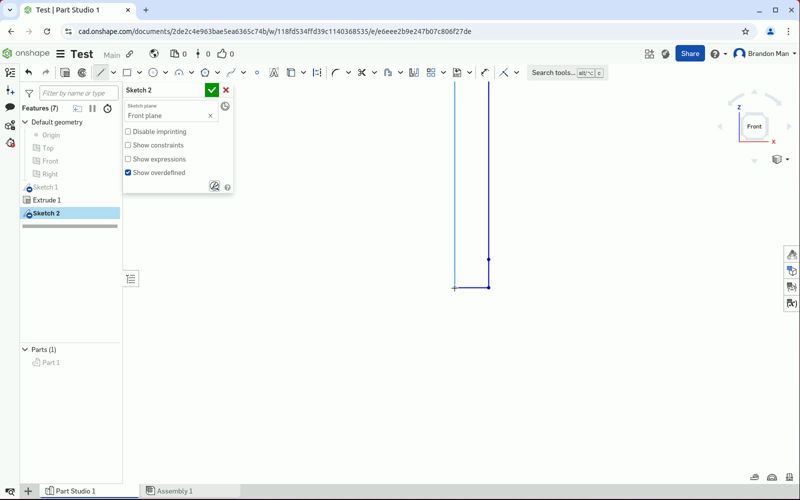
key_up(shift)
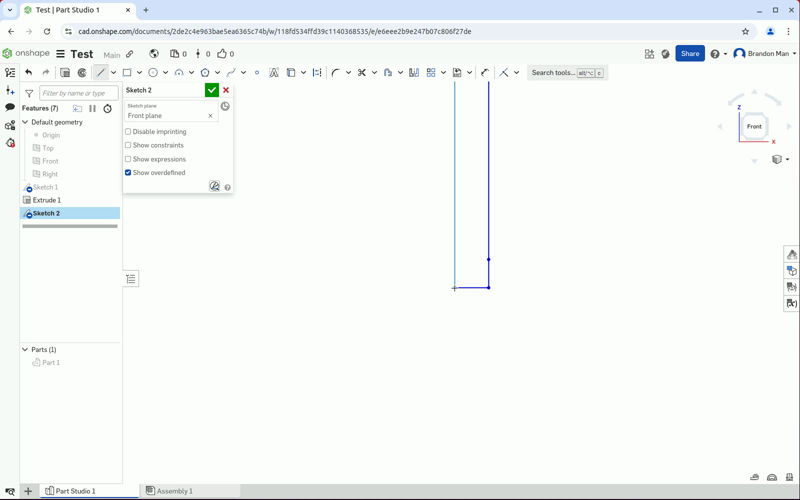
click(454, 287)
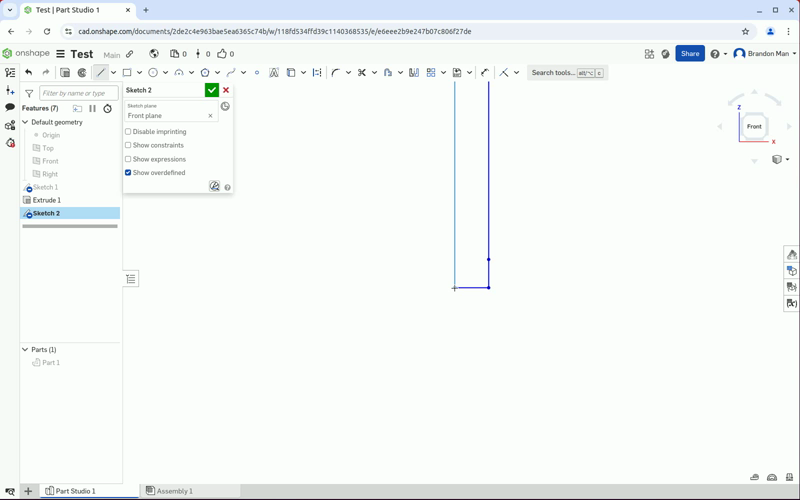
scroll(-6)
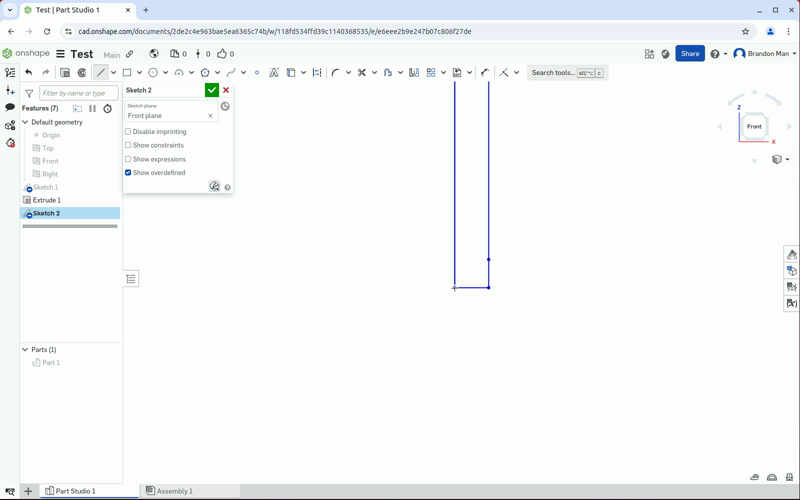
scroll(-6)
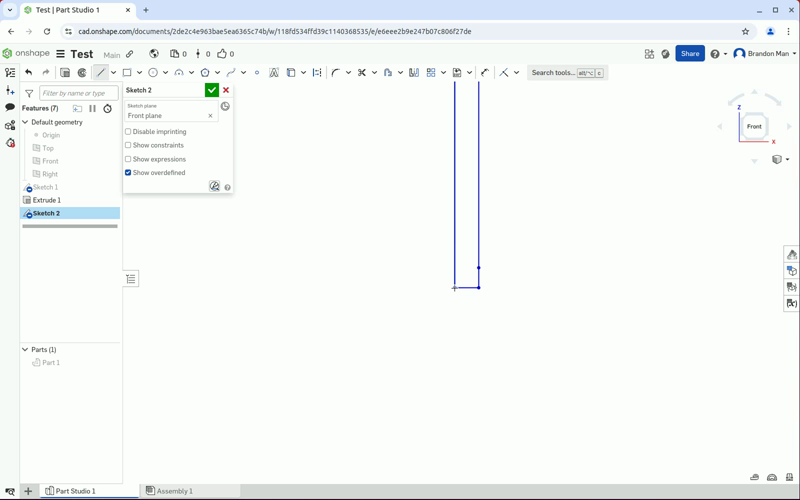
scroll(-6)
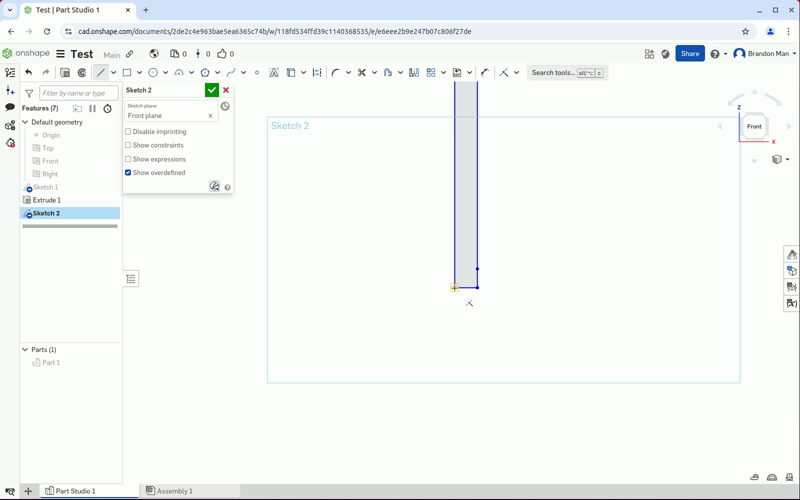
scroll(-6)
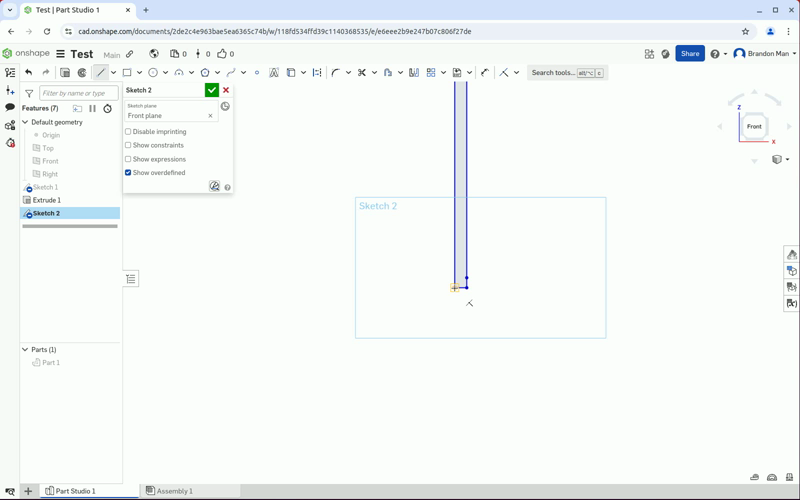
scroll(-6)
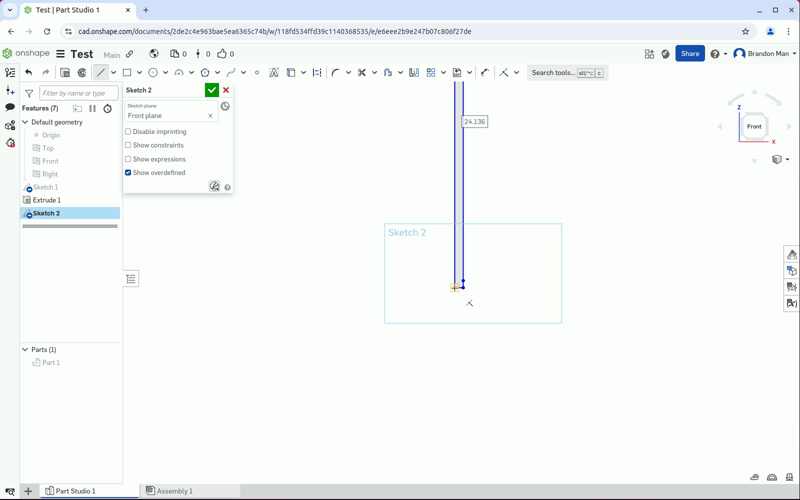
scroll(-6)
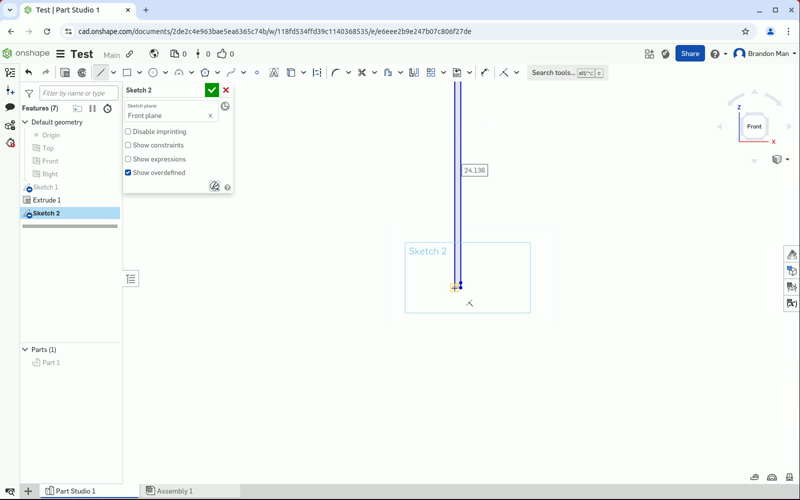
scroll(-6)
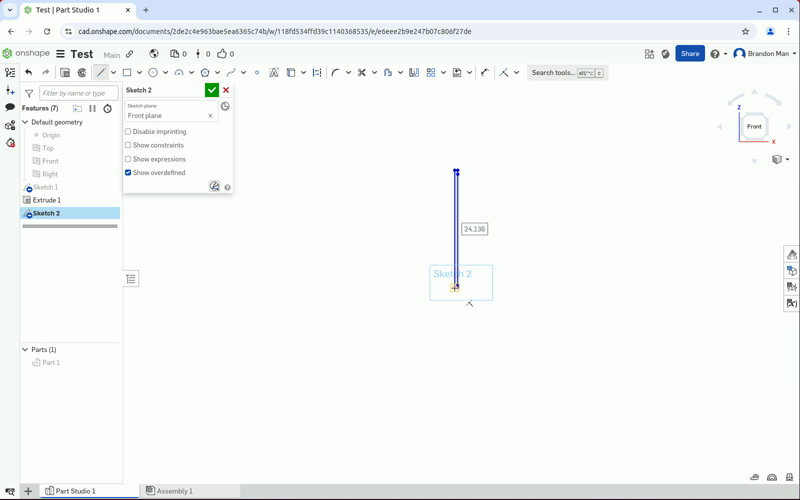
key(esc)
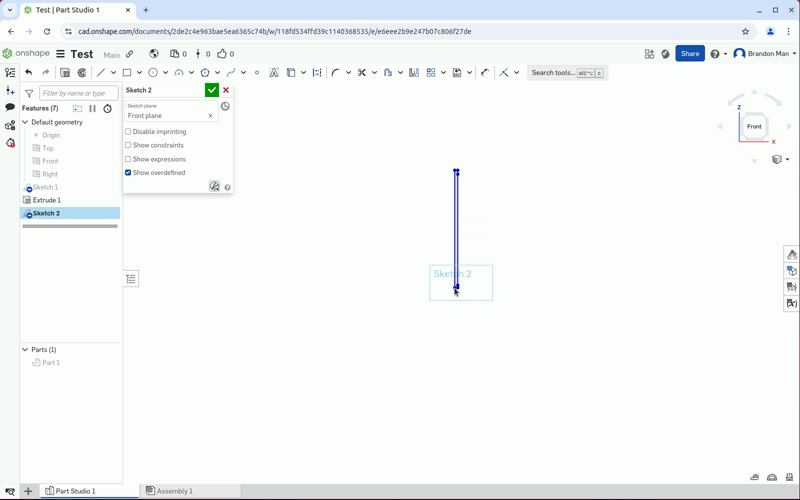
mouse_move(455, 254)
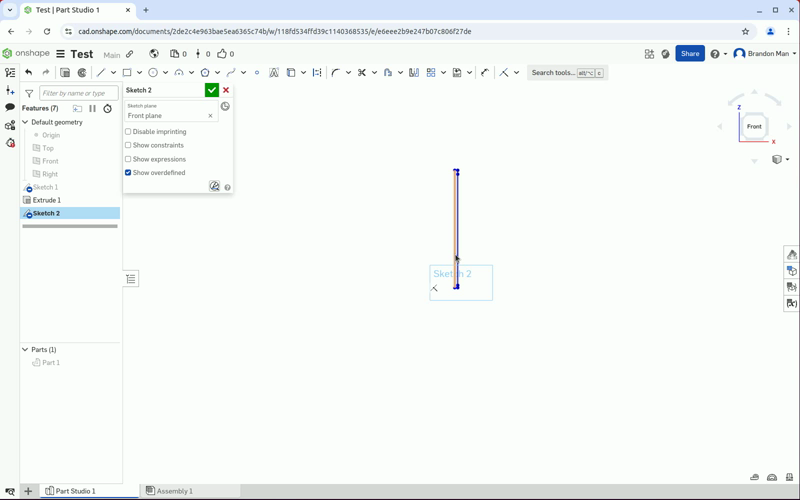
scroll(6)
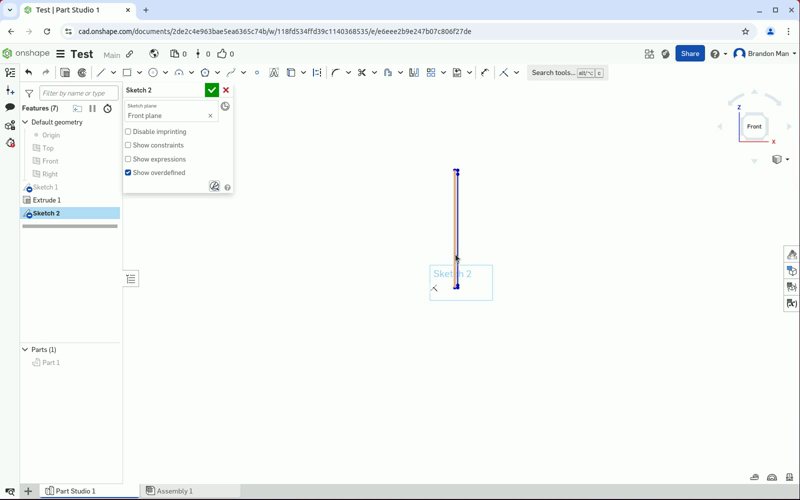
scroll(6)
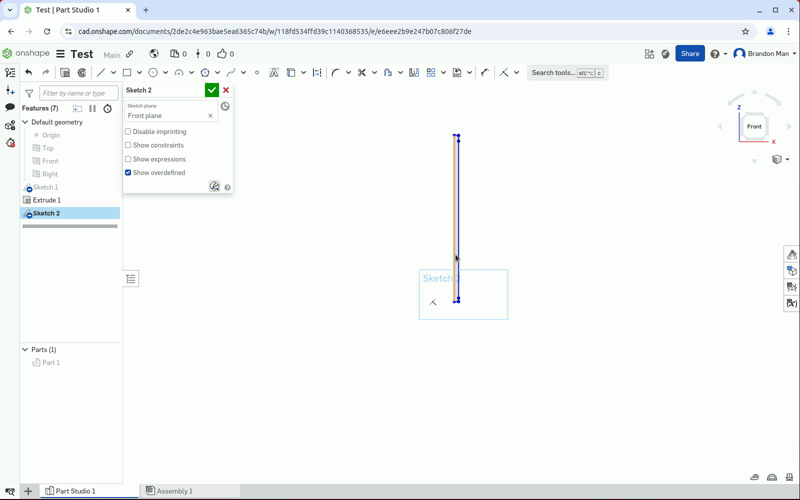
scroll(6)
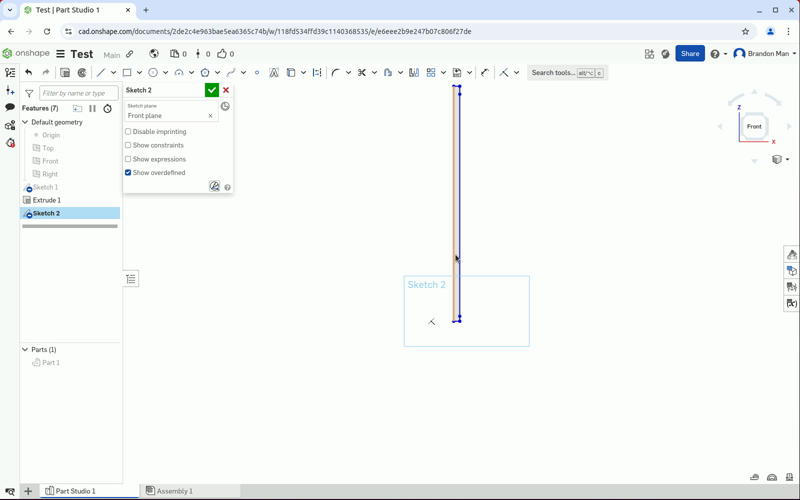
scroll(6)
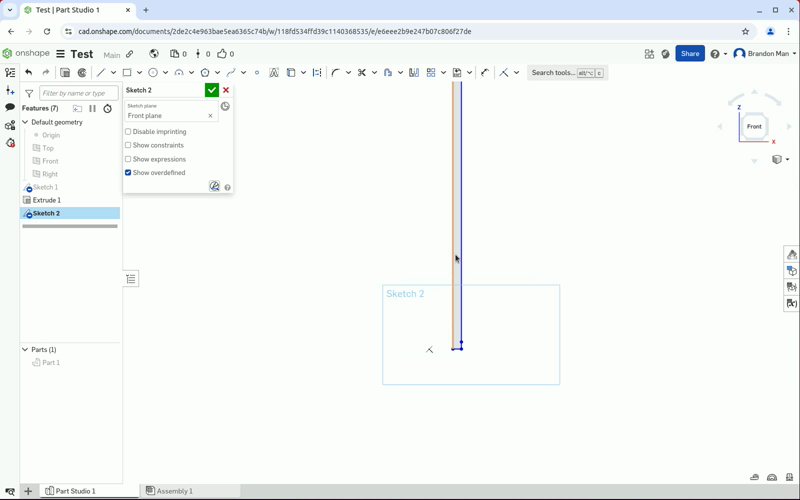
scroll(6)
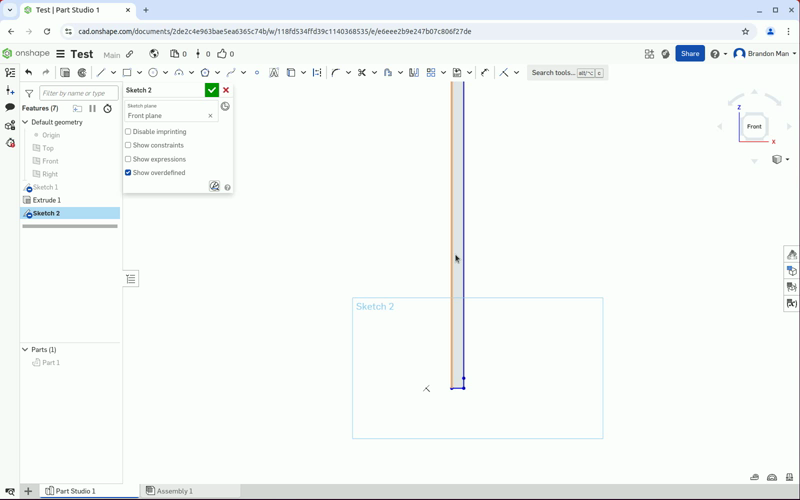
scroll(6)
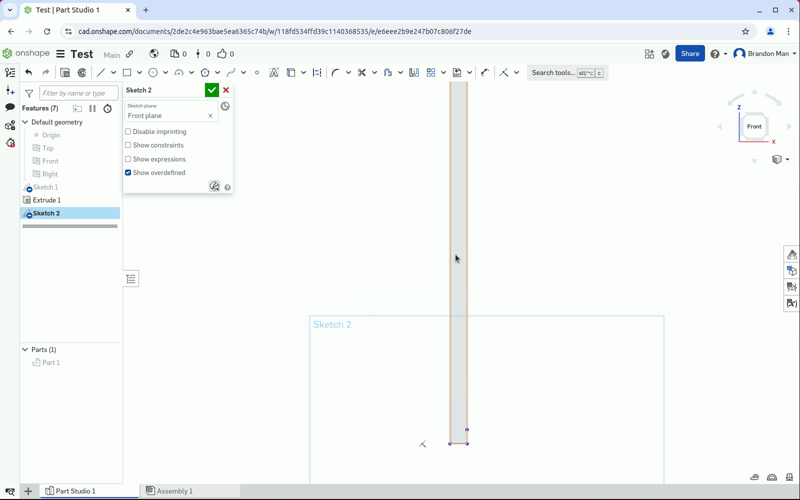
scroll(6)
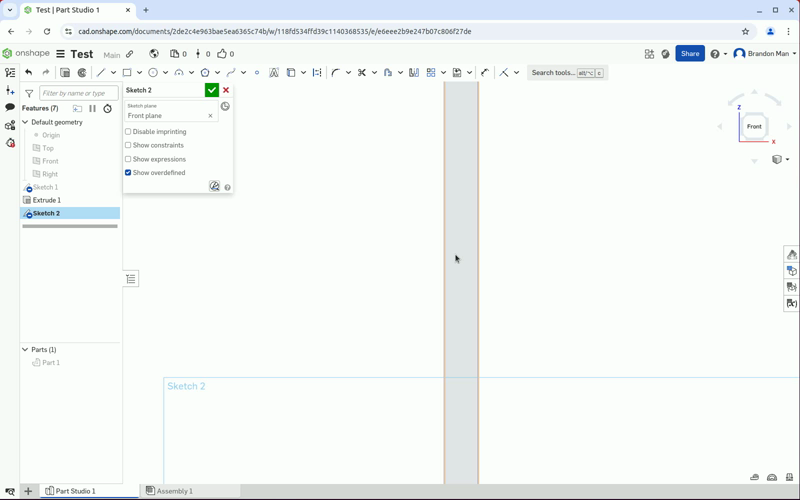
click(455, 254)
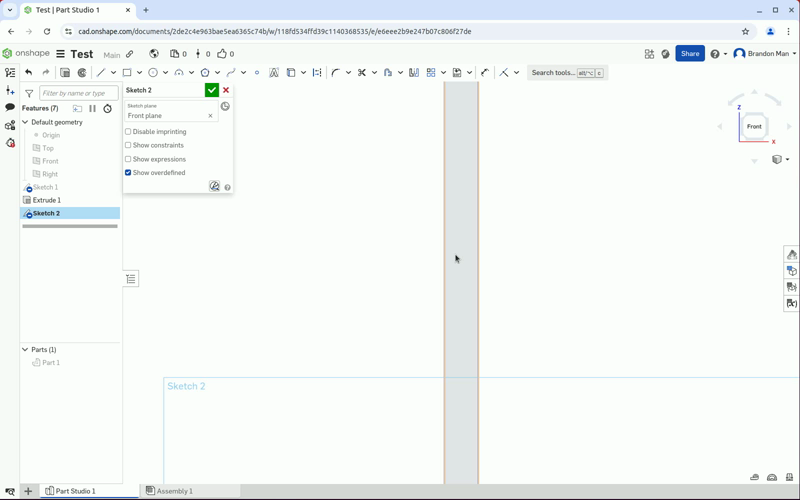
scroll(-6)
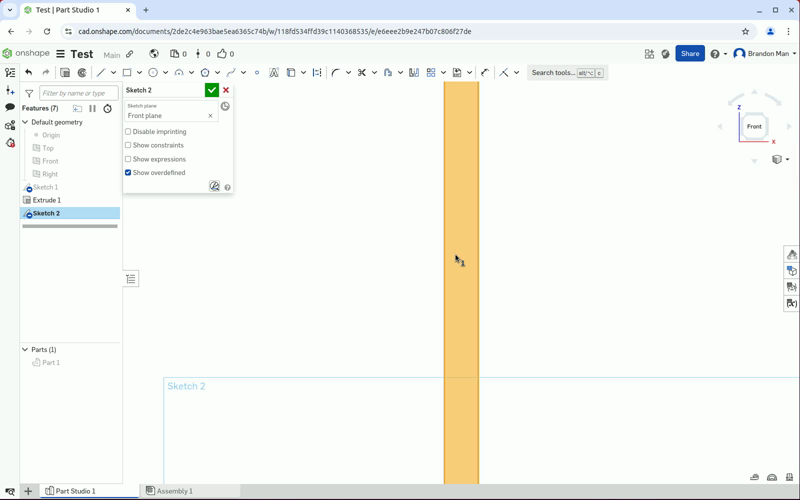
scroll(-6)
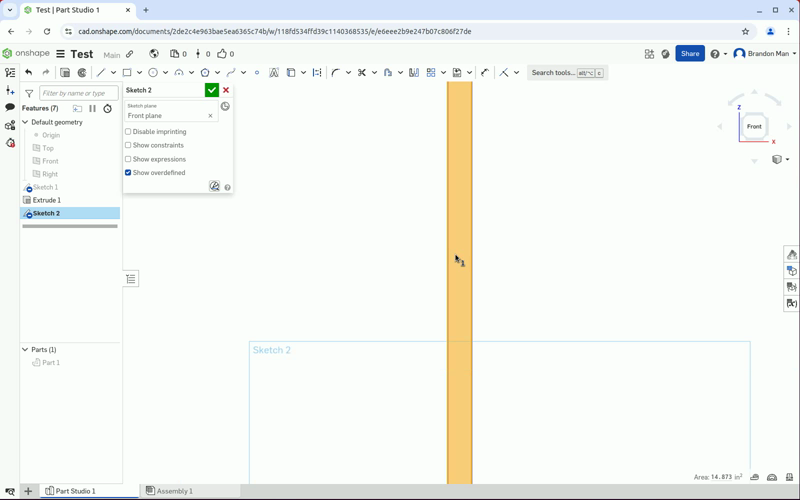
scroll(-6)
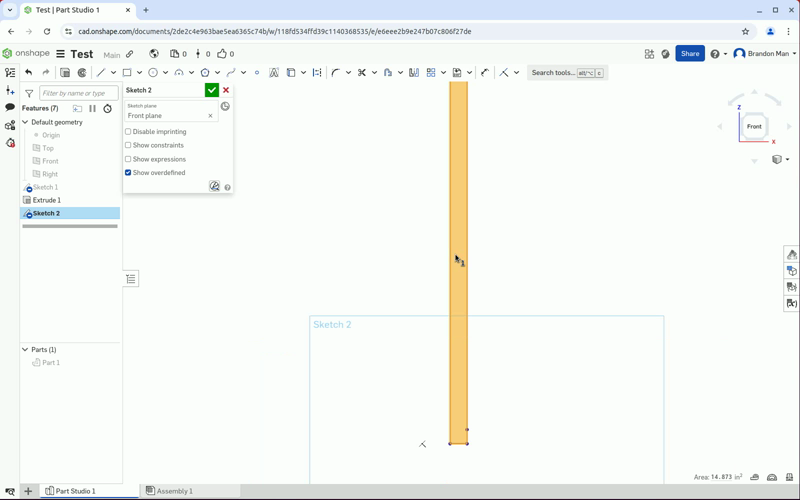
scroll(-6)
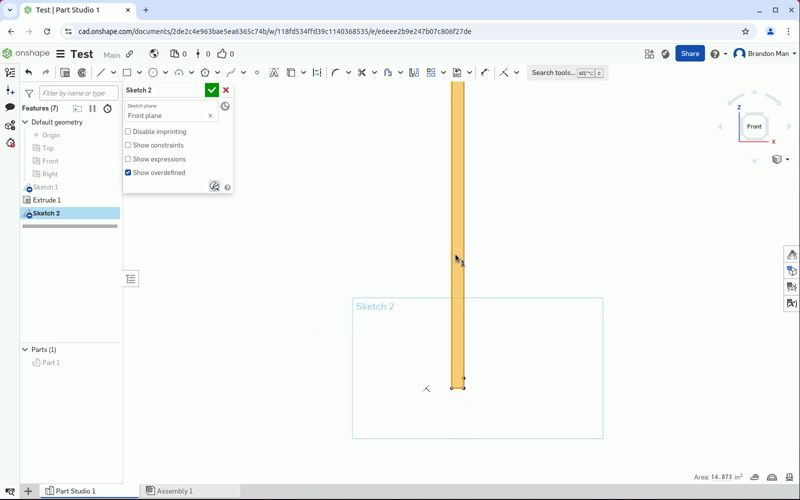
scroll(-6)
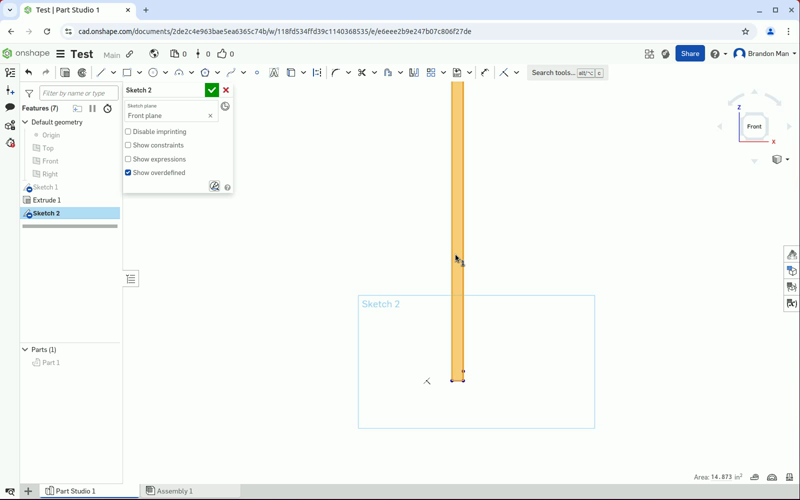
scroll(-6)
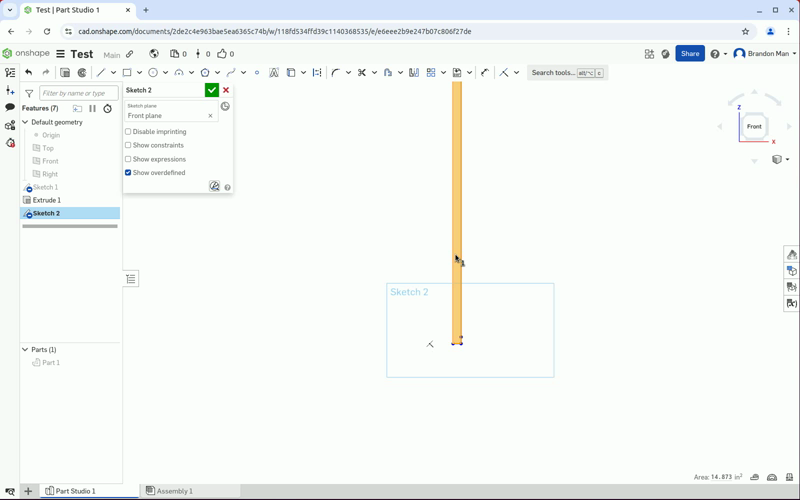
scroll(-6)
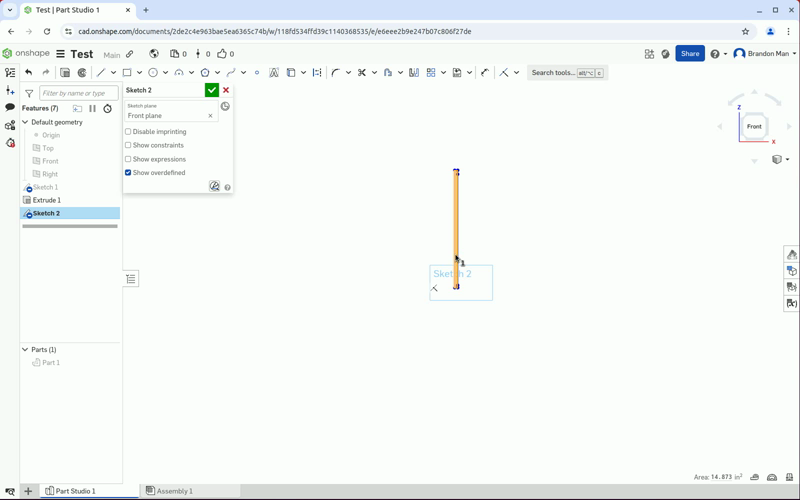
mouse_move(73, 352)
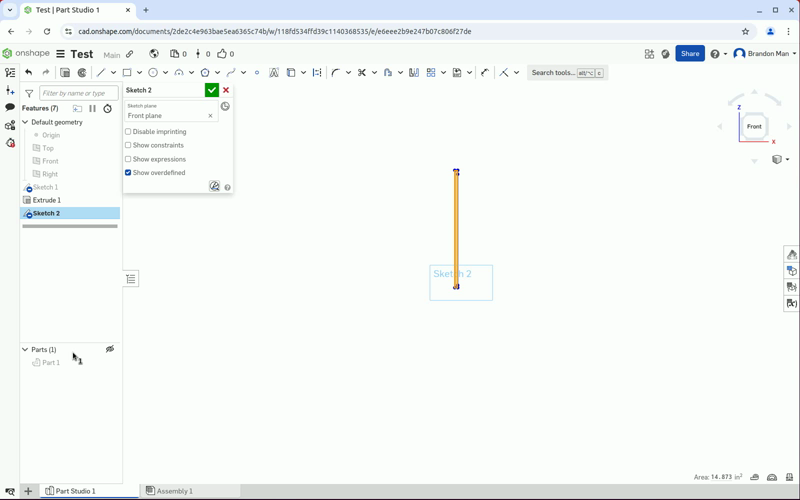
key(shift+y)
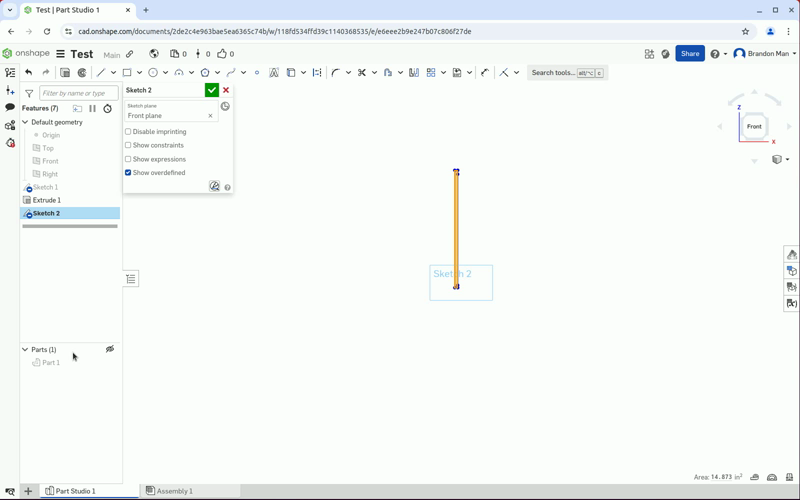
key(shift+e)
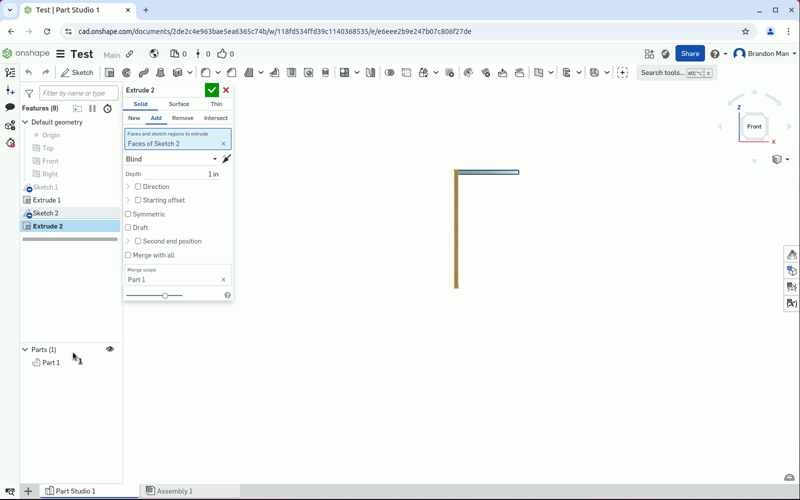
mouse_move(143, 106)
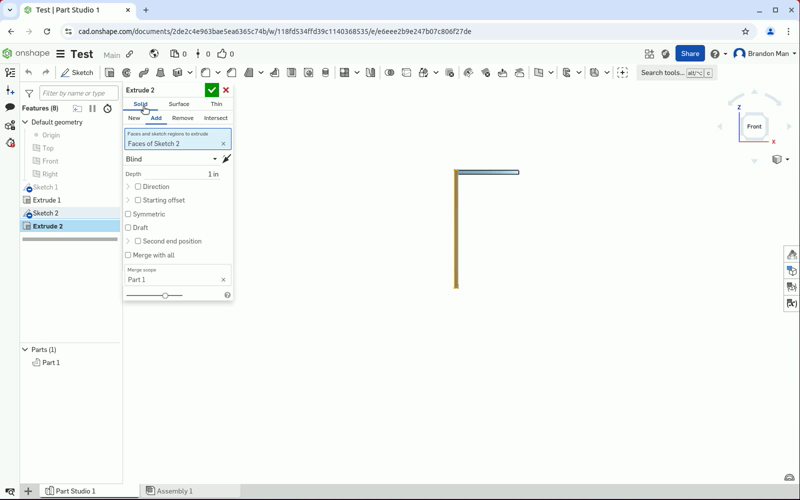
click(143, 106)
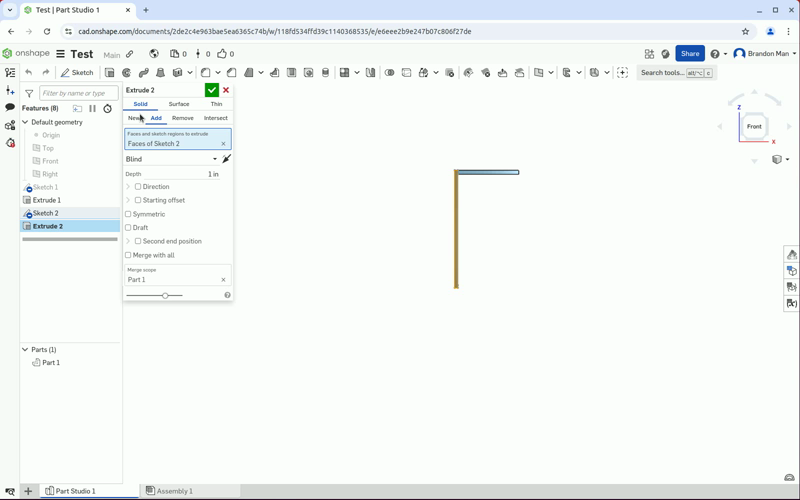
mouse_move(137, 120)
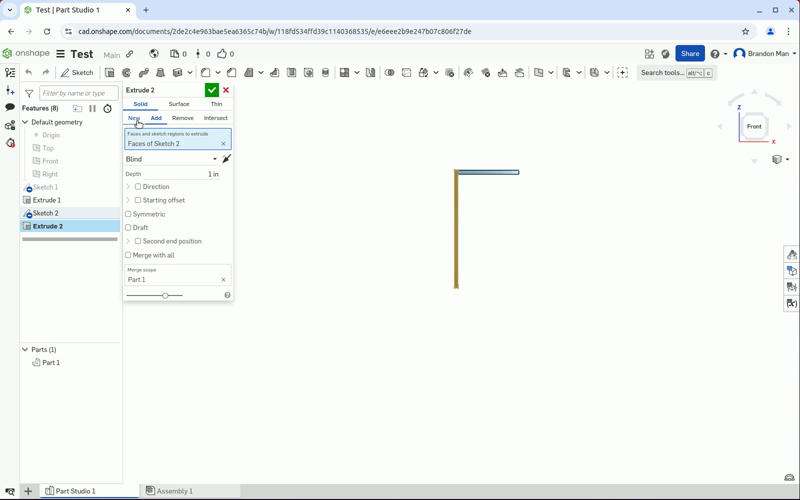
click(137, 120)
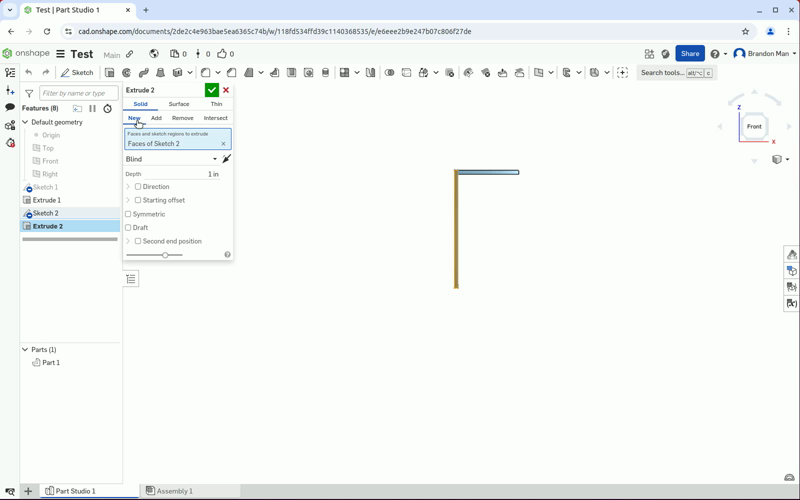
key(tab, 4)
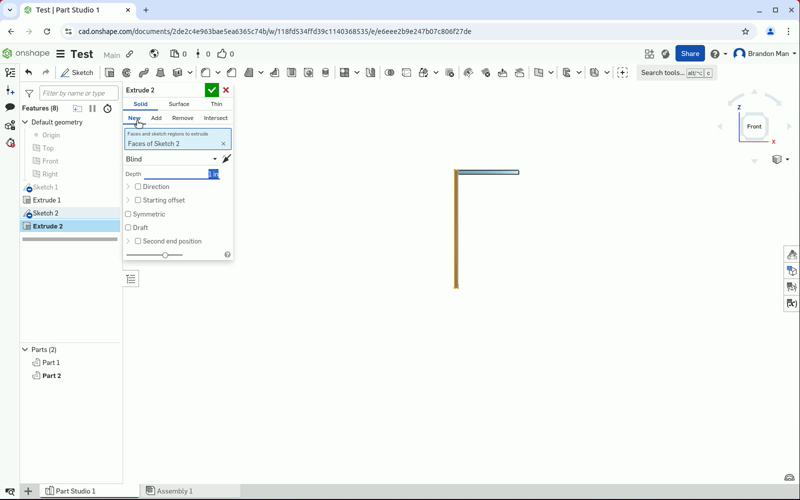
text(0.481)
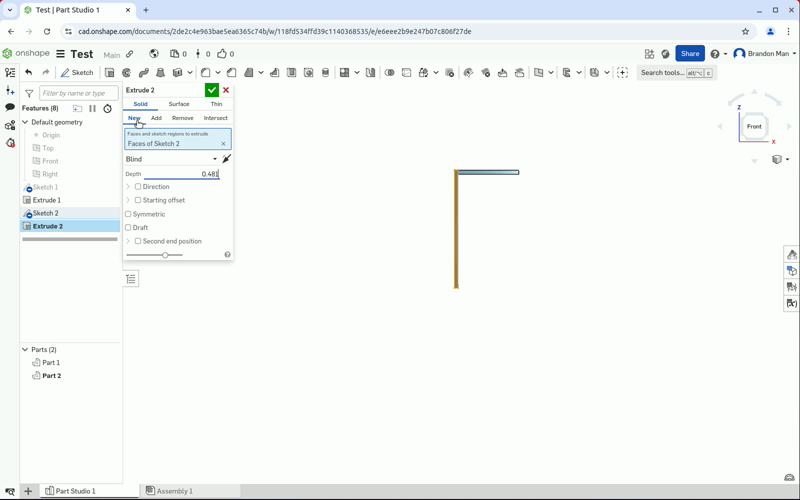
key(enter)
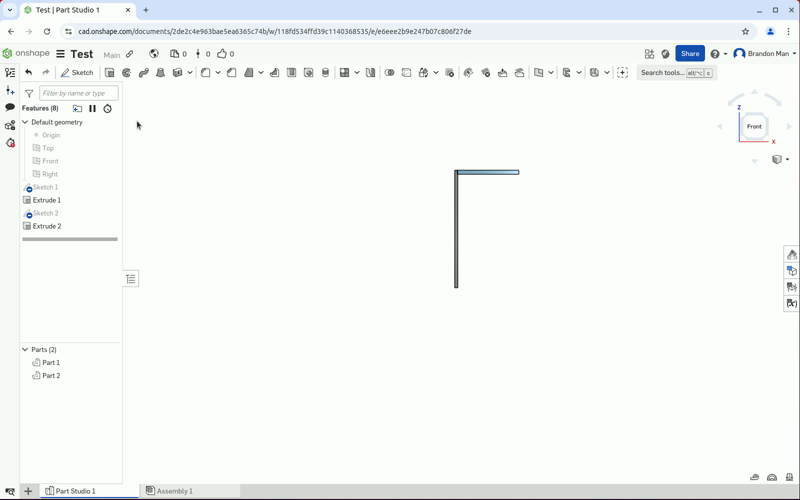
key(shift+h)
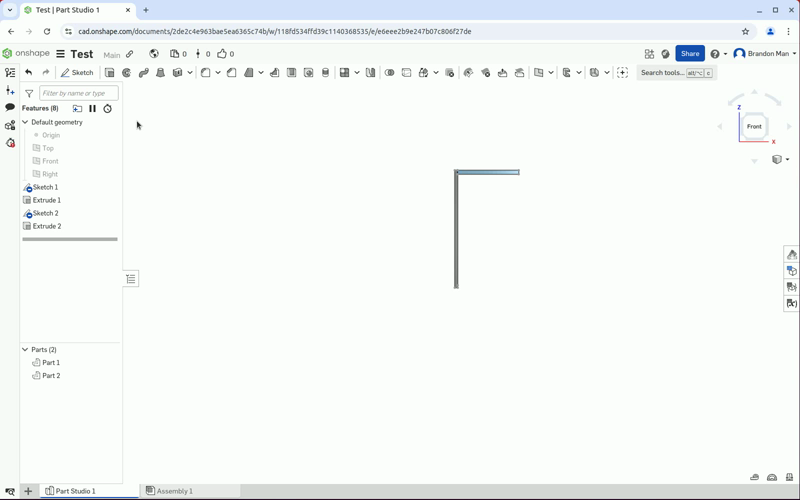
key(shift+h)
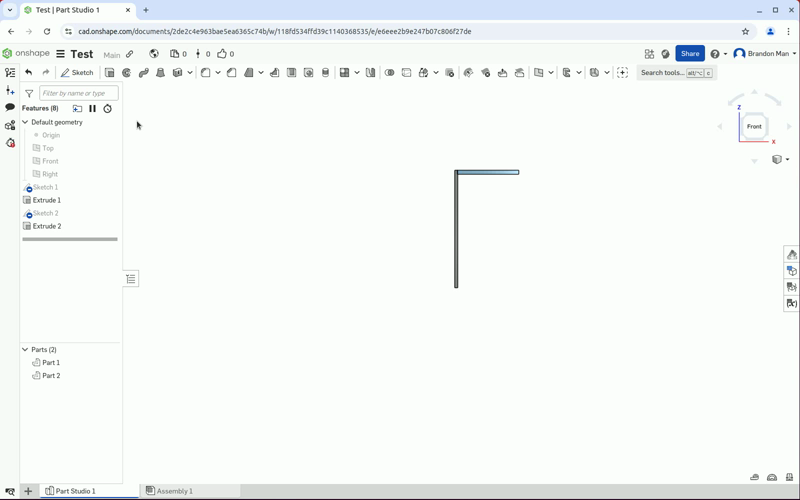
mouse_move(73, 189)
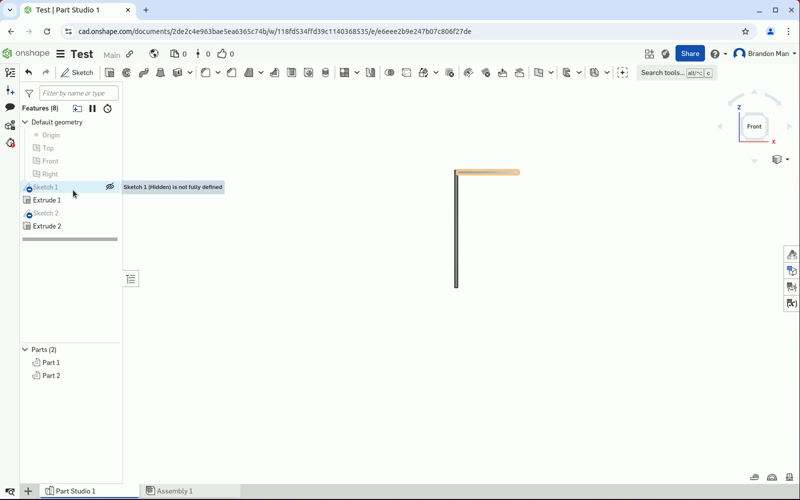
click(73, 189)
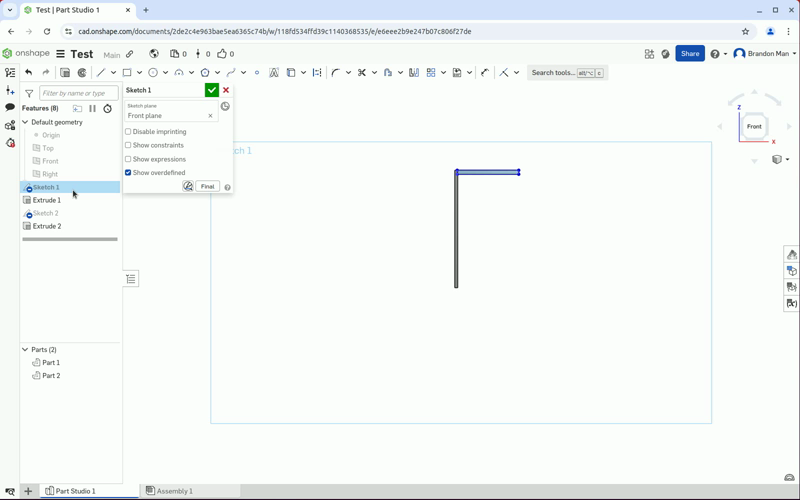
mouse_move(229, 92)
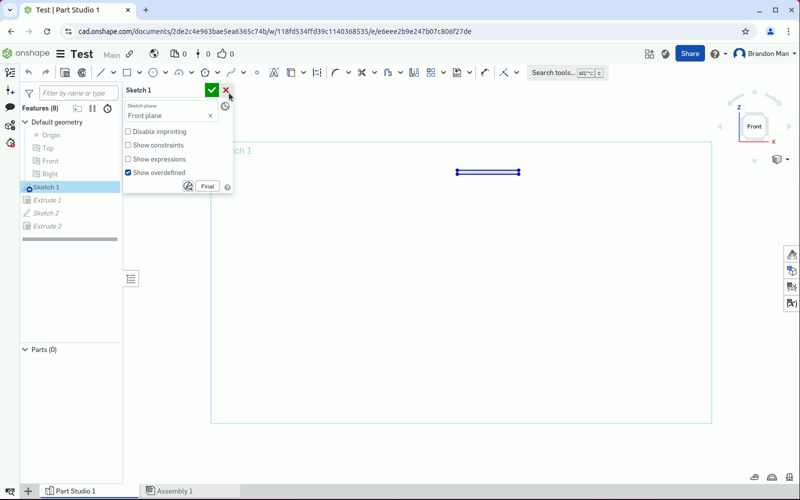
click(229, 92)
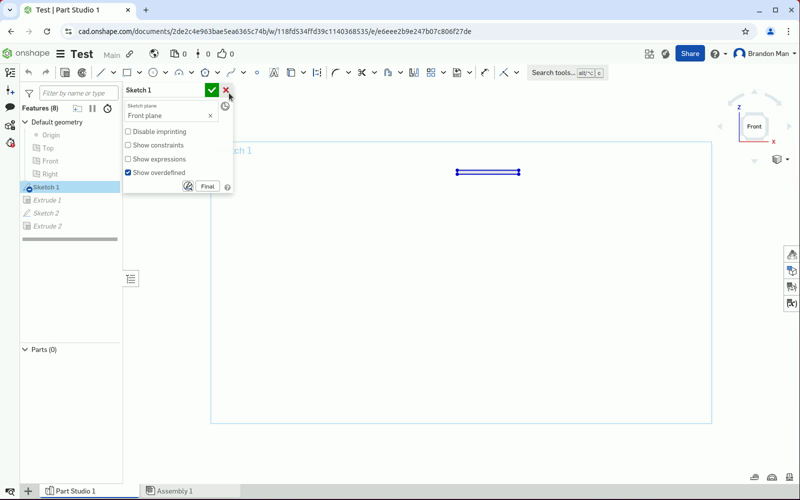
key(shift+s)
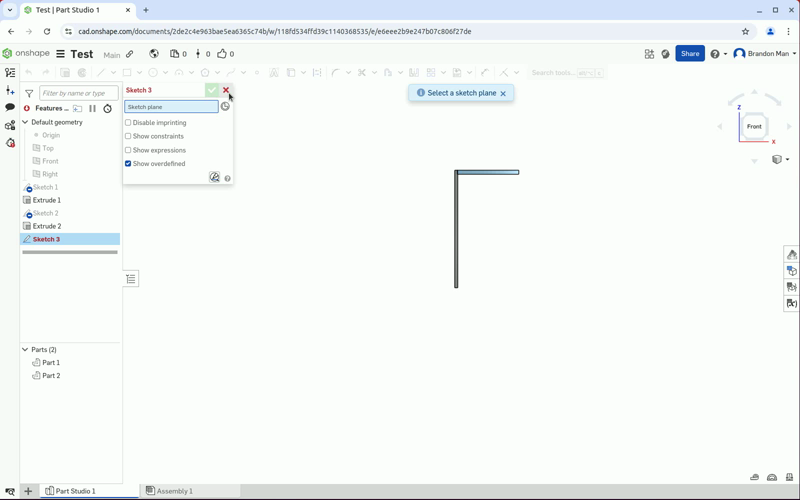
mouse_move(73, 163)
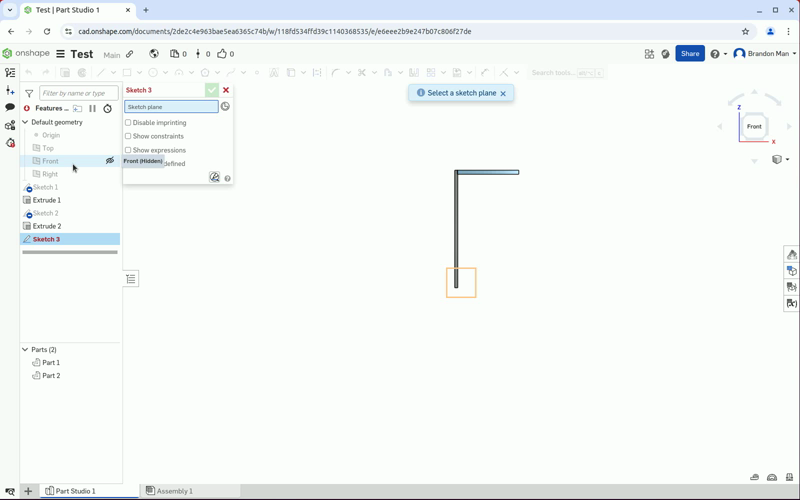
click(73, 163)
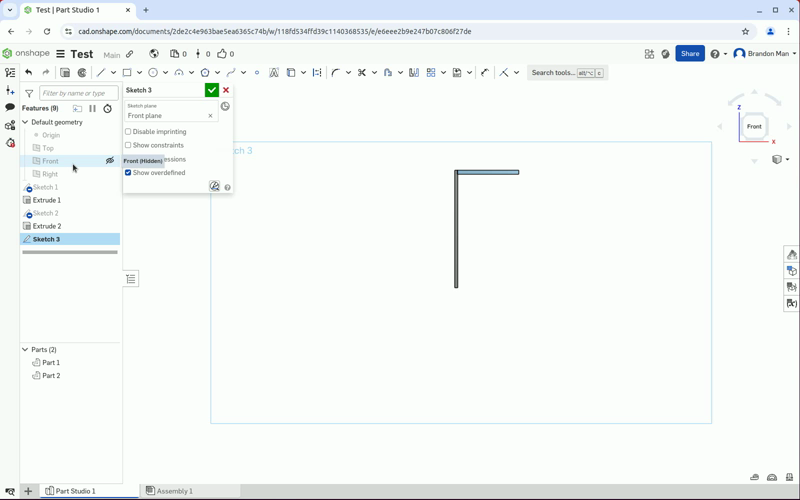
mouse_move(73, 352)
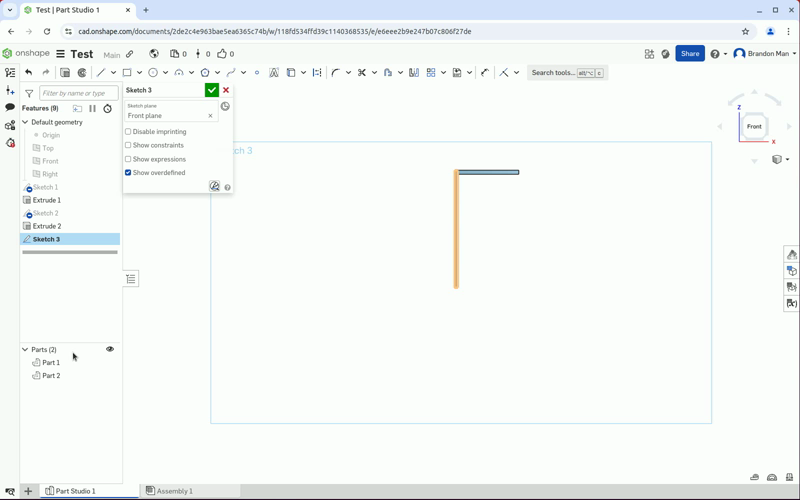
key(y)
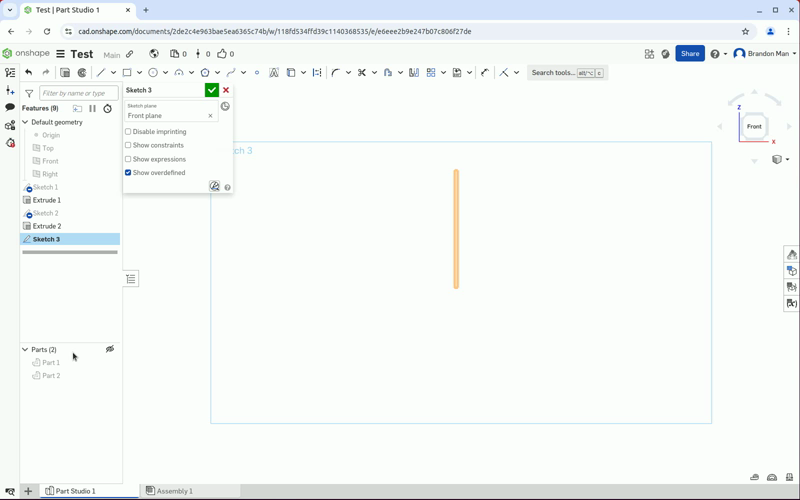
key(l)
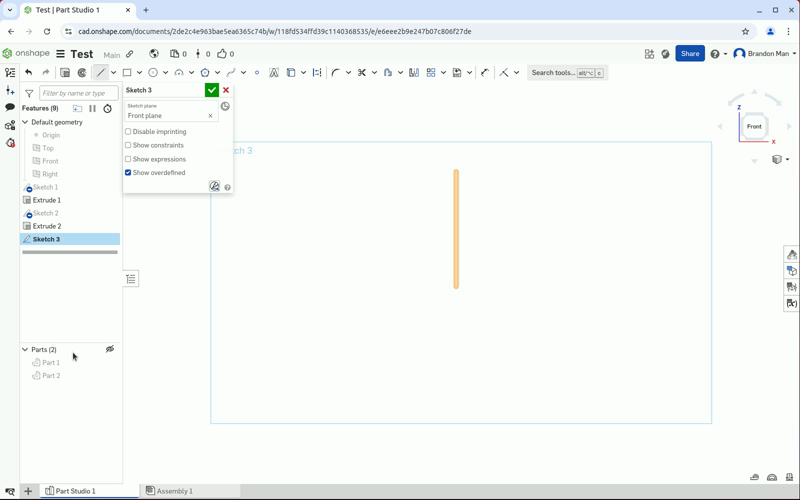
key_down(shift)
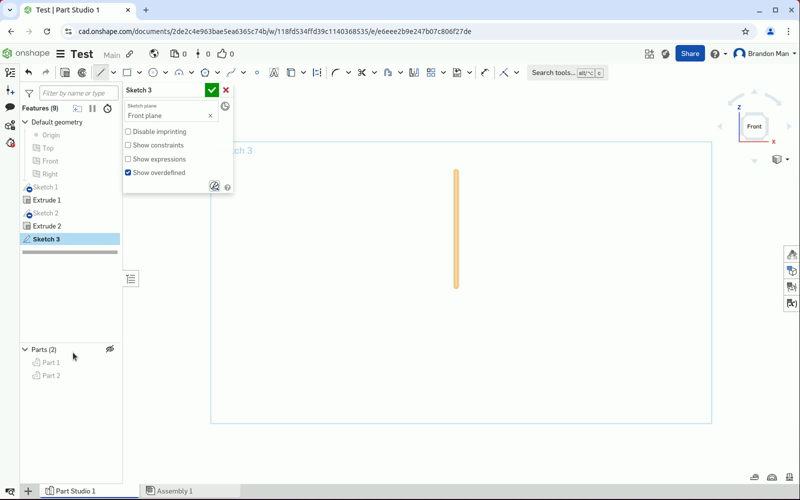
mouse_move(457, 287)
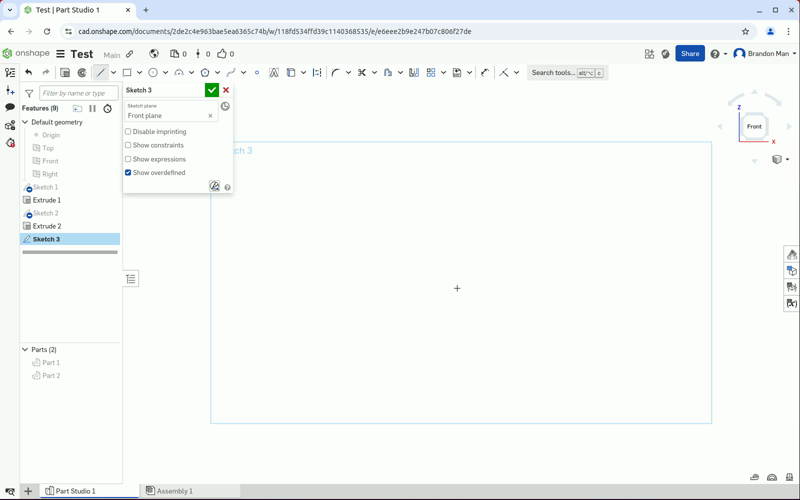
click(457, 287)
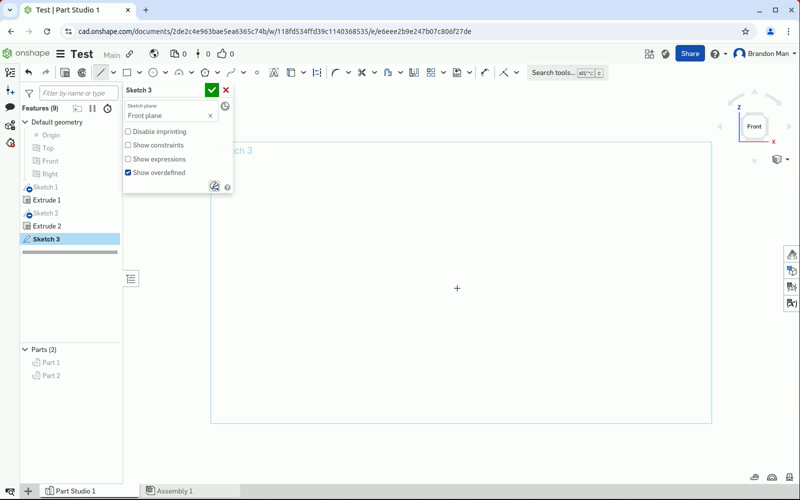
key_up(shift)
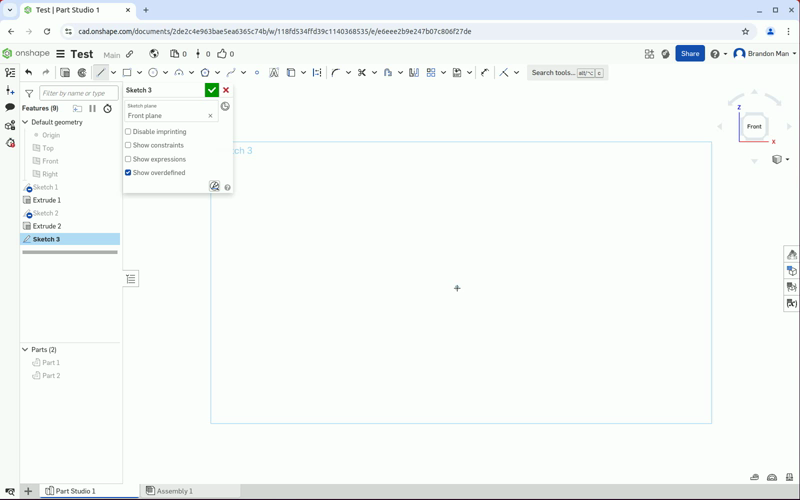
key_down(shift)
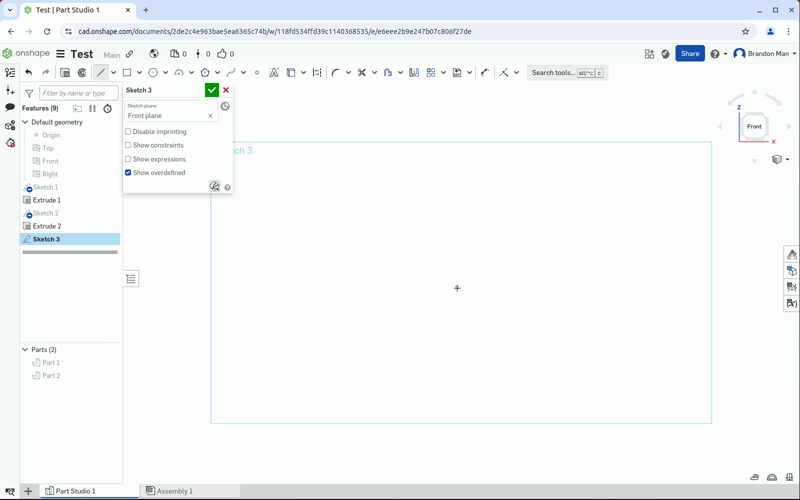
mouse_move(518, 287)
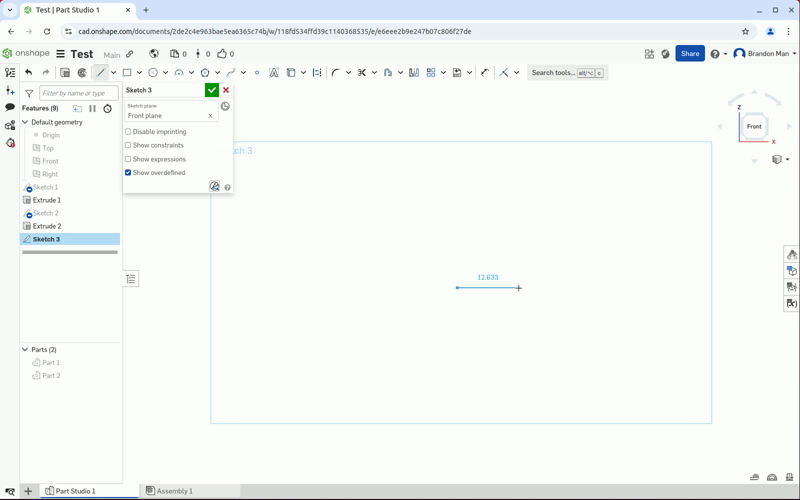
click(518, 287)
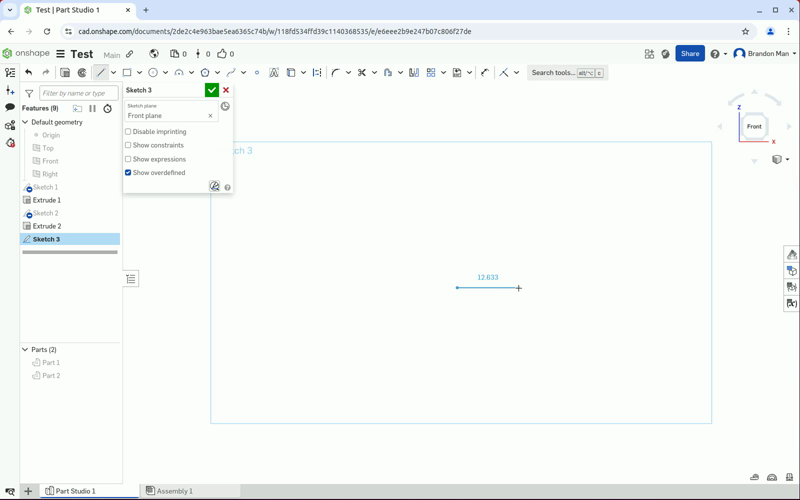
key_up(shift)
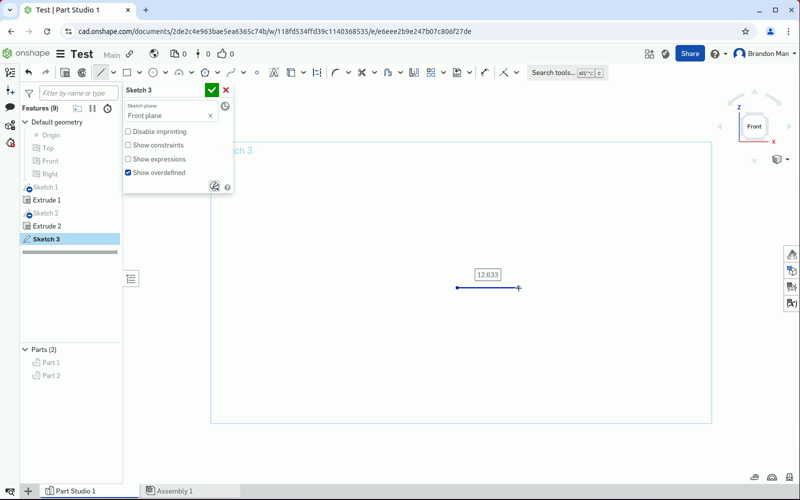
key_down(shift)
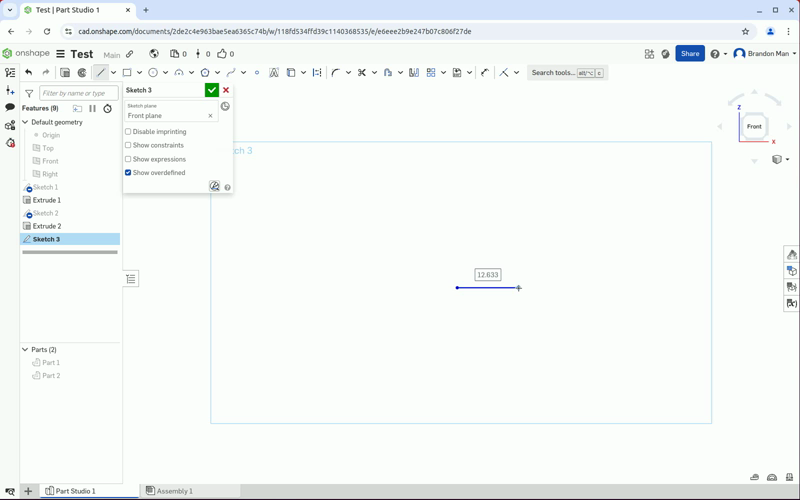
mouse_move(548, 287)
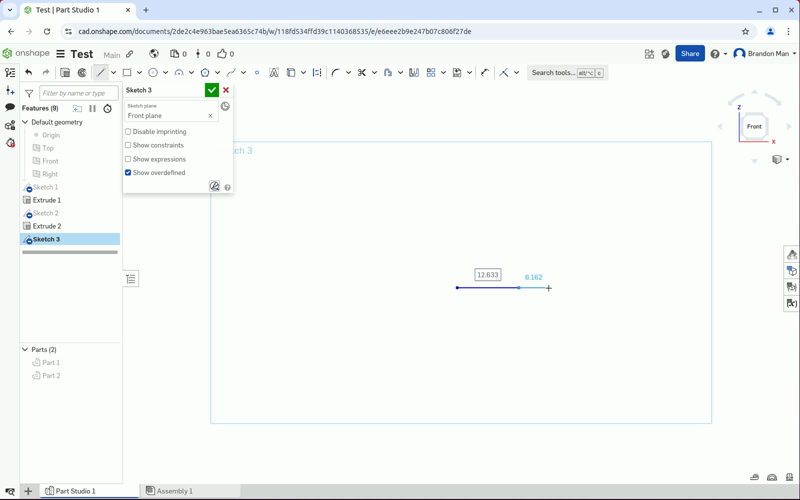
mouse_move(518, 285)
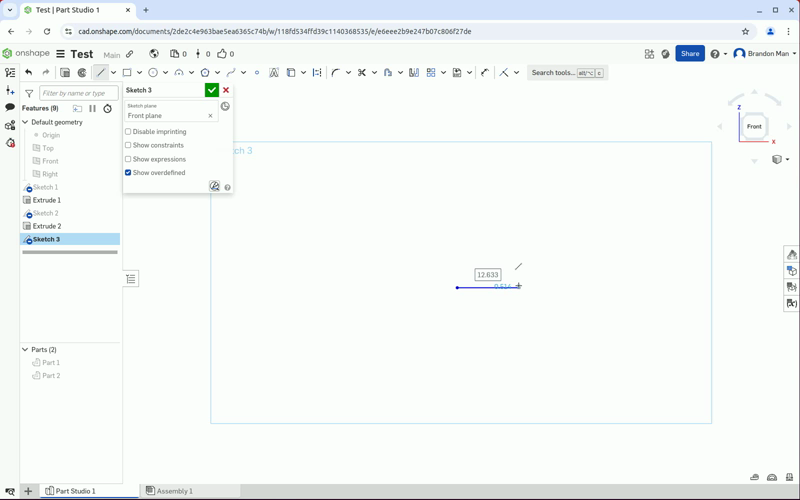
scroll(6)
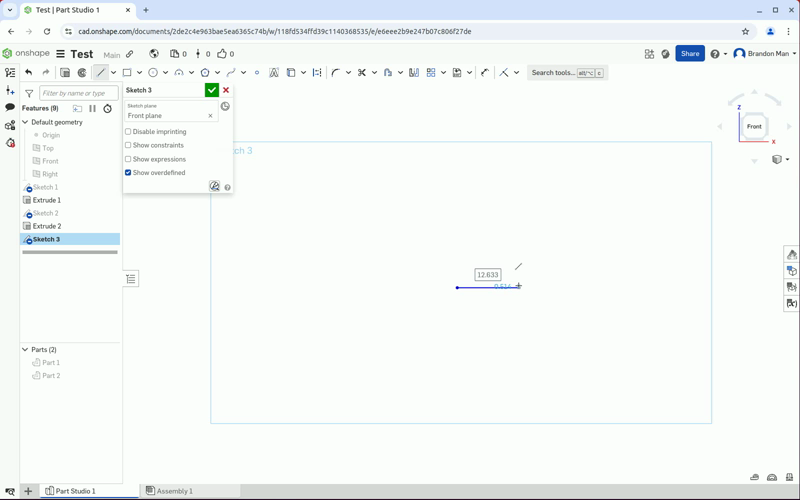
scroll(6)
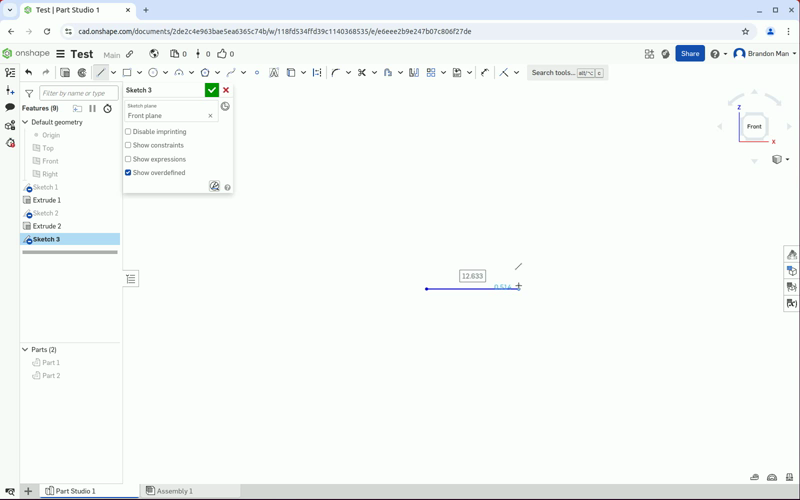
scroll(6)
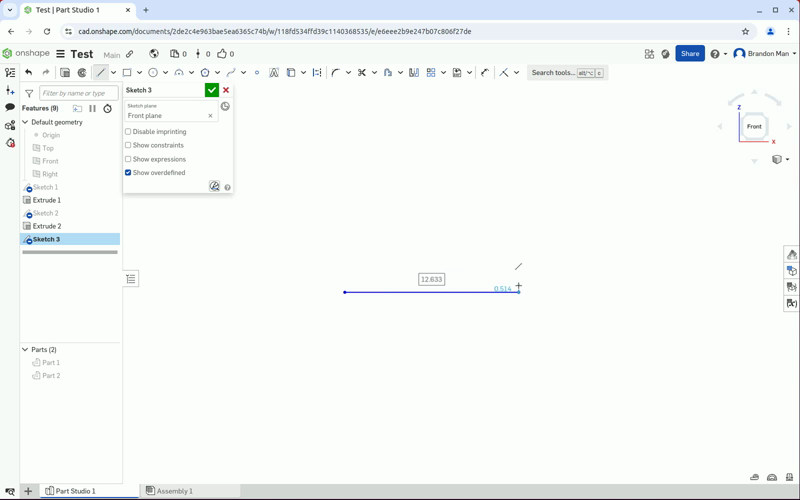
scroll(6)
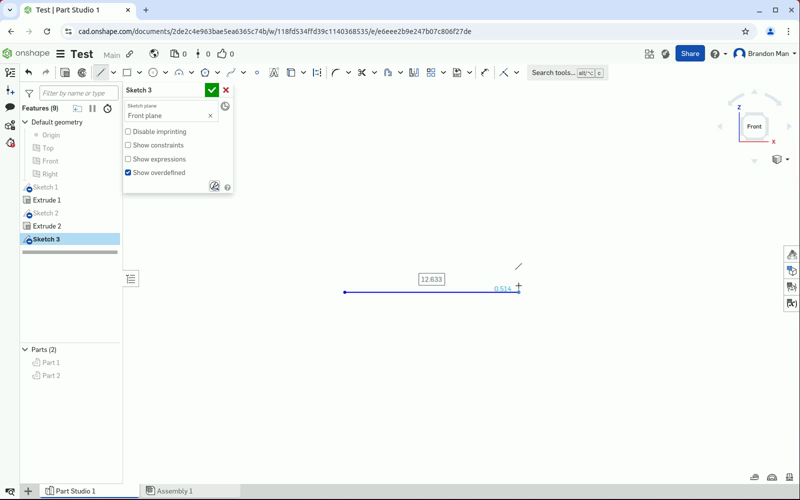
scroll(6)
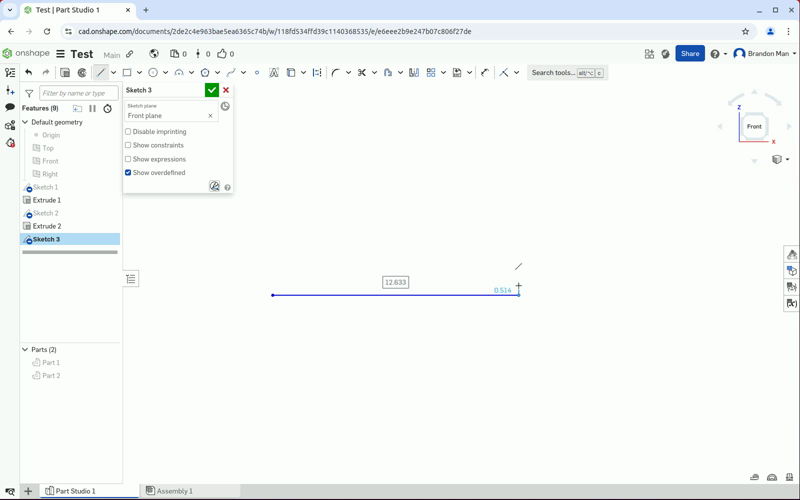
scroll(6)
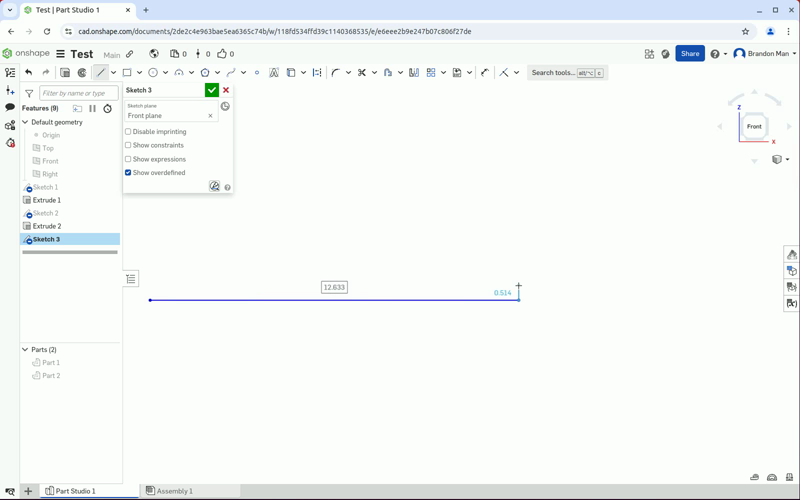
scroll(6)
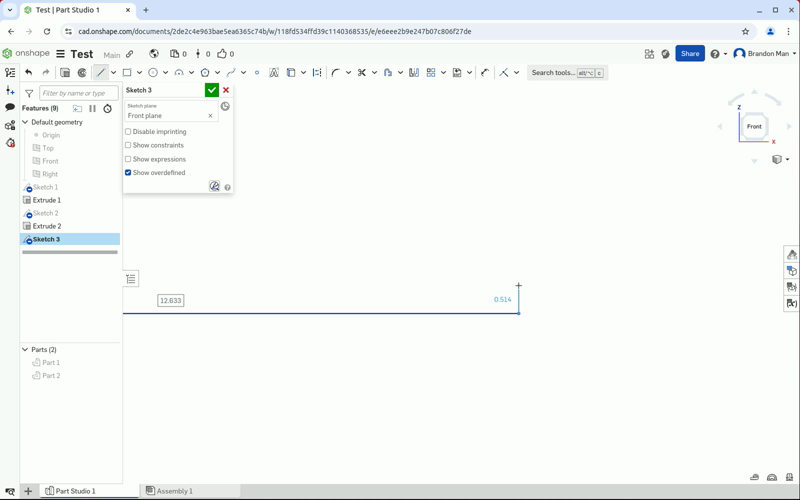
click(518, 285)
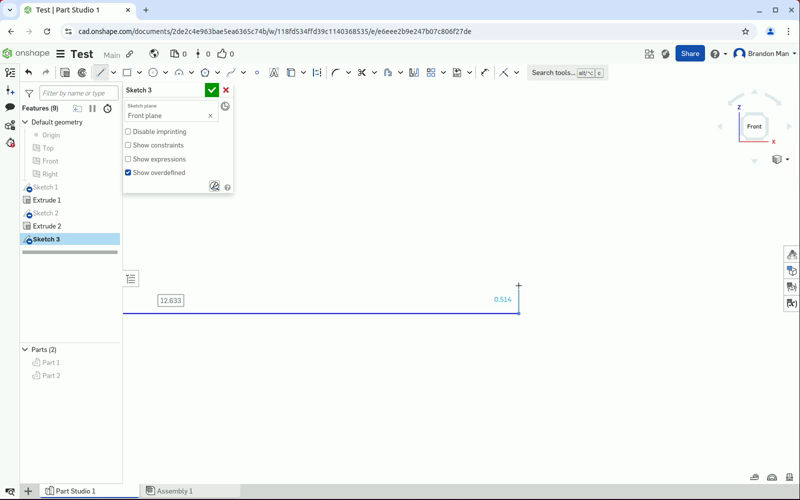
scroll(-6)
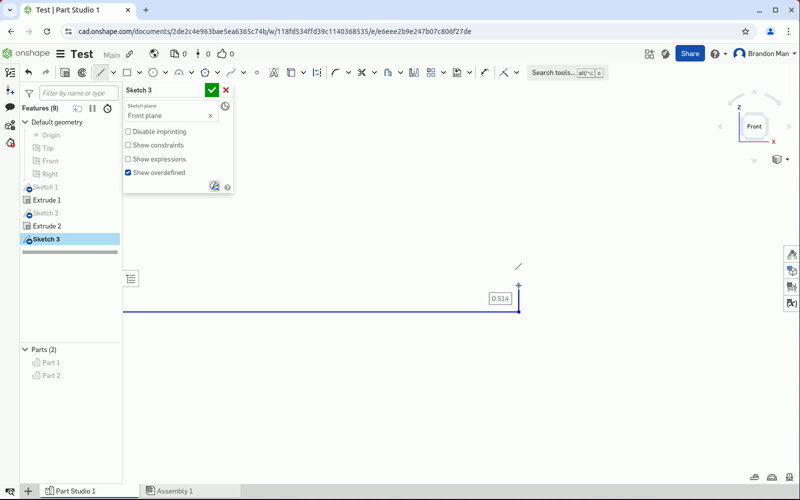
scroll(-6)
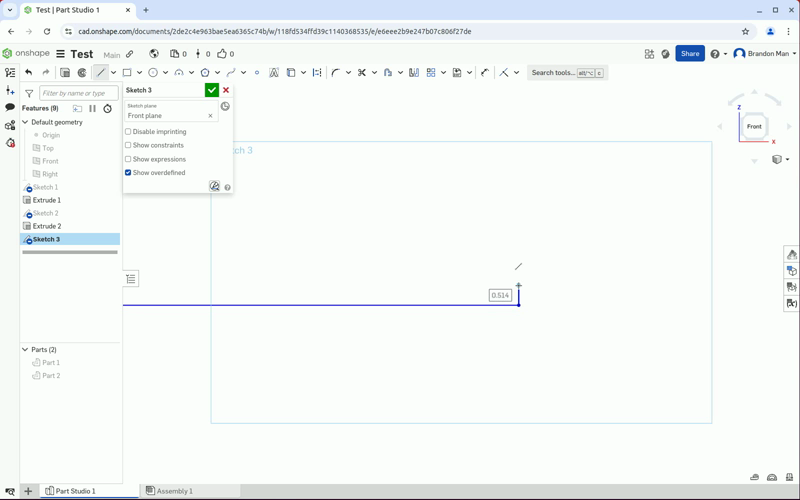
scroll(-6)
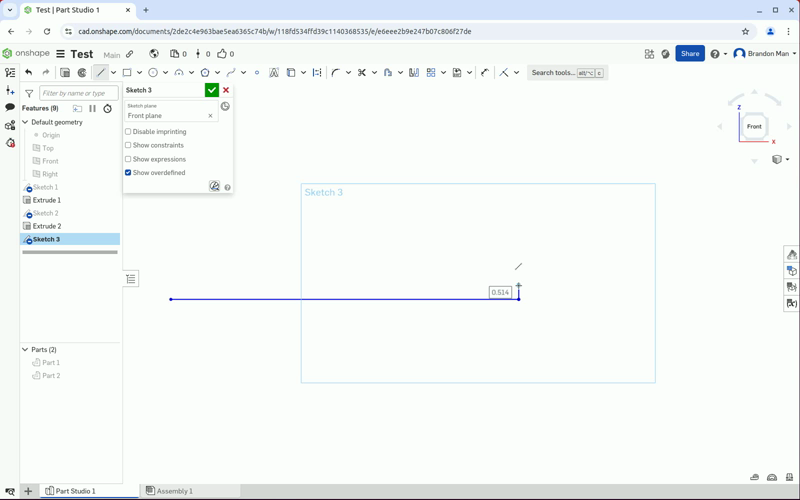
scroll(-6)
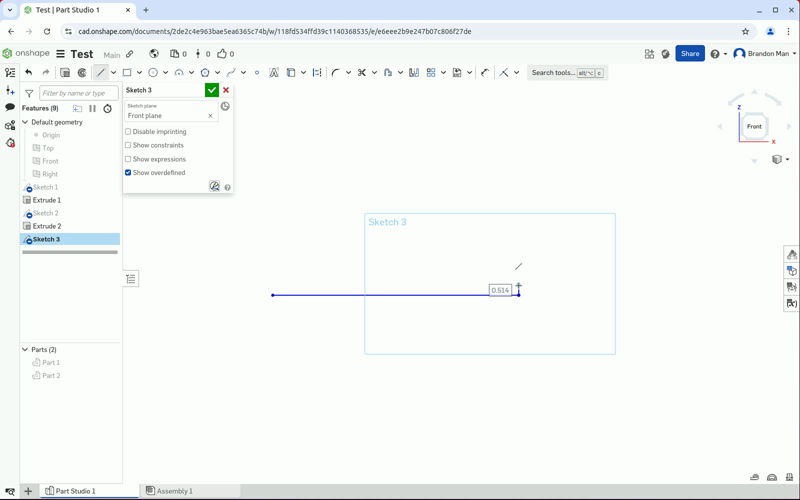
scroll(-6)
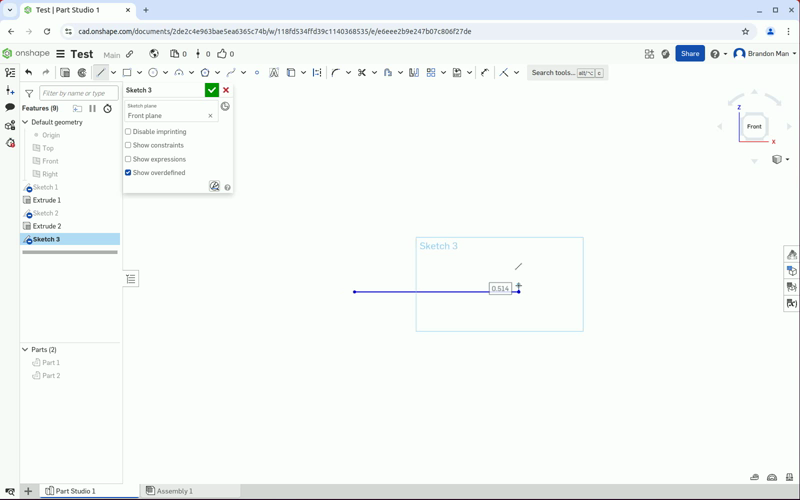
scroll(-6)
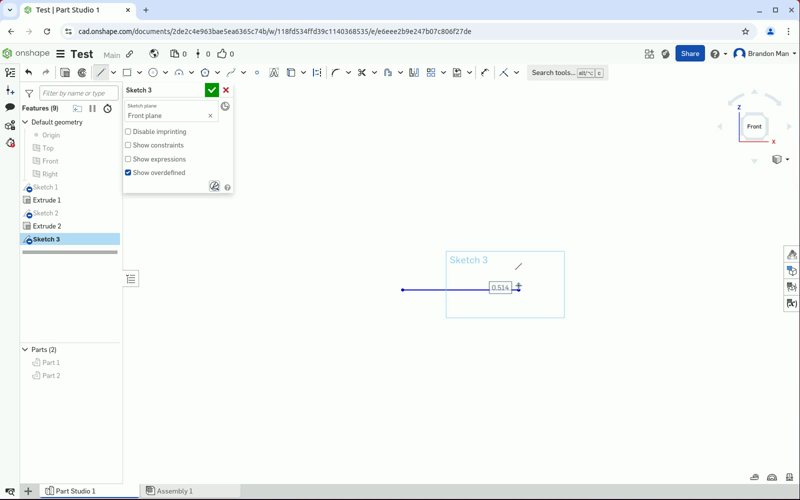
scroll(-6)
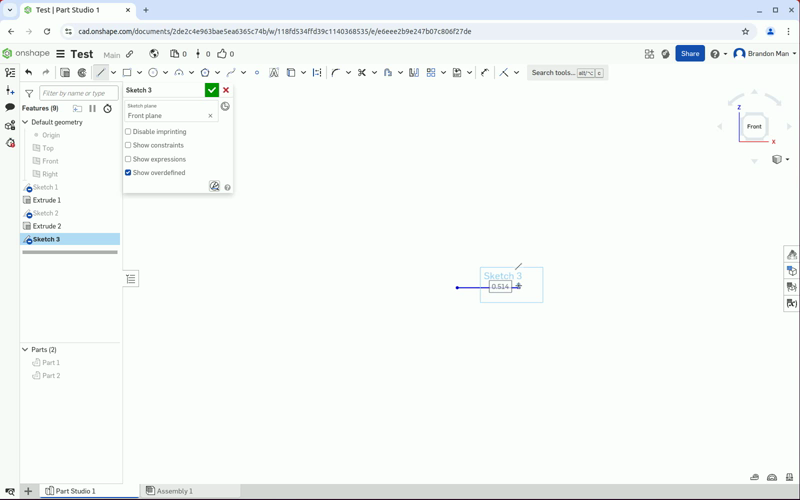
key_up(shift)
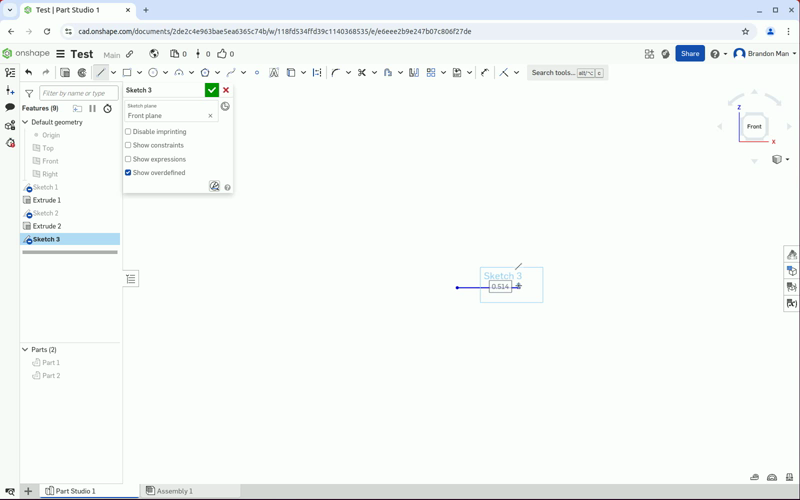
key_down(shift)
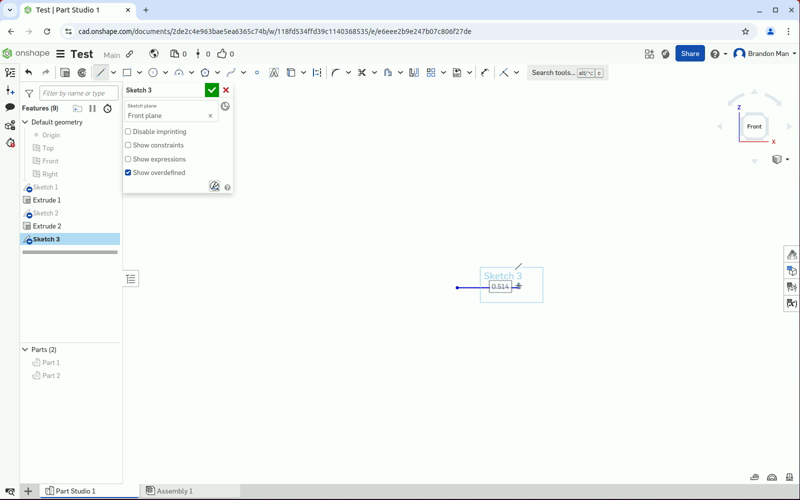
mouse_move(457, 285)
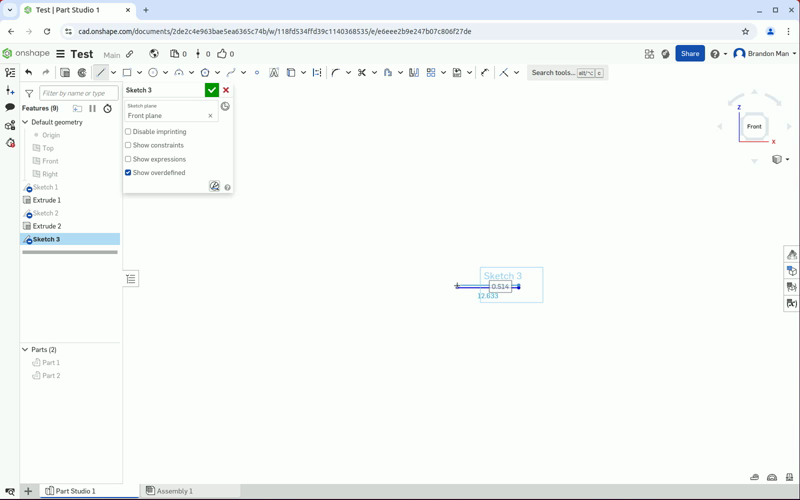
scroll(6)
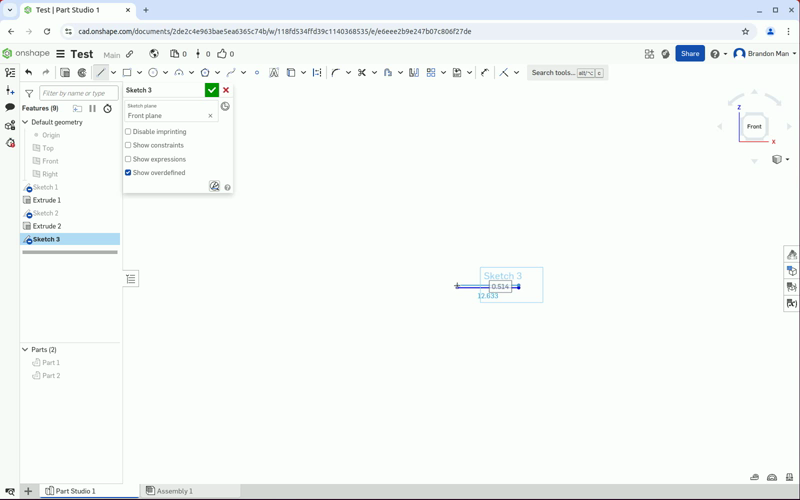
scroll(6)
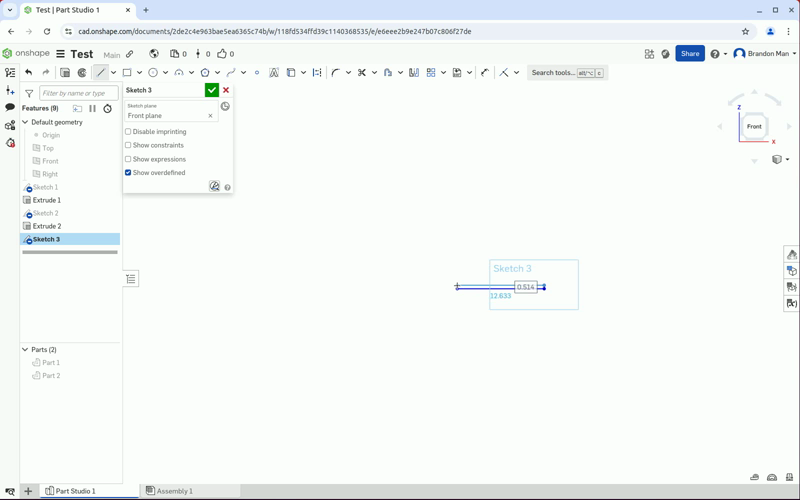
scroll(6)
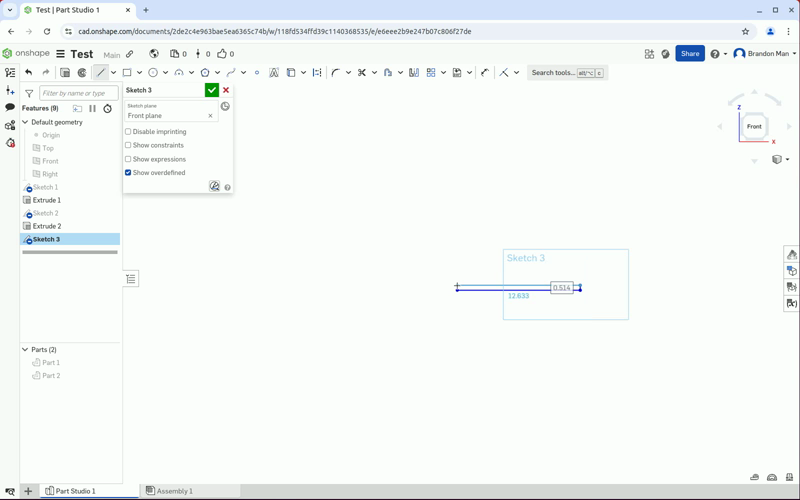
scroll(6)
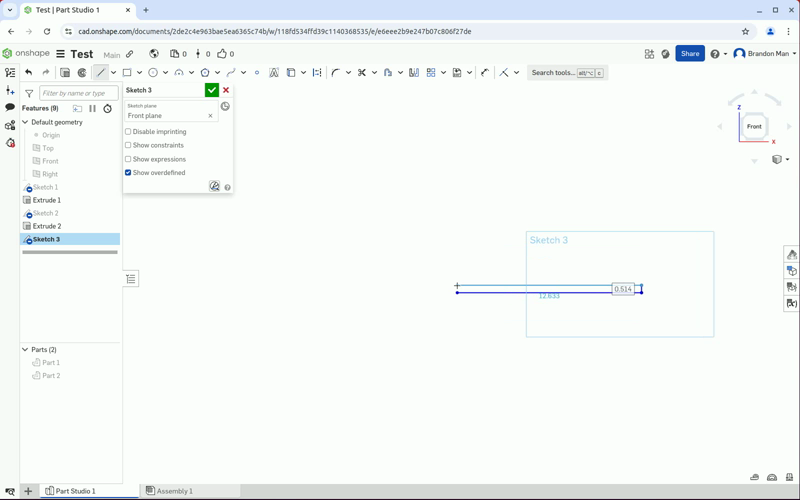
scroll(6)
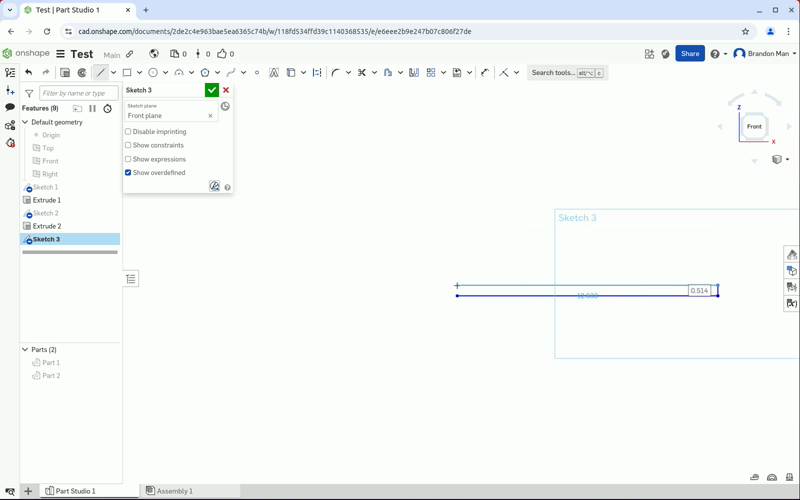
scroll(6)
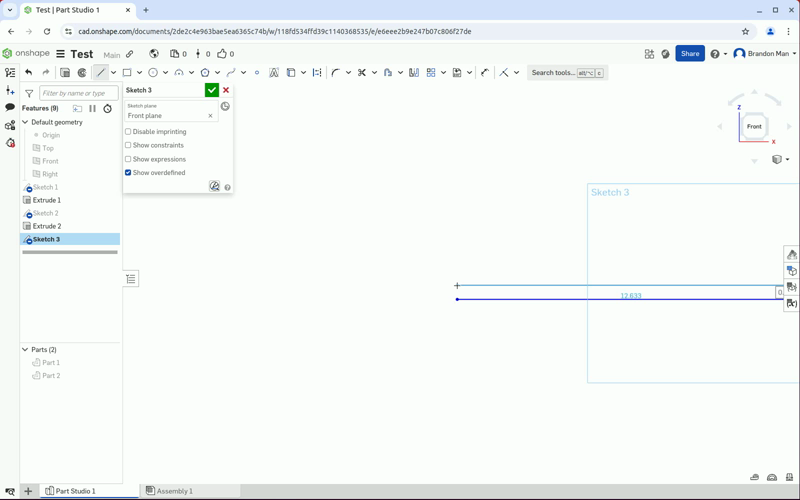
scroll(6)
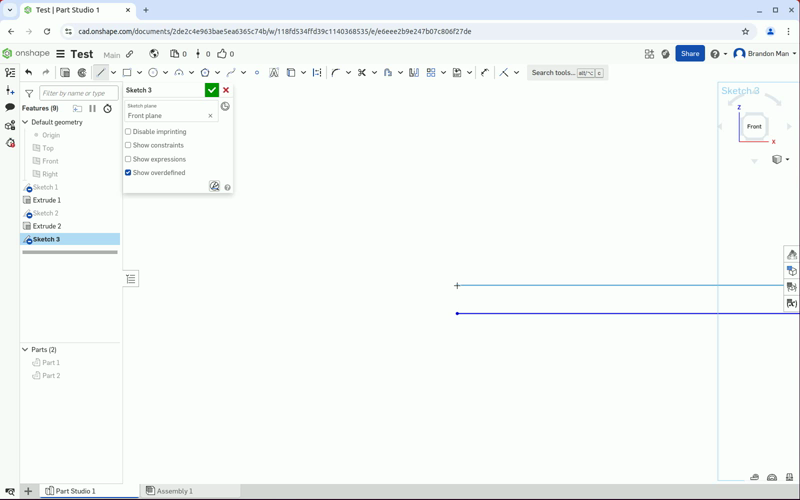
click(457, 285)
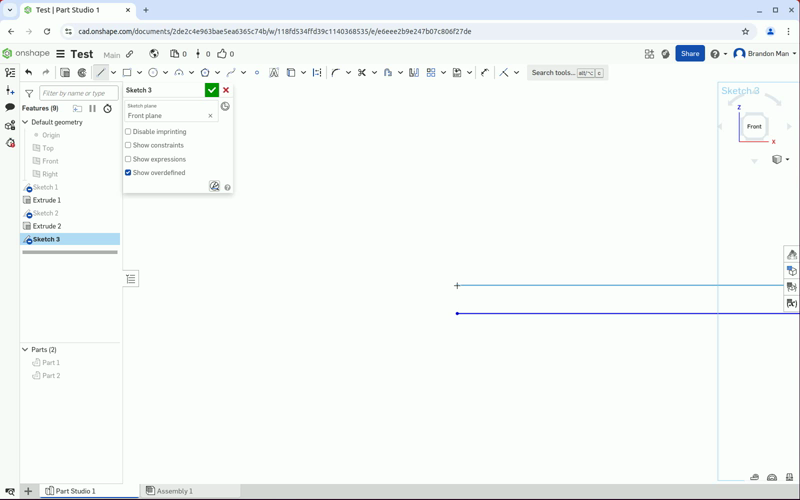
scroll(-6)
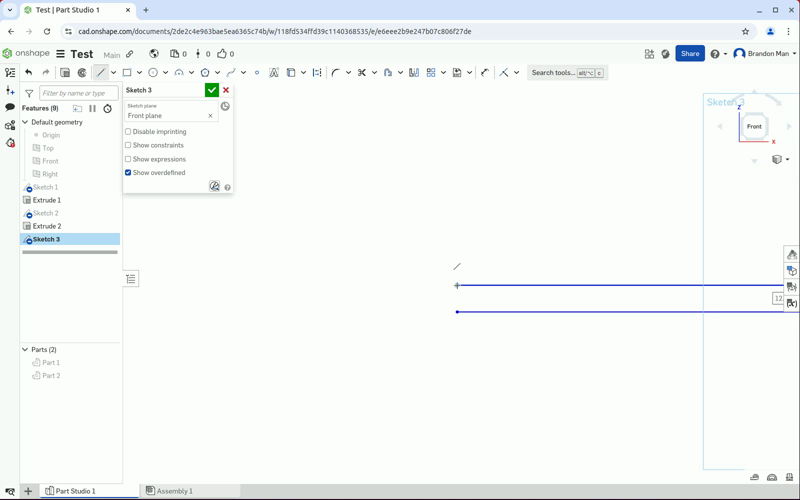
scroll(-6)
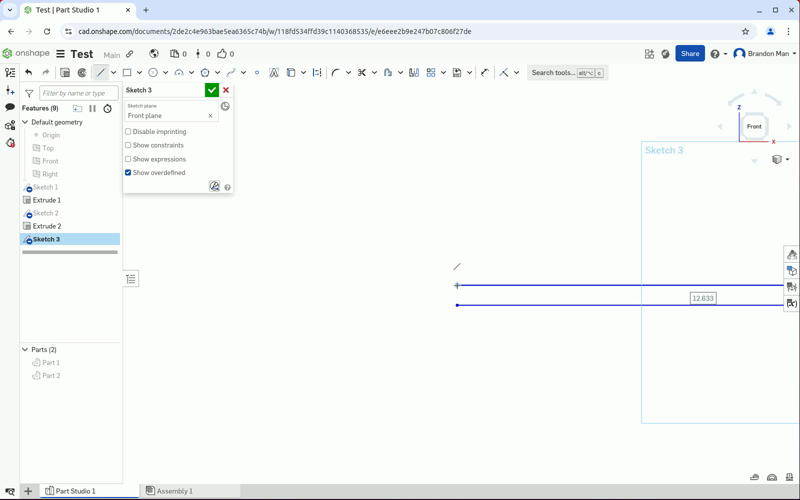
scroll(-6)
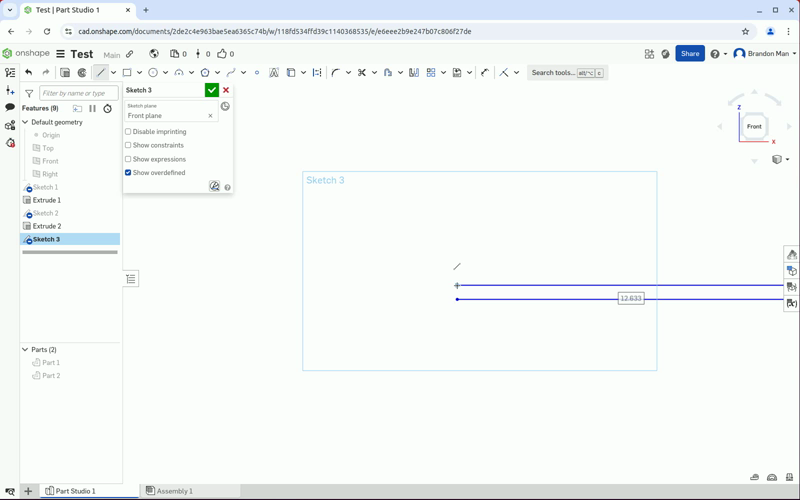
scroll(-6)
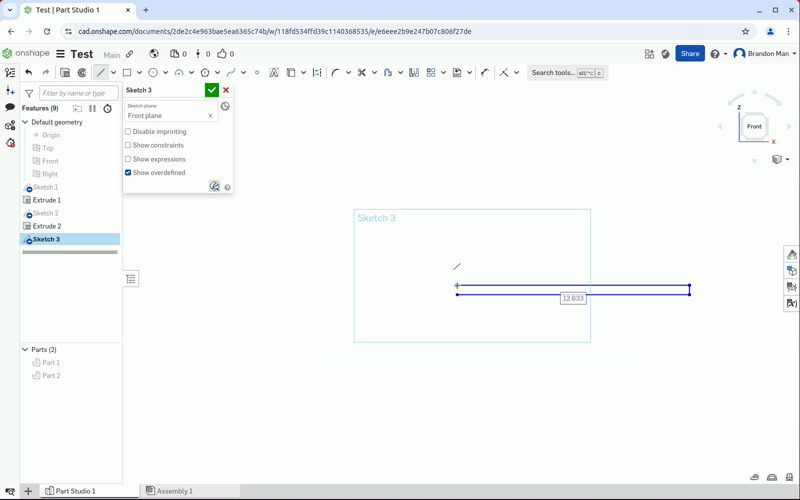
scroll(-6)
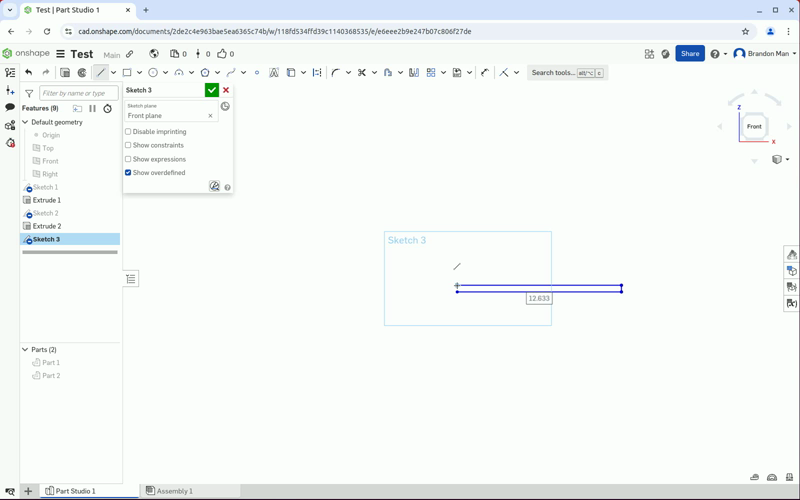
scroll(-6)
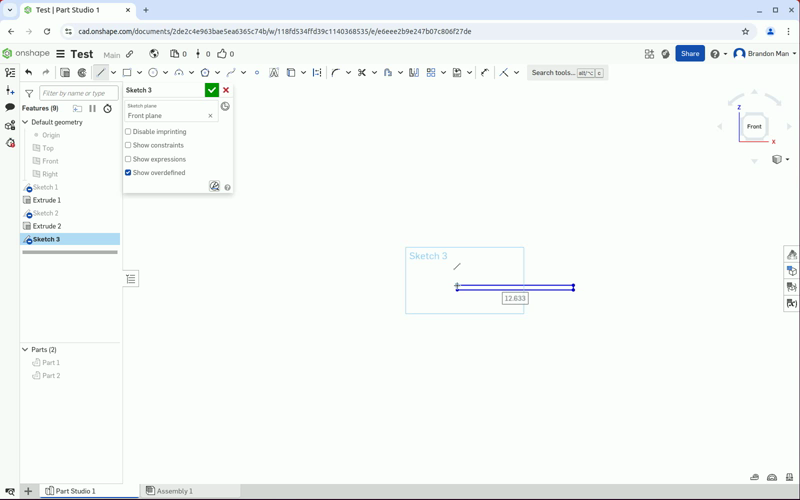
scroll(-6)
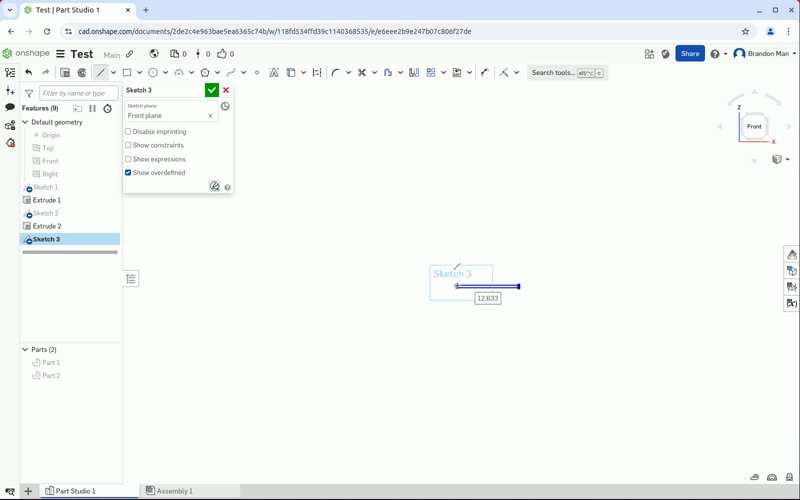
key_up(shift)
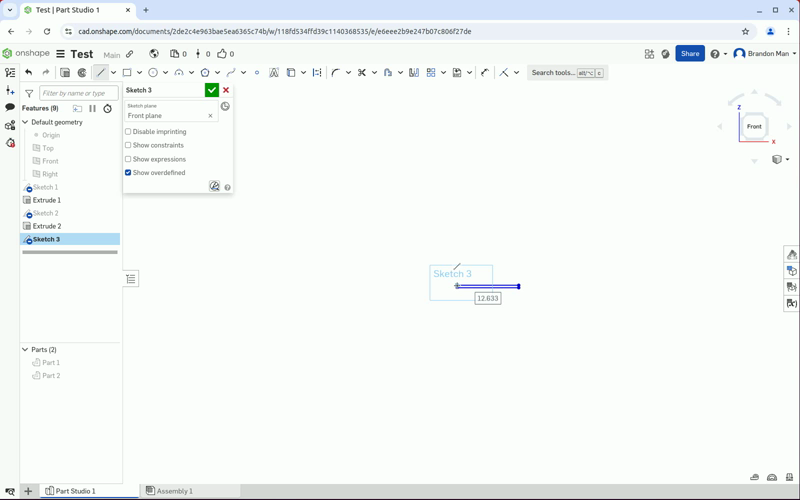
mouse_move(487, 285)
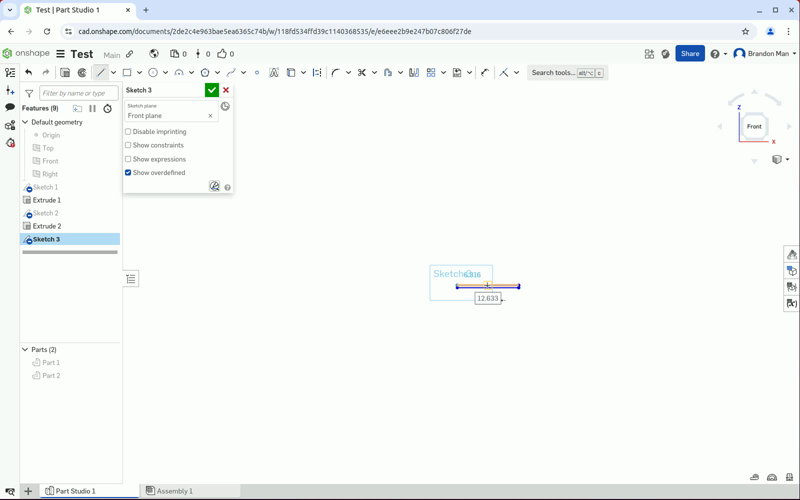
key_down(shift)
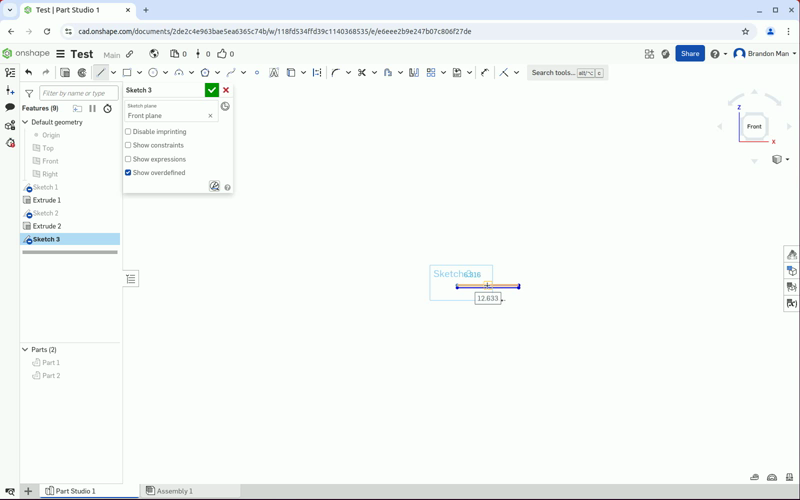
mouse_move(457, 287)
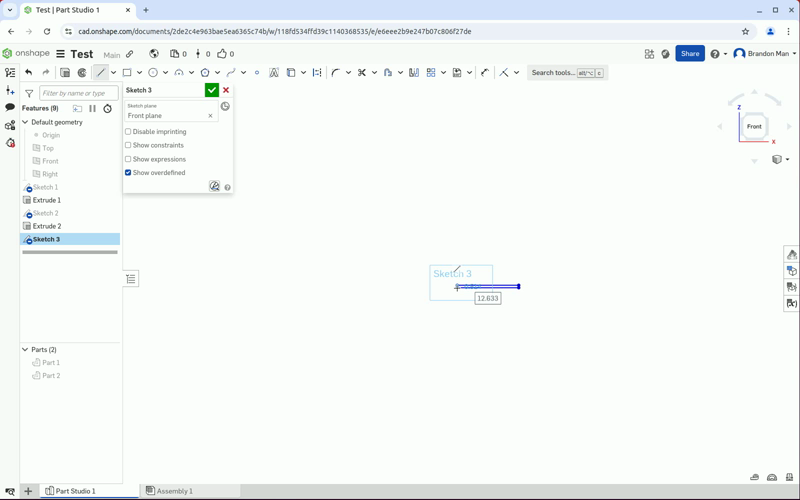
scroll(6)
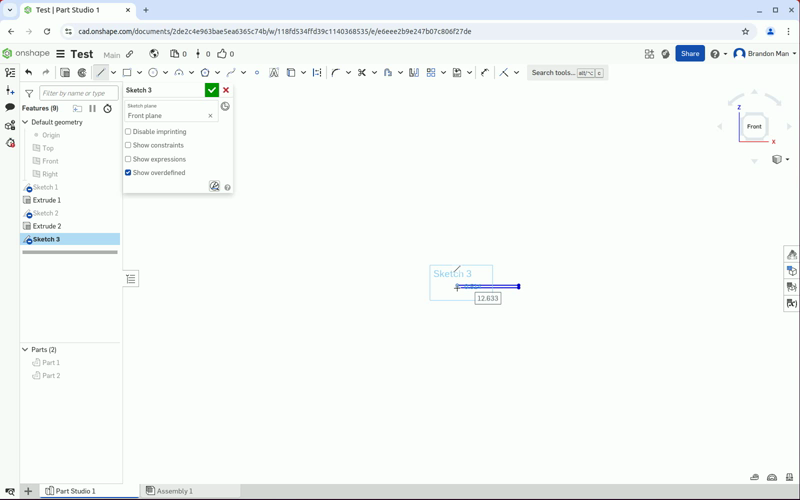
scroll(6)
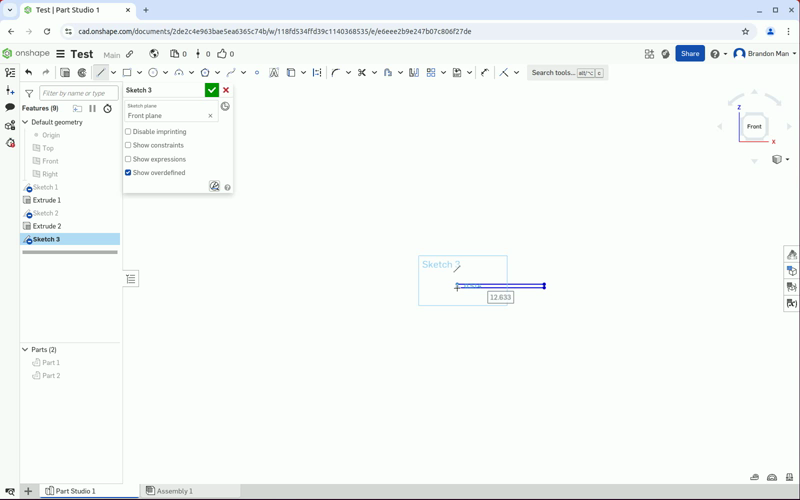
scroll(6)
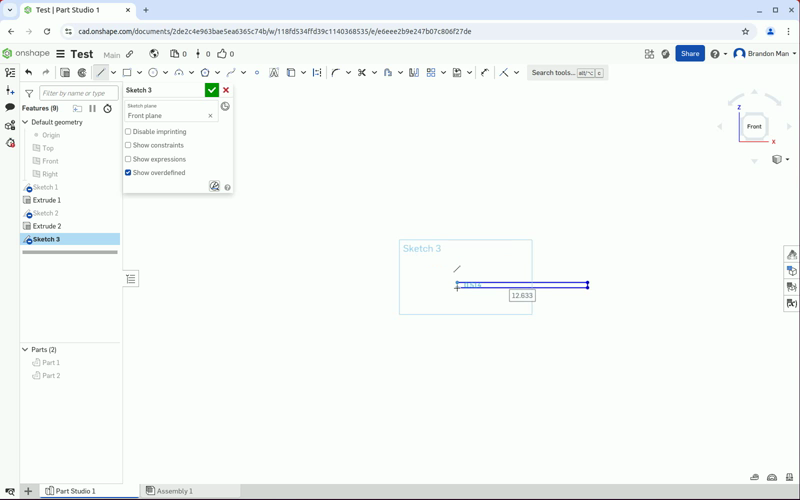
scroll(6)
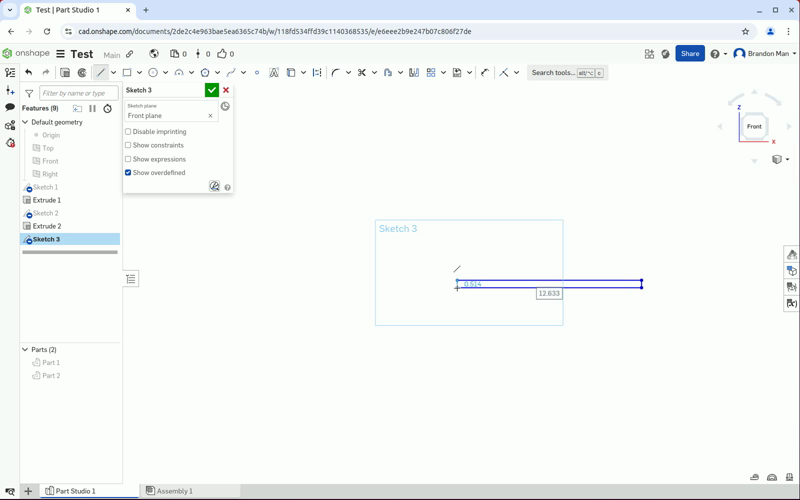
scroll(6)
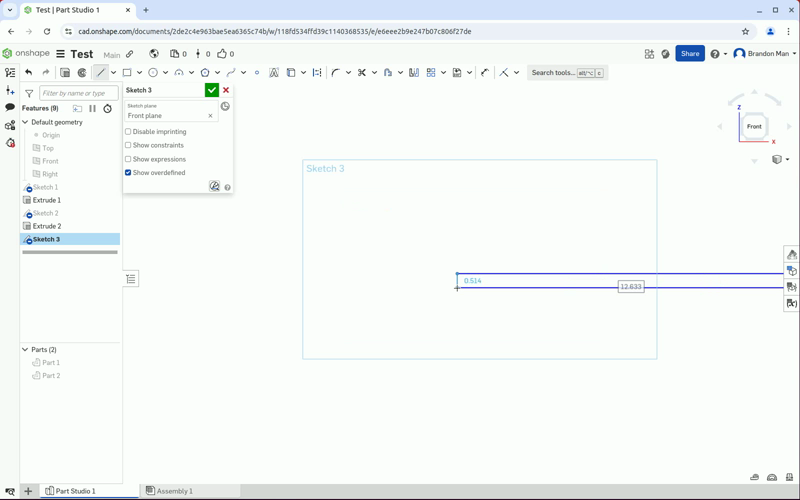
scroll(6)
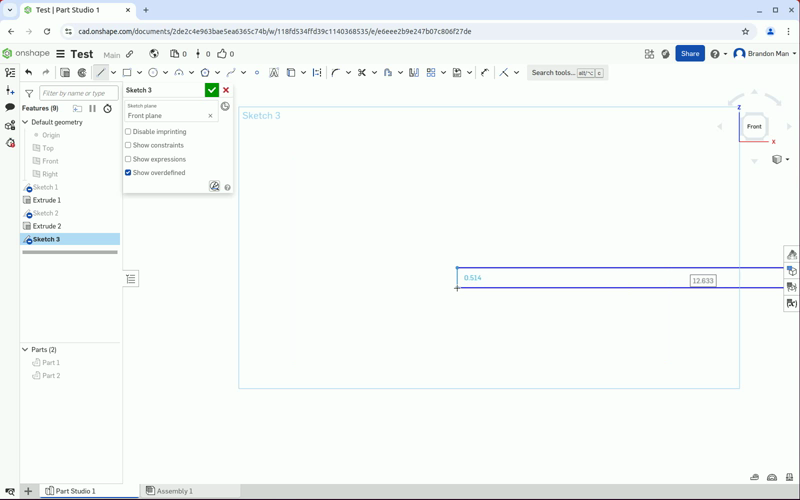
scroll(6)
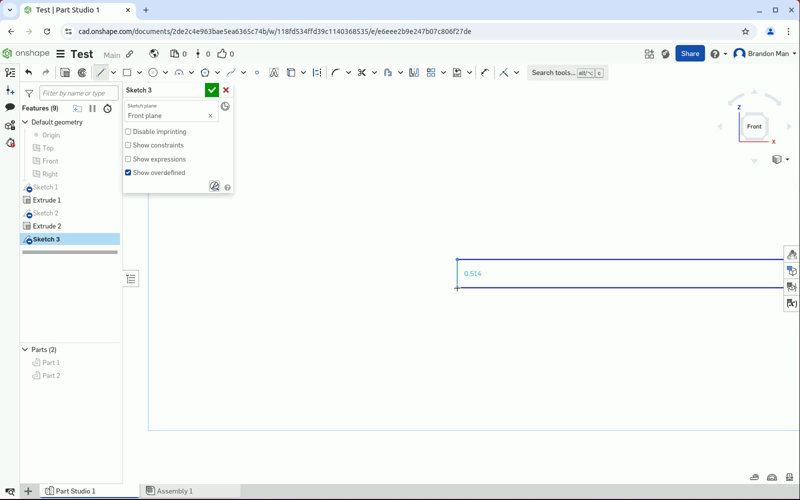
key_up(shift)
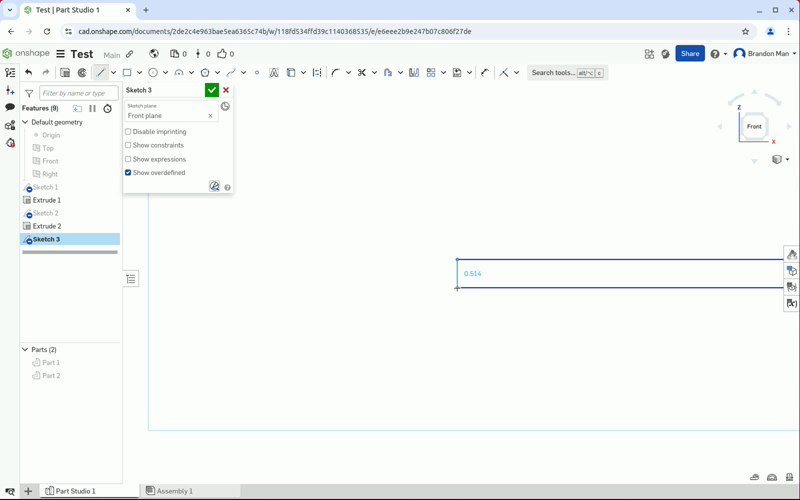
click(457, 287)
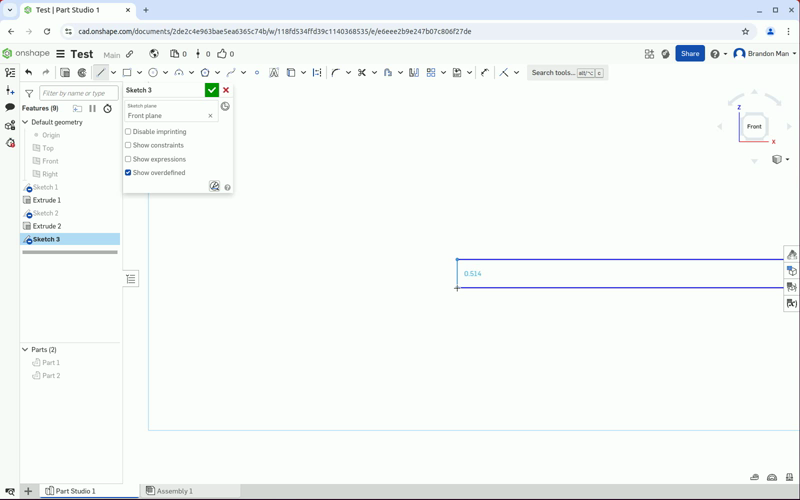
scroll(-6)
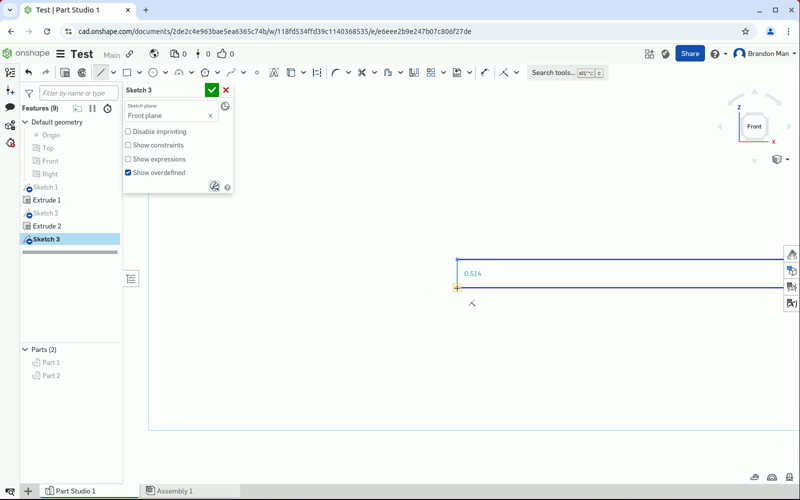
scroll(-6)
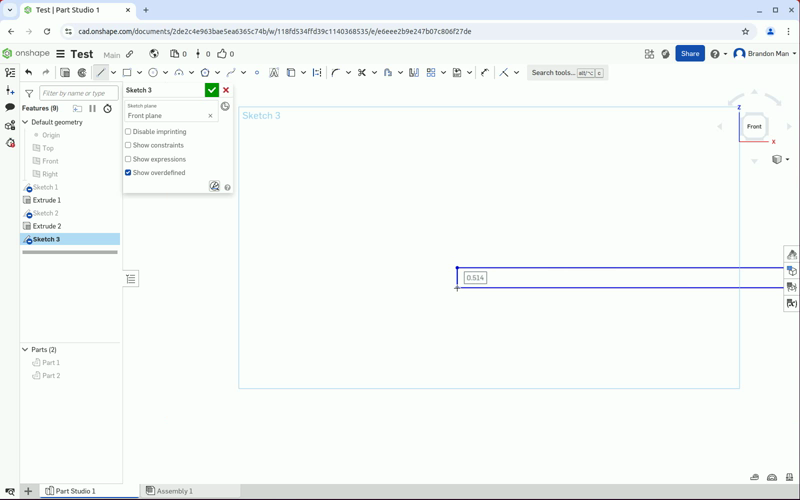
scroll(-6)
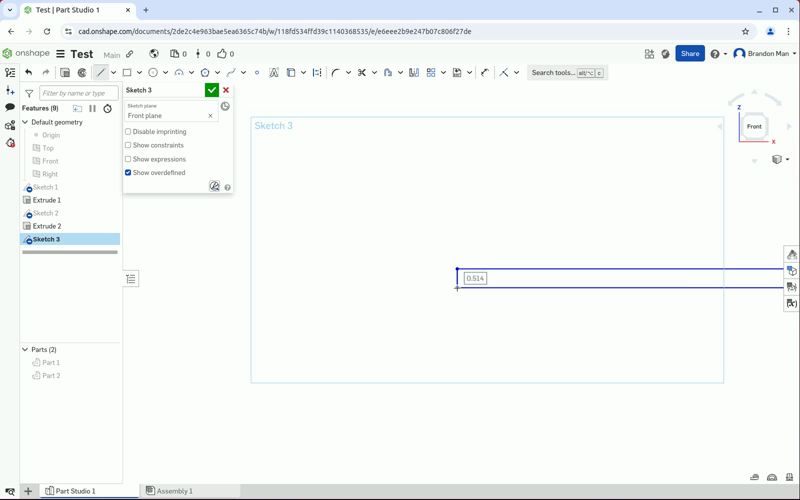
scroll(-6)
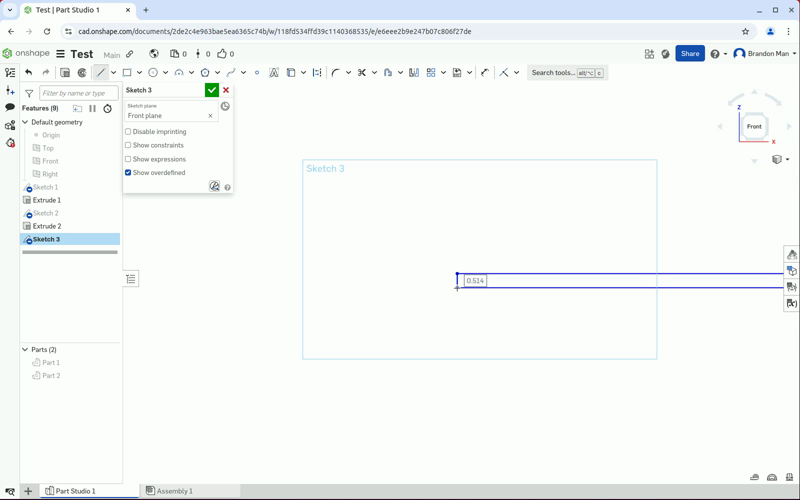
scroll(-6)
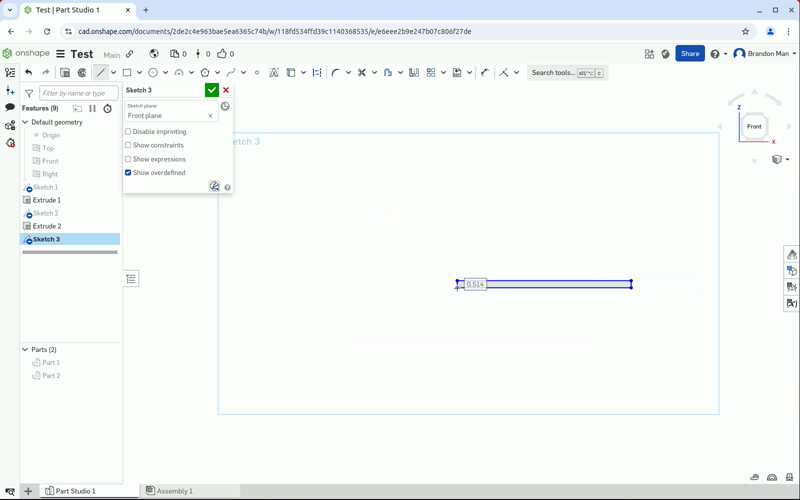
scroll(-6)
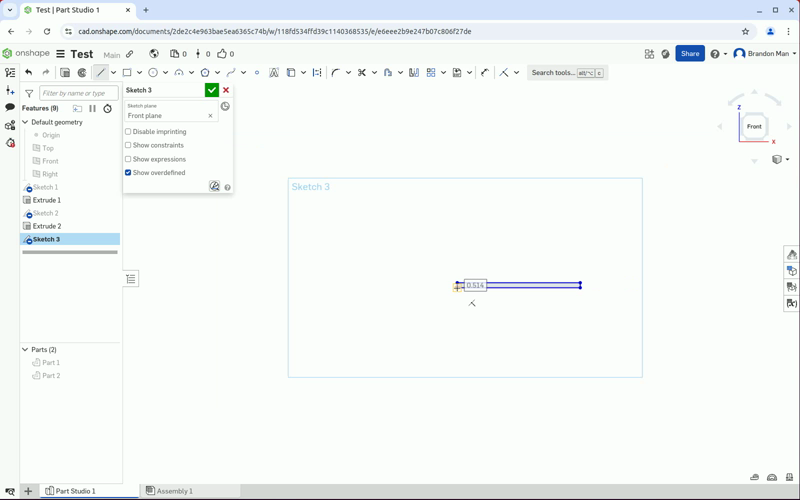
scroll(-6)
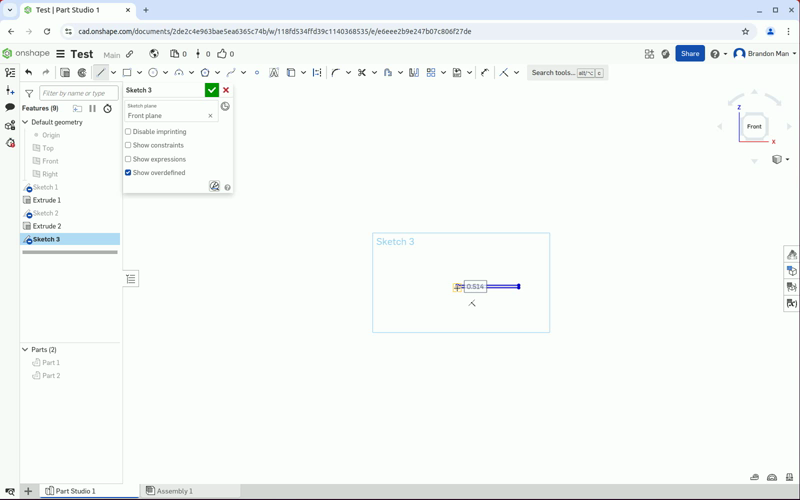
key(esc)
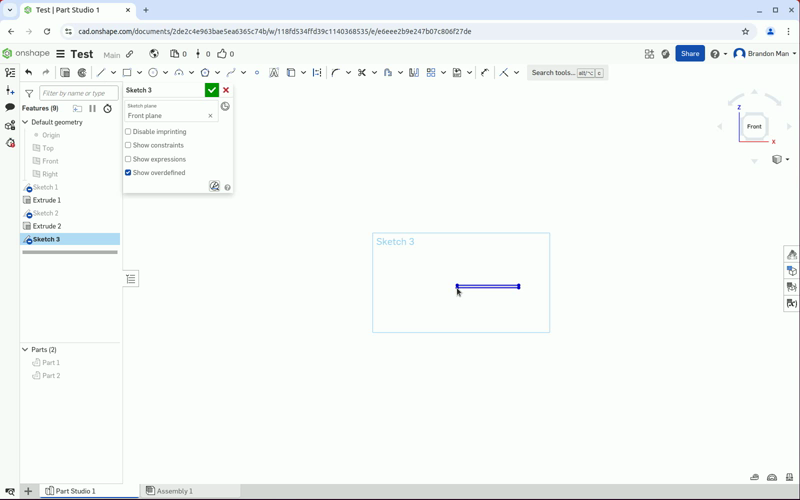
mouse_move(468, 286)
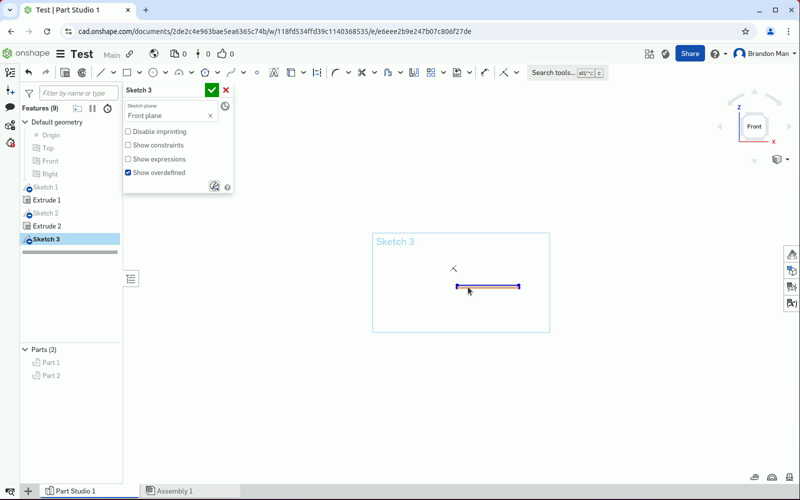
scroll(6)
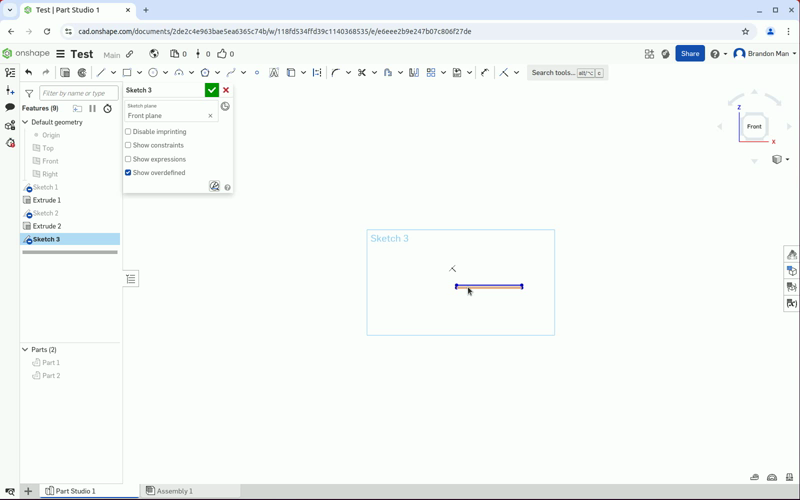
scroll(6)
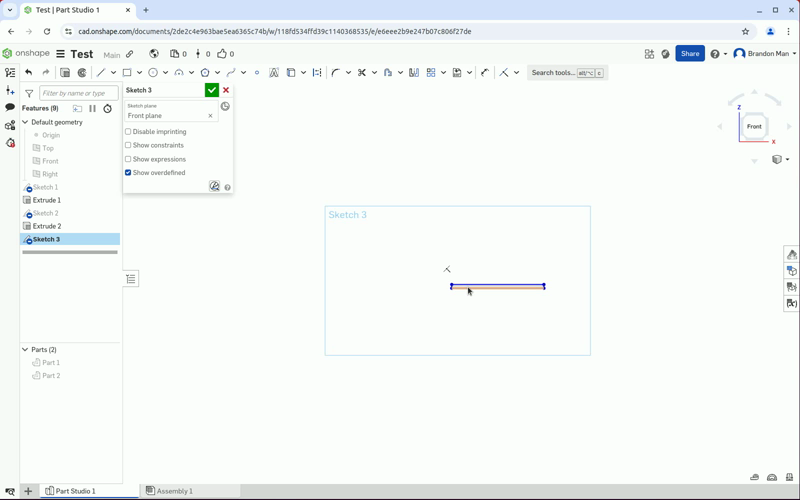
scroll(6)
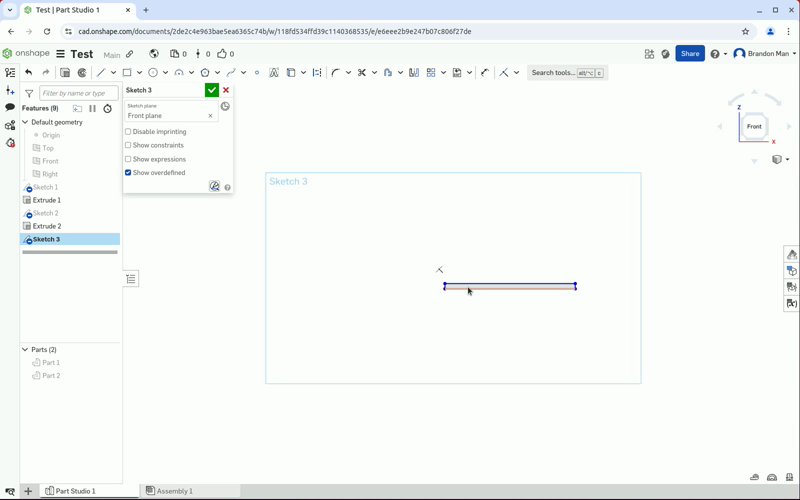
scroll(6)
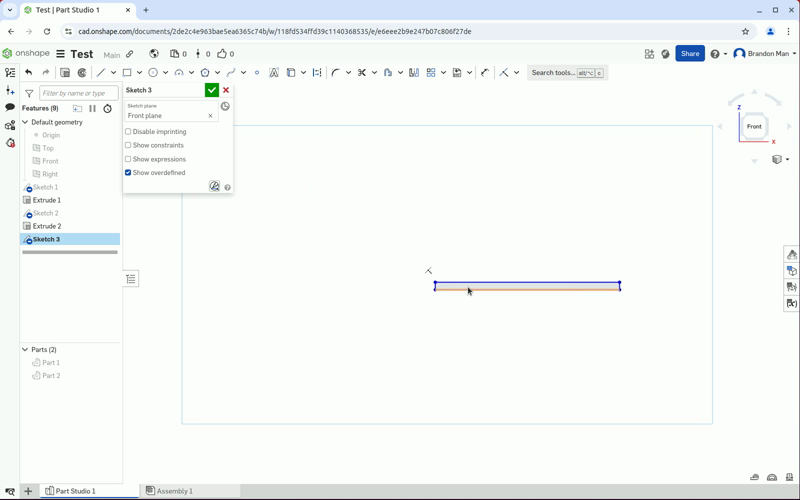
scroll(6)
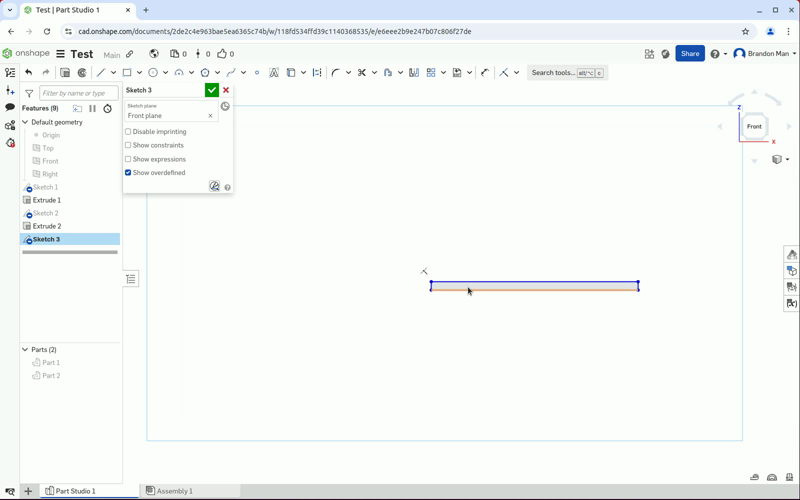
scroll(6)
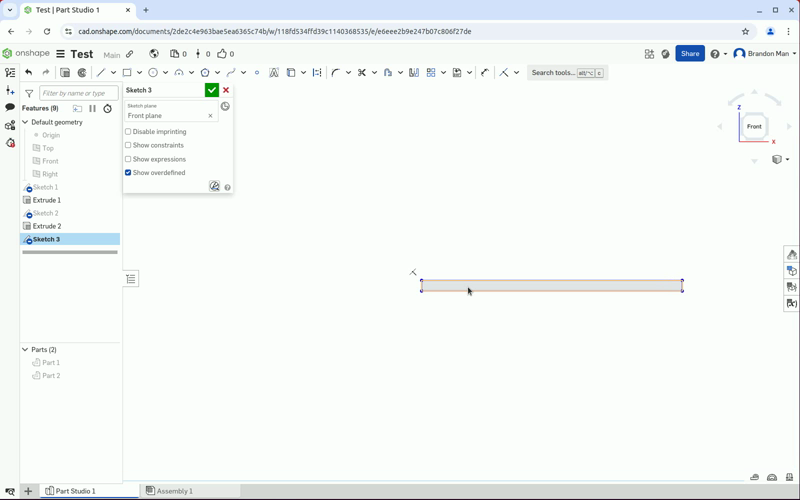
scroll(6)
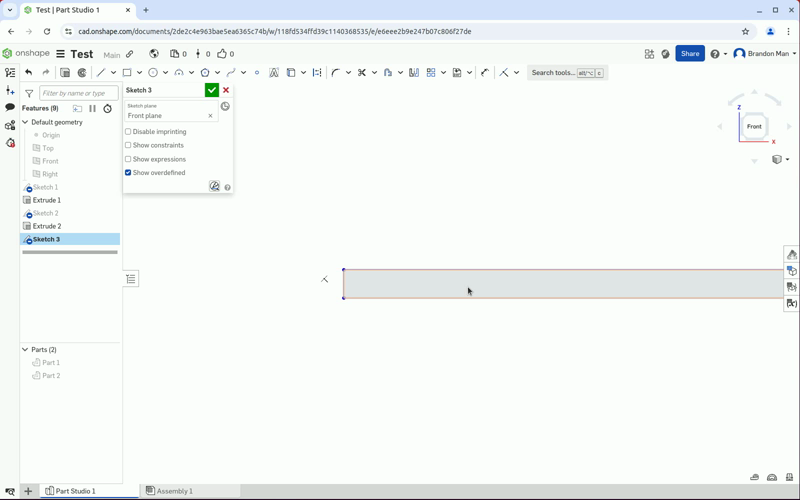
click(468, 286)
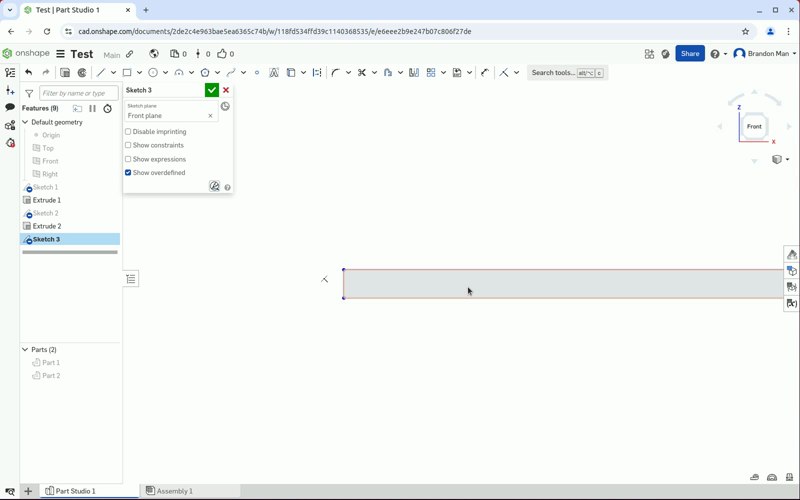
scroll(-6)
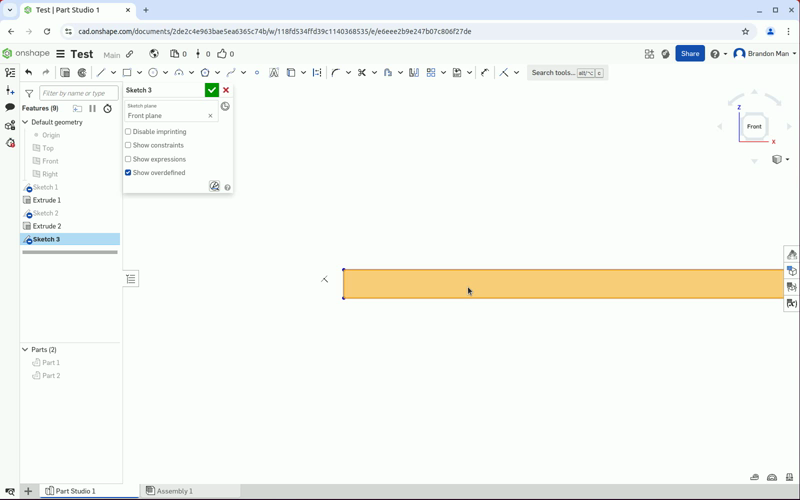
scroll(-6)
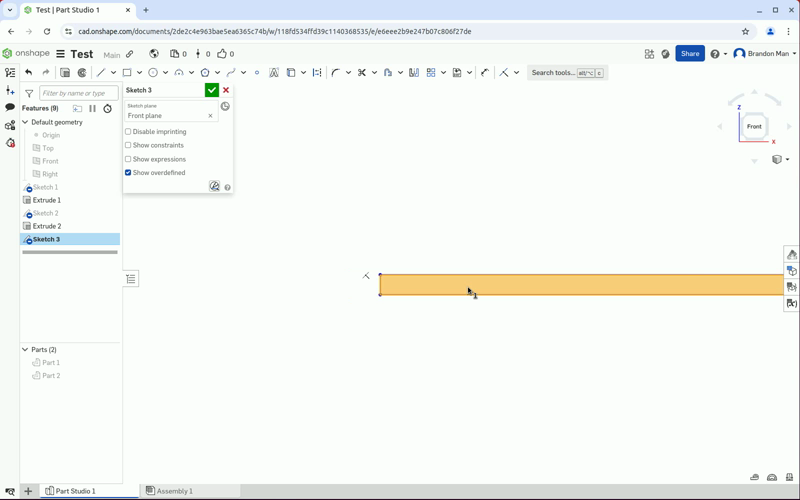
scroll(-6)
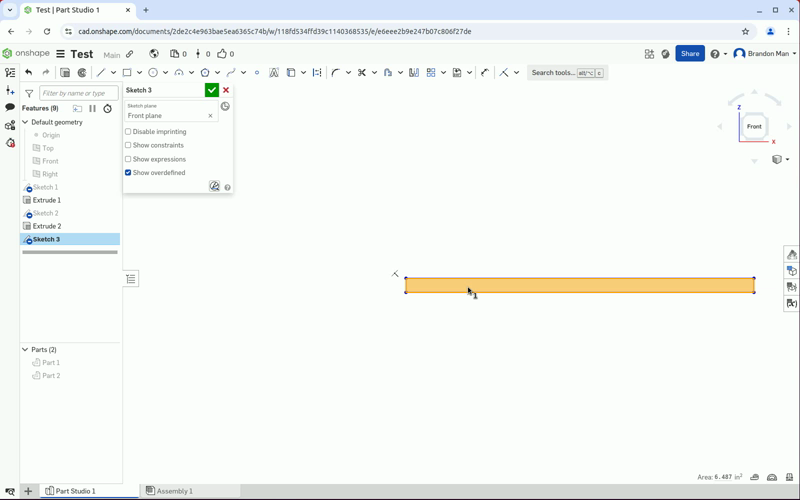
scroll(-6)
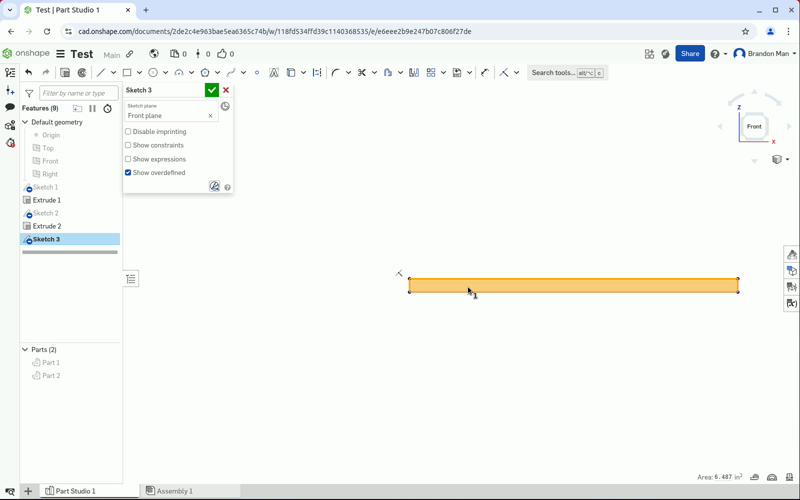
scroll(-6)
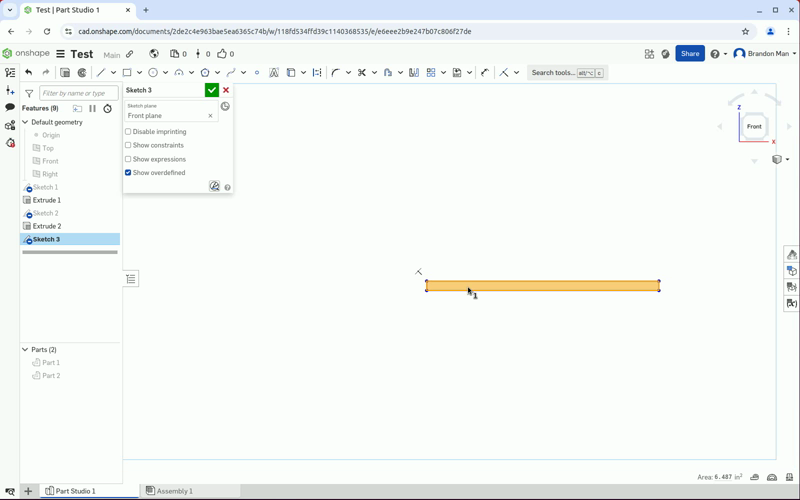
scroll(-6)
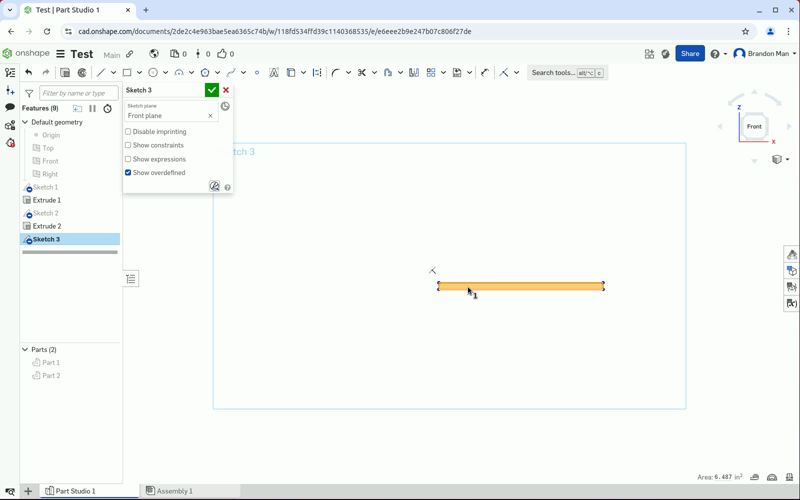
scroll(-6)
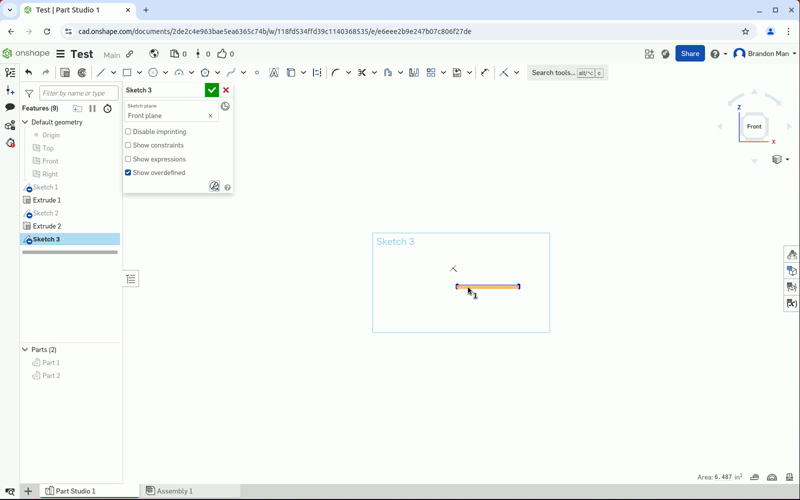
mouse_move(73, 352)
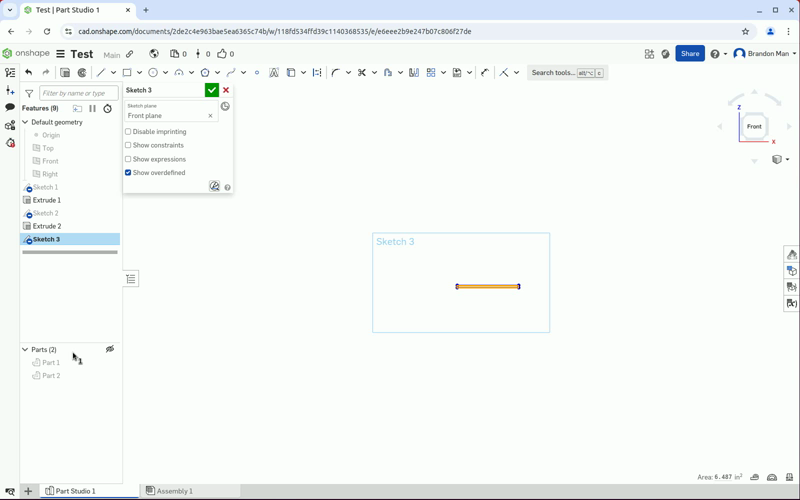
key(shift+y)
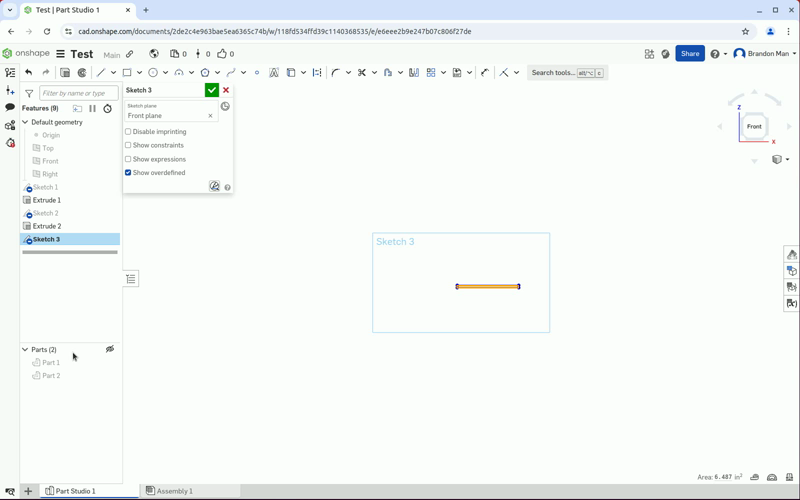
key(shift+e)
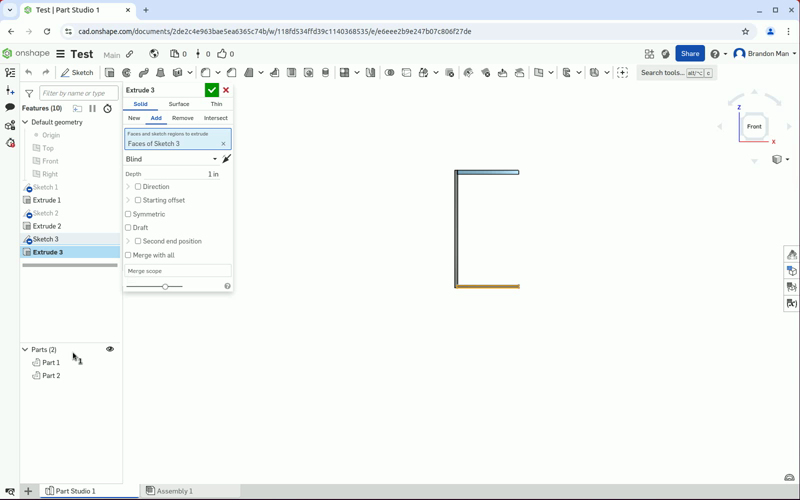
mouse_move(143, 106)
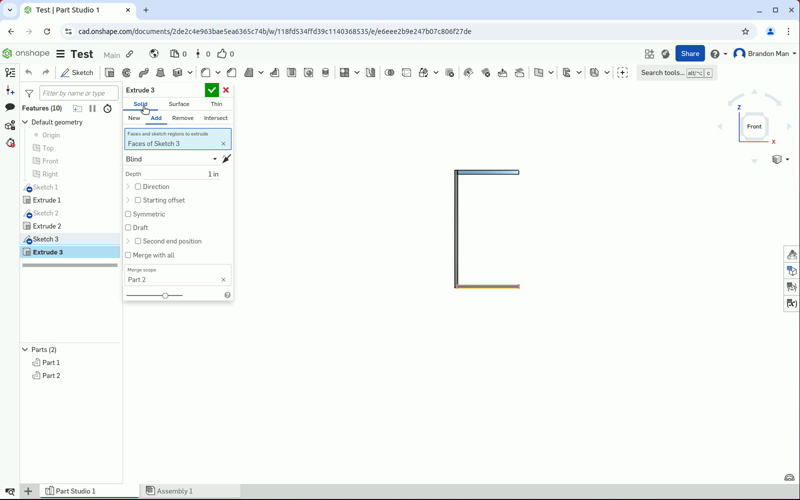
click(143, 106)
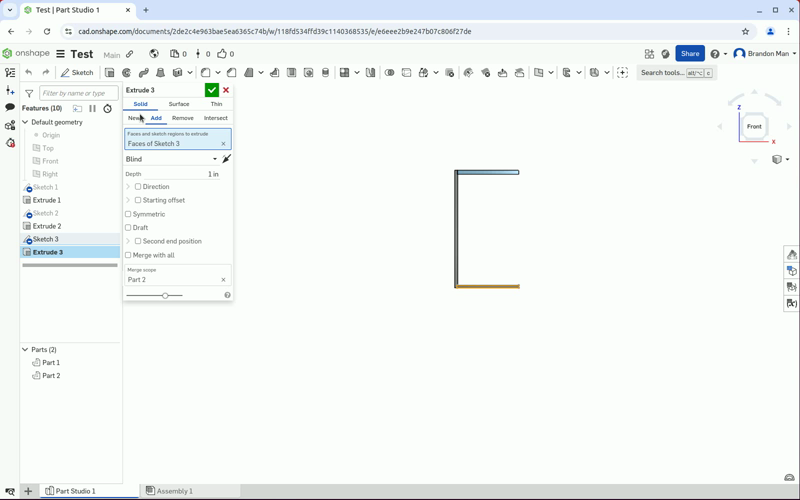
mouse_move(137, 120)
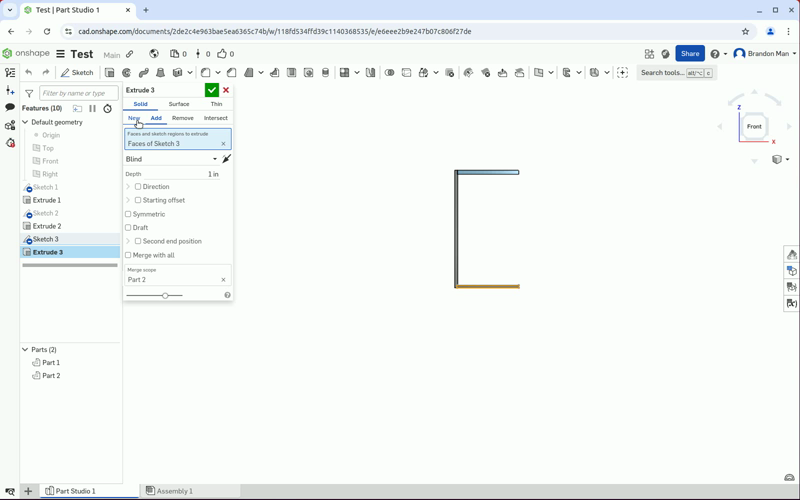
click(137, 120)
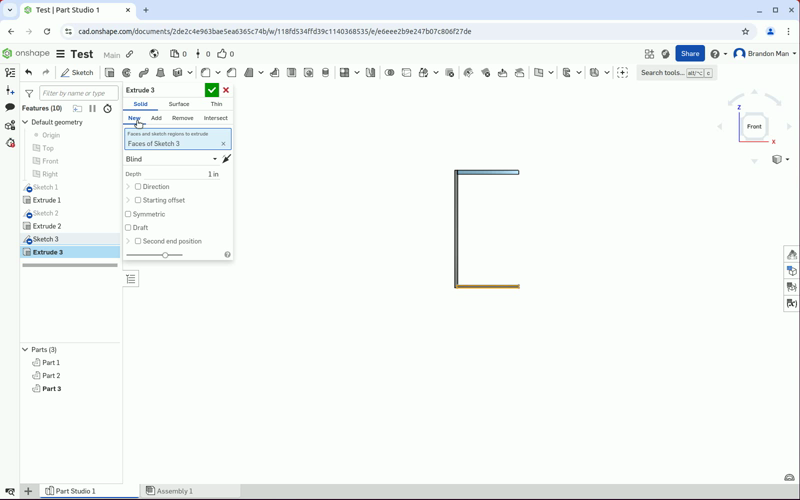
key(tab, 4)
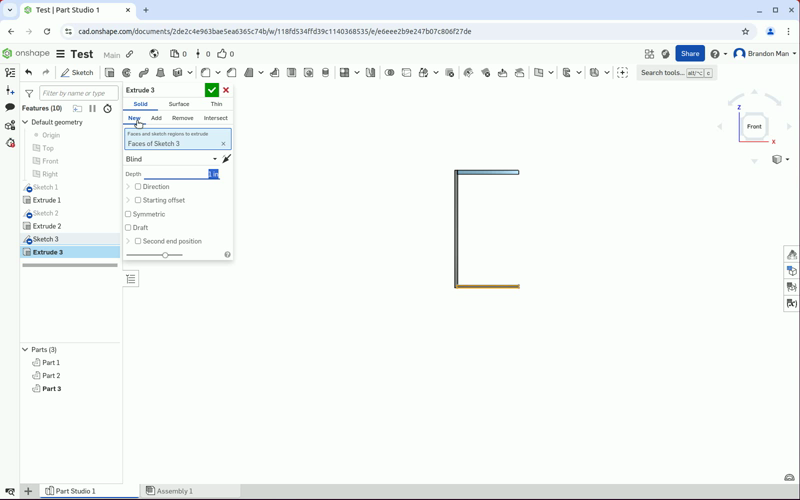
text(0.481)
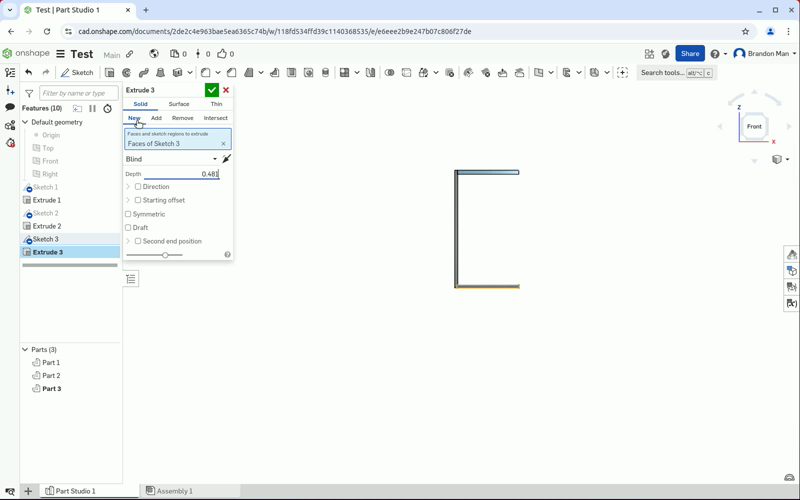
key(enter)
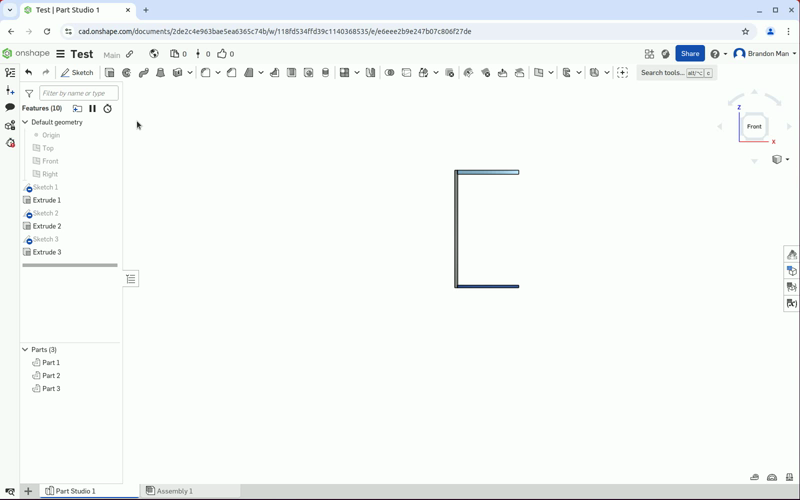
key(shift+h)
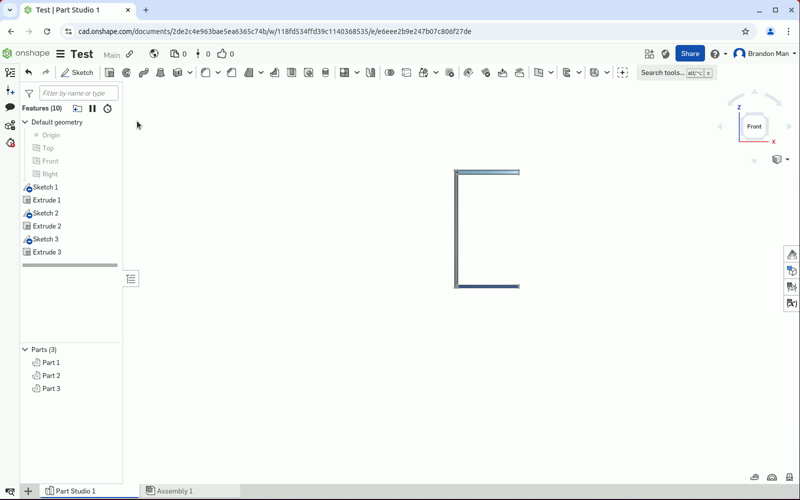
key(shift+h)
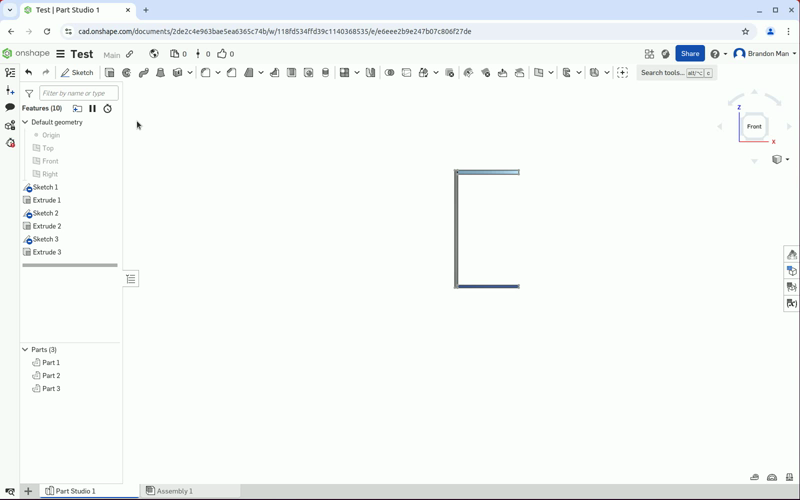
key(shift+7)
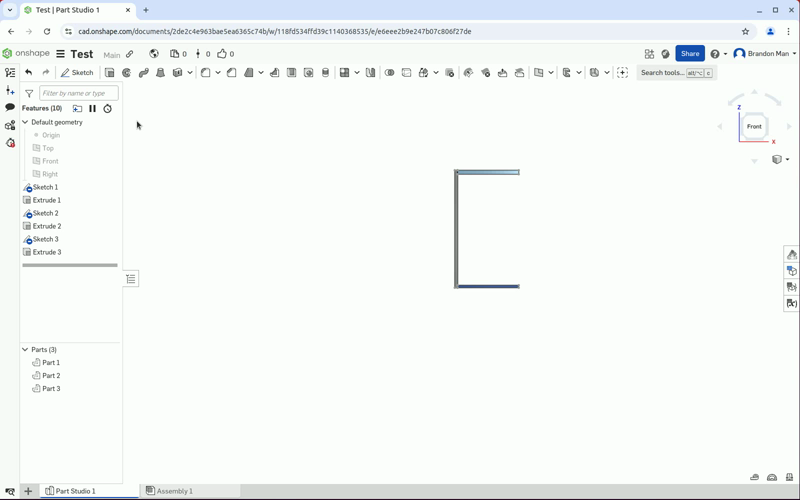
key(left, 2)
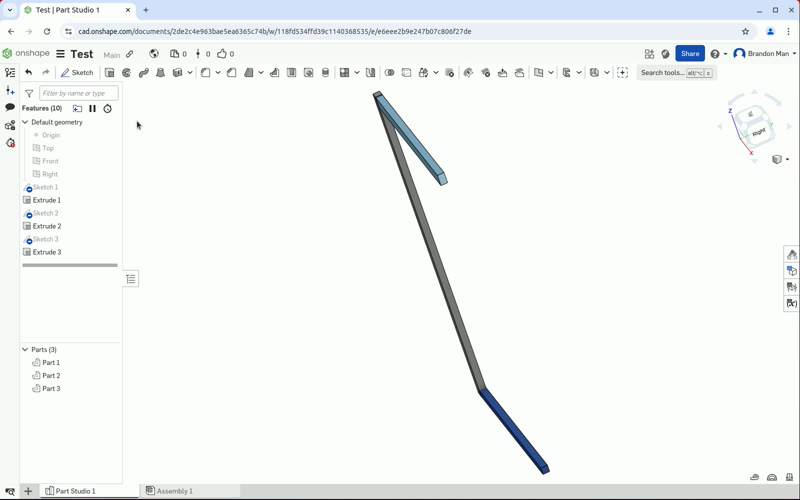
key(down, 2)
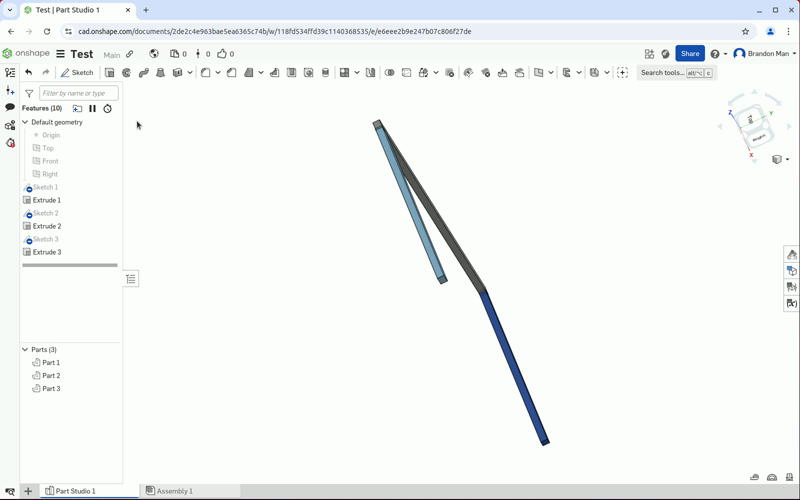
key(up, 2)
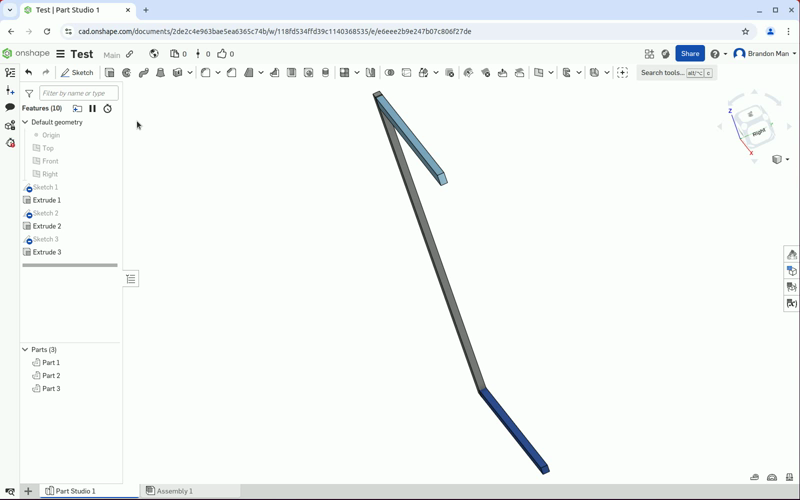
key(right, 2)
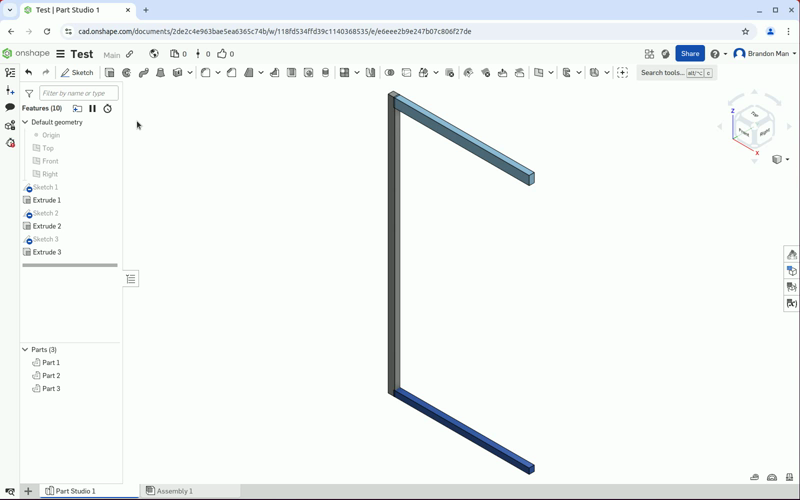
mouse_move(73, 189)
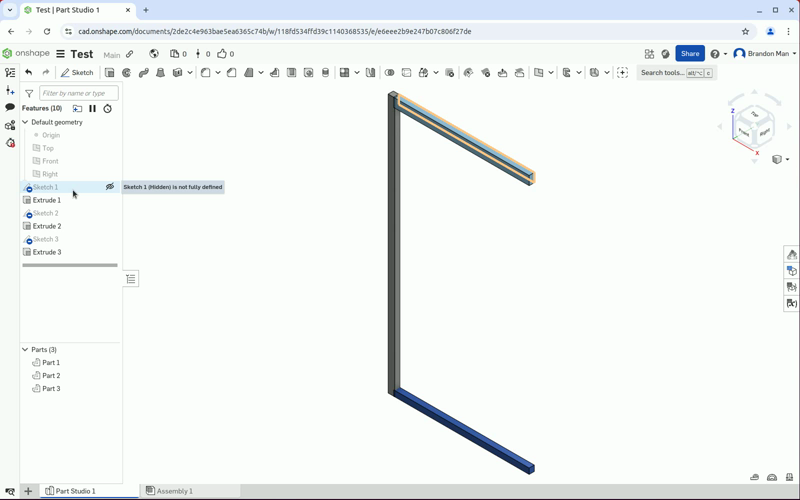
click(73, 189)